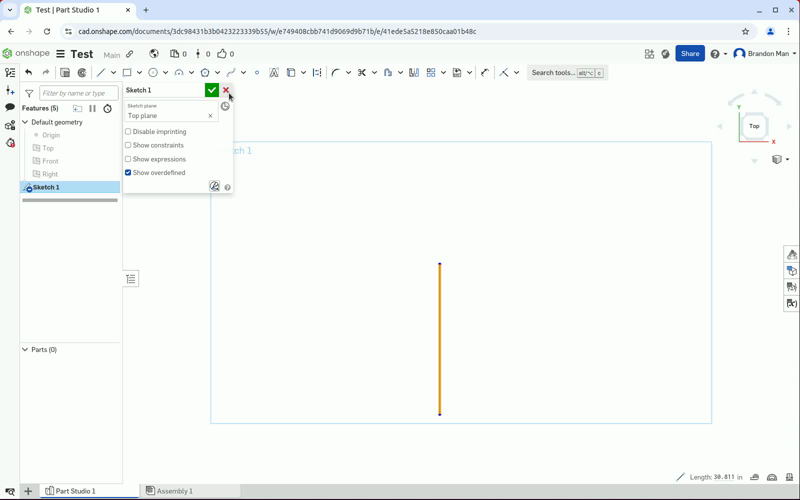
key(shift+h)
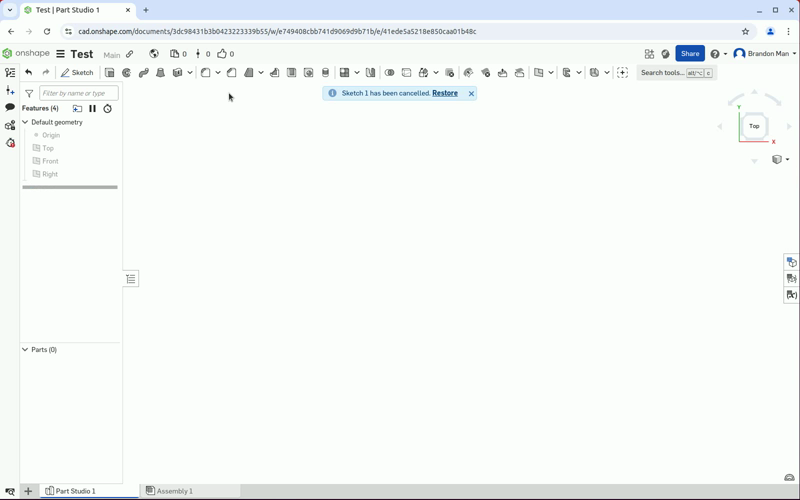
mouse_move(73, 352)
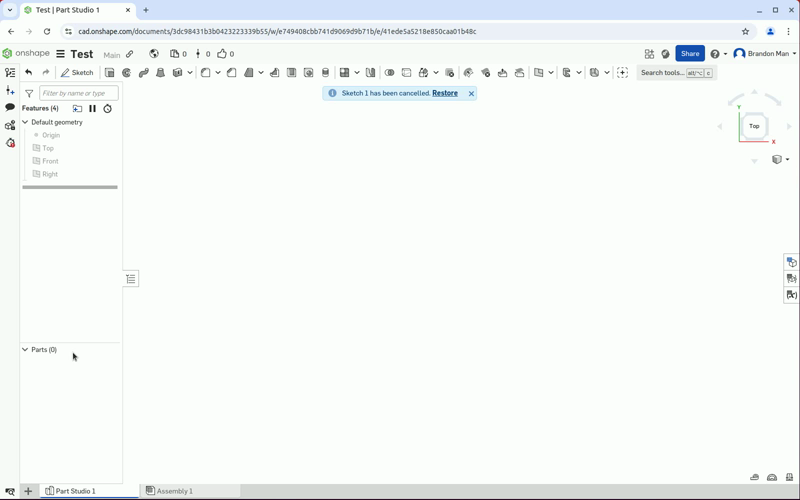
key(y)
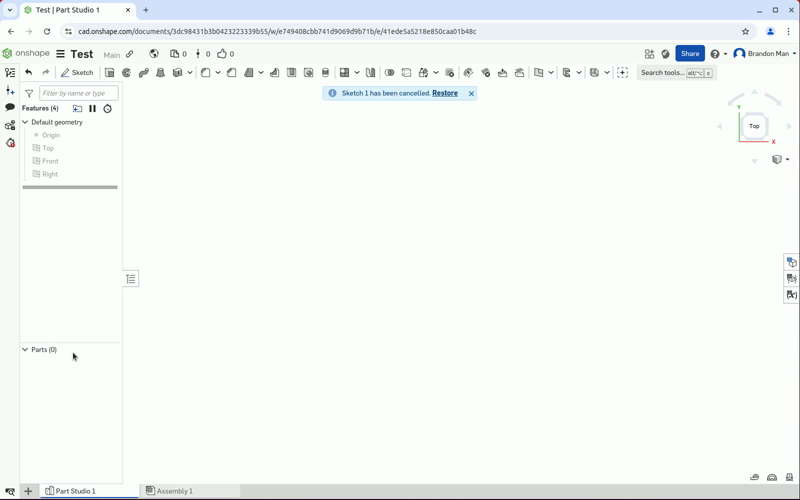
key(shift+p)
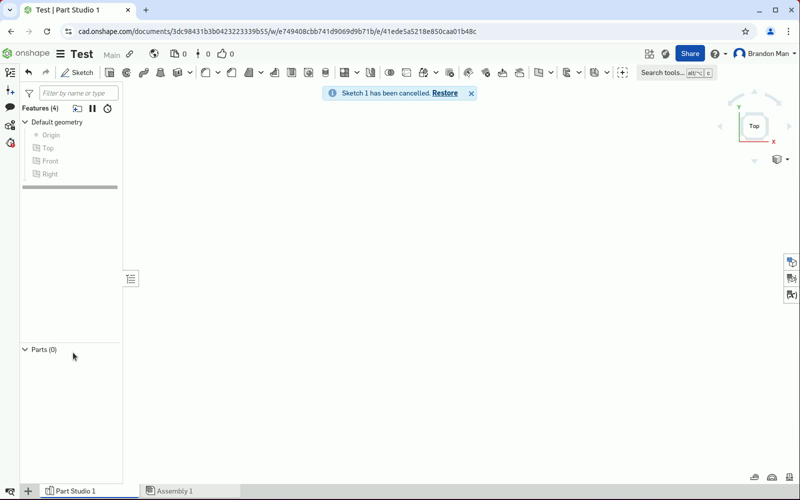
key(space)
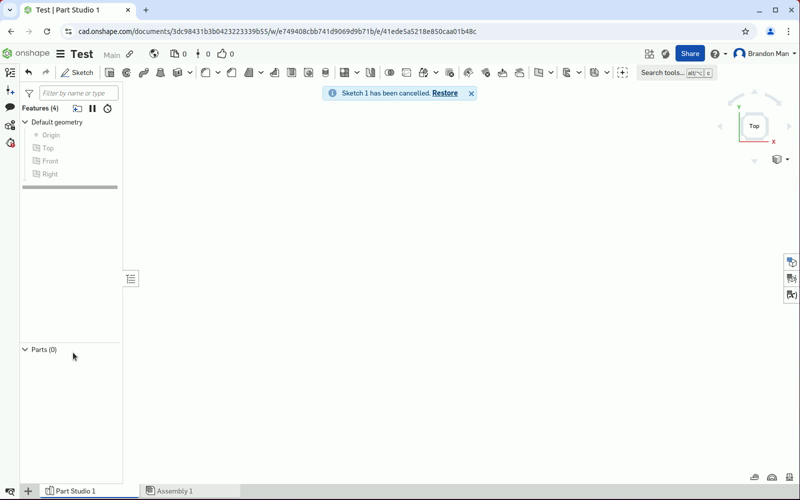
key_down(shift)
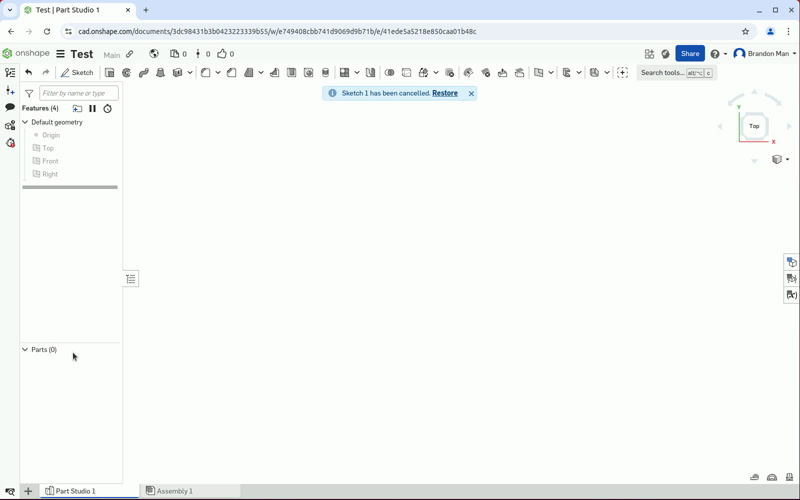
key(up)
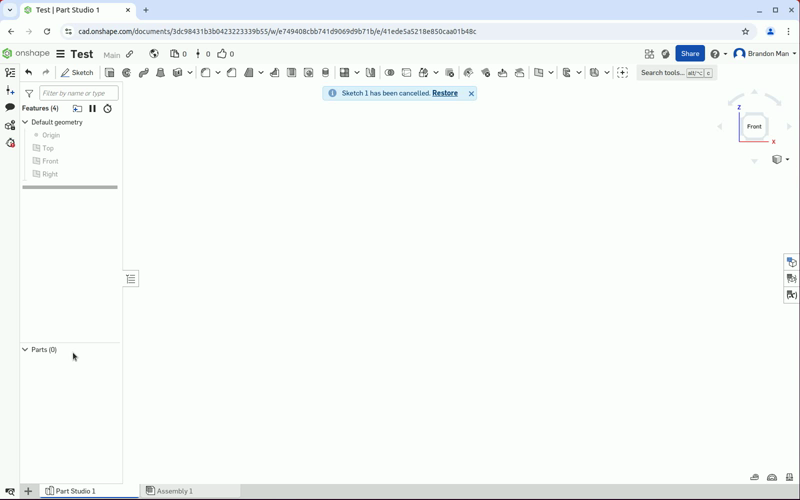
key_up(shift)
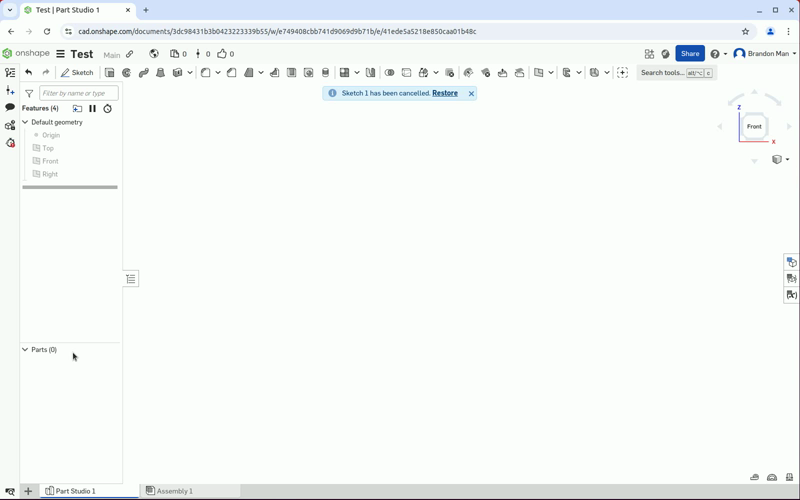
mouse_move(73, 352)
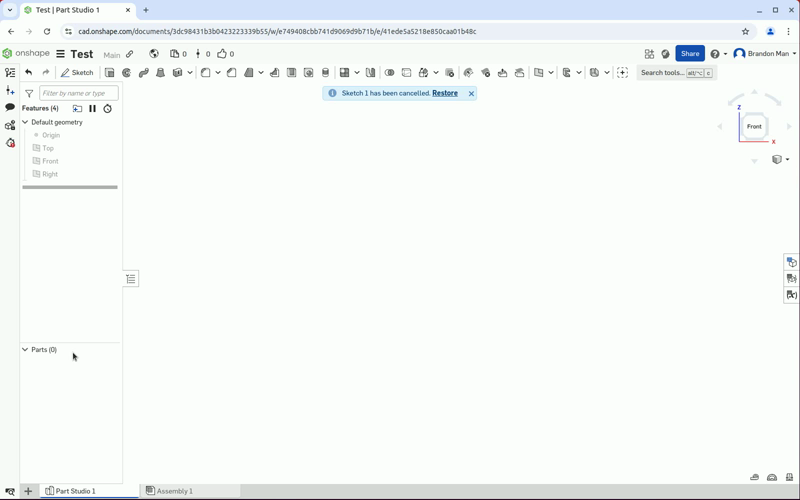
key(shift+y)
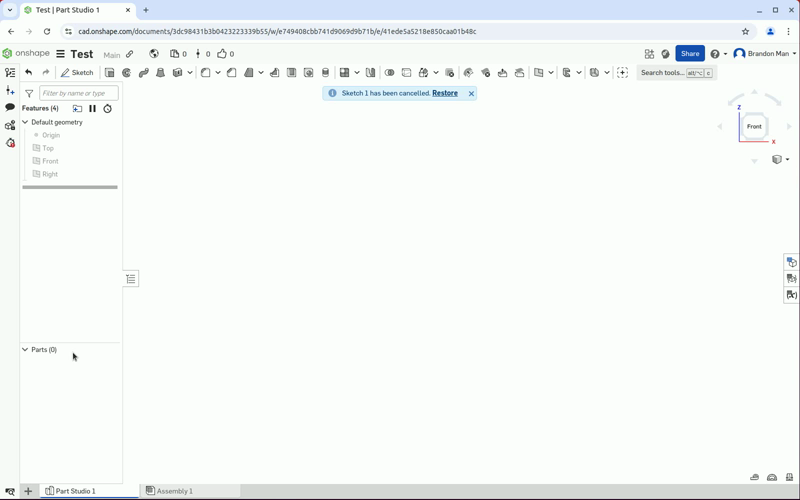
key(shift+s)
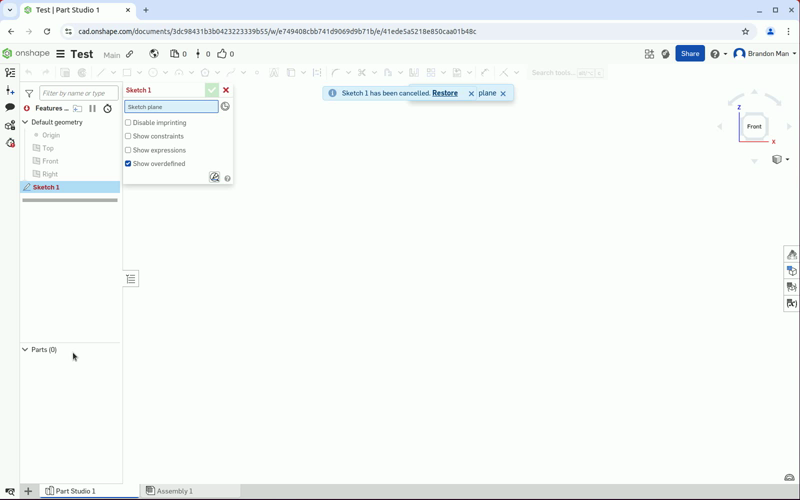
mouse_move(73, 163)
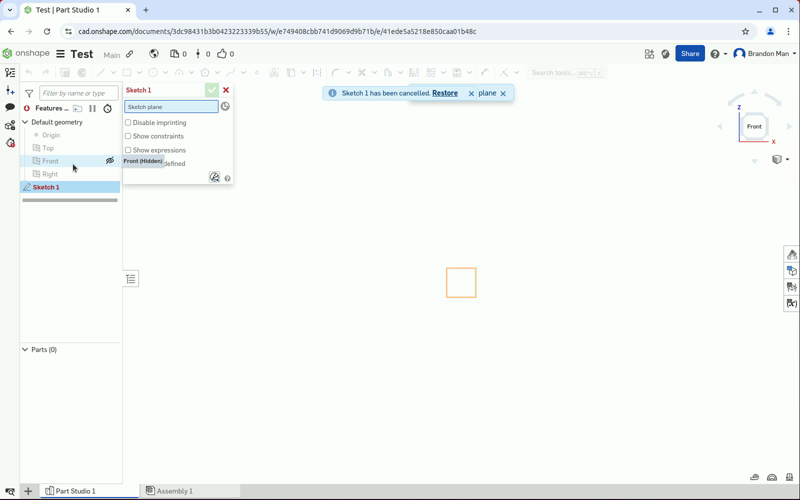
click(73, 163)
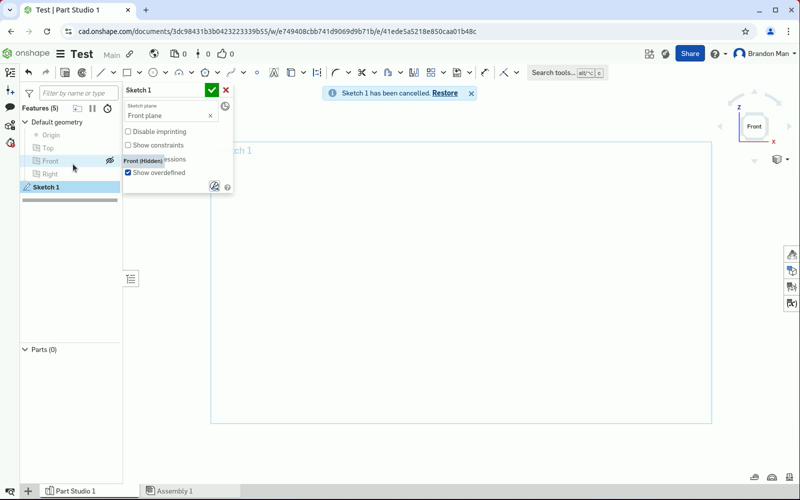
mouse_move(73, 352)
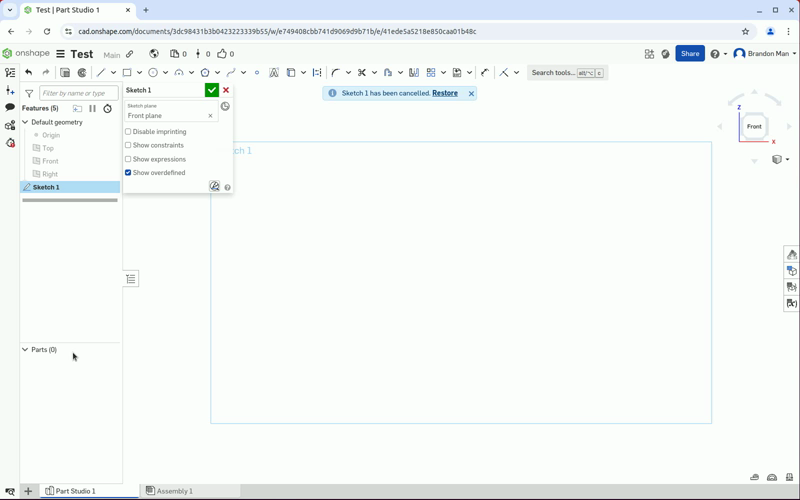
key(y)
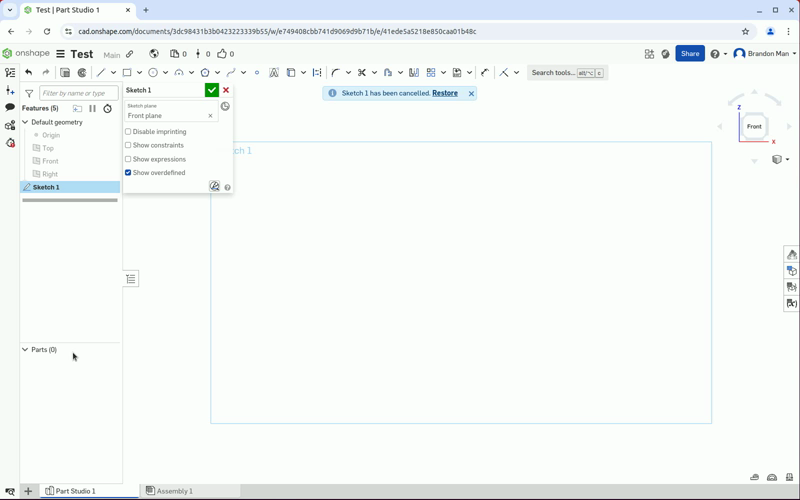
key(c)
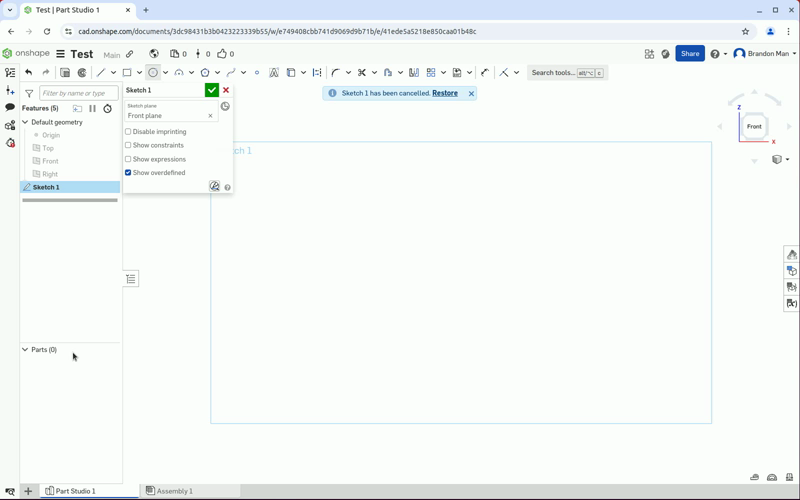
key_down(shift)
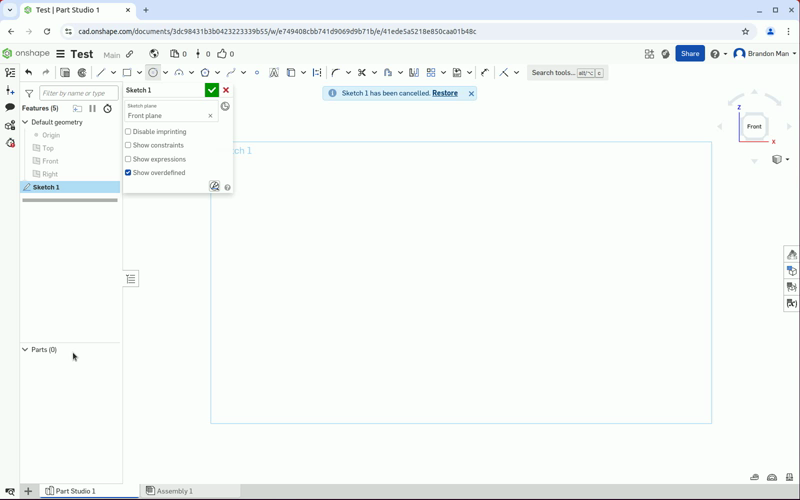
mouse_move(461, 282)
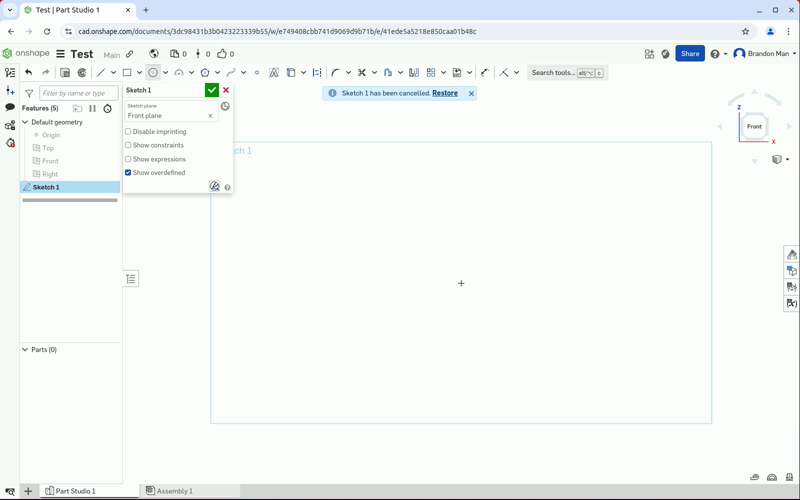
click(461, 282)
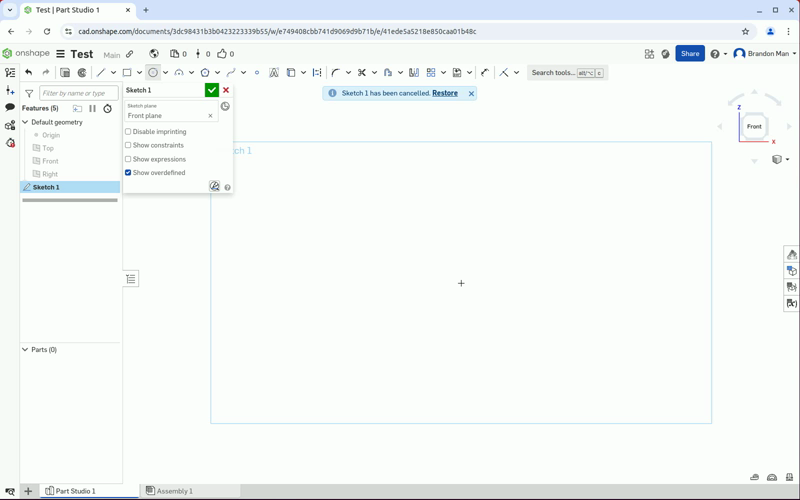
key_up(shift)
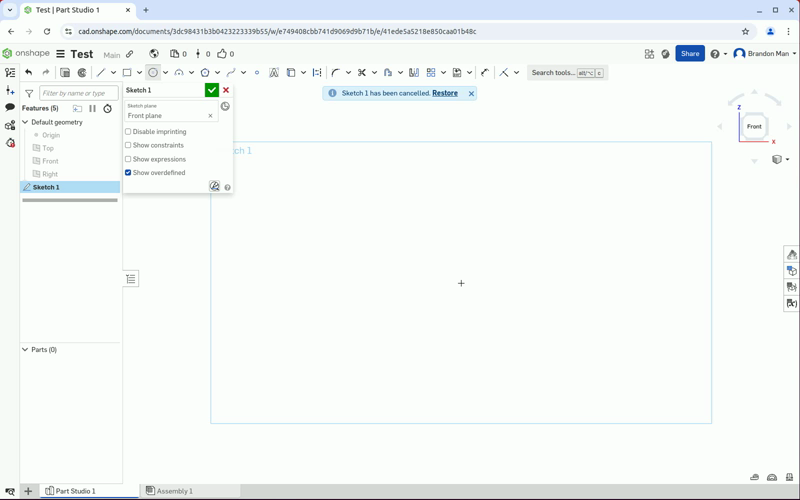
mouse_move(574, 282)
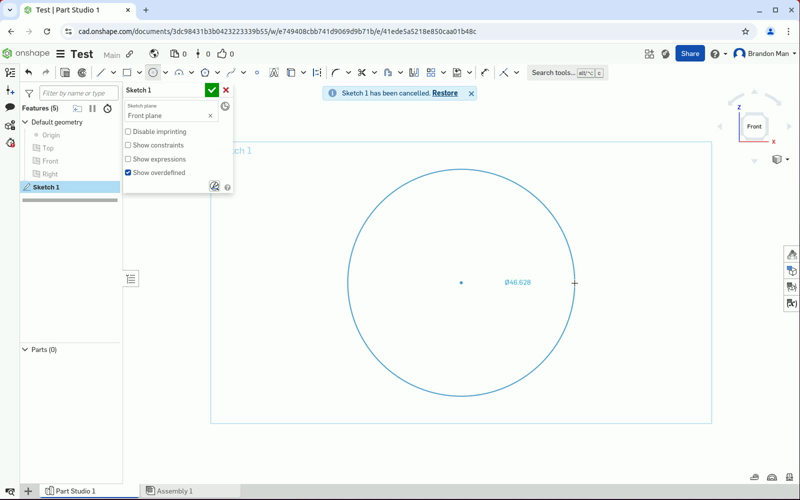
click(574, 282)
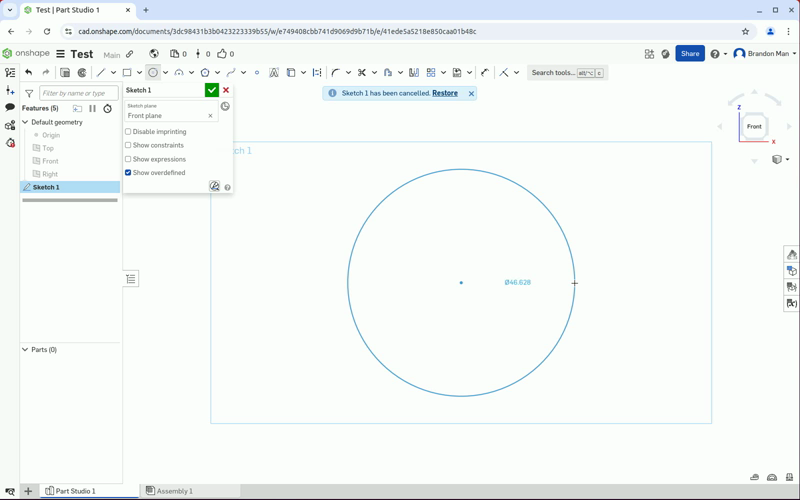
key(esc)
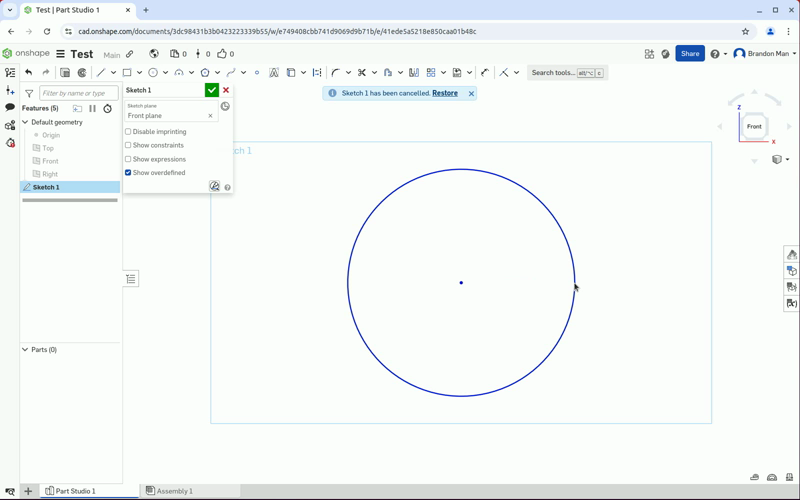
key(c)
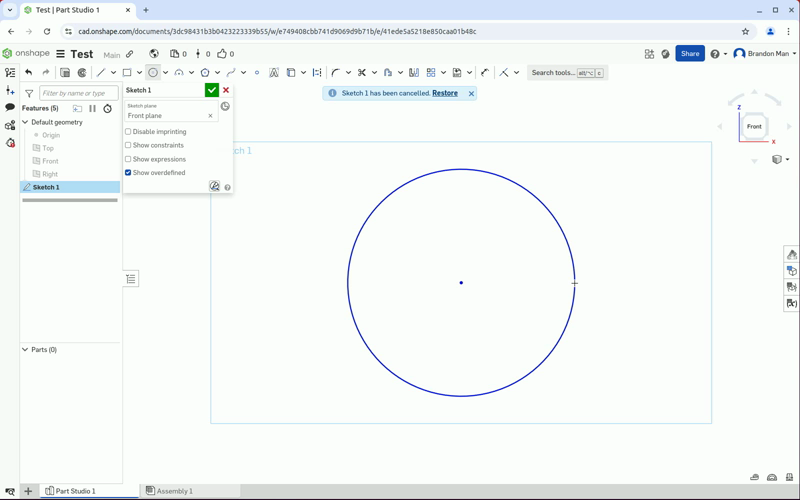
key_down(shift)
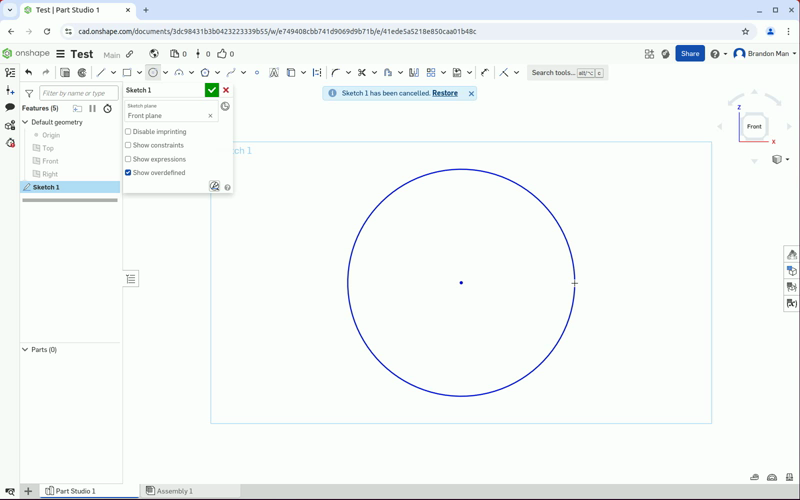
mouse_move(461, 282)
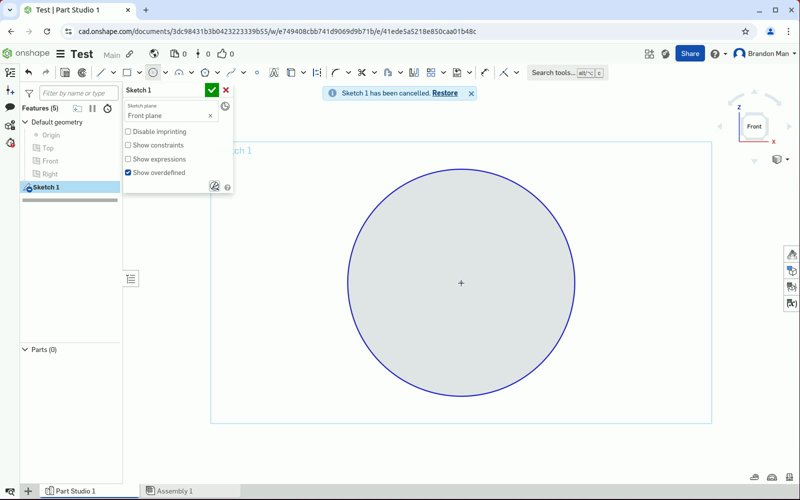
click(461, 282)
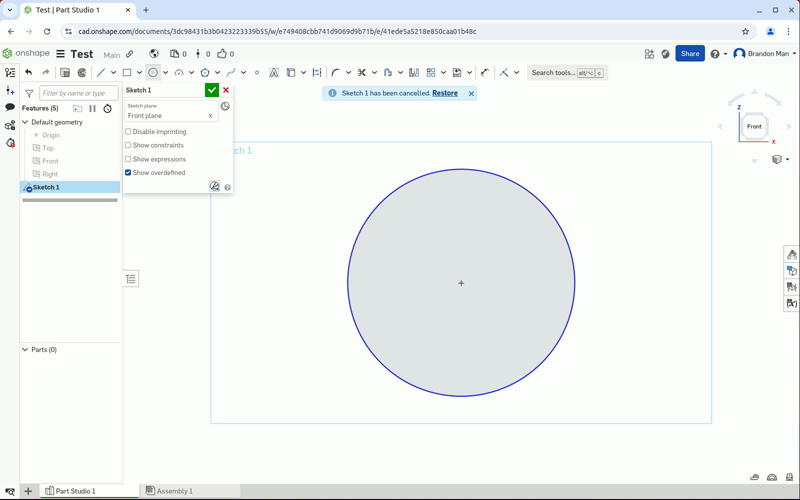
key_up(shift)
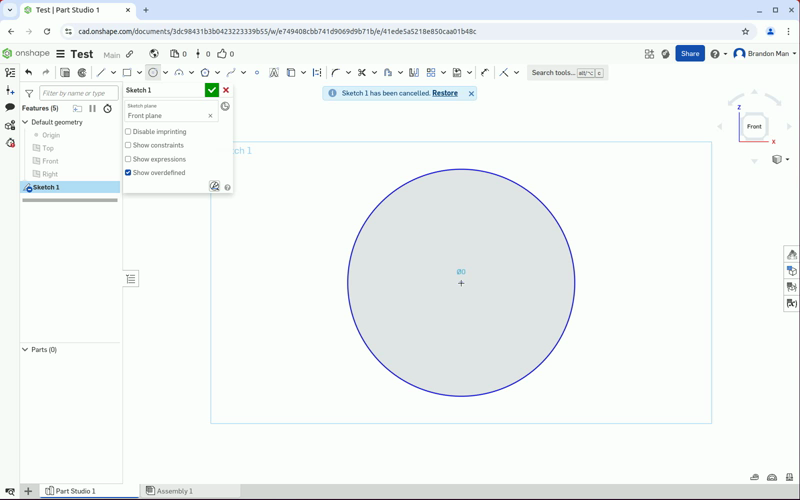
mouse_move(515, 282)
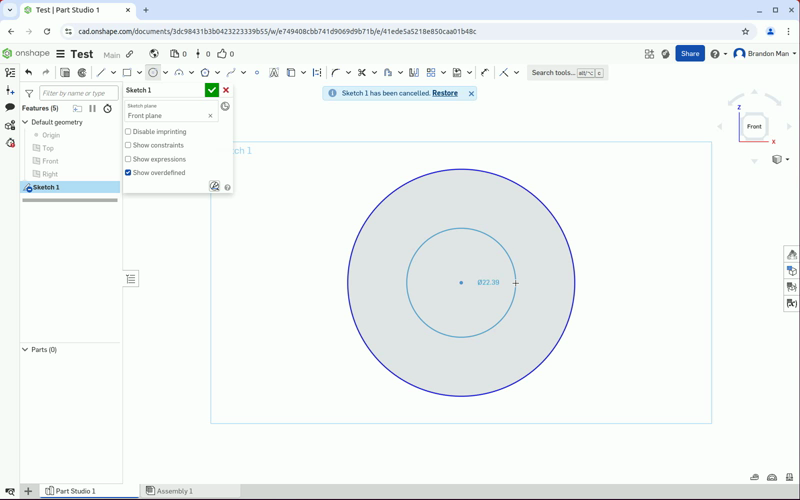
click(515, 282)
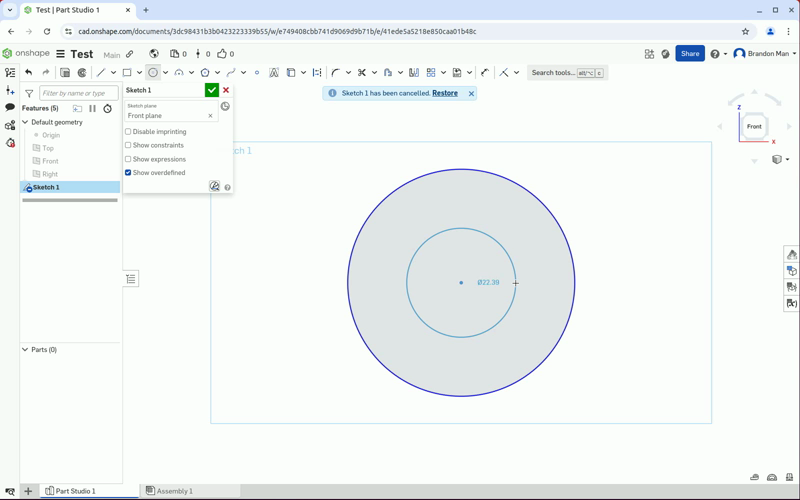
key(esc)
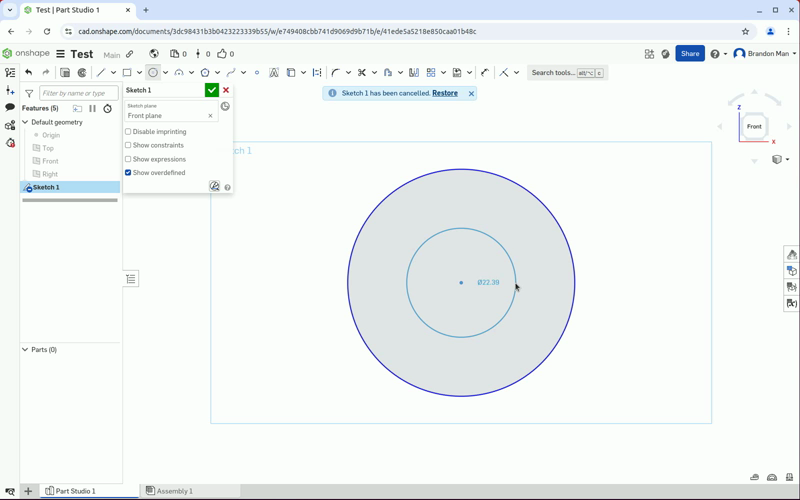
mouse_move(376, 276)
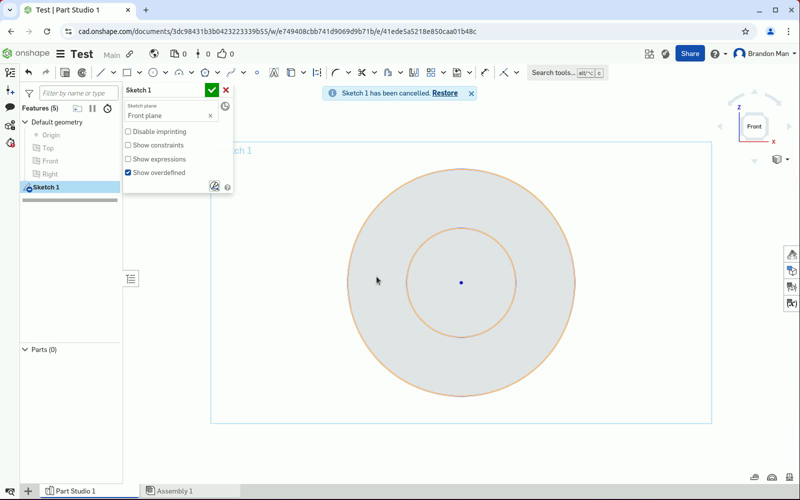
click(376, 276)
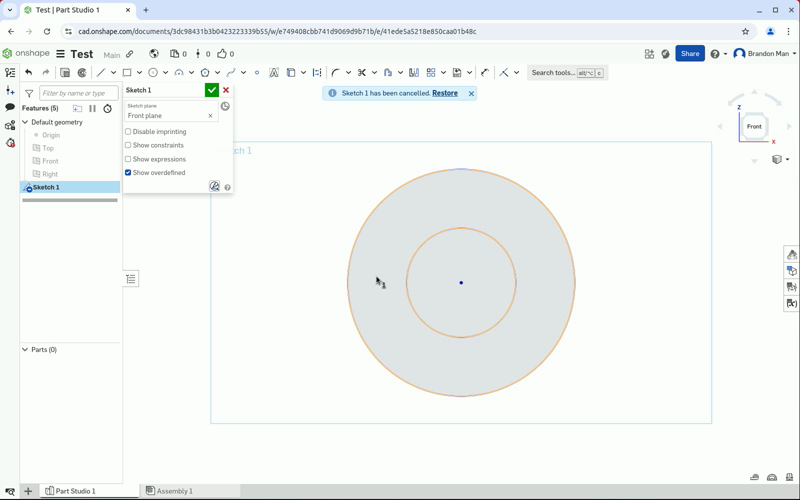
mouse_move(73, 352)
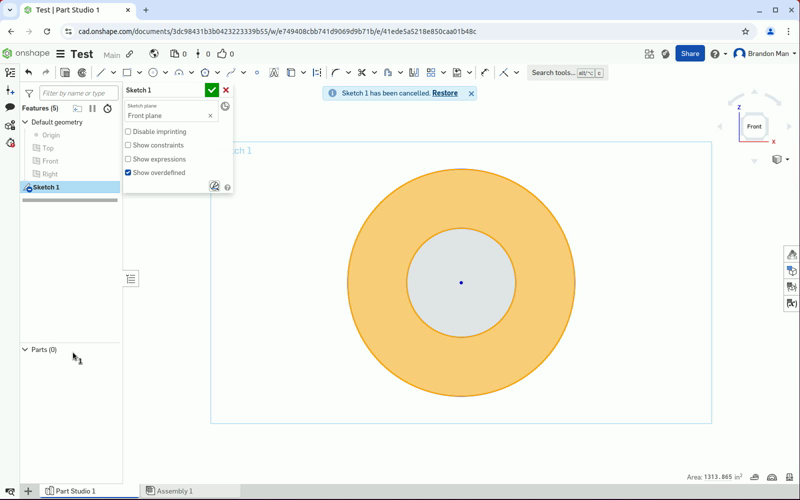
key(shift+y)
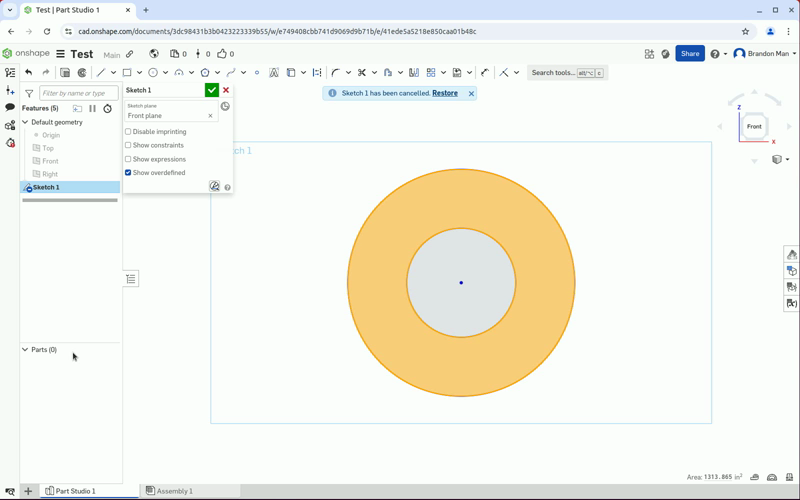
key(shift+e)
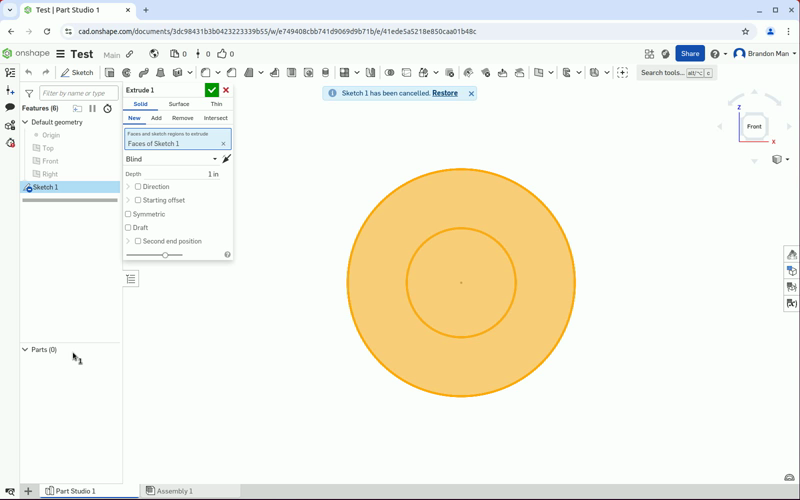
mouse_move(143, 106)
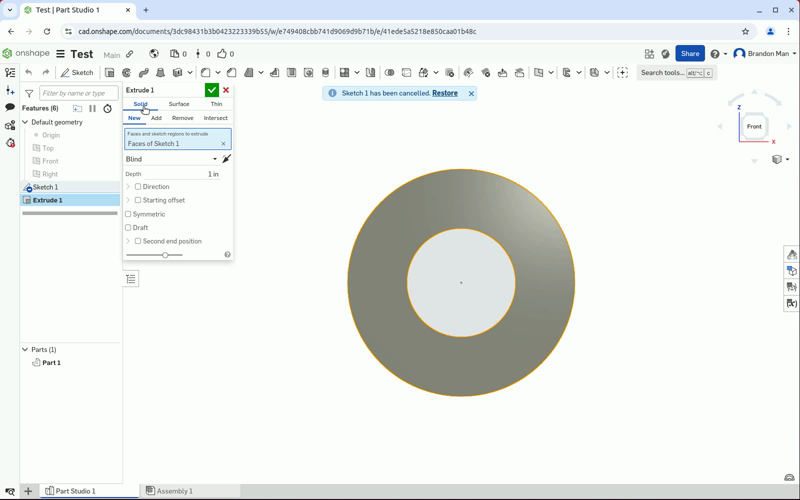
click(143, 106)
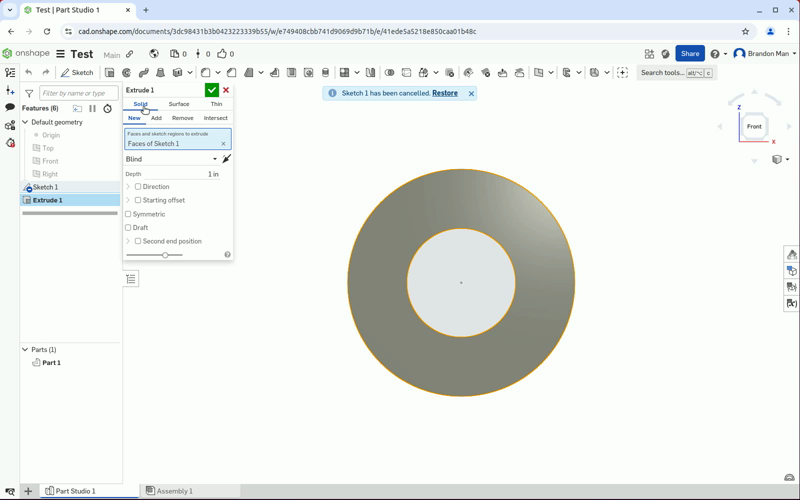
mouse_move(137, 120)
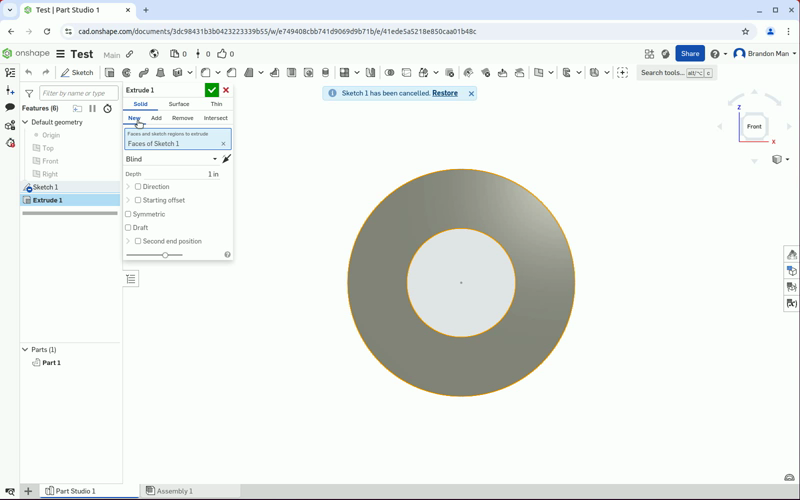
click(137, 120)
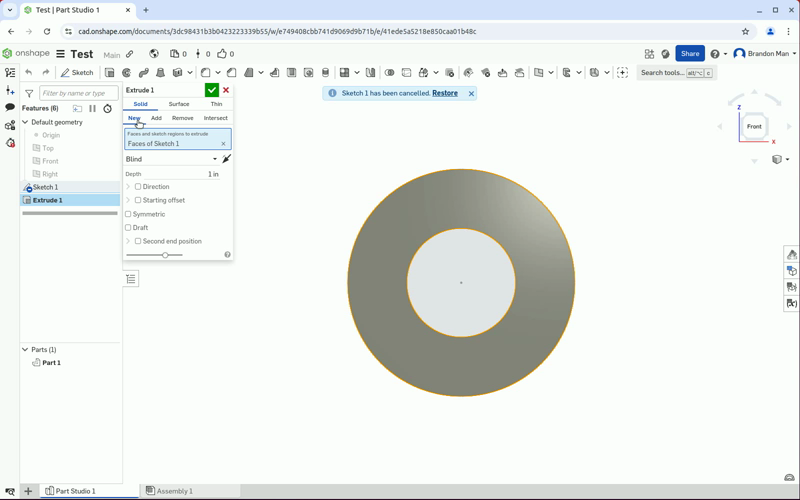
key(tab, 4)
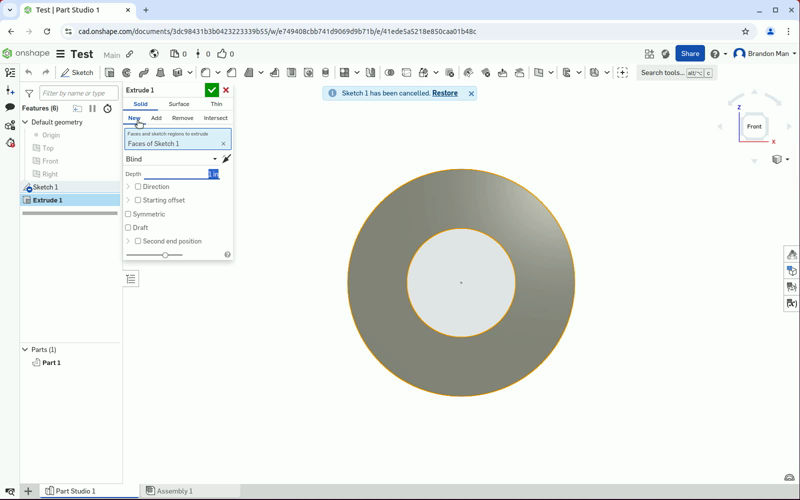
text(2.408)
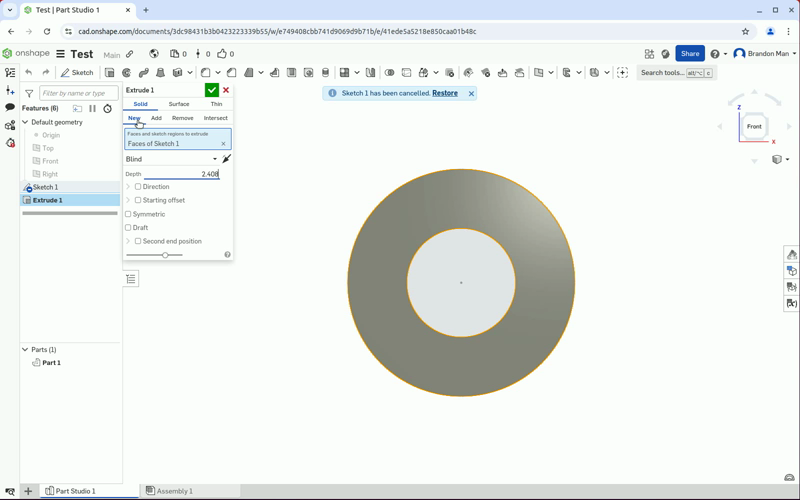
key(tab, 3)
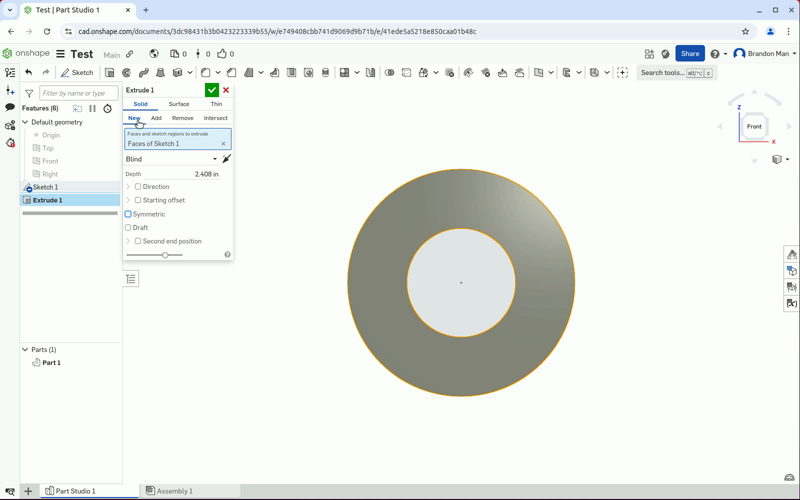
key(space)
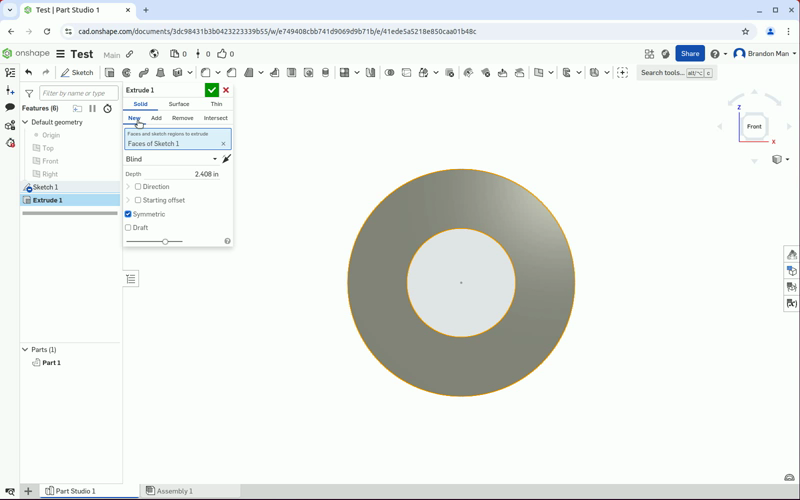
key(enter)
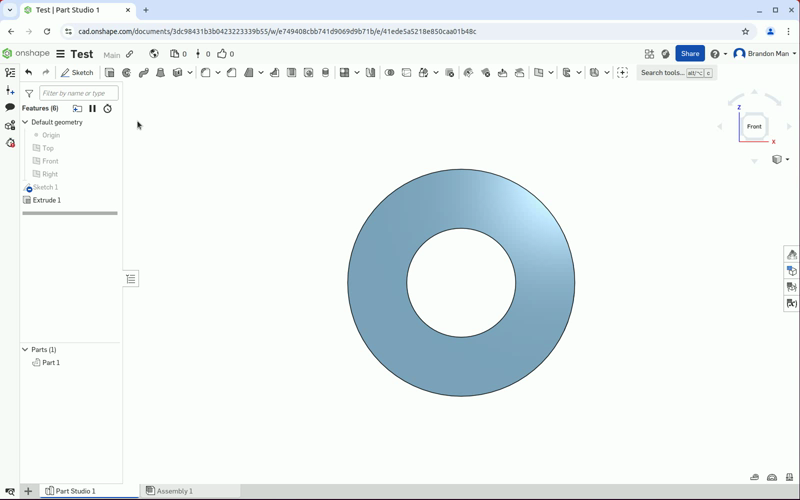
key(shift+h)
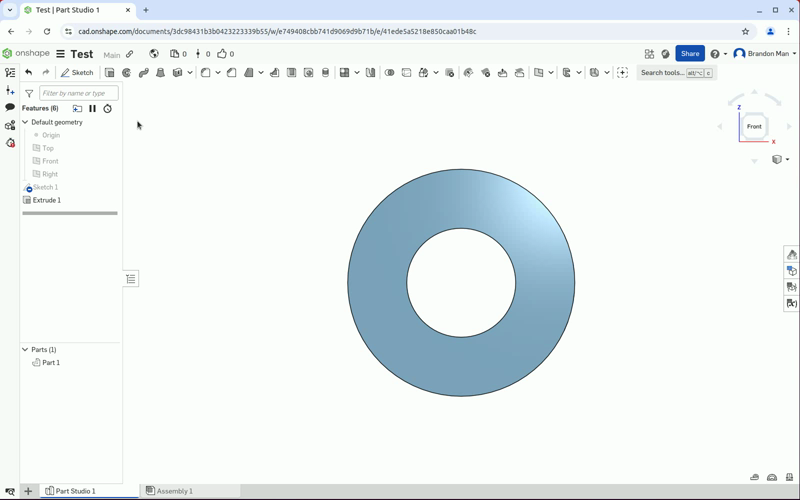
key(shift+h)
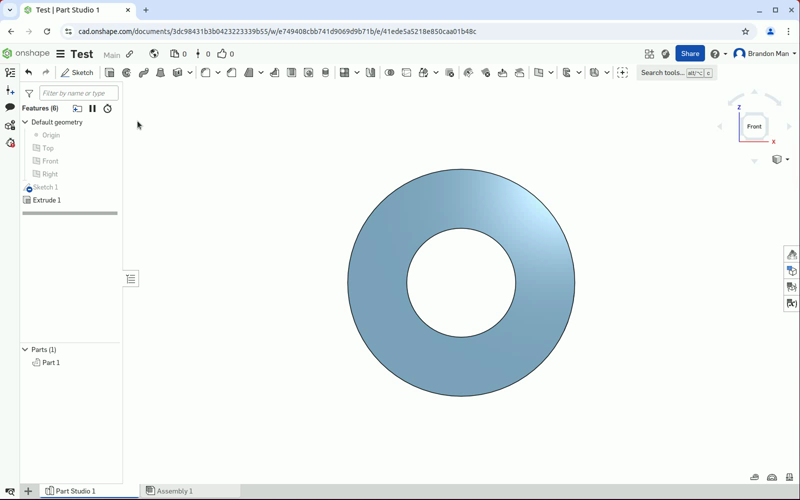
mouse_move(73, 189)
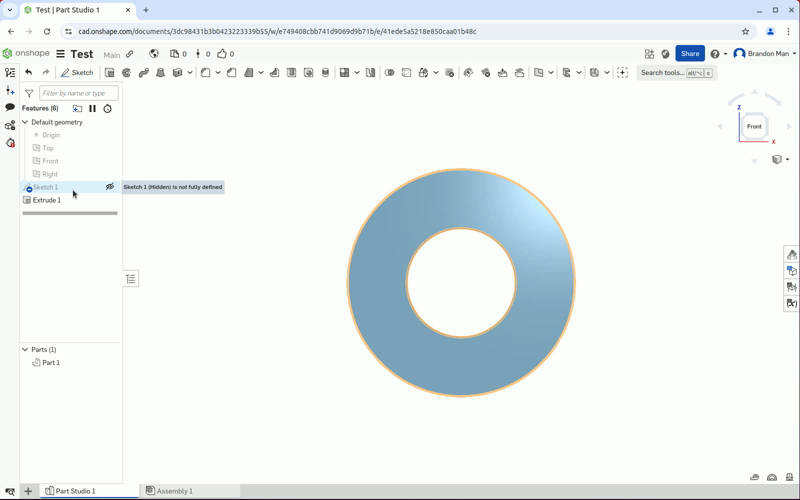
click(73, 189)
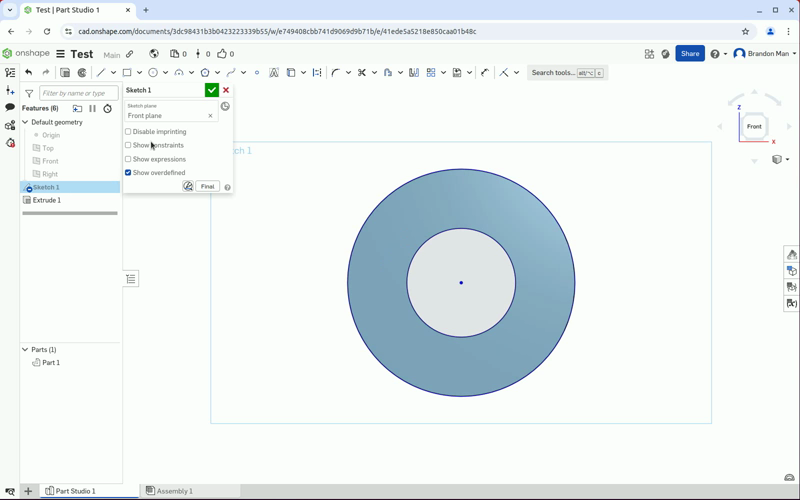
mouse_move(229, 92)
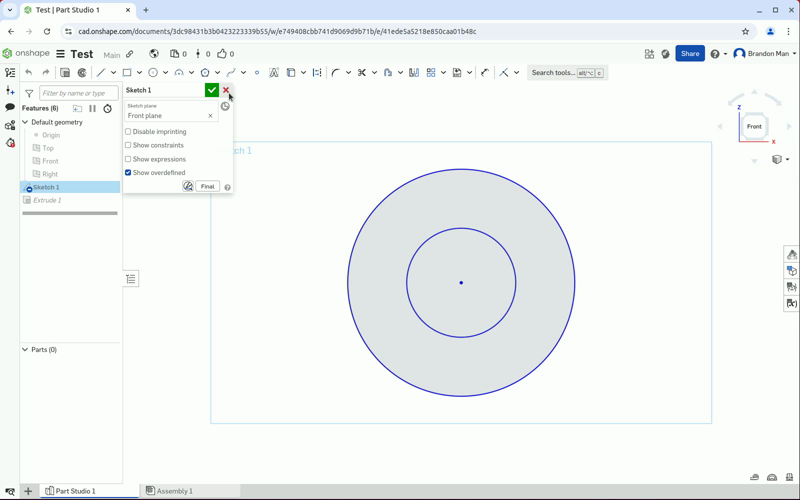
click(229, 92)
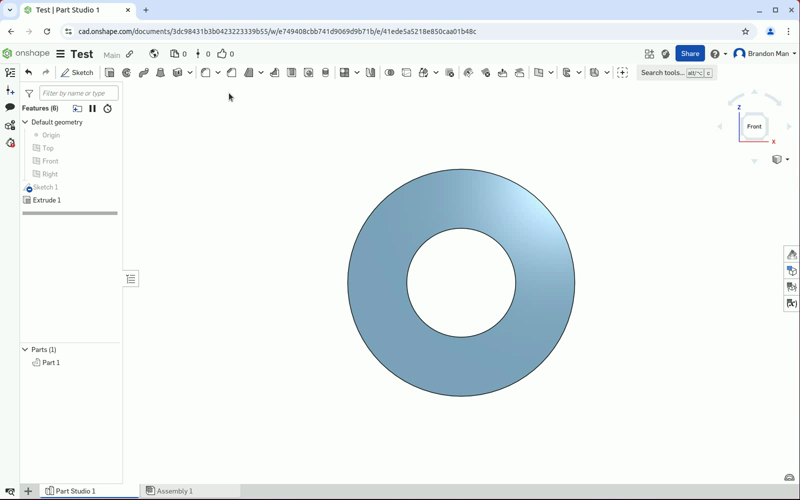
mouse_move(541, 75)
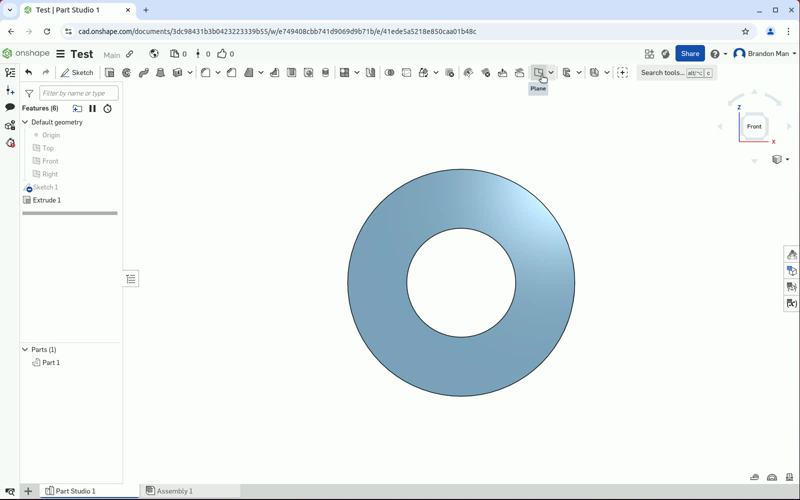
click(541, 75)
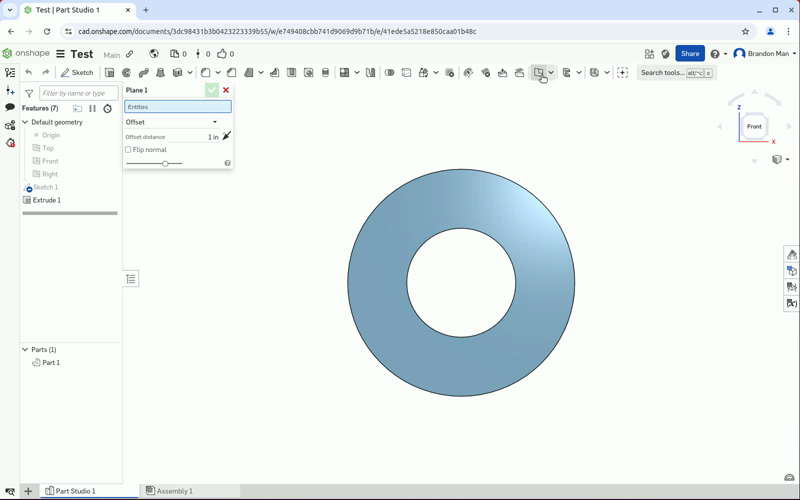
mouse_move(73, 163)
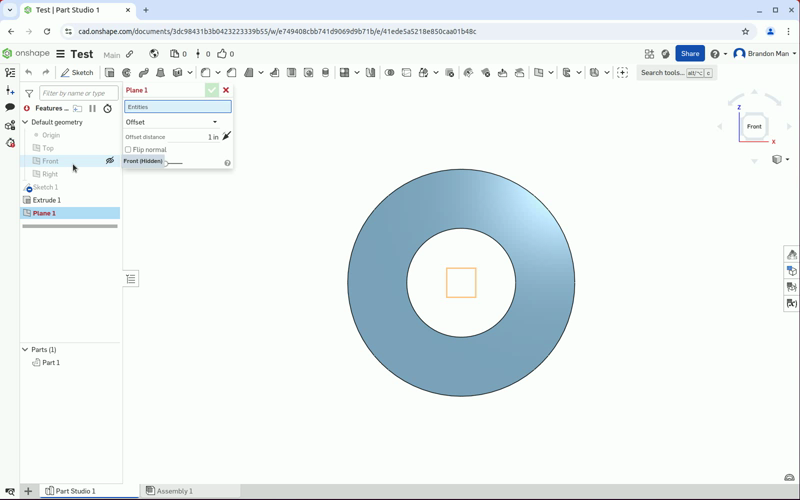
click(73, 163)
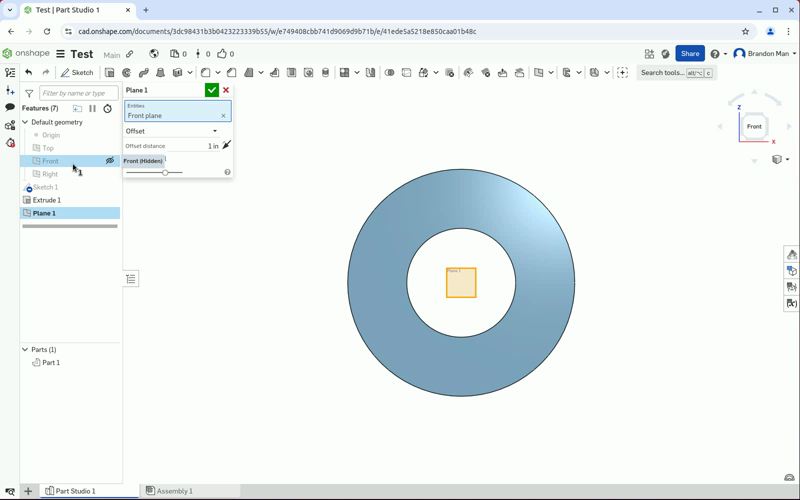
key(tab, 2)
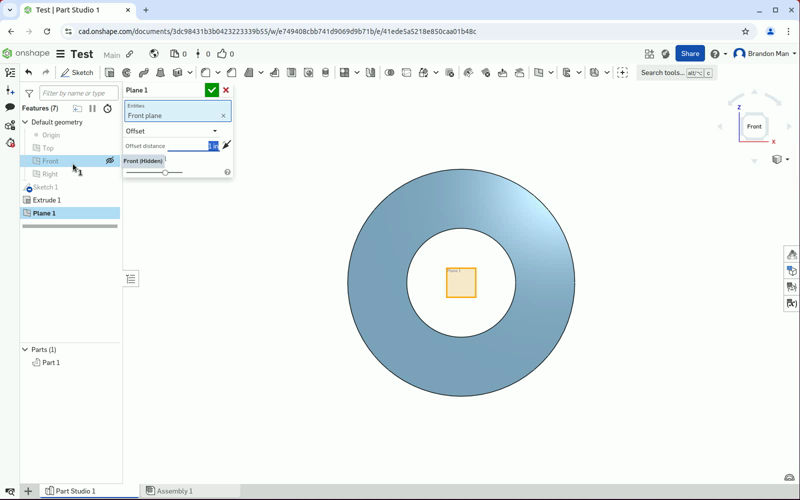
text(1.202)
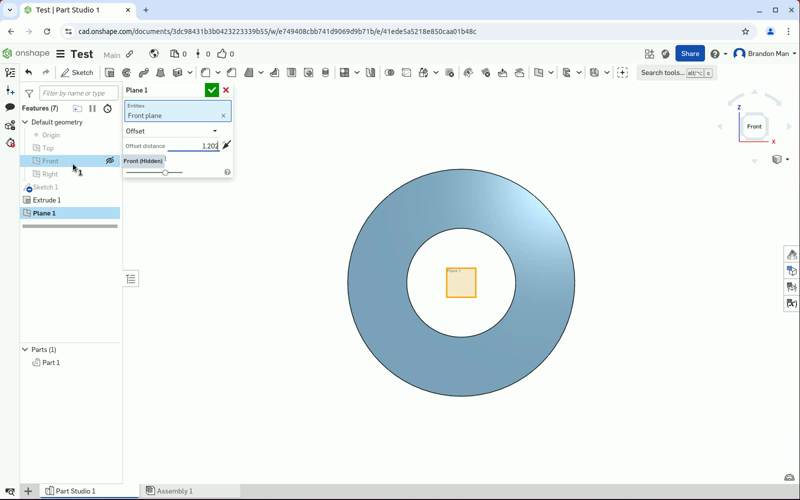
key(enter, 2)
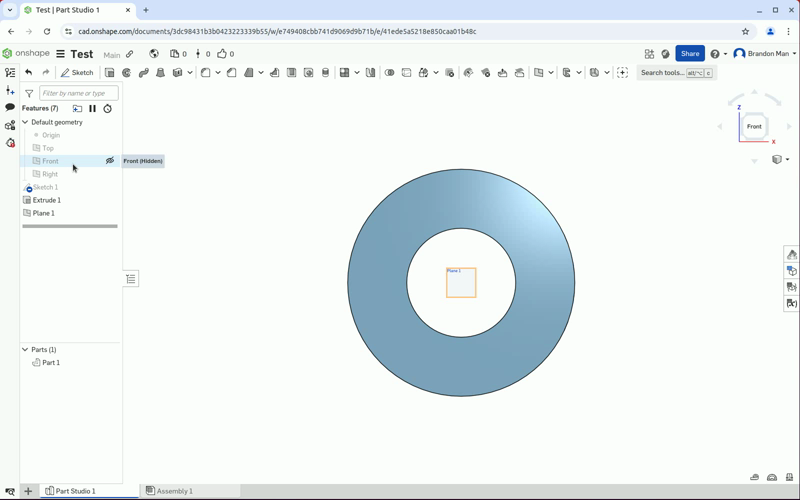
key(shift+s)
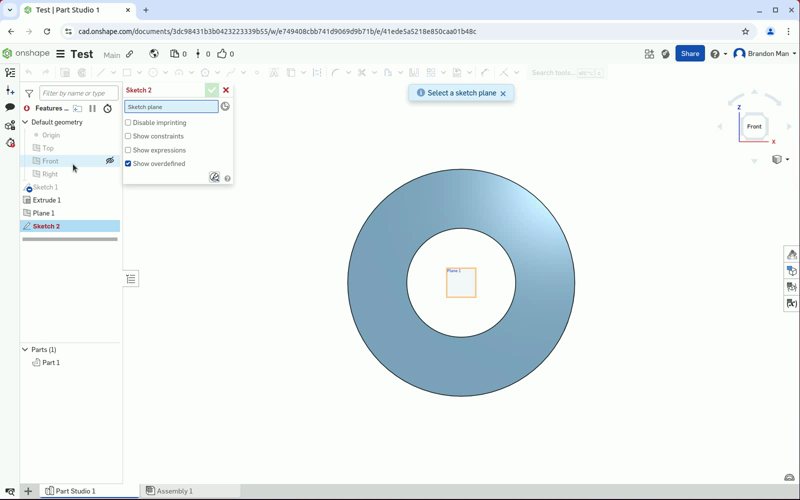
mouse_move(73, 215)
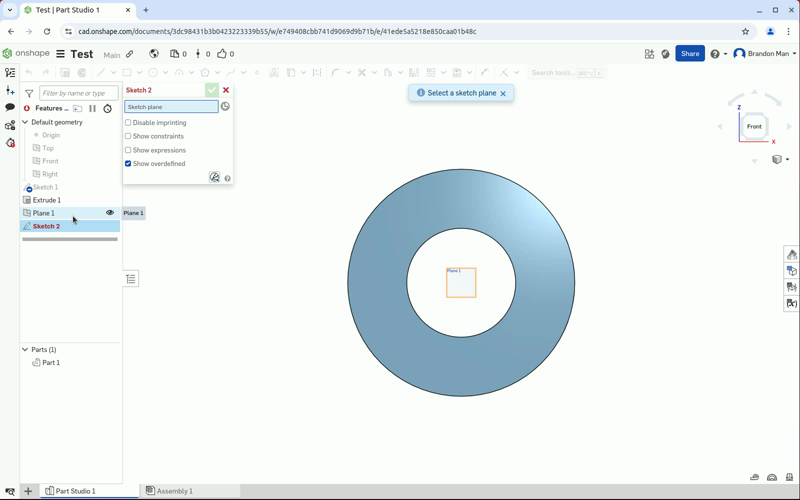
click(73, 215)
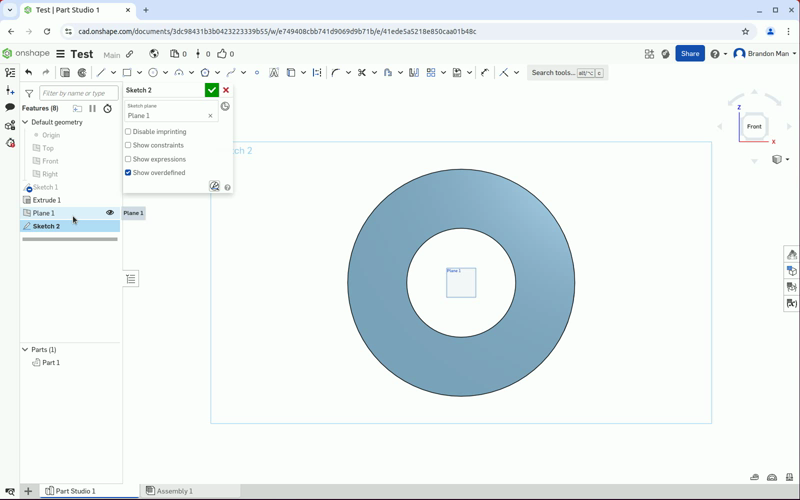
mouse_move(73, 352)
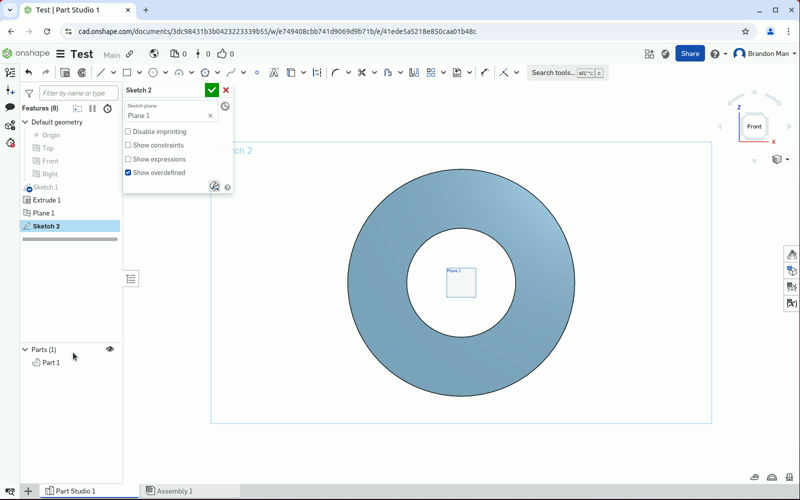
key(y)
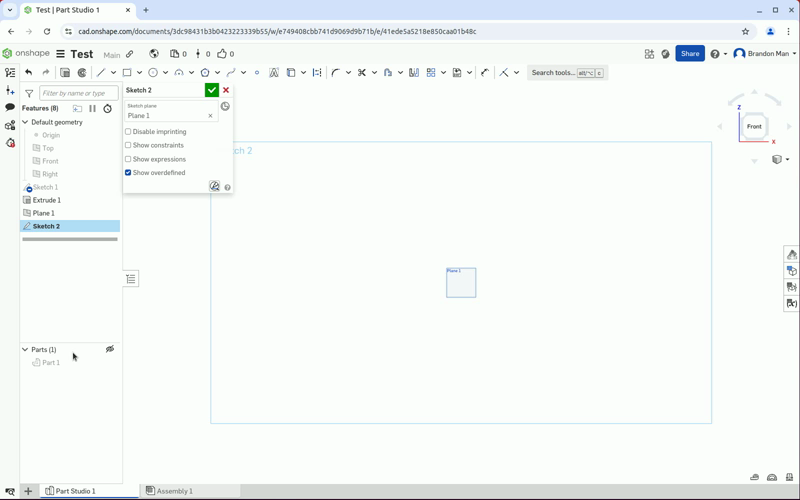
key(c)
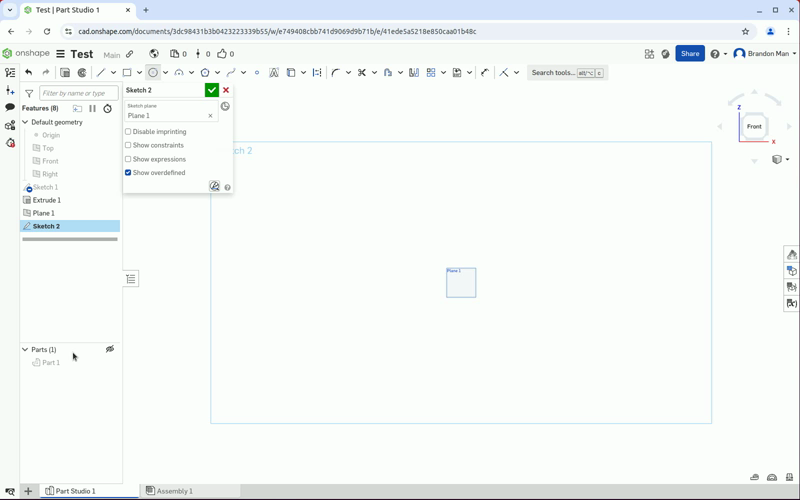
key_down(shift)
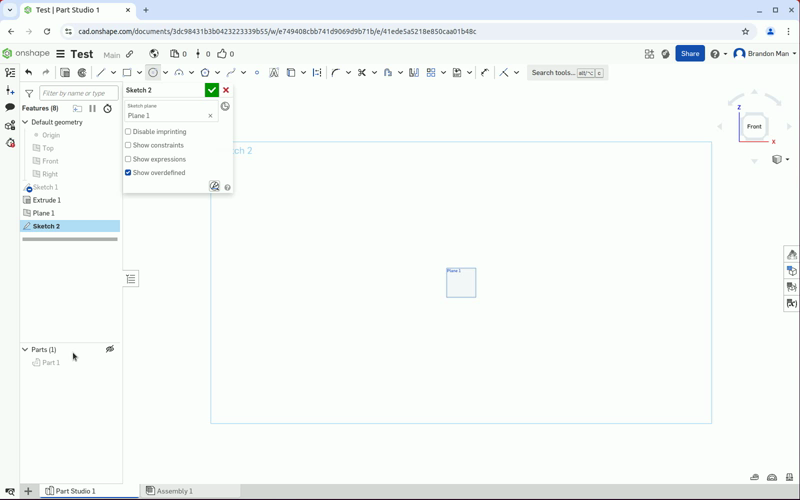
mouse_move(518, 225)
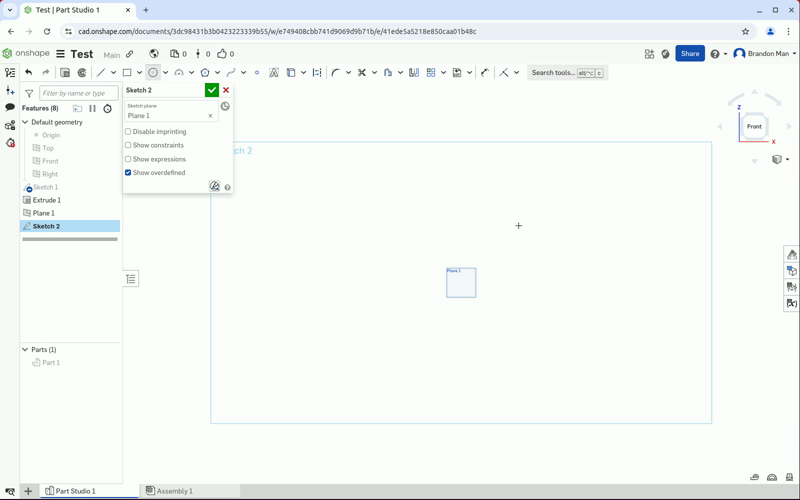
click(518, 225)
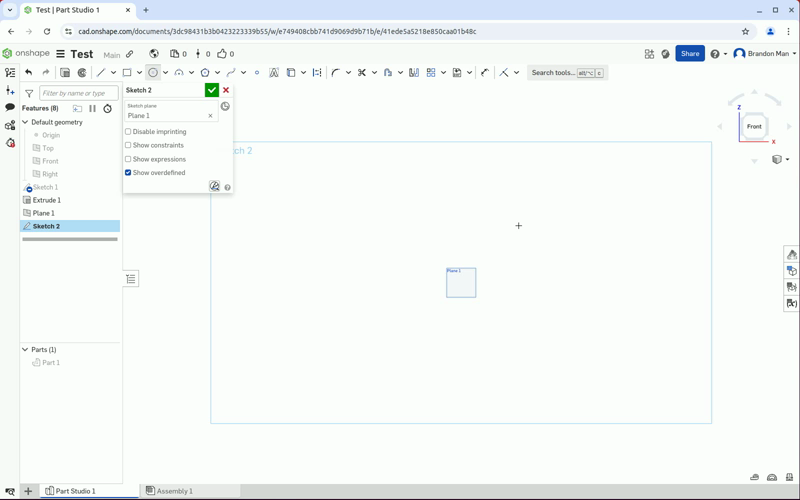
key_up(shift)
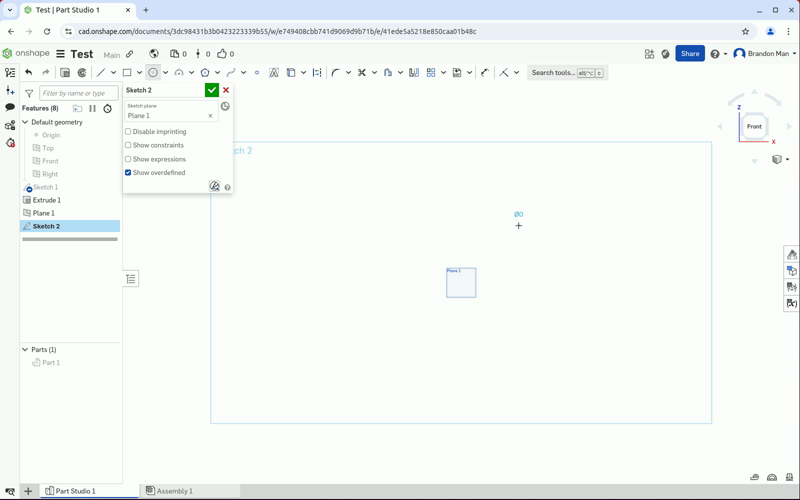
mouse_move(541, 225)
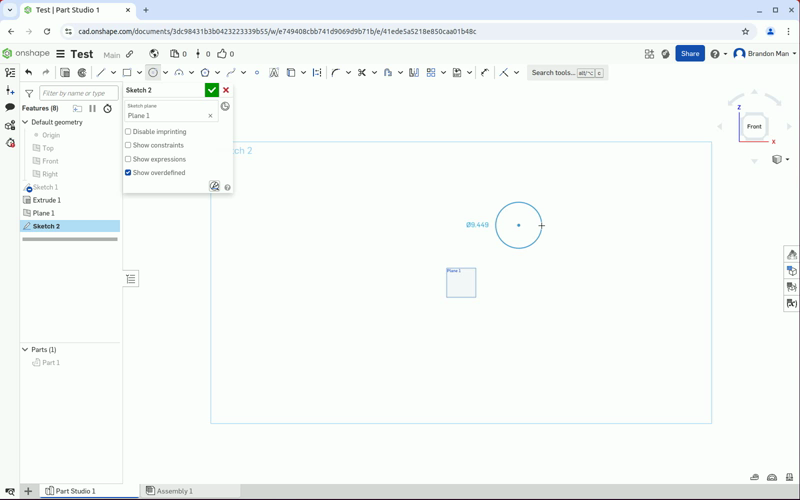
click(541, 225)
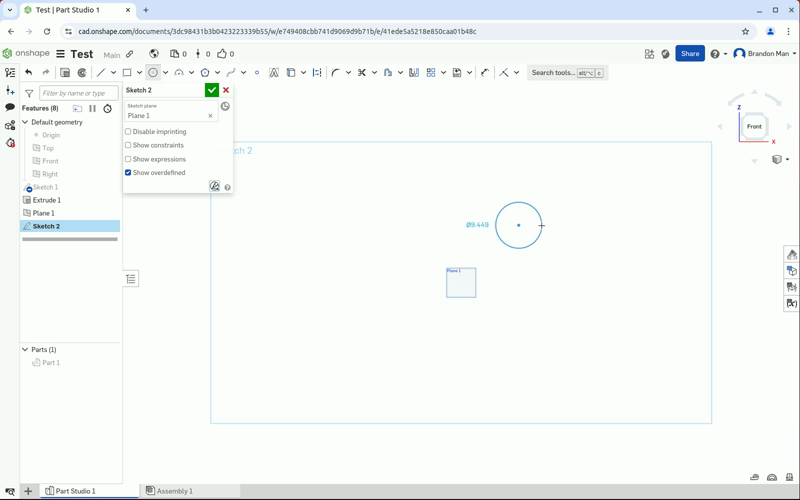
key(esc)
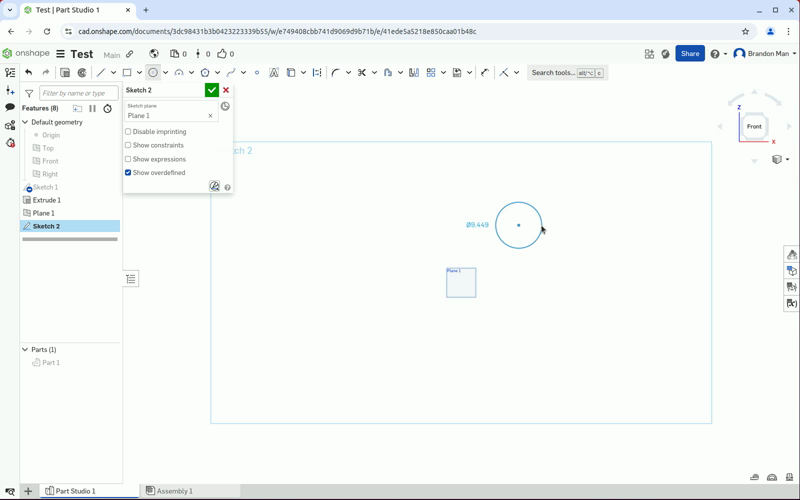
mouse_move(525, 206)
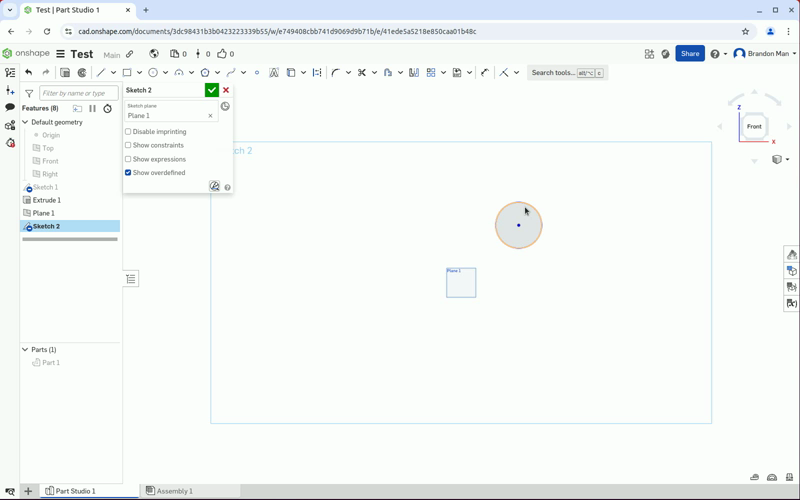
scroll(6)
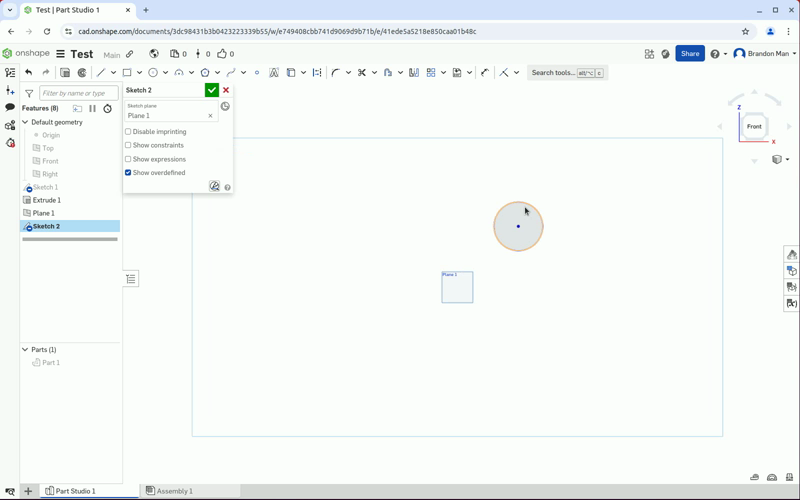
scroll(6)
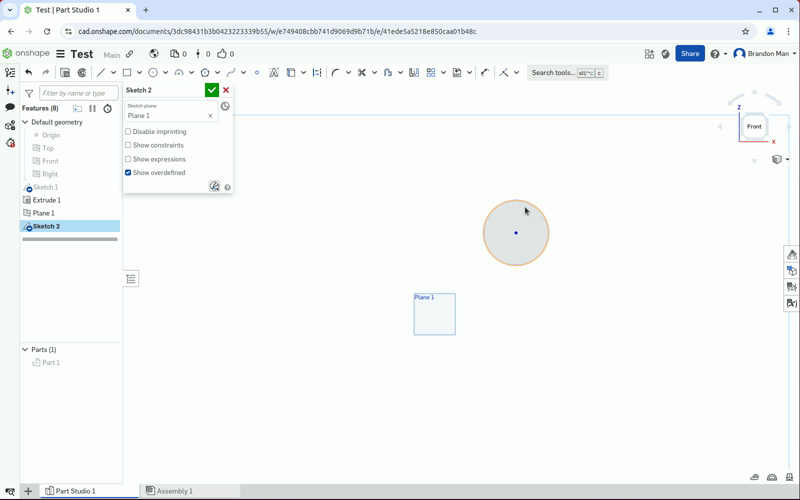
scroll(6)
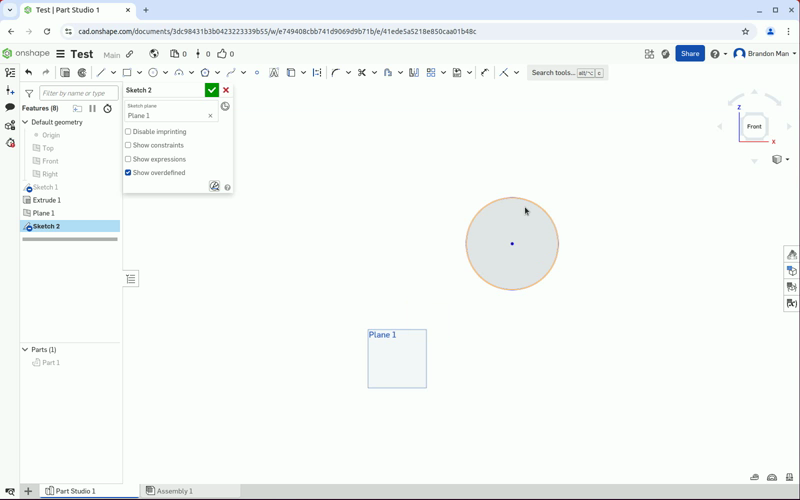
scroll(6)
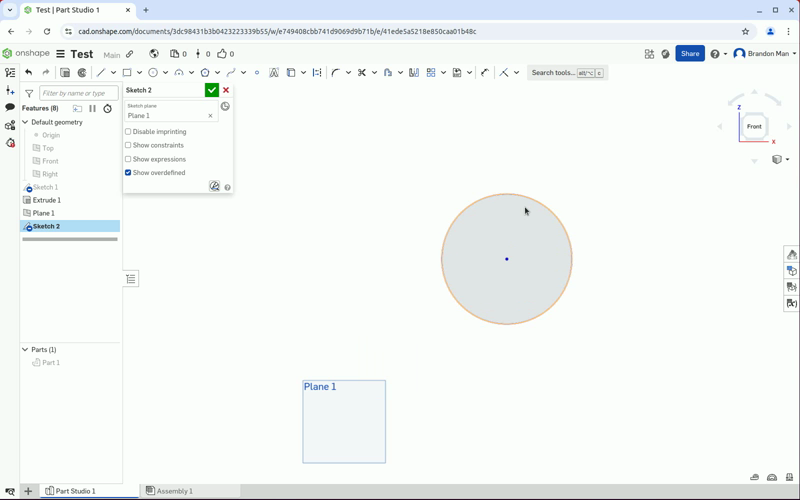
scroll(6)
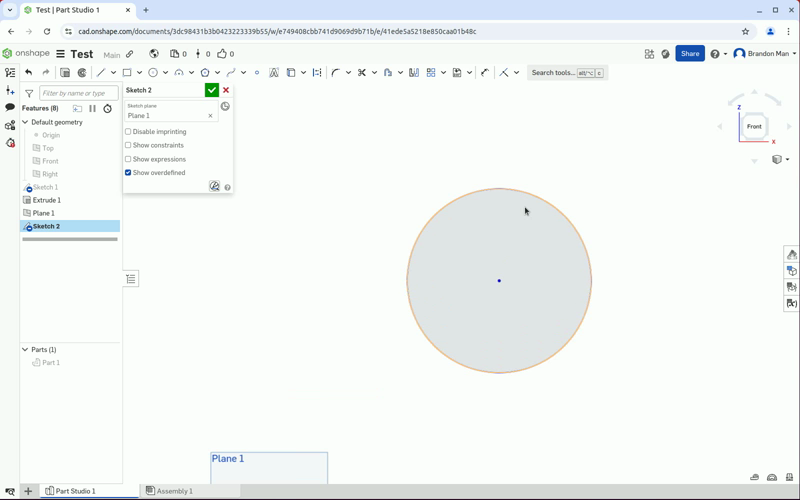
scroll(6)
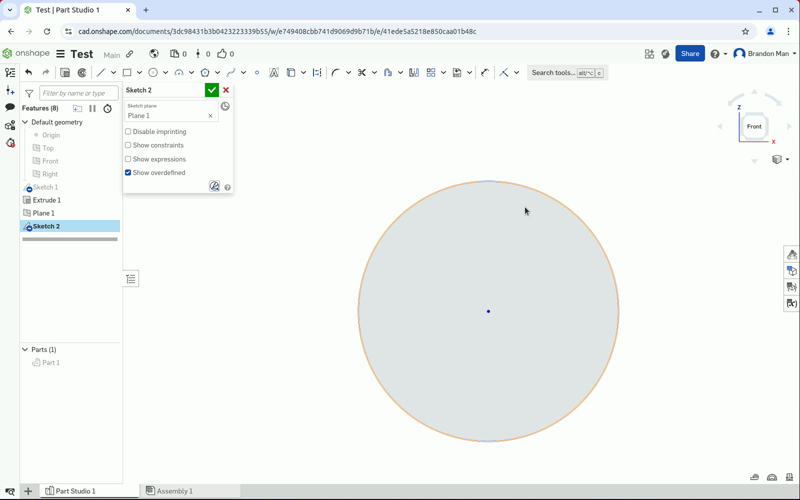
scroll(6)
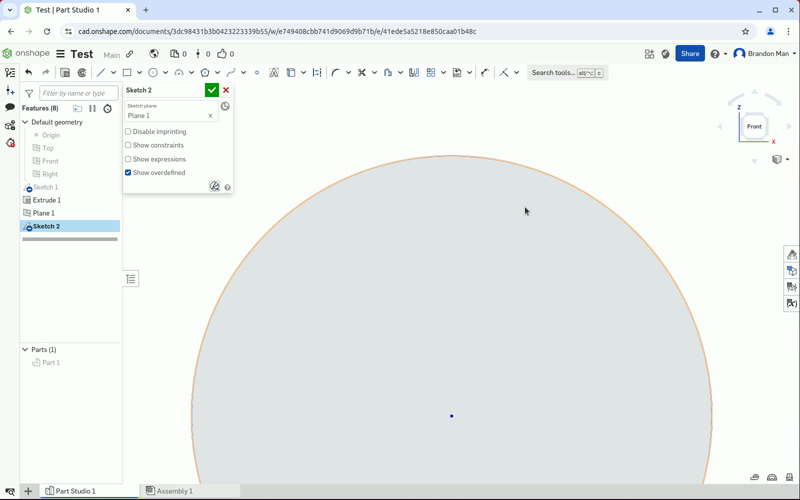
click(525, 206)
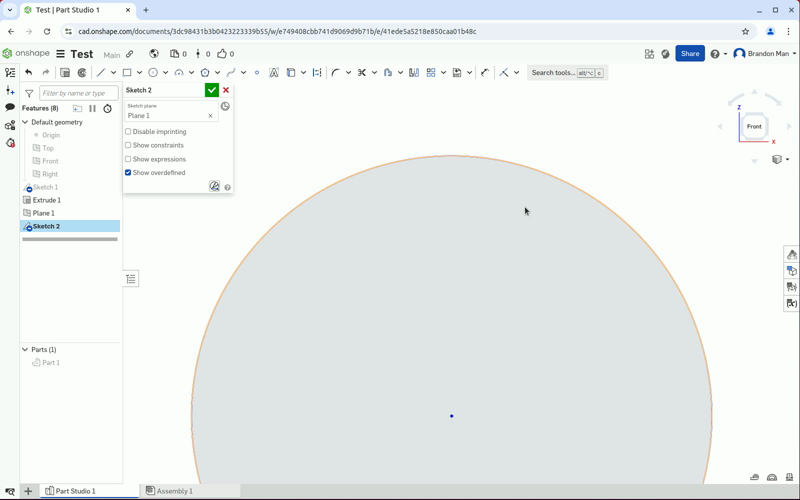
scroll(-6)
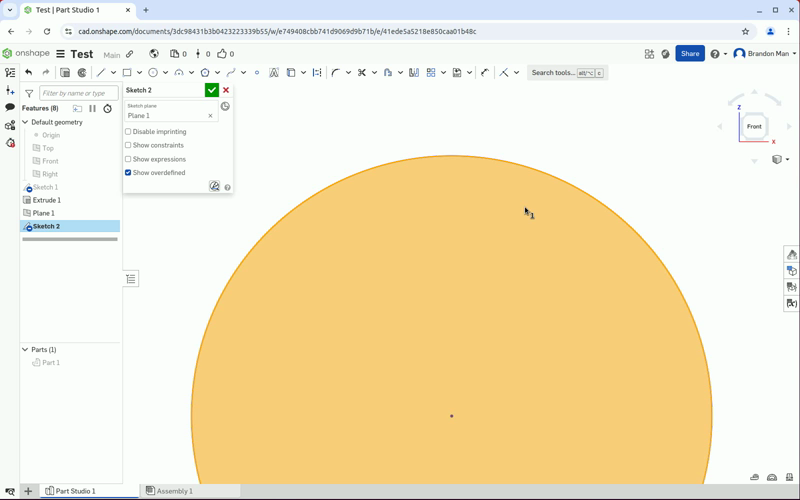
scroll(-6)
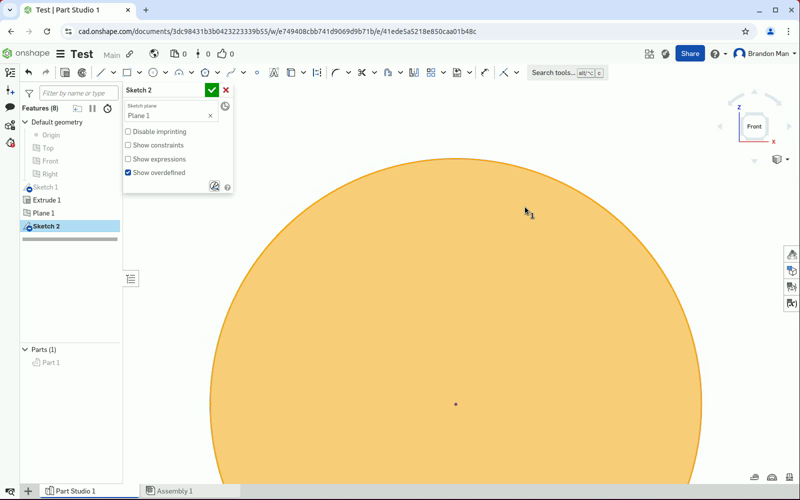
scroll(-6)
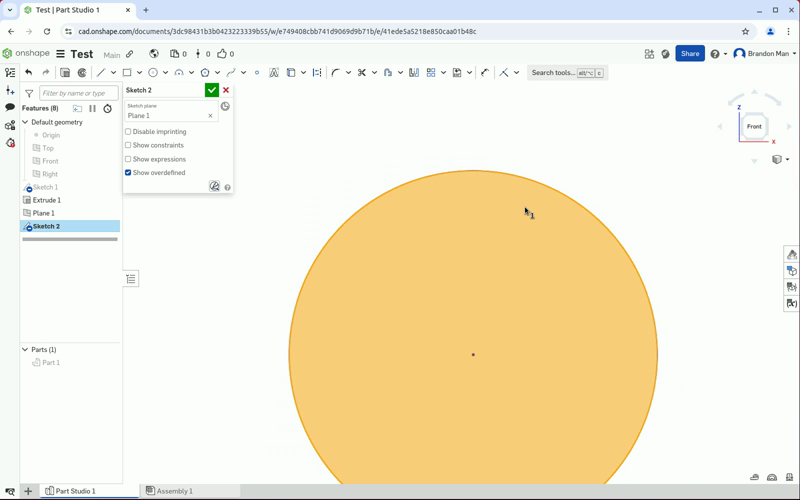
scroll(-6)
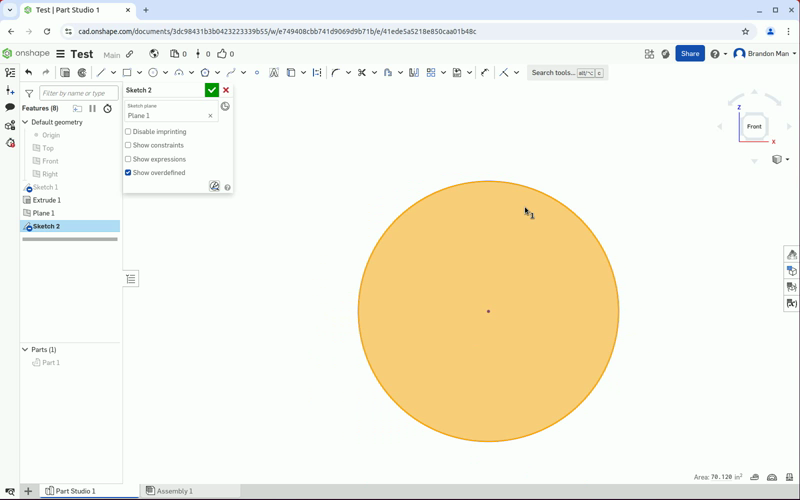
scroll(-6)
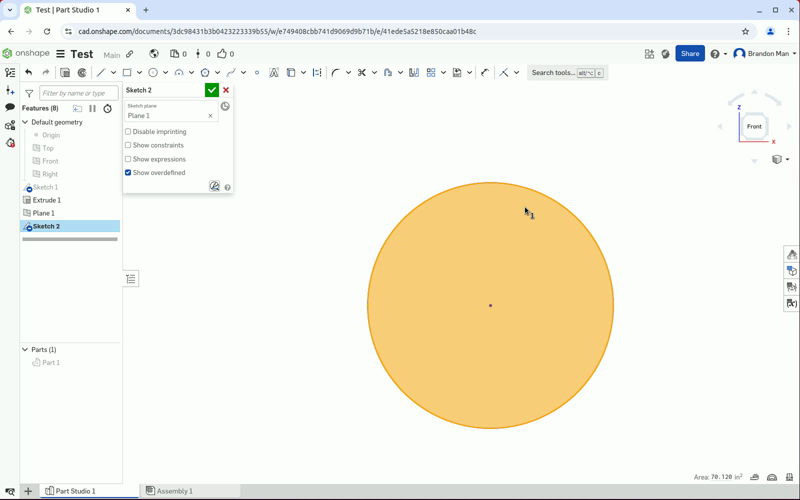
scroll(-6)
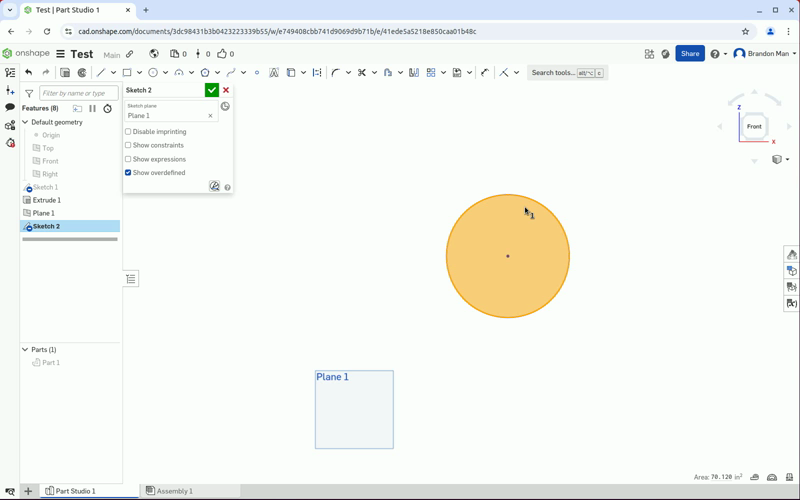
scroll(-6)
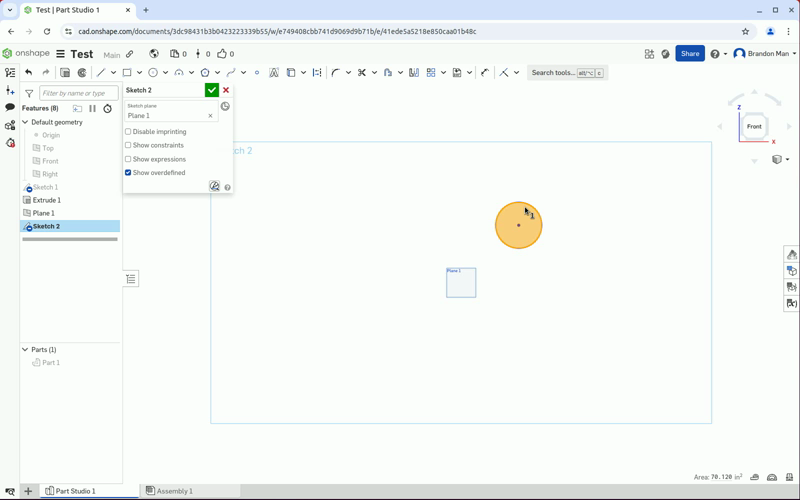
mouse_move(73, 352)
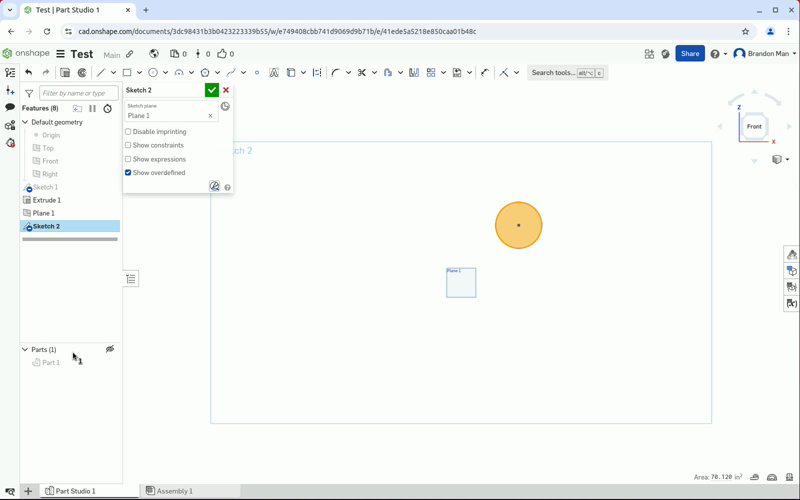
key(shift+y)
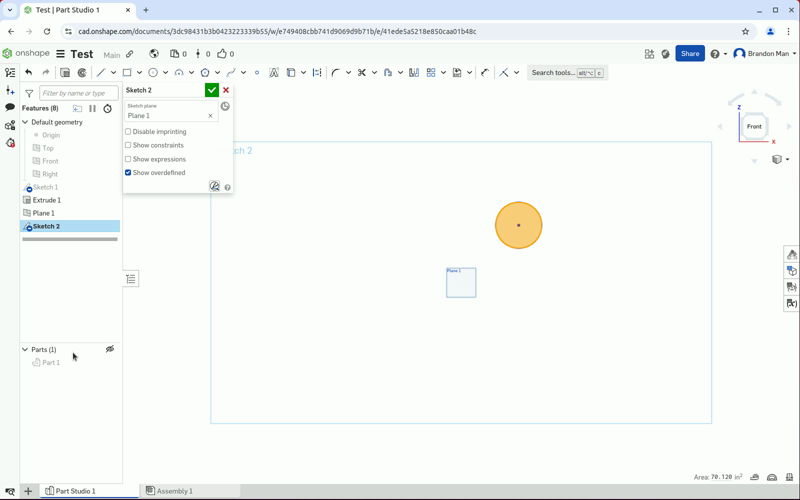
key(shift+e)
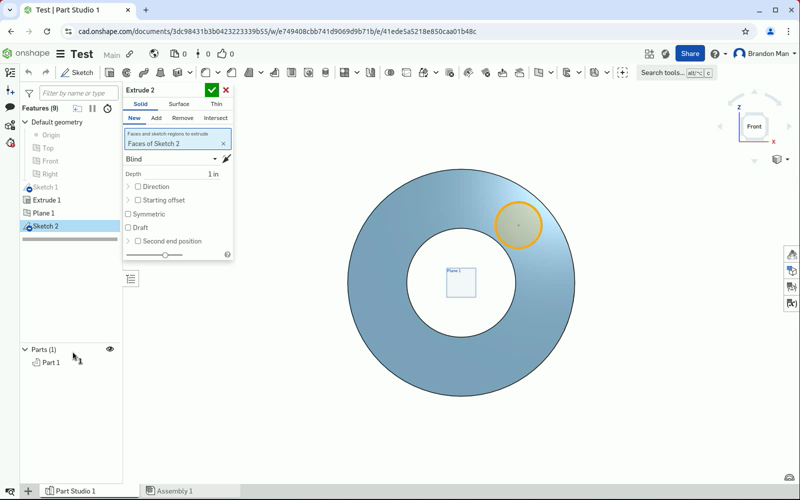
mouse_move(143, 106)
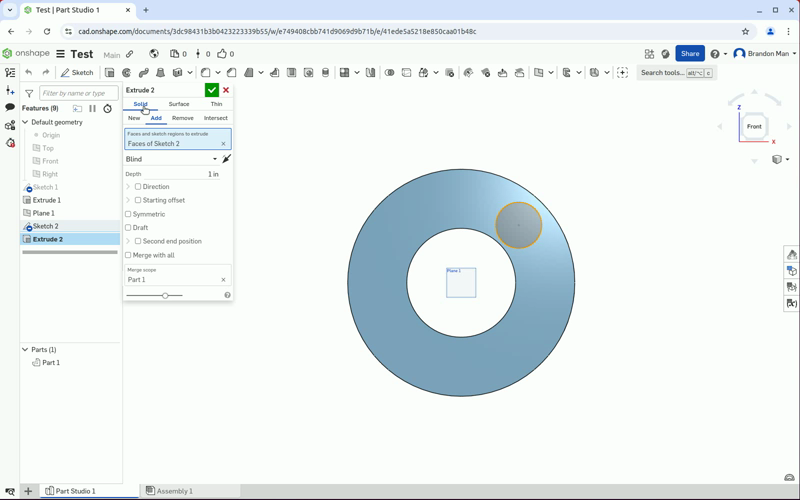
click(143, 106)
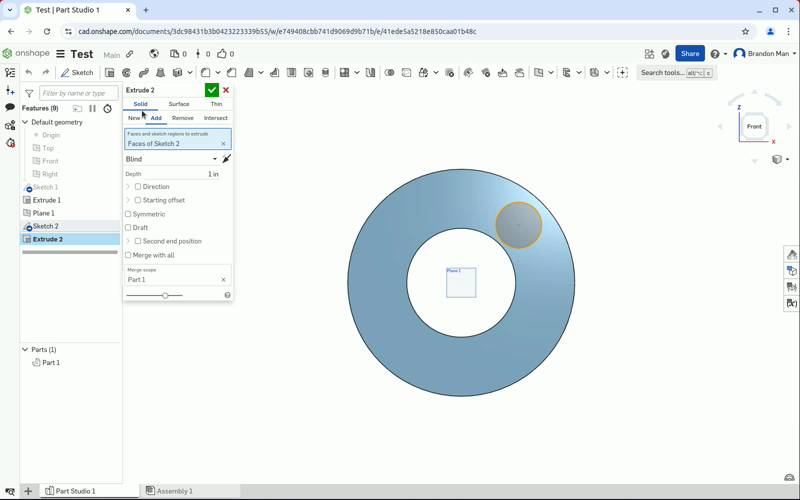
mouse_move(137, 120)
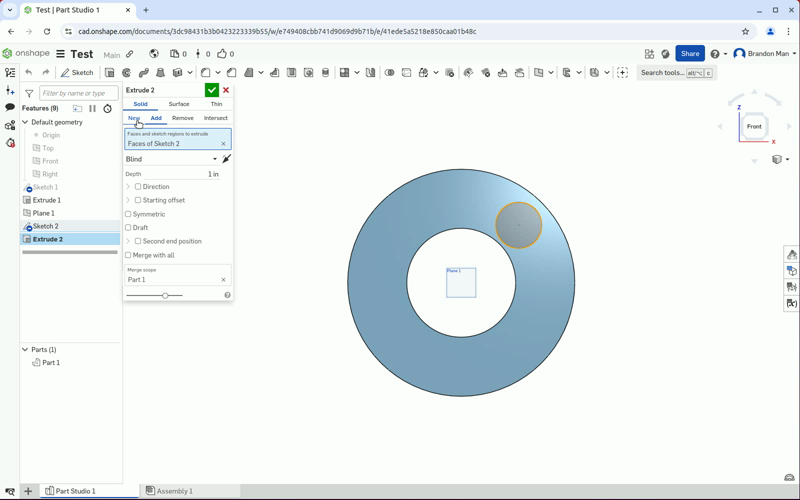
click(137, 120)
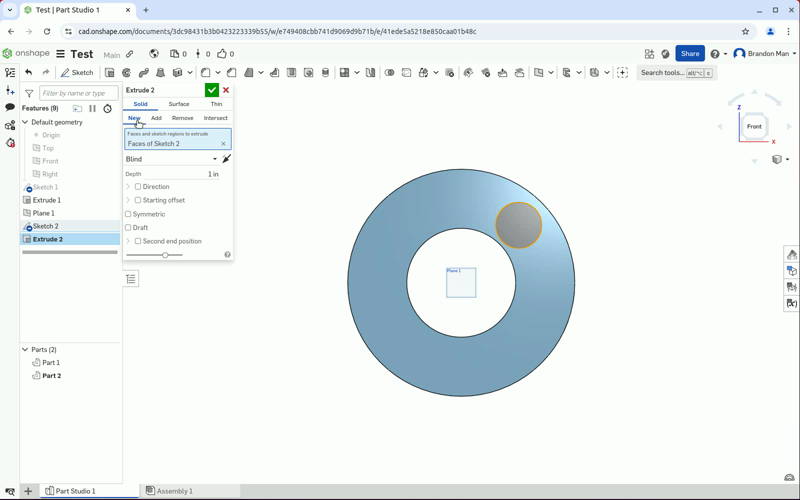
key(tab, 4)
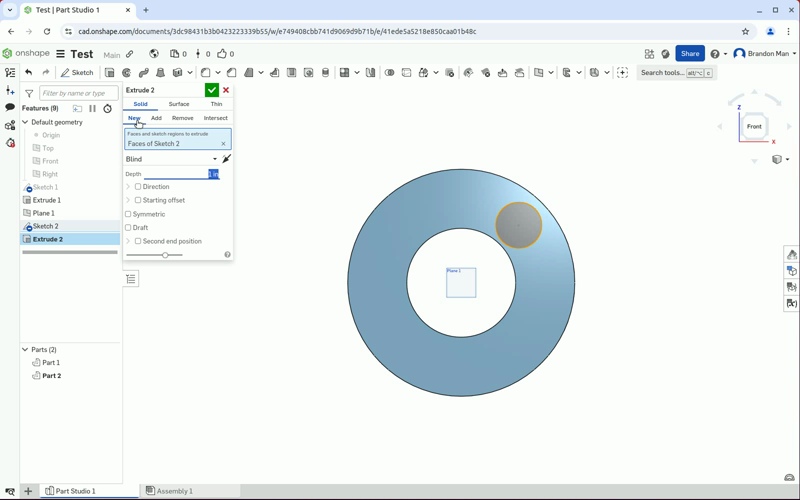
text(2.648)
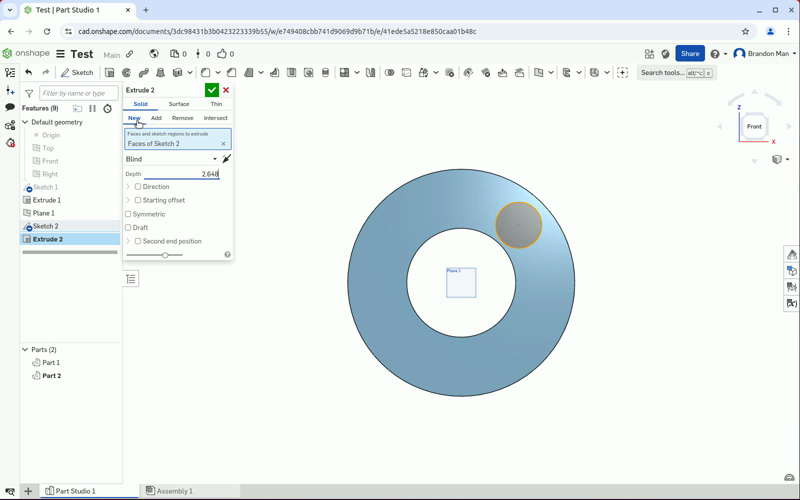
key(enter)
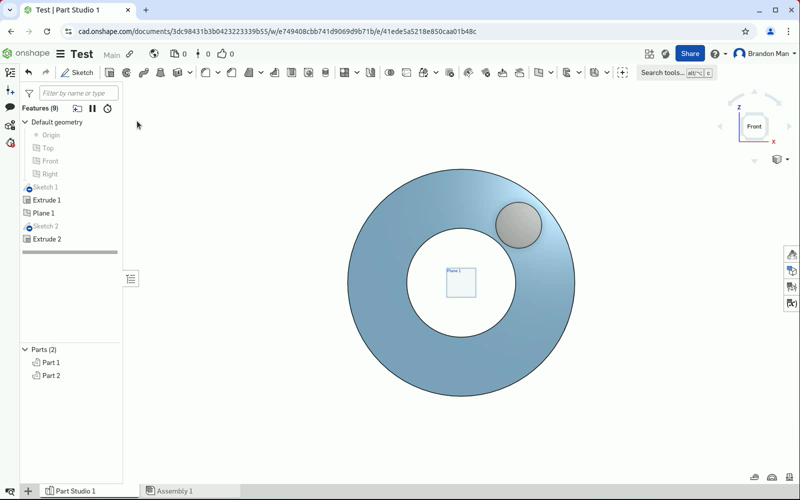
key(shift+h)
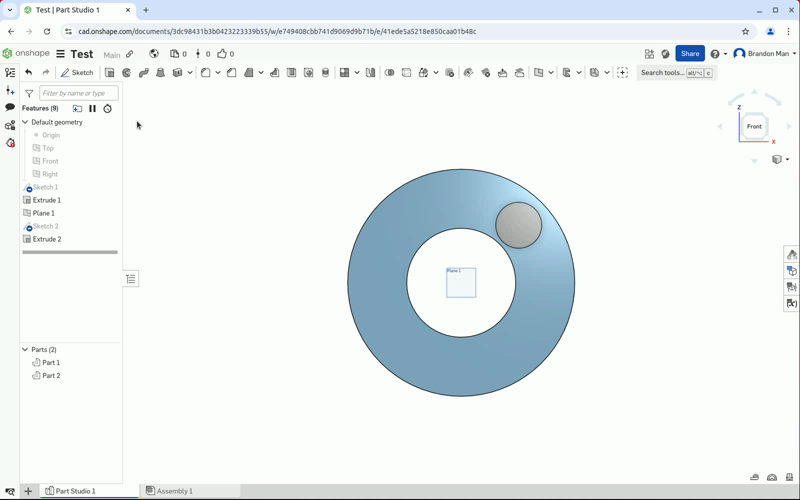
key(shift+h)
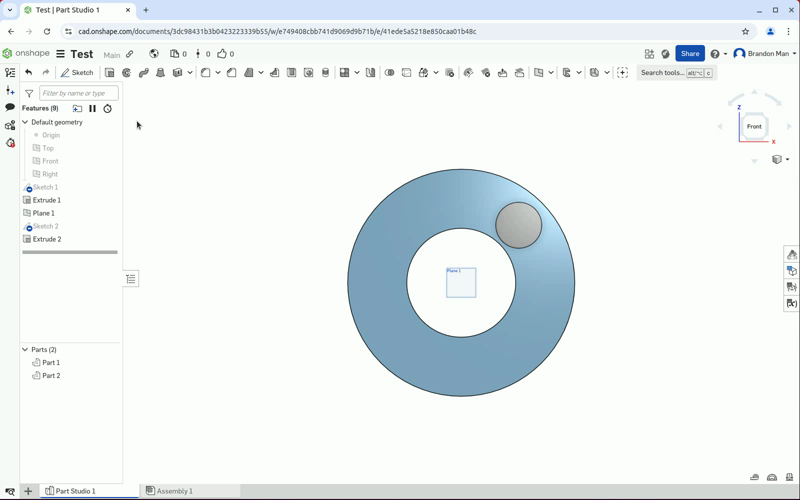
mouse_move(73, 189)
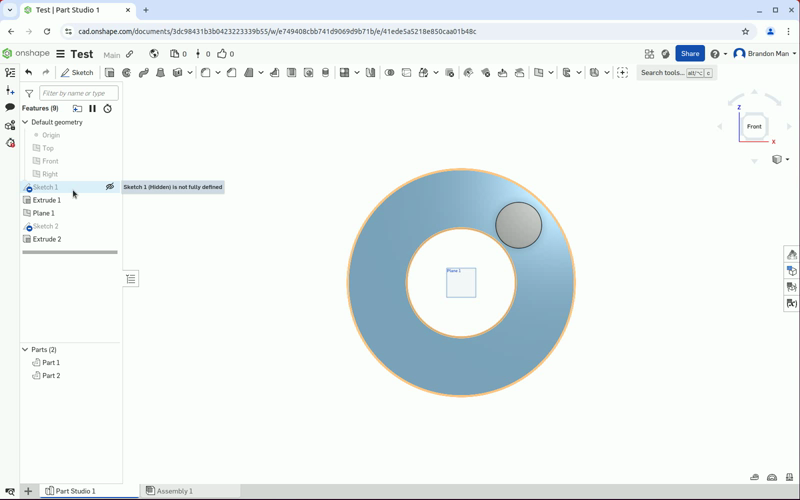
click(73, 189)
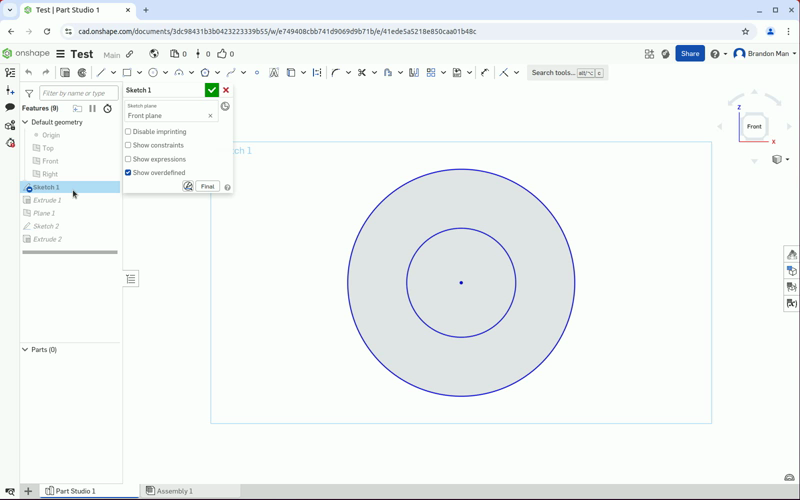
mouse_move(229, 92)
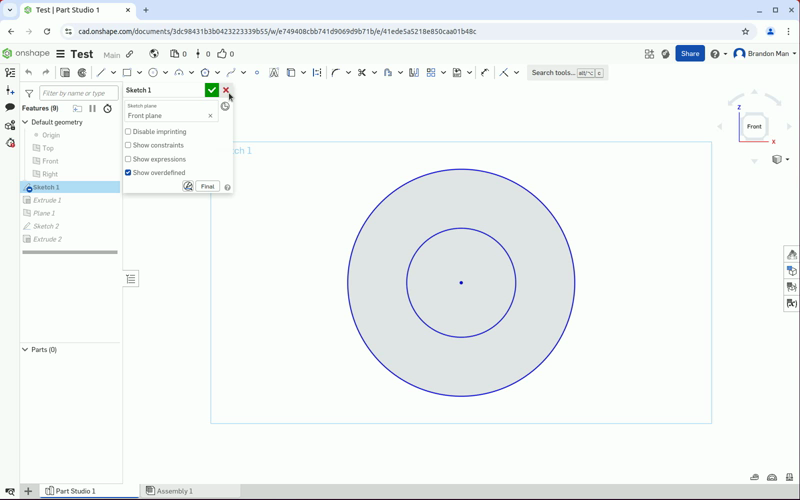
click(229, 92)
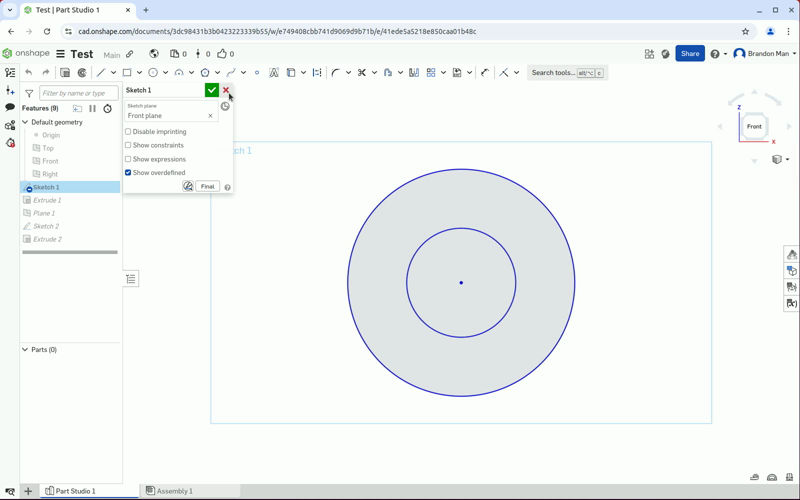
key(shift+s)
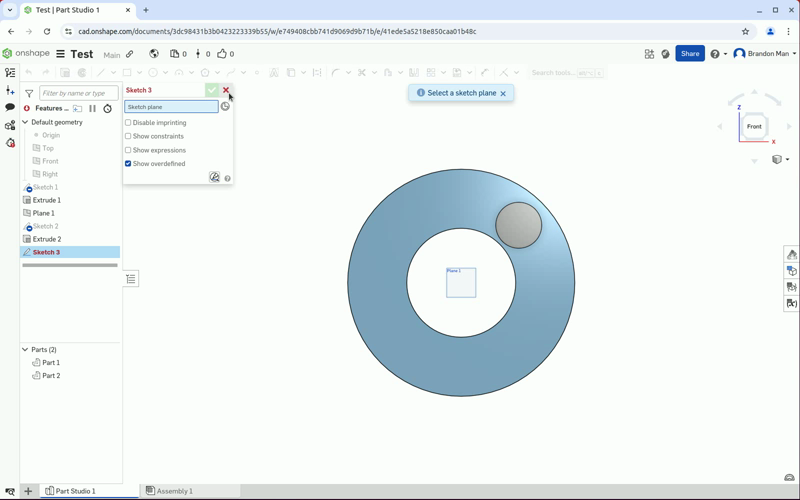
mouse_move(73, 215)
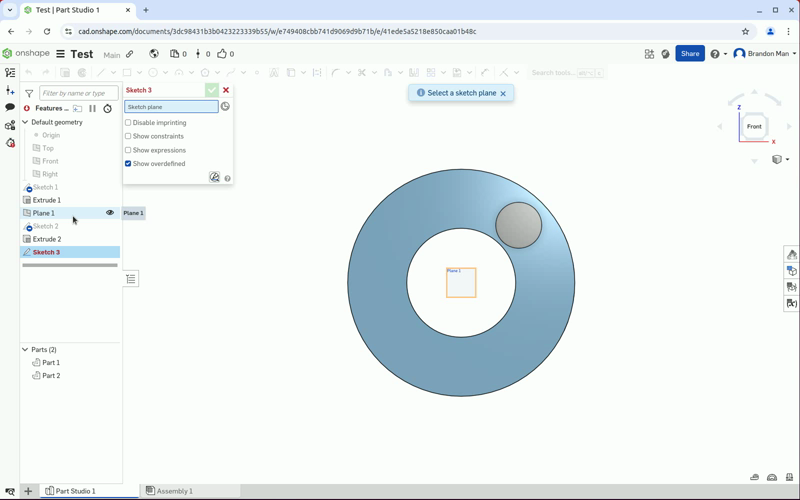
click(73, 215)
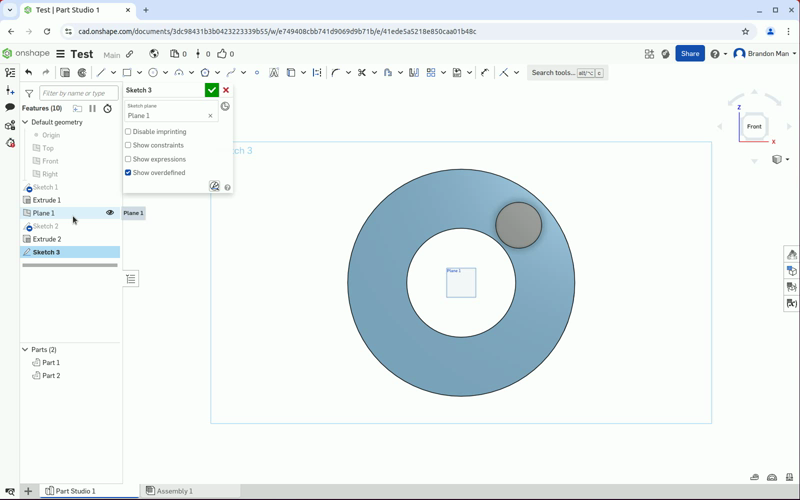
mouse_move(73, 352)
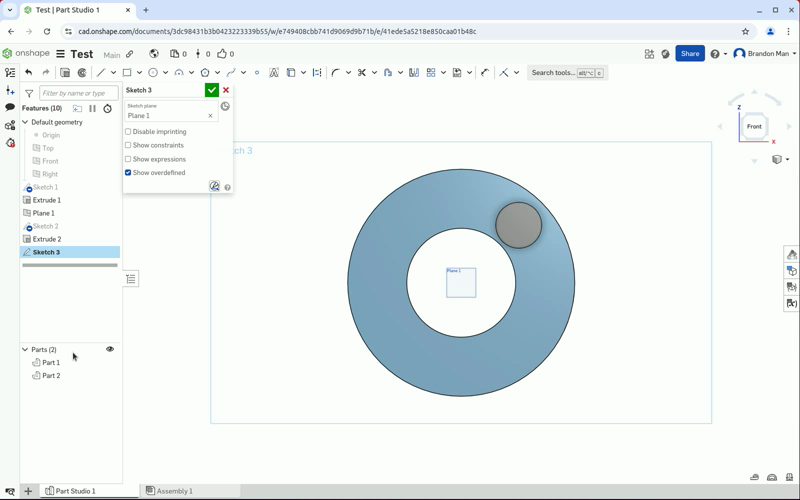
key(y)
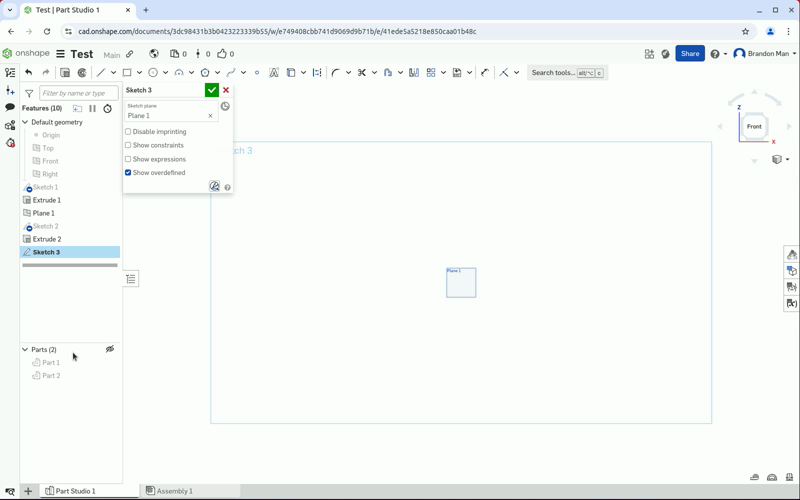
key(c)
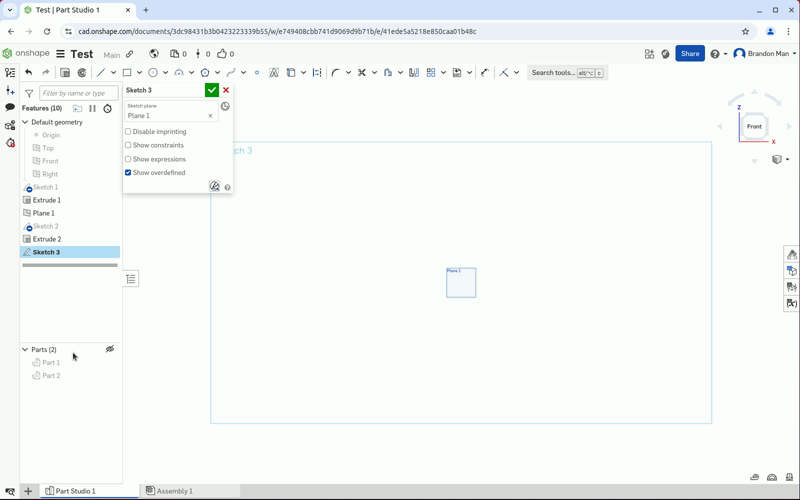
key_down(shift)
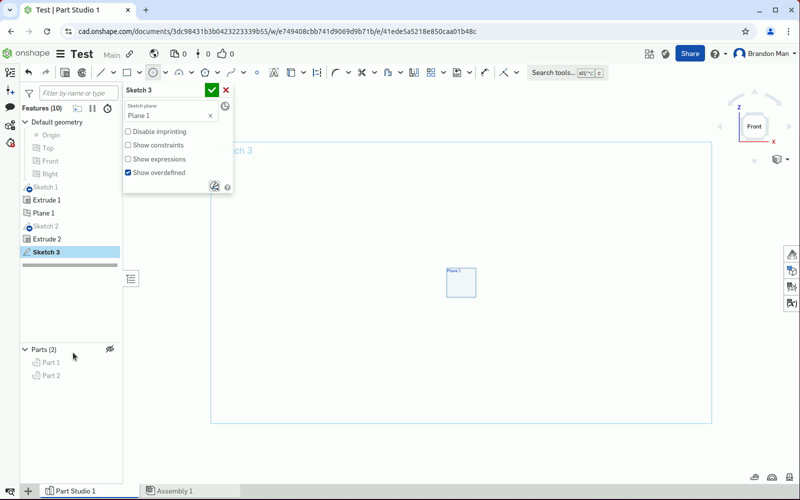
mouse_move(543, 282)
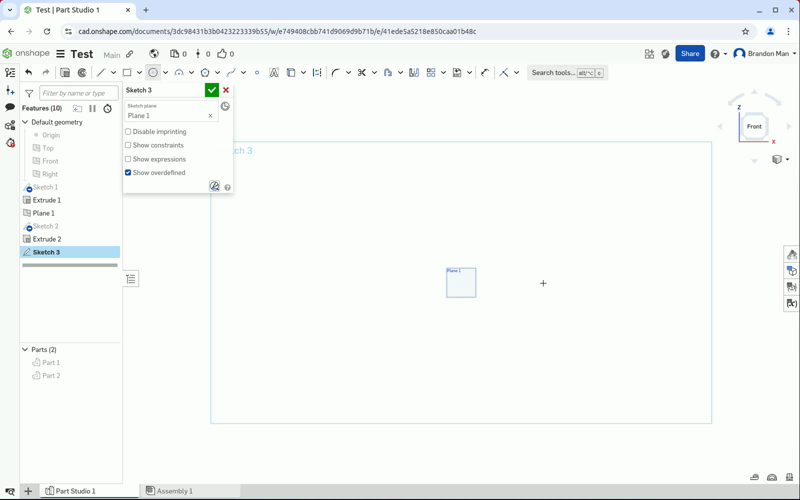
click(543, 282)
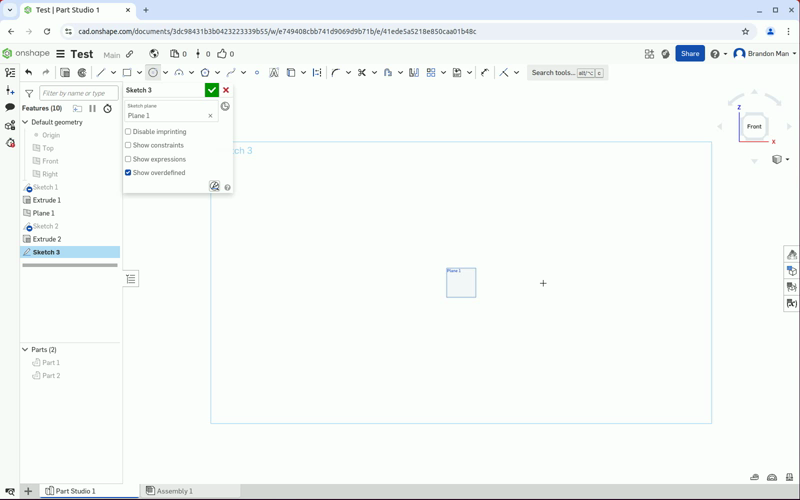
key_up(shift)
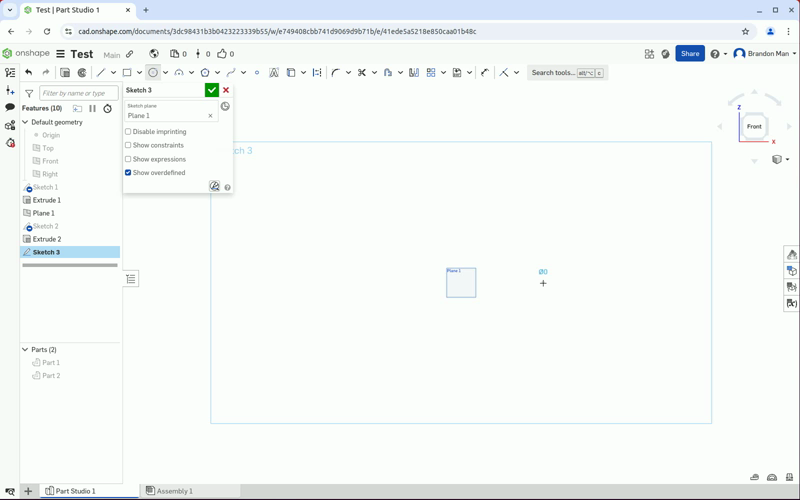
mouse_move(565, 282)
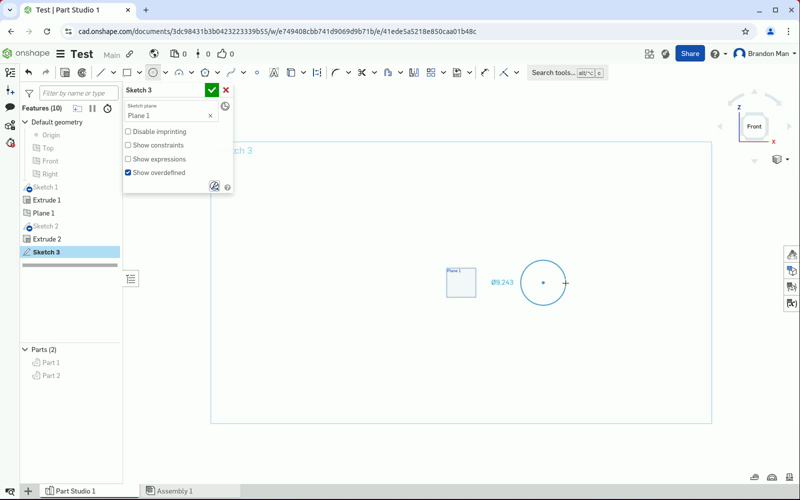
click(565, 282)
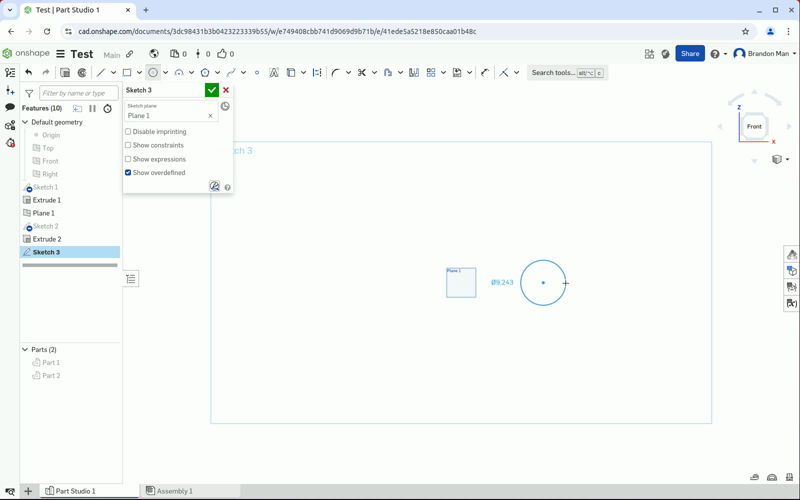
key(esc)
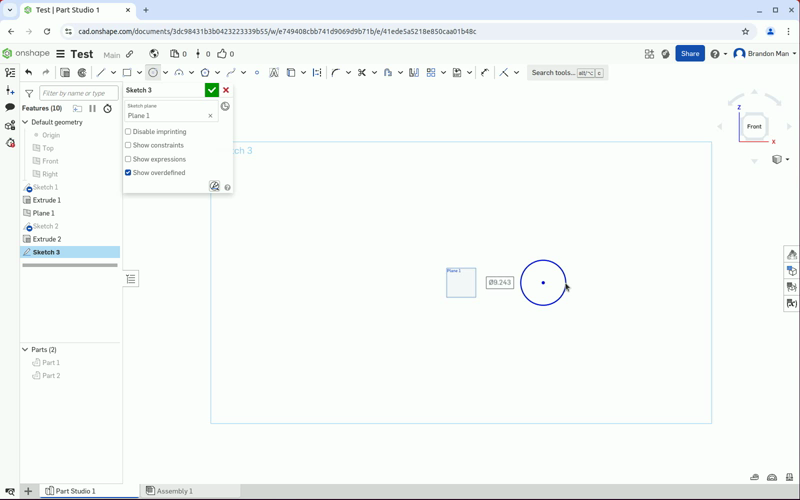
mouse_move(524, 274)
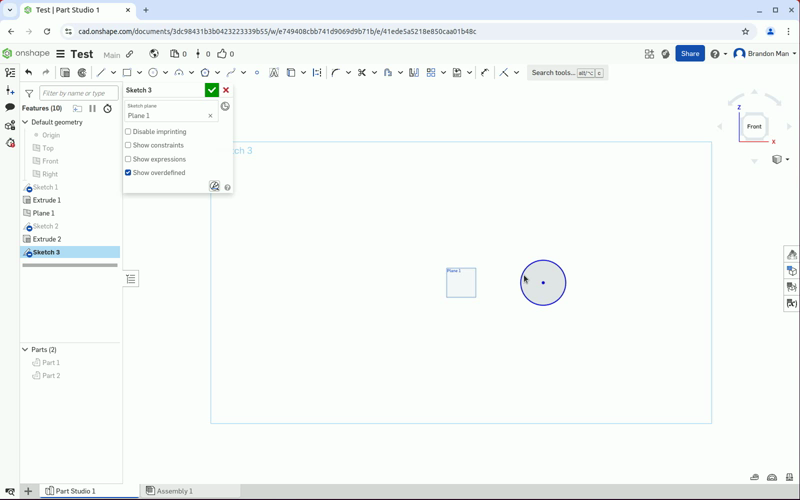
scroll(6)
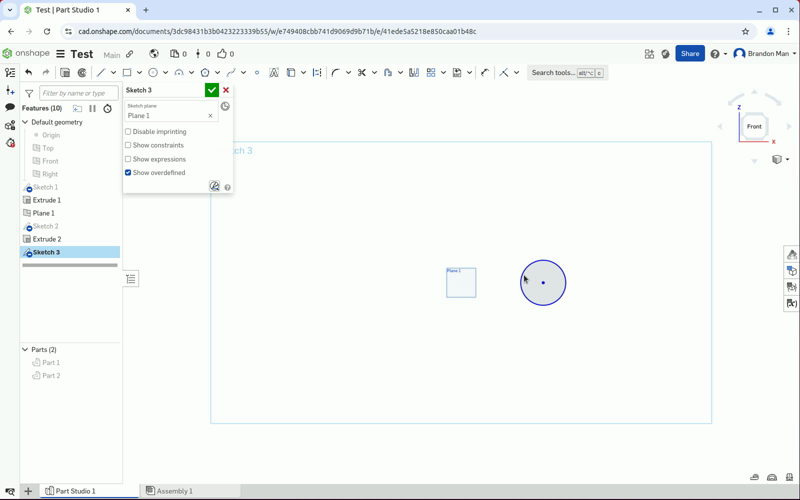
scroll(6)
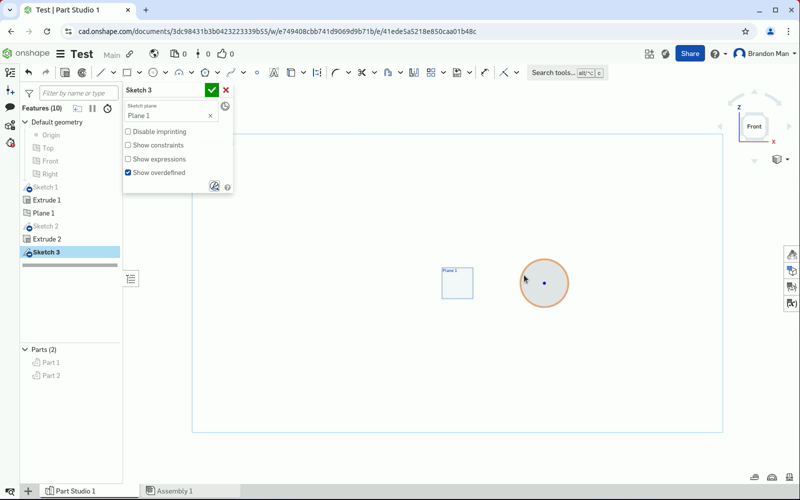
scroll(6)
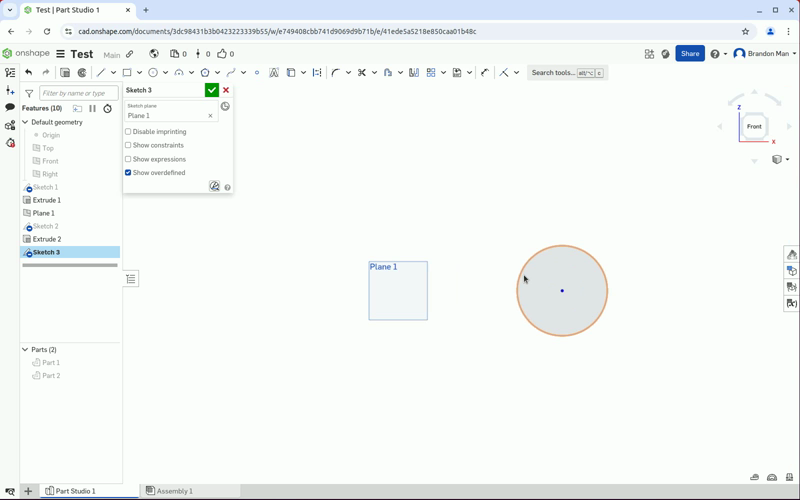
scroll(6)
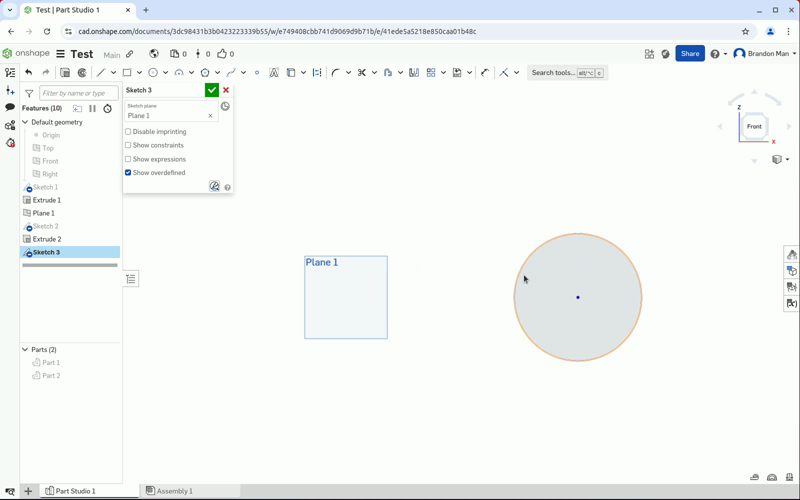
scroll(6)
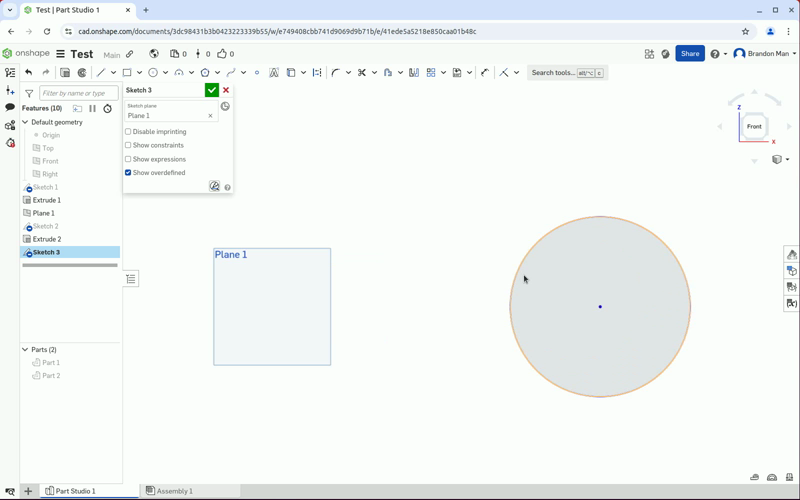
scroll(6)
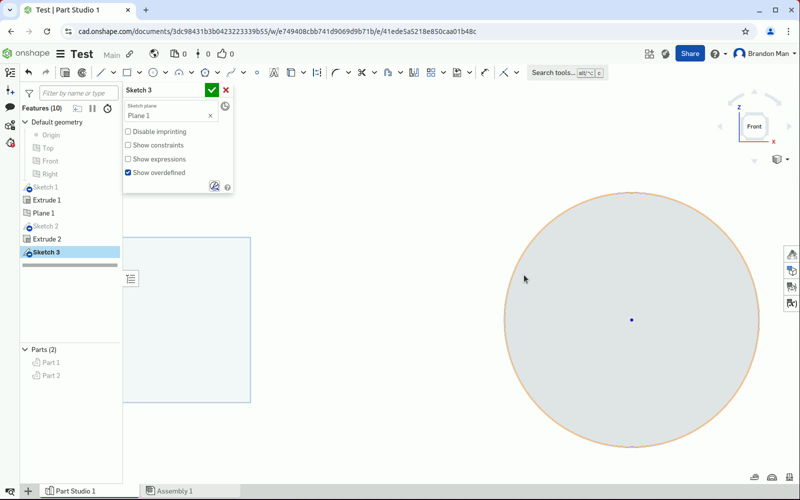
scroll(6)
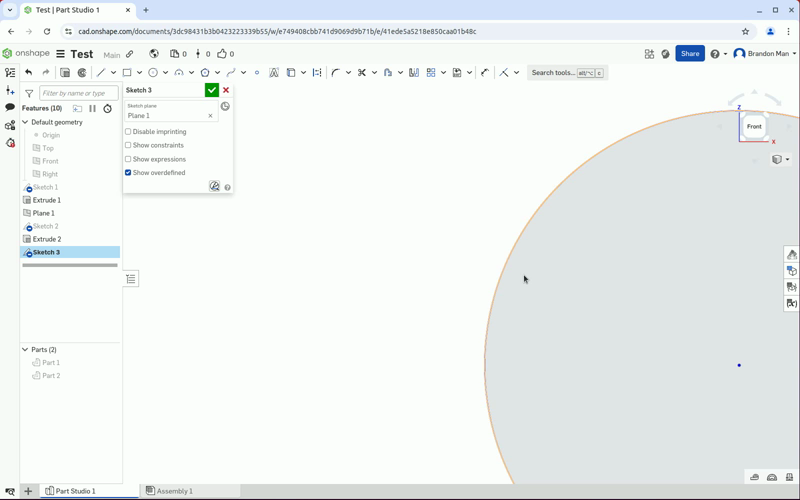
click(524, 274)
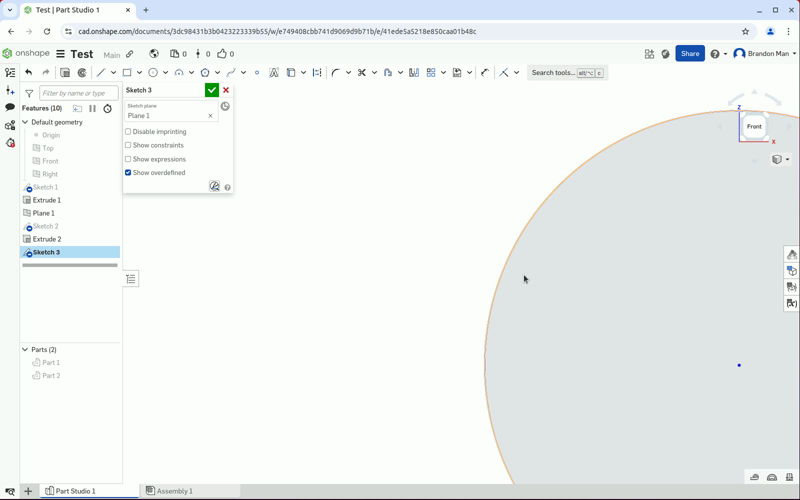
scroll(-6)
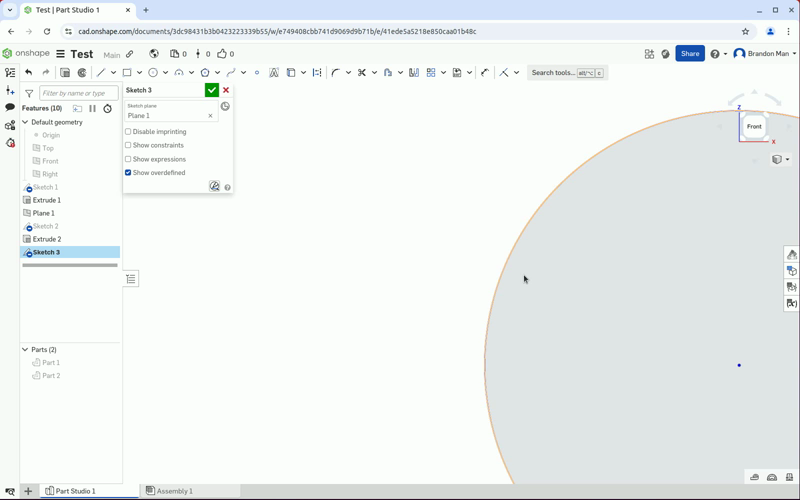
scroll(-6)
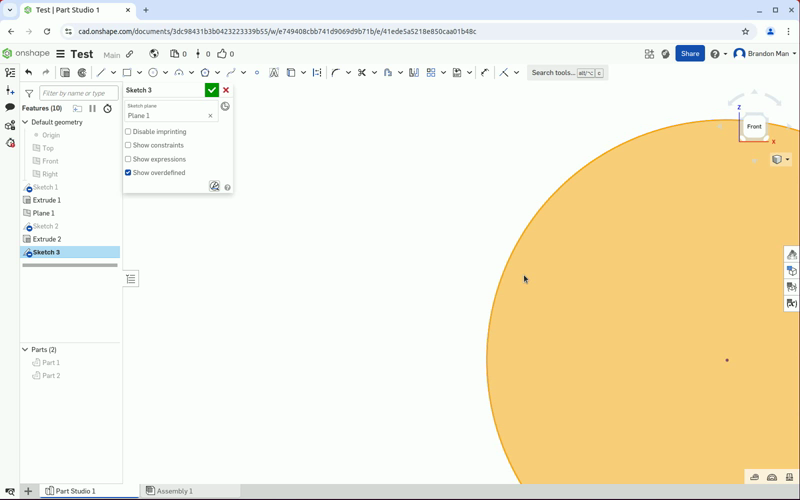
scroll(-6)
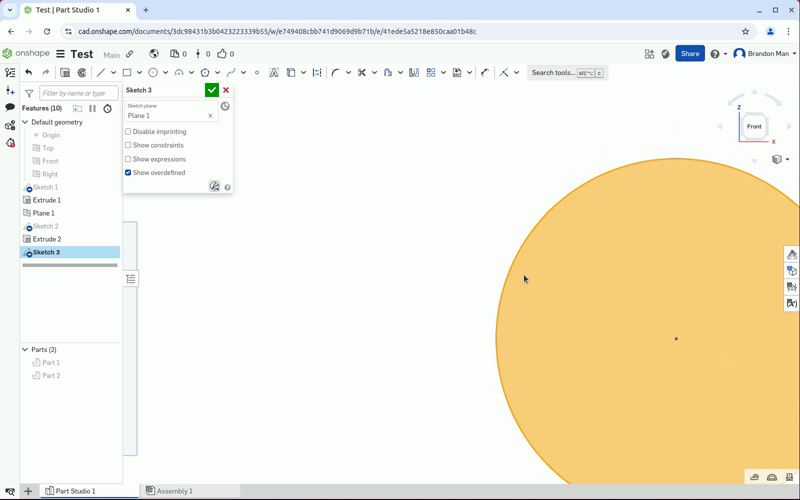
scroll(-6)
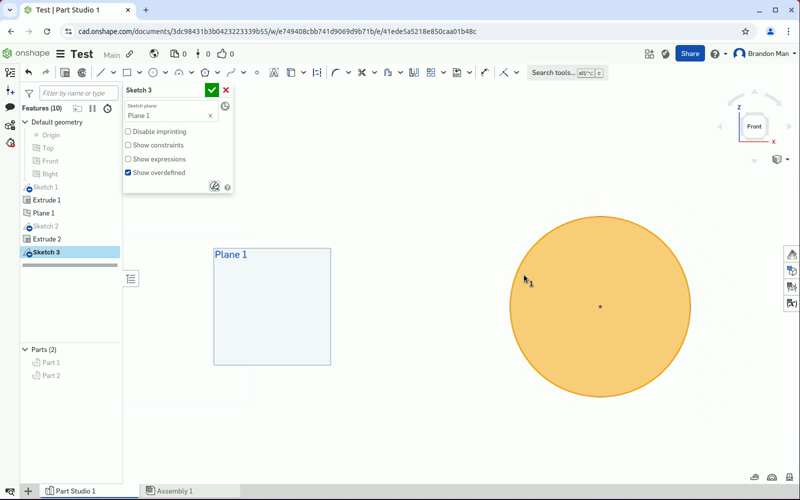
scroll(-6)
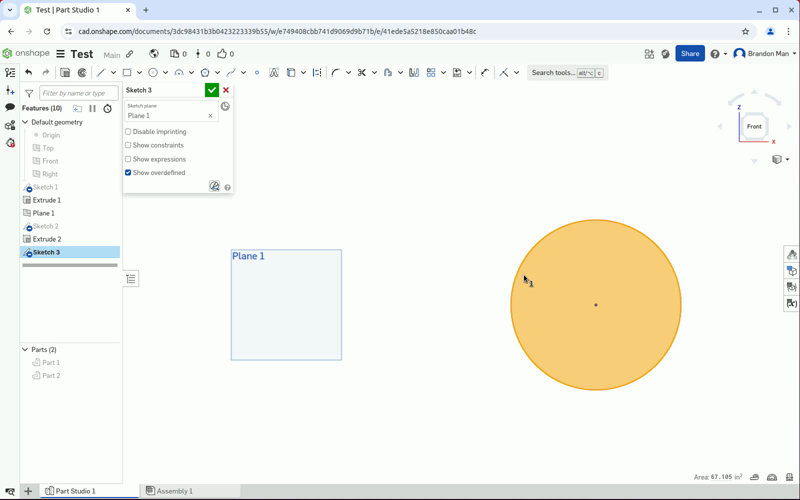
scroll(-6)
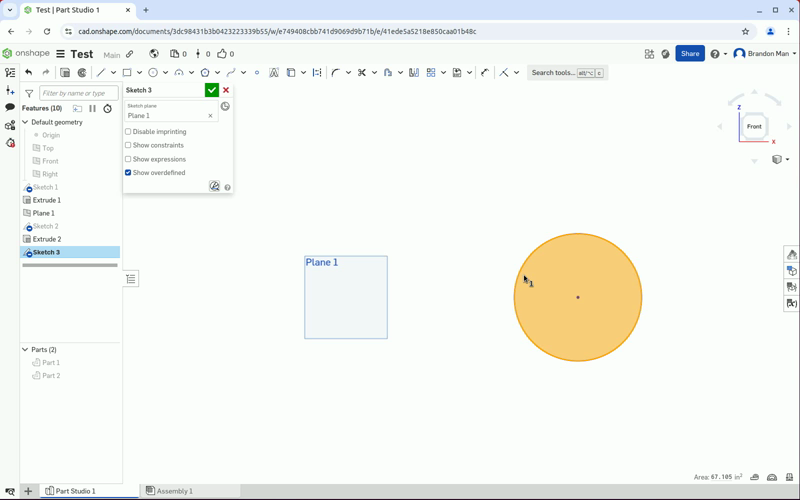
scroll(-6)
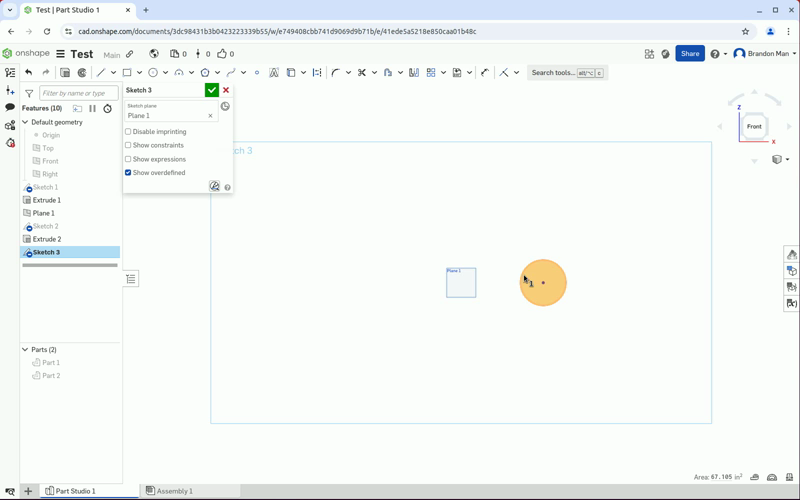
mouse_move(73, 352)
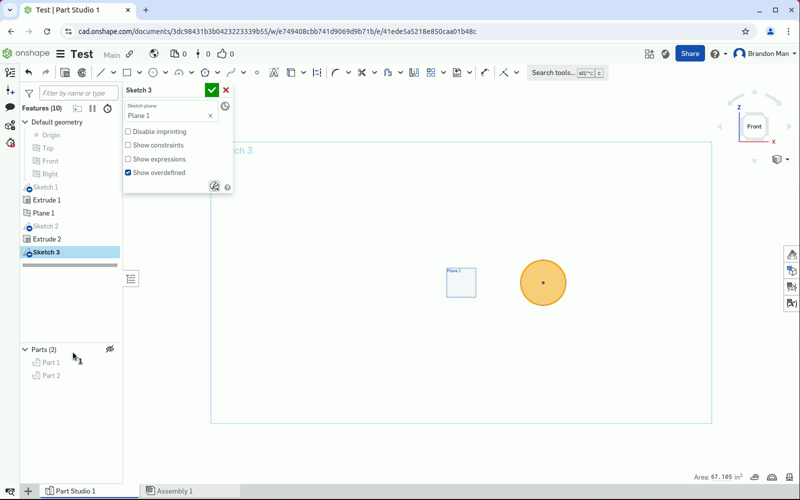
key(shift+y)
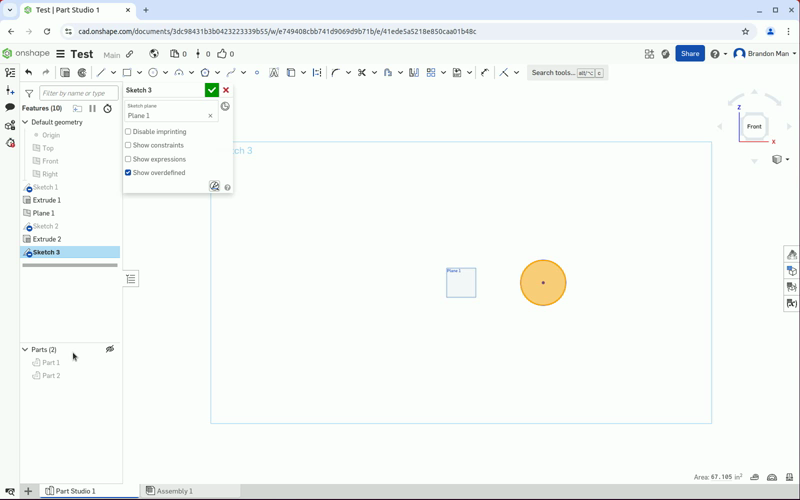
key(shift+e)
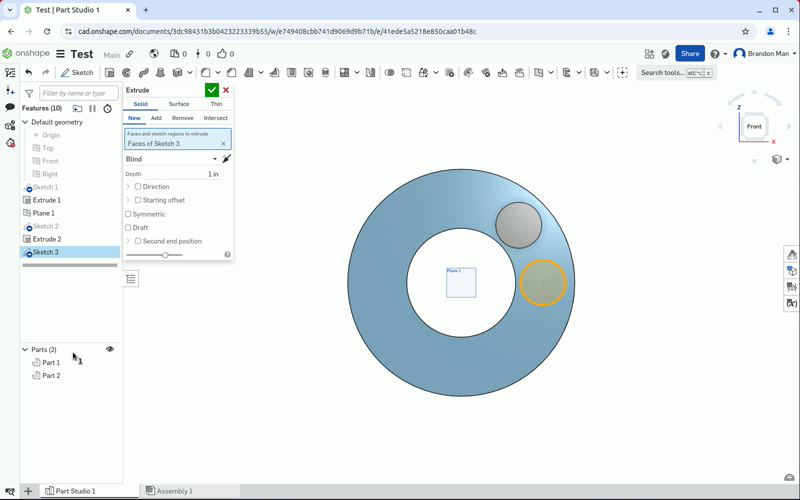
mouse_move(143, 106)
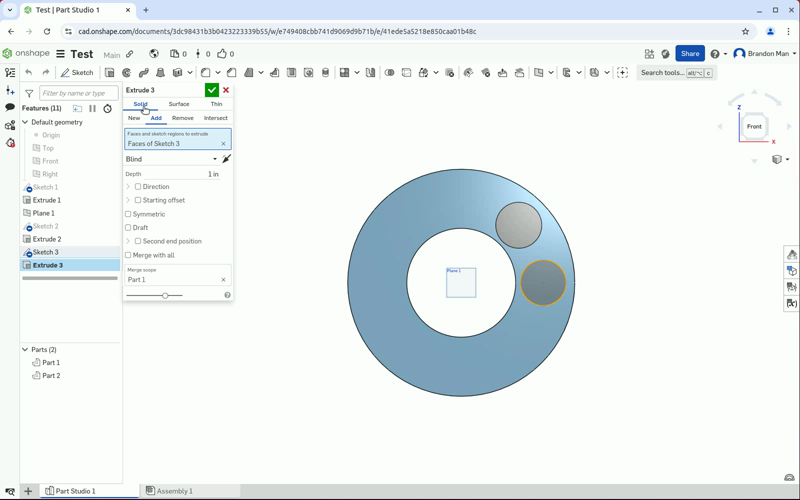
click(143, 106)
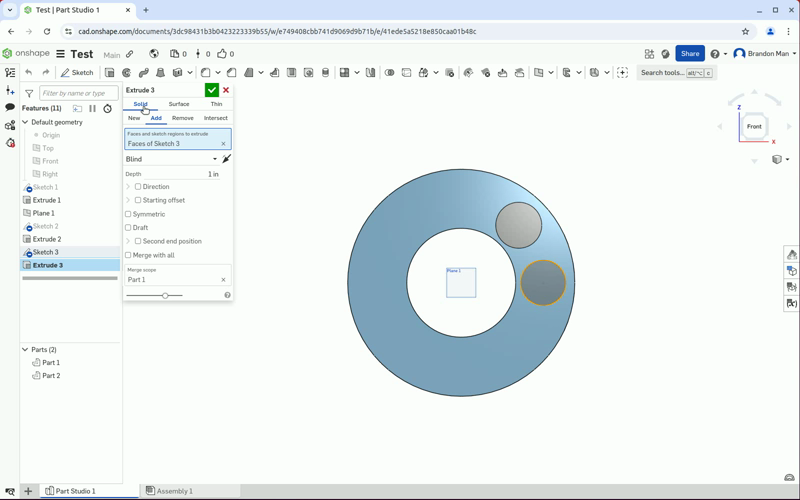
mouse_move(137, 120)
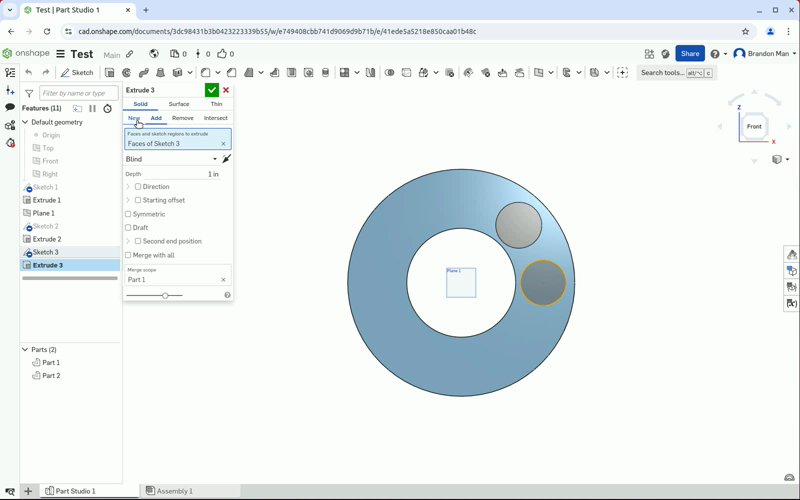
click(137, 120)
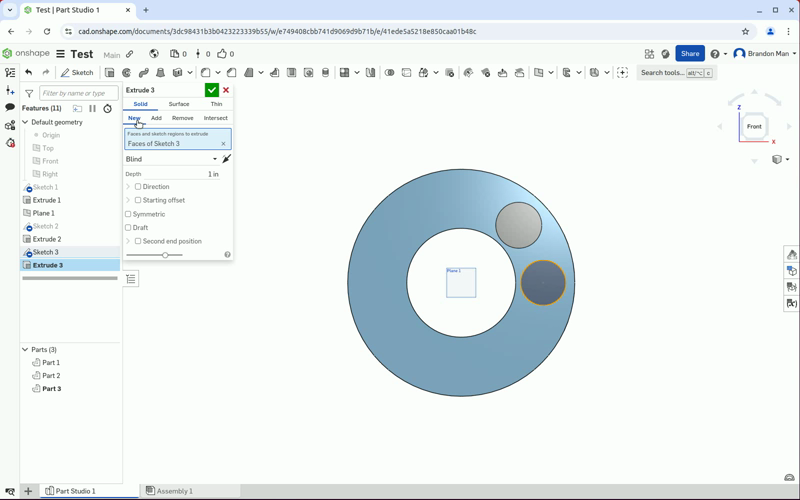
key(tab, 4)
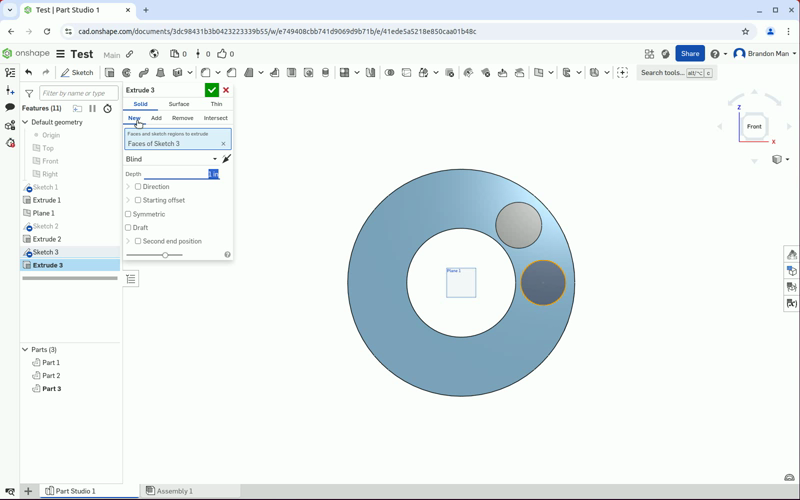
text(2.648)
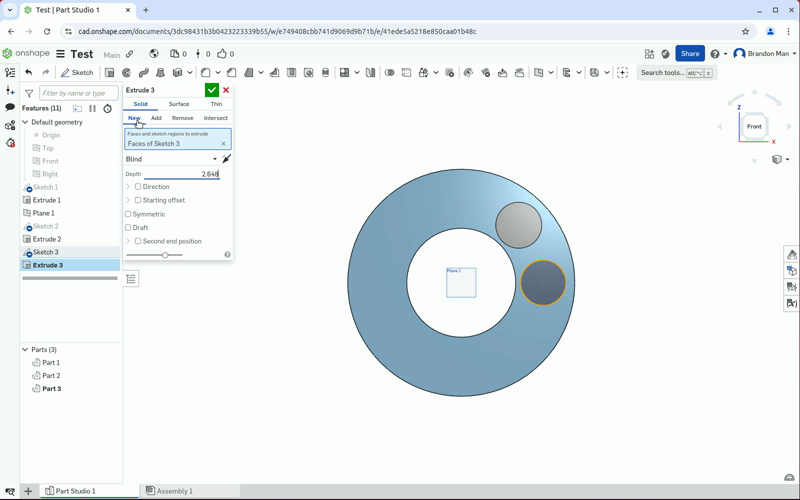
key(enter)
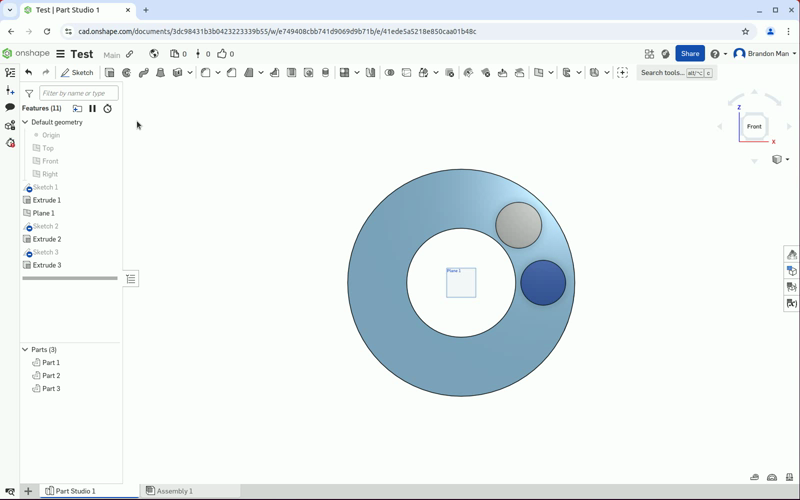
key(shift+h)
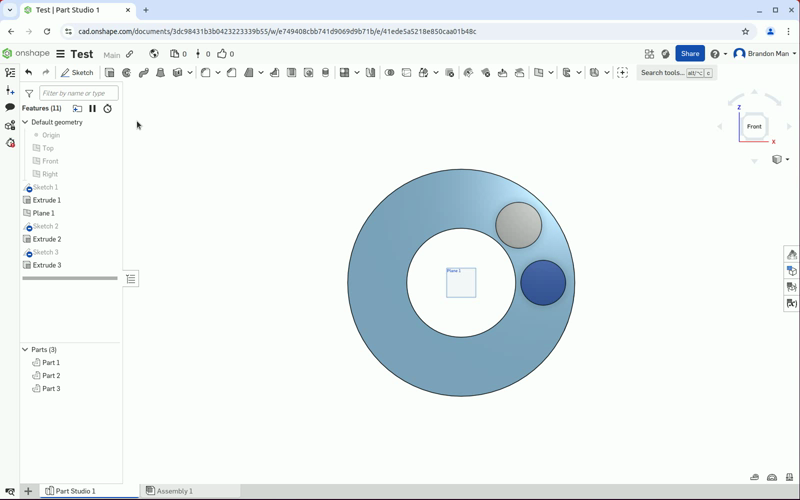
key(shift+h)
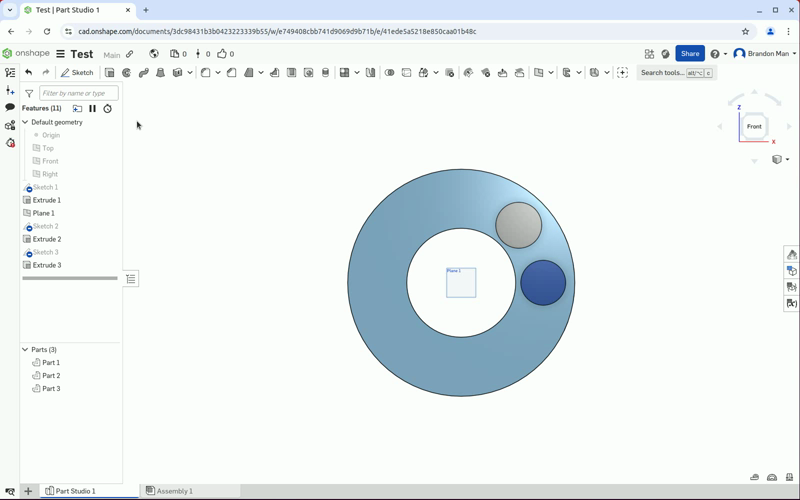
mouse_move(73, 189)
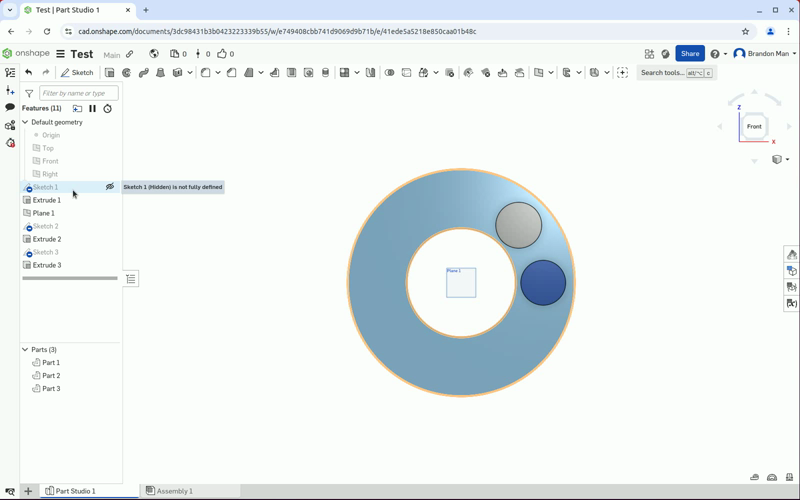
click(73, 189)
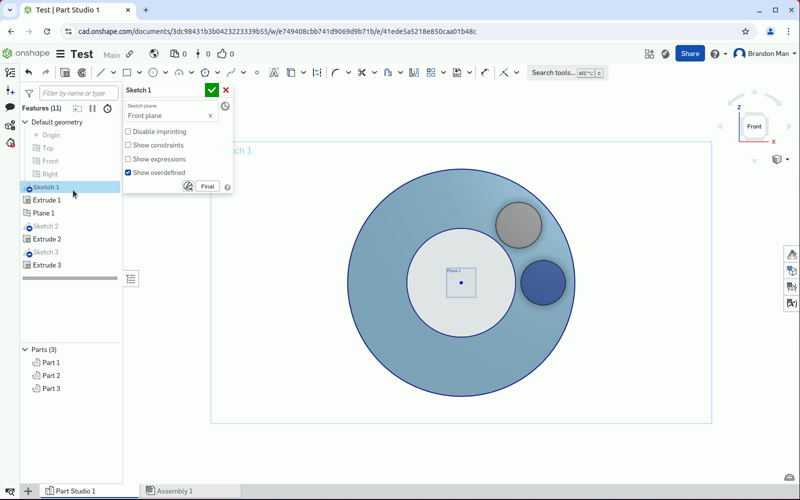
mouse_move(229, 92)
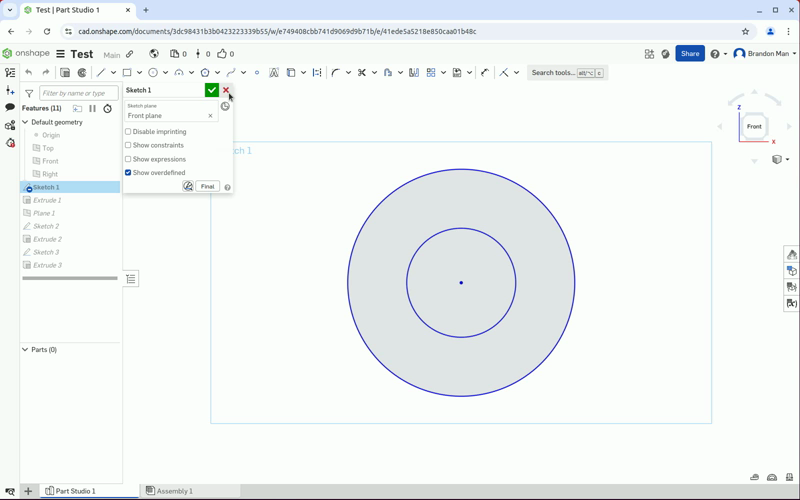
click(229, 92)
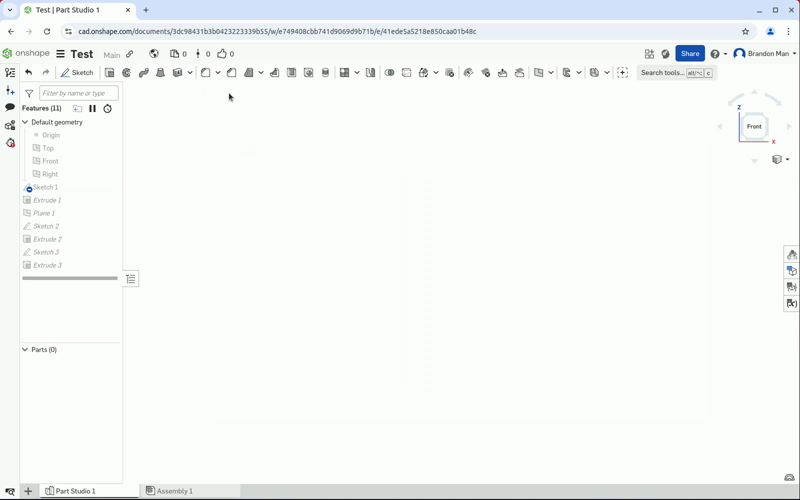
key(shift+s)
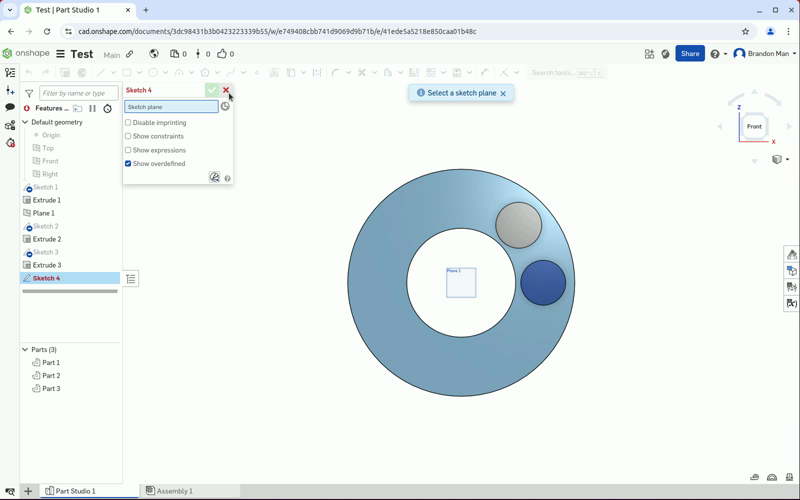
mouse_move(73, 215)
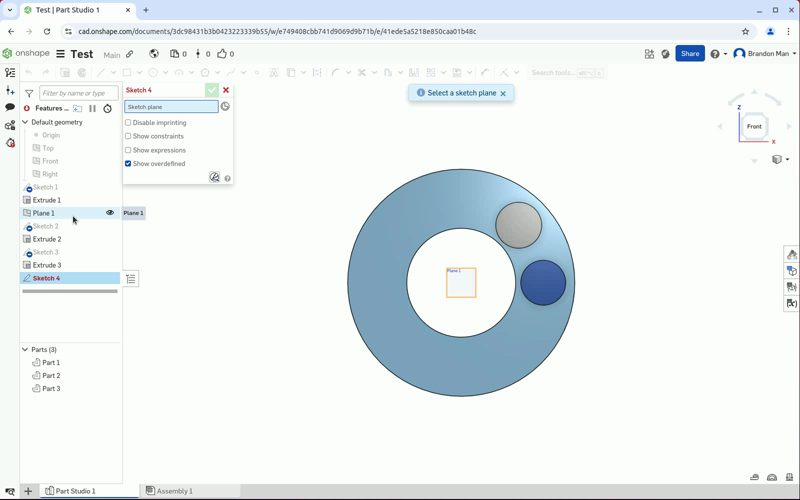
click(73, 215)
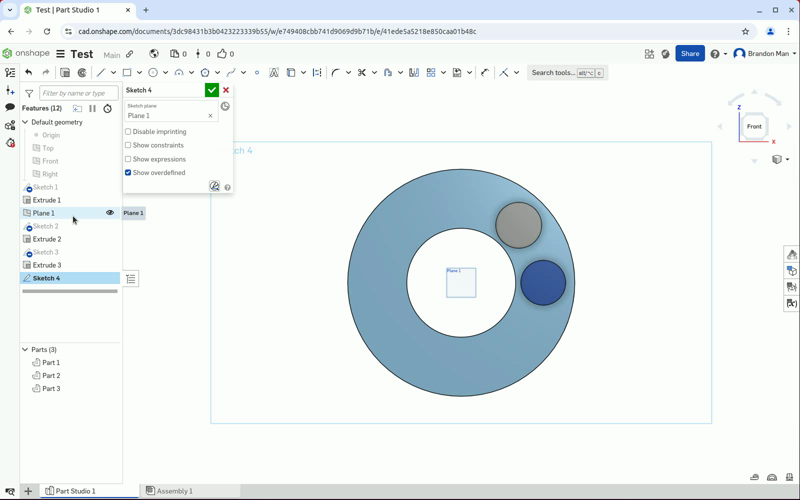
mouse_move(73, 352)
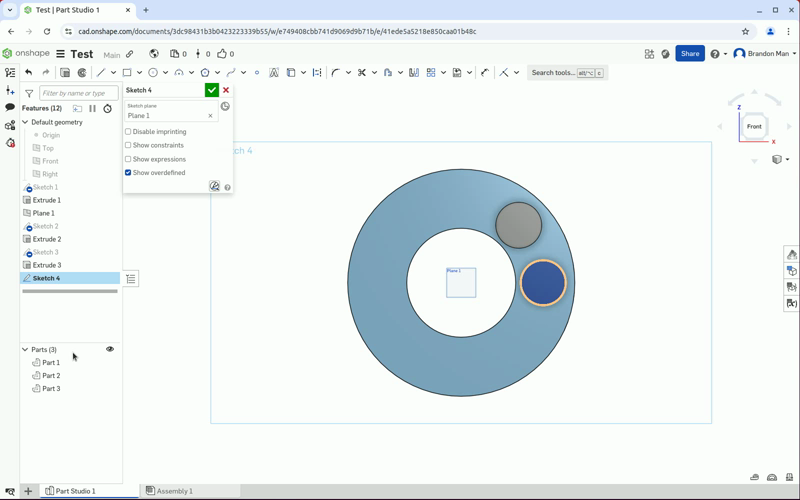
key(y)
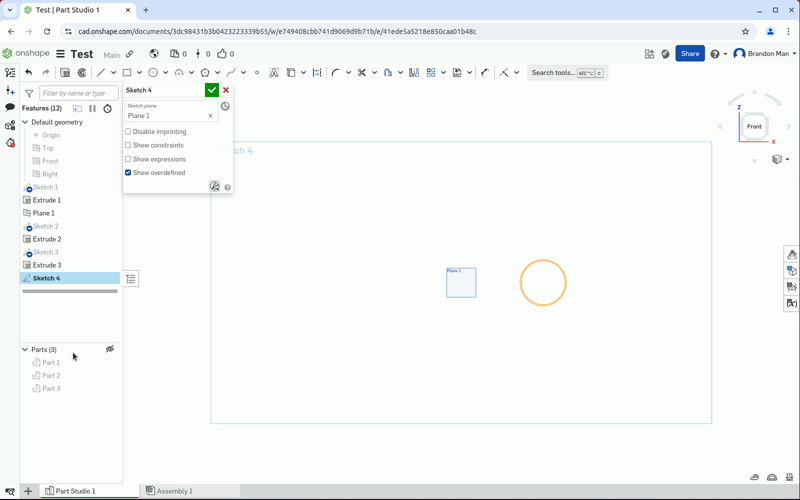
key(c)
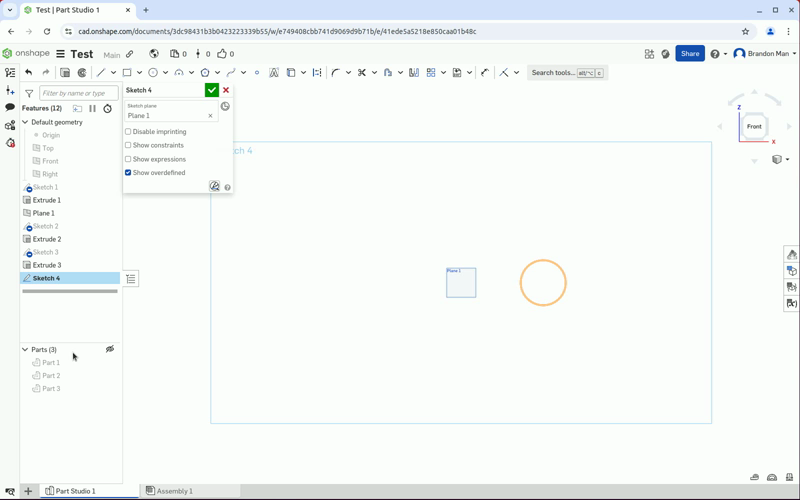
key_down(shift)
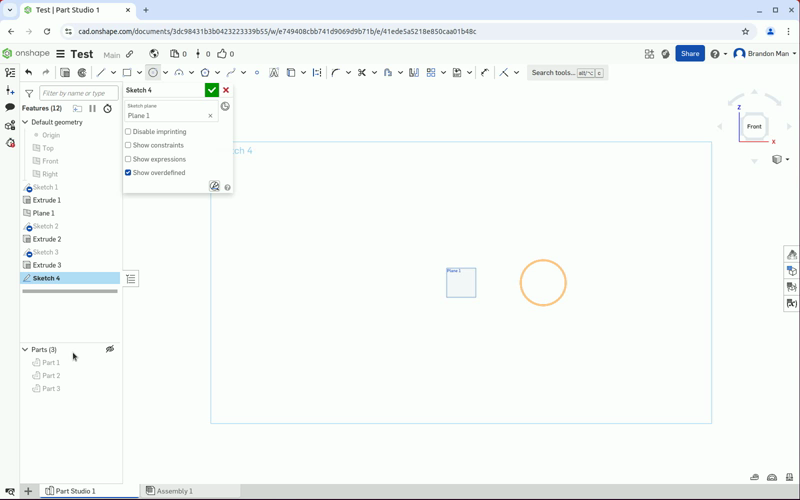
mouse_move(518, 340)
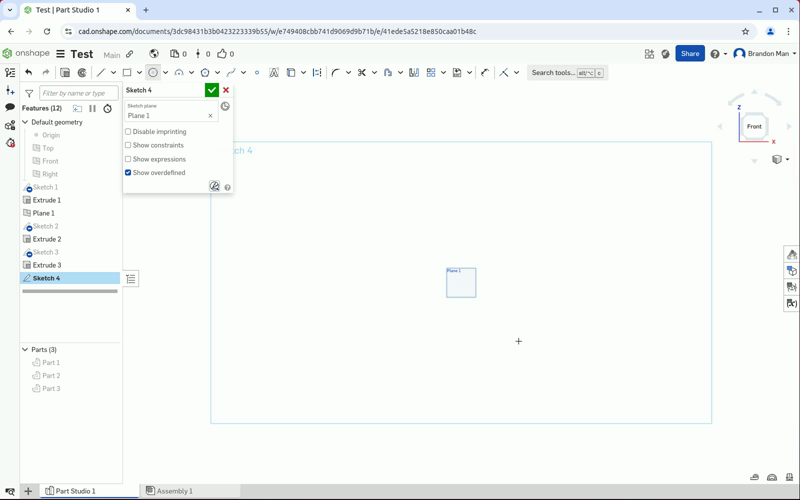
click(518, 340)
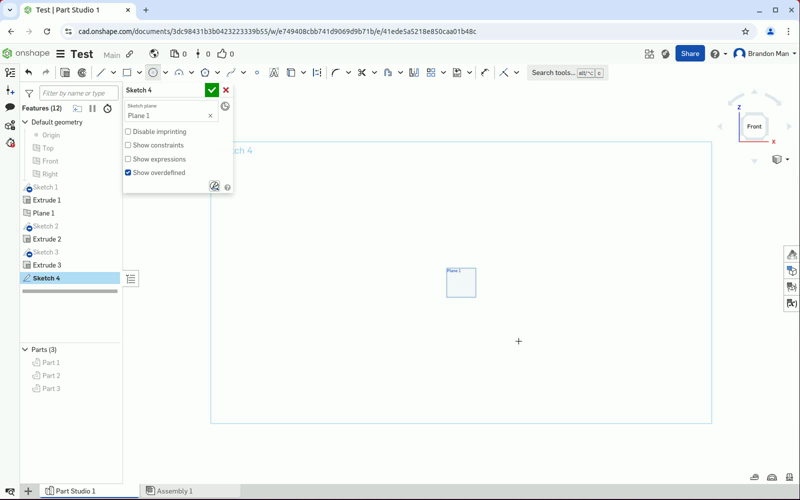
key_up(shift)
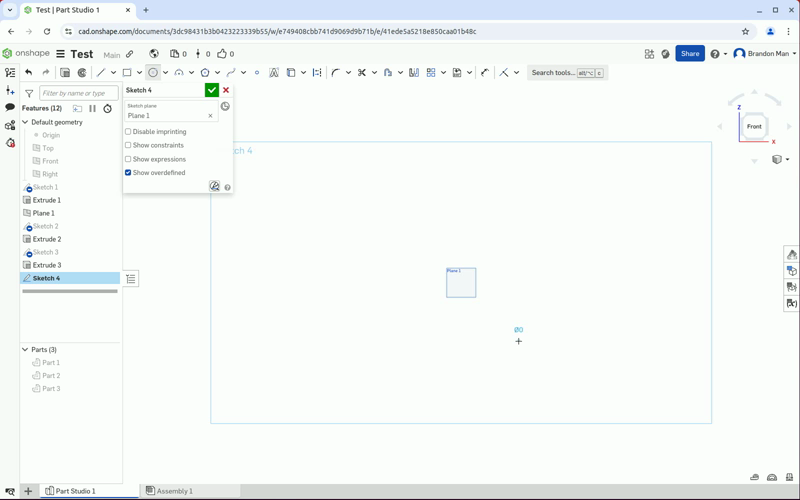
mouse_move(541, 340)
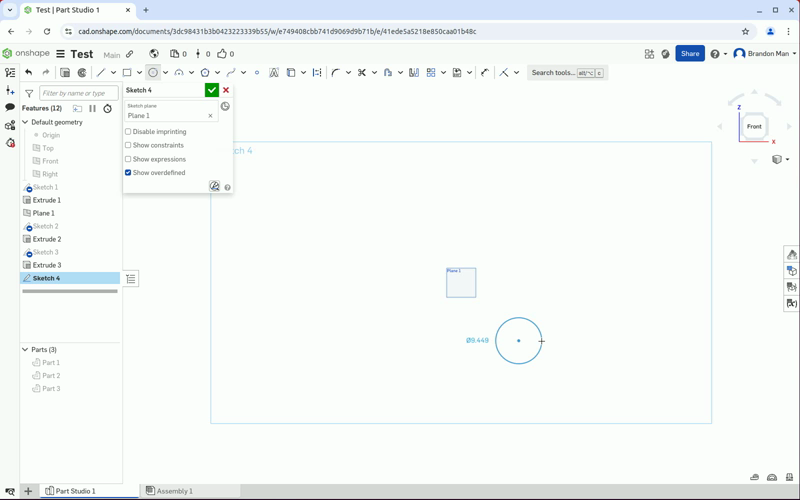
click(541, 340)
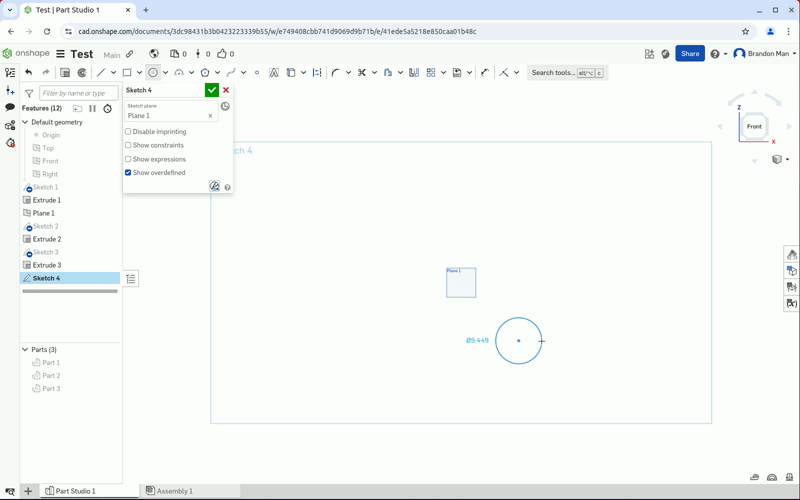
key(esc)
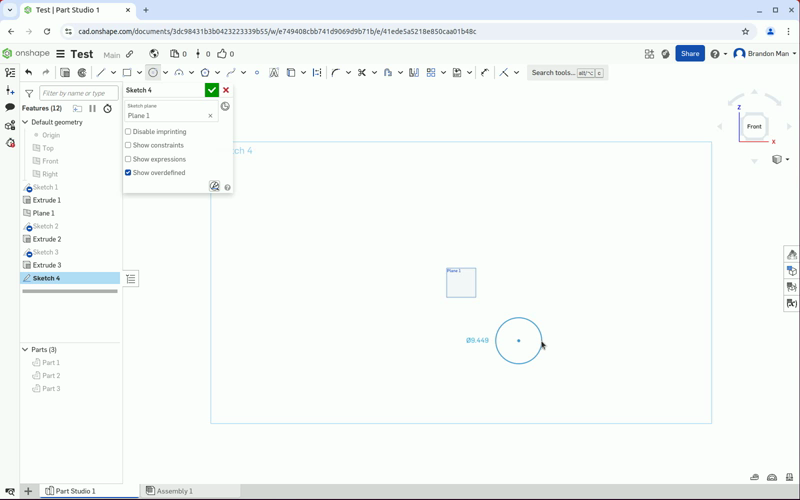
mouse_move(511, 353)
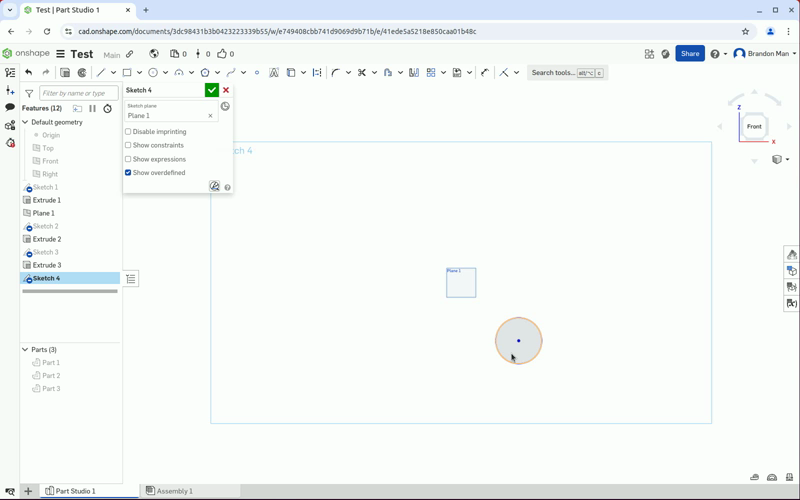
scroll(6)
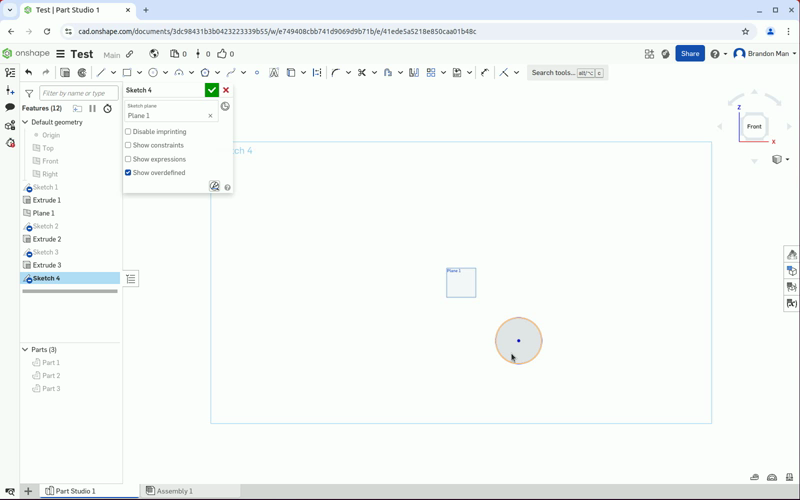
scroll(6)
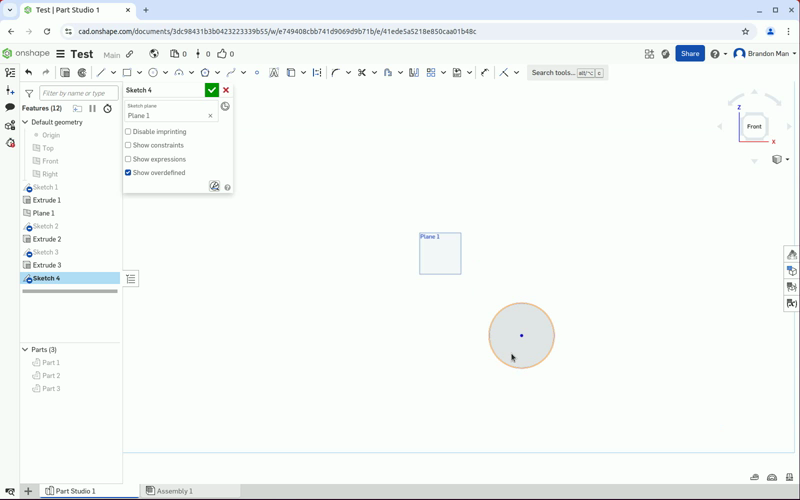
scroll(6)
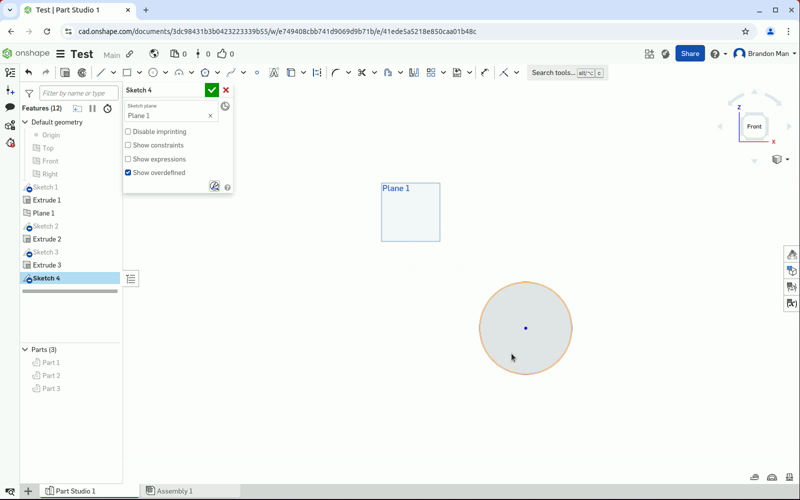
scroll(6)
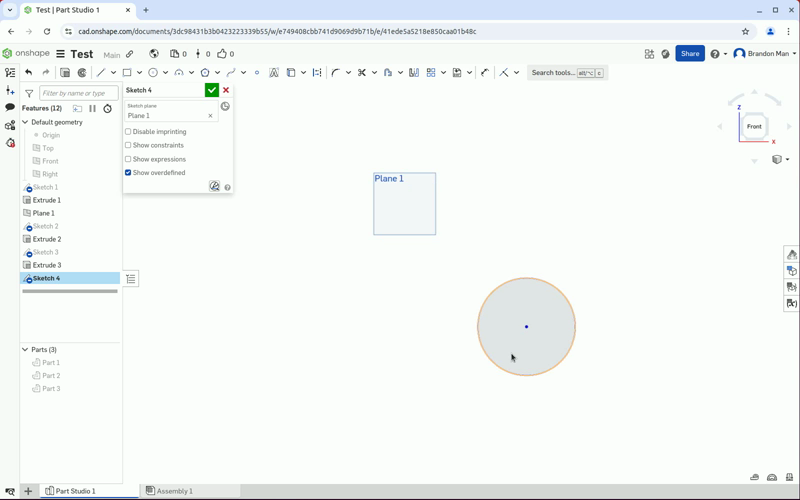
scroll(6)
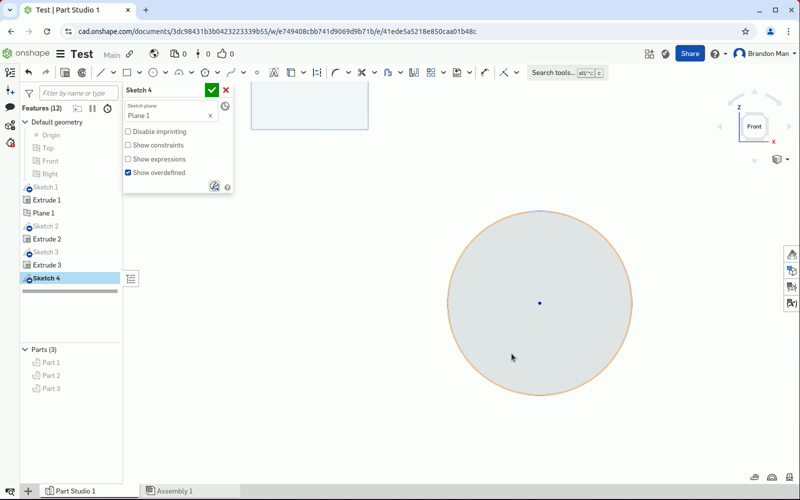
scroll(6)
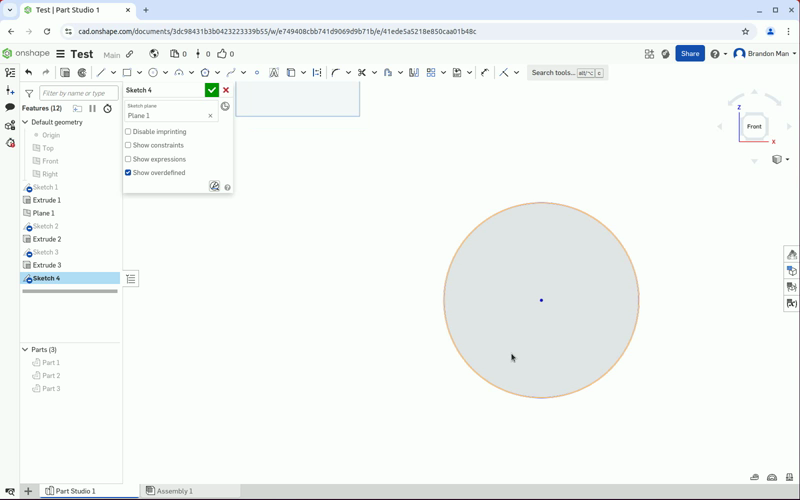
scroll(6)
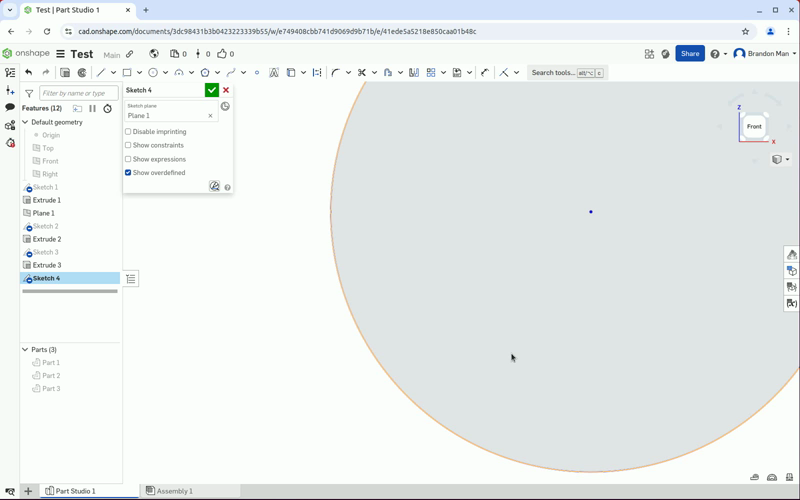
click(511, 353)
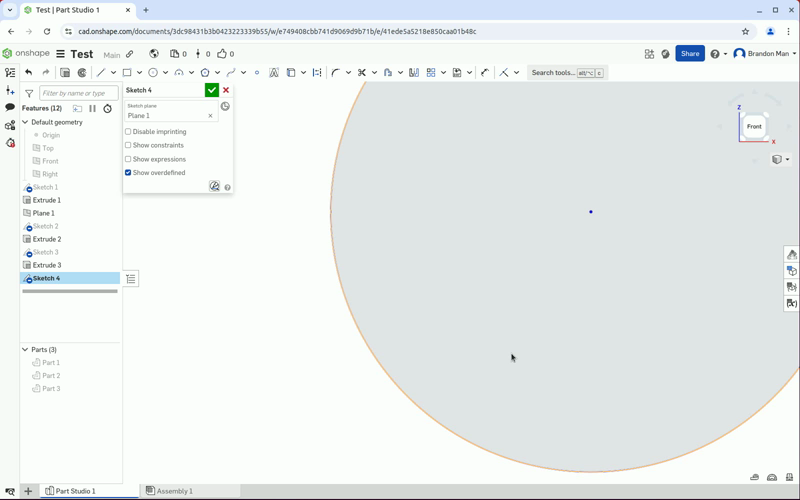
scroll(-6)
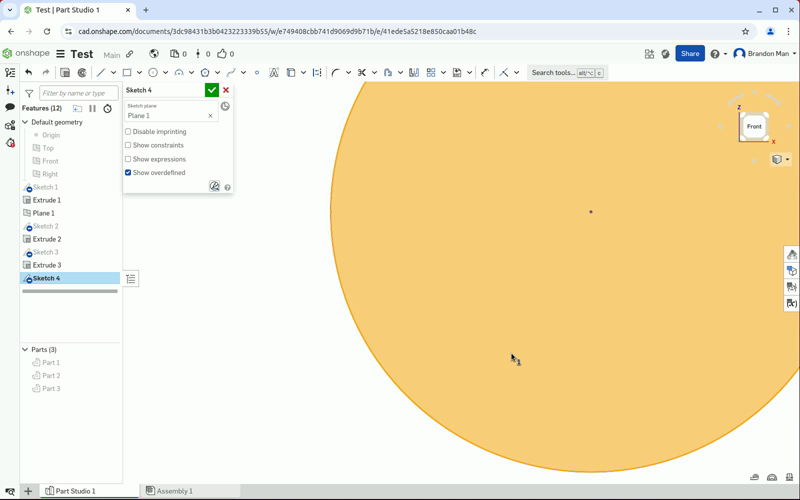
scroll(-6)
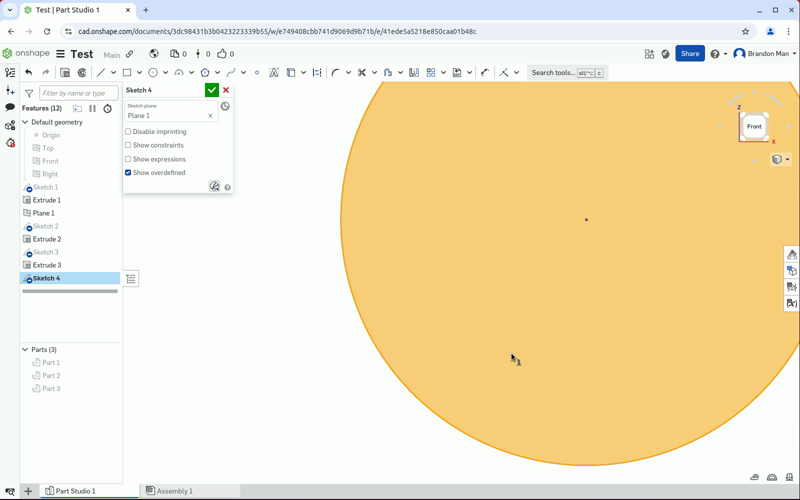
scroll(-6)
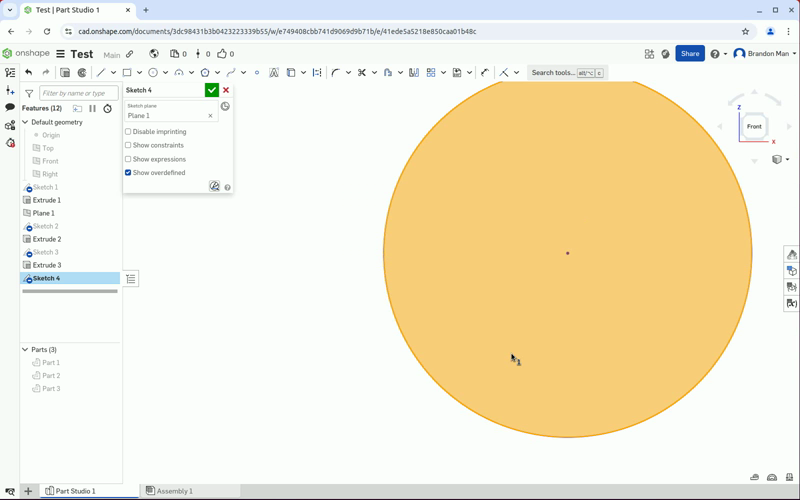
scroll(-6)
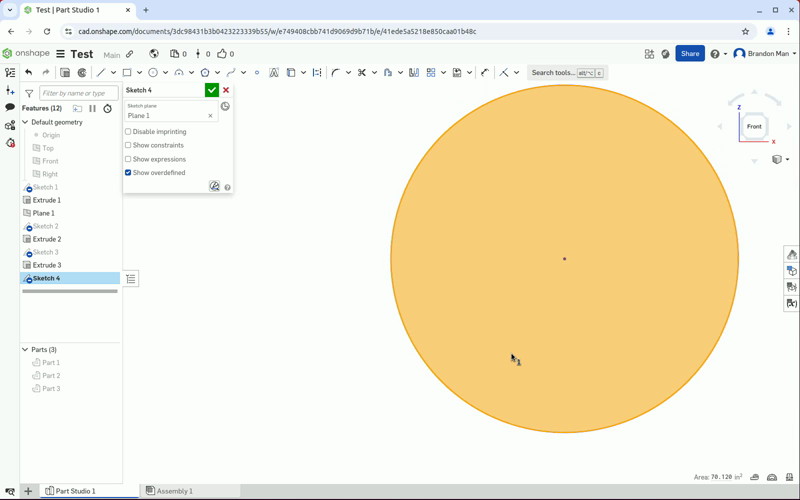
scroll(-6)
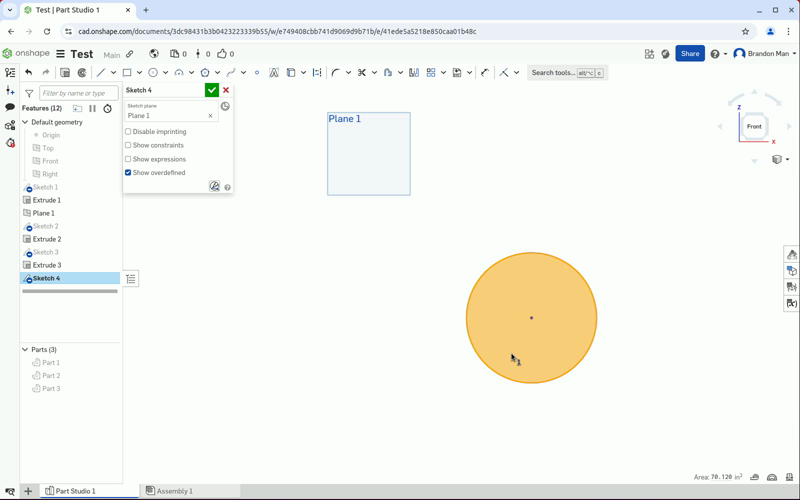
scroll(-6)
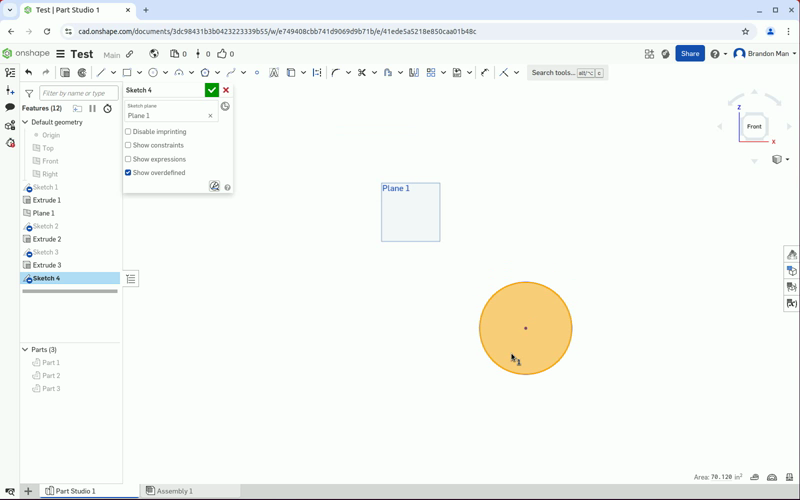
scroll(-6)
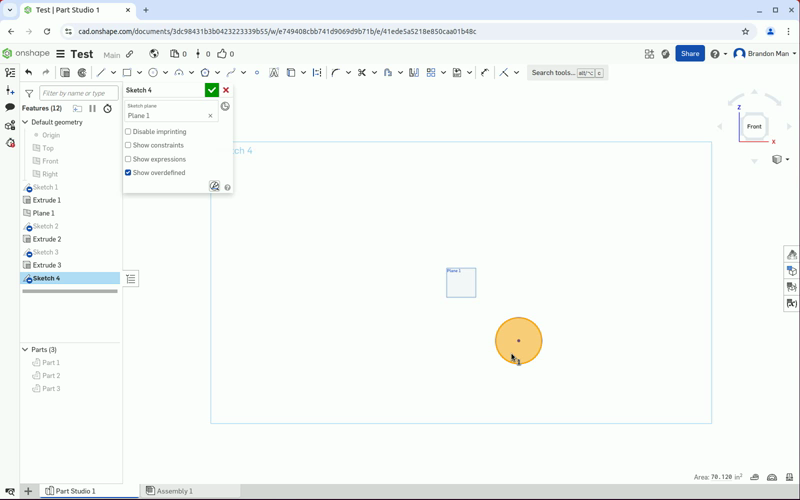
mouse_move(73, 352)
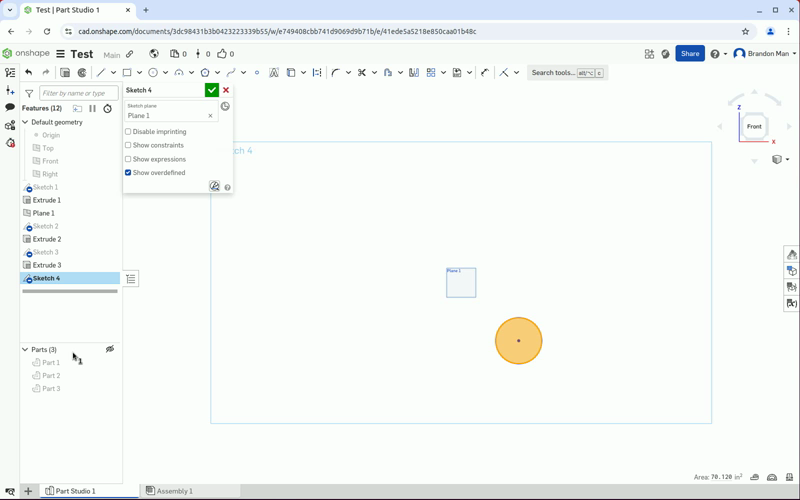
key(shift+y)
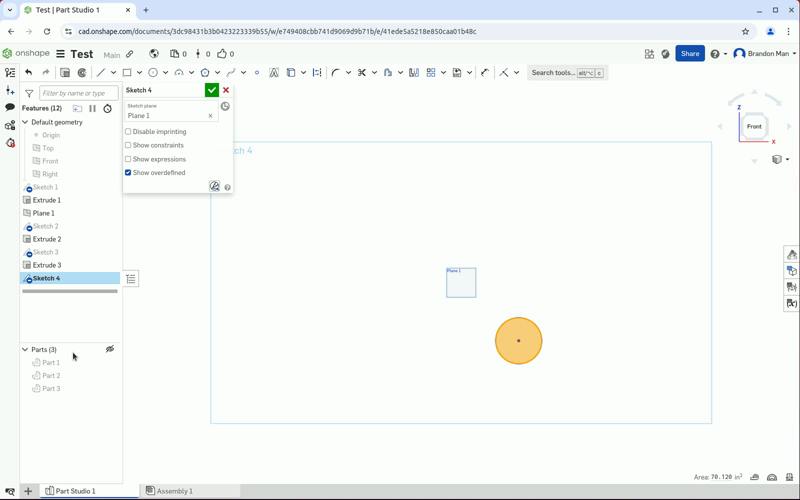
key(shift+e)
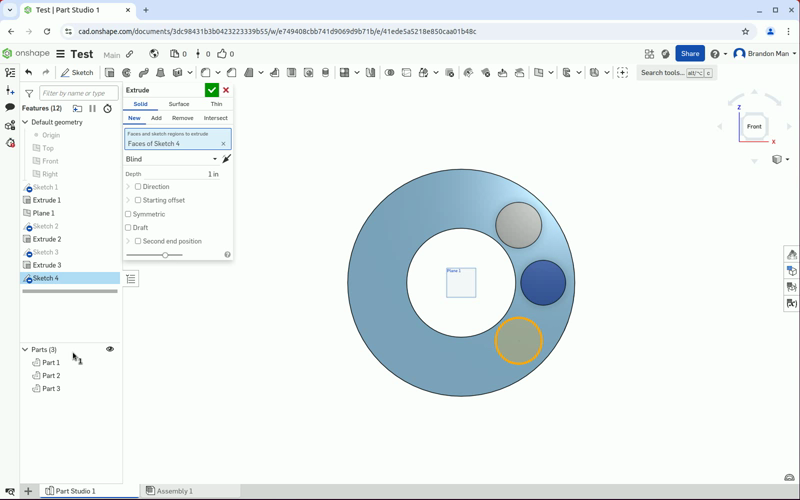
mouse_move(143, 106)
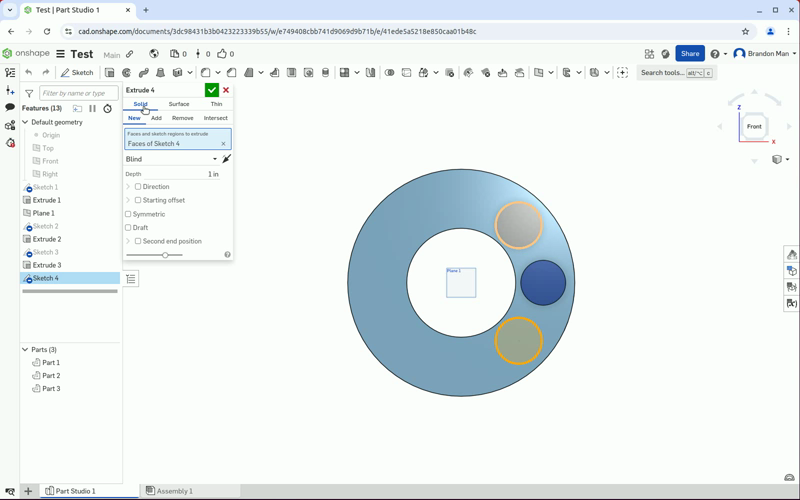
click(143, 106)
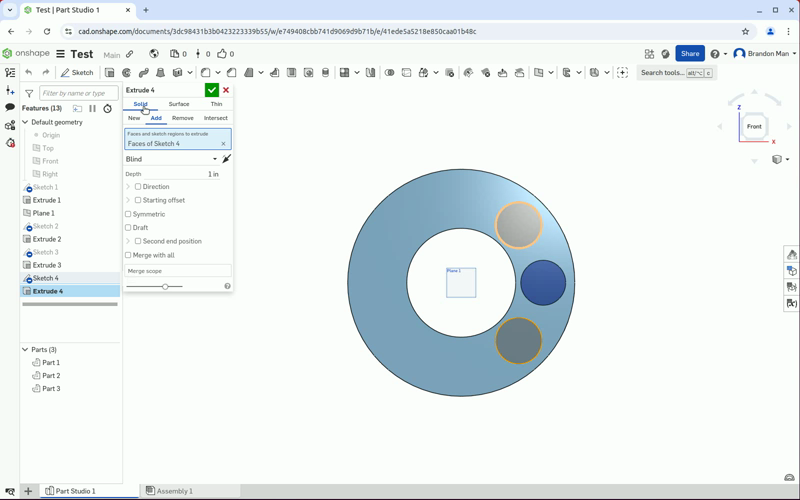
mouse_move(137, 120)
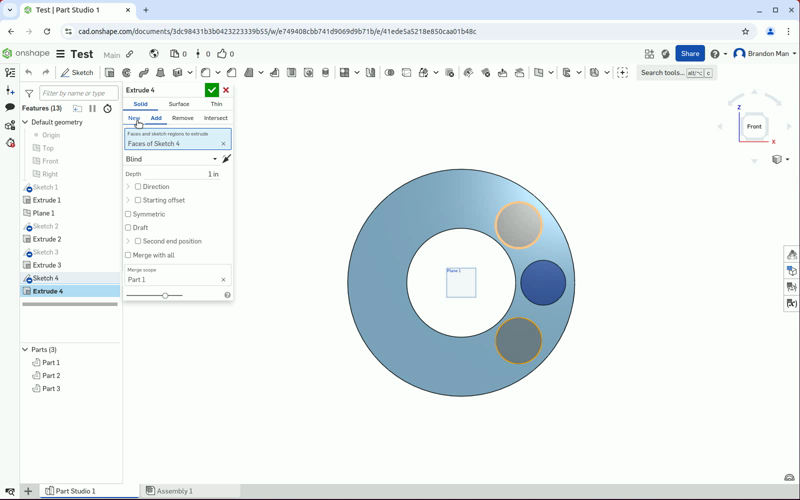
click(137, 120)
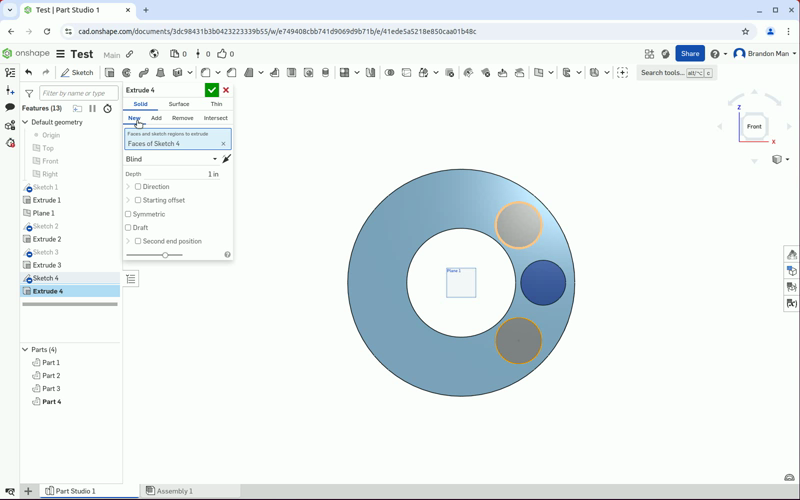
key(tab, 4)
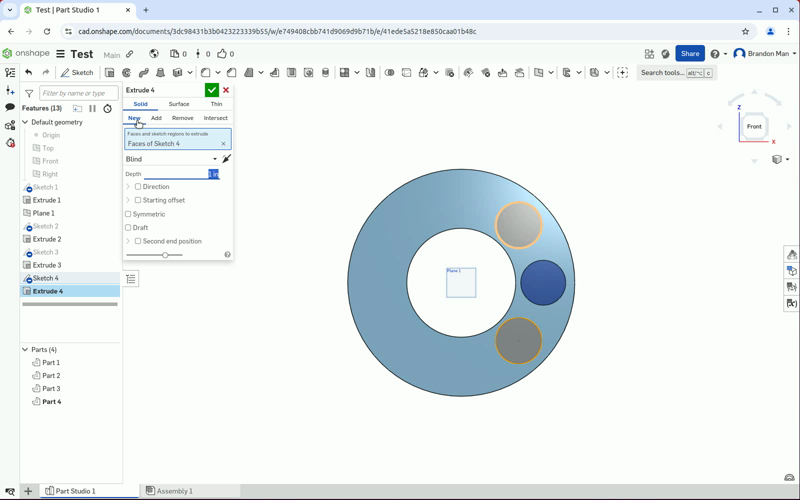
text(2.648)
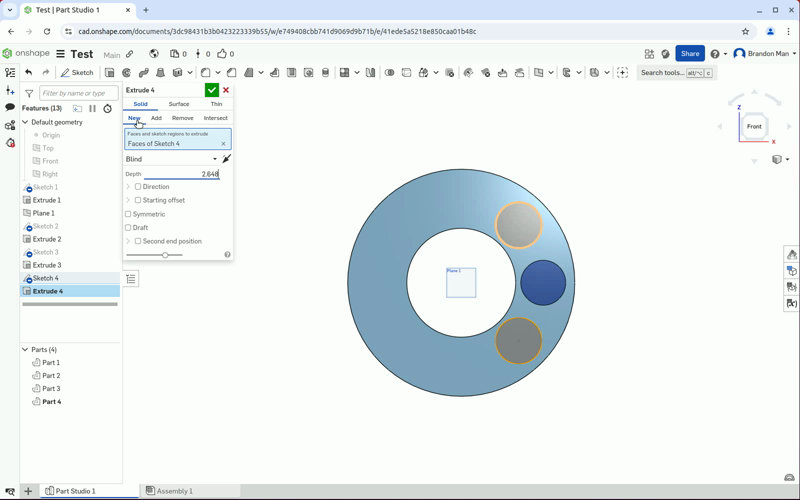
key(enter)
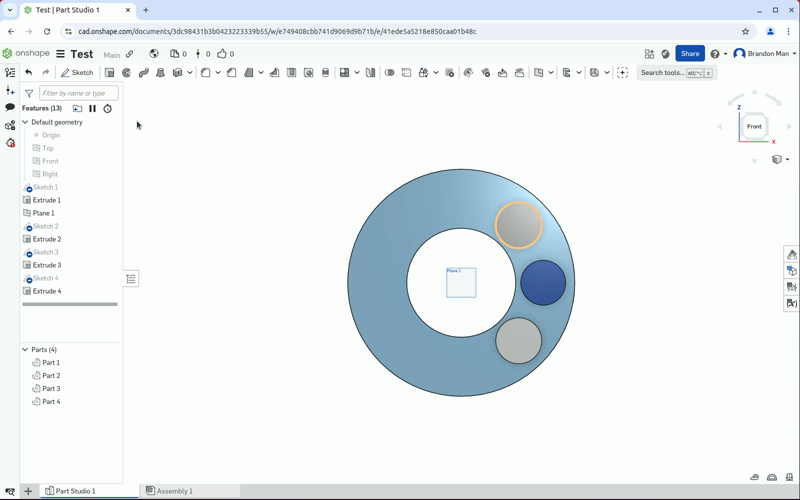
key(shift+h)
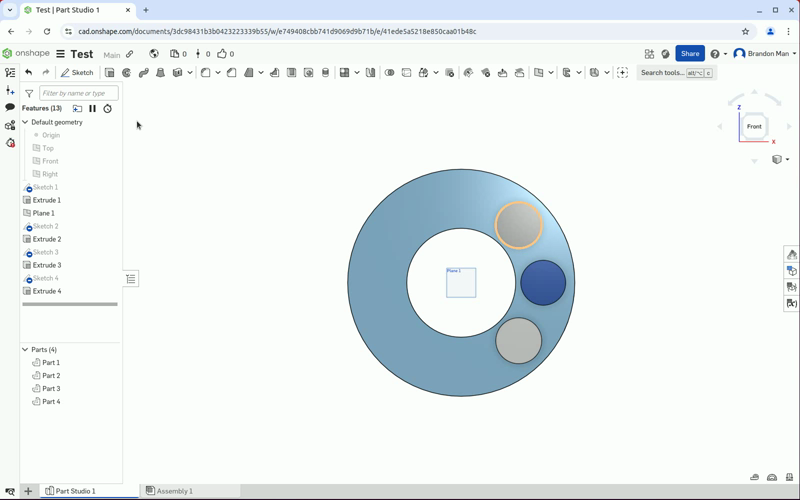
key(shift+h)
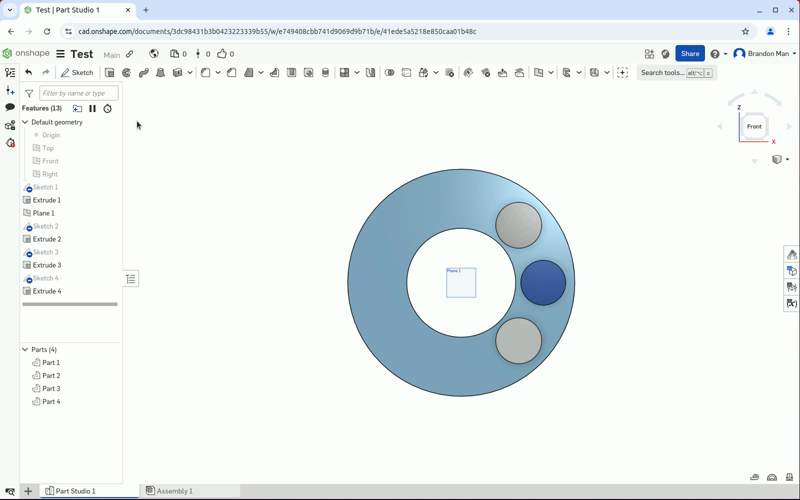
mouse_move(73, 189)
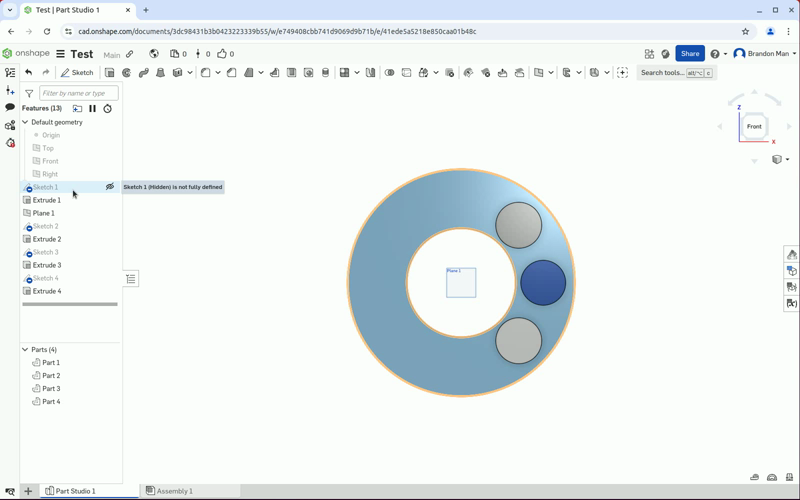
click(73, 189)
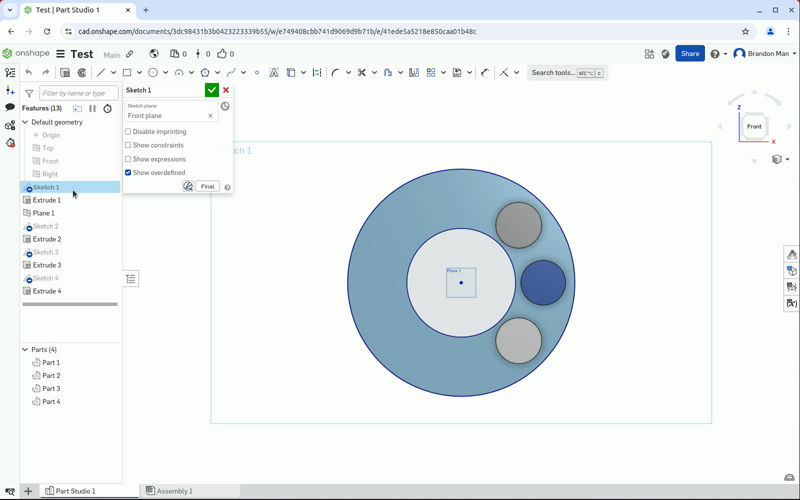
mouse_move(229, 92)
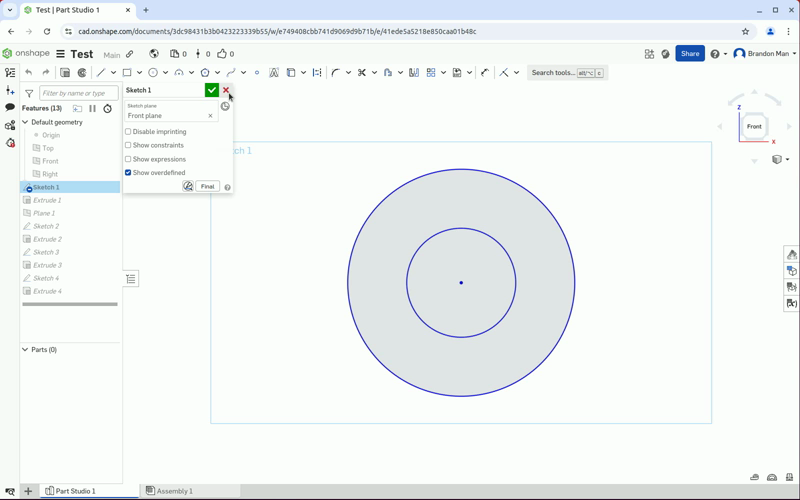
click(229, 92)
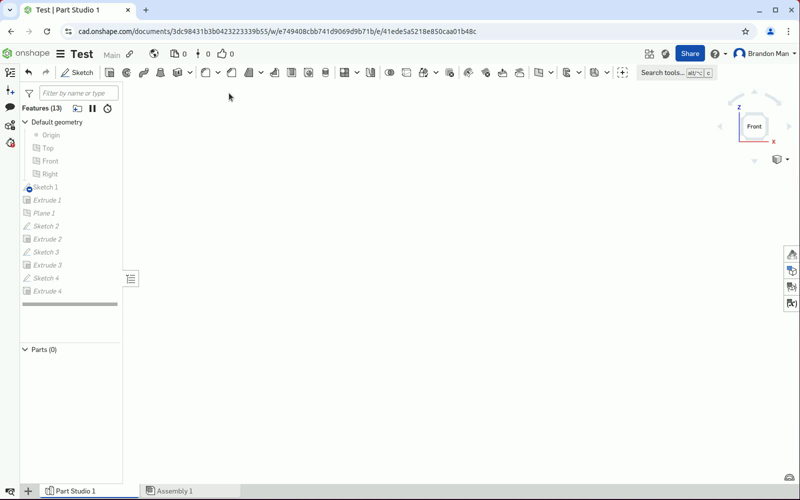
key(shift+s)
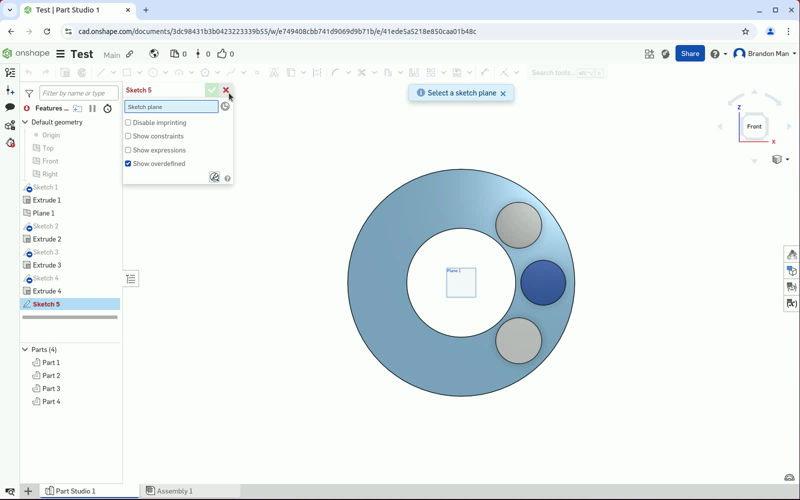
mouse_move(73, 215)
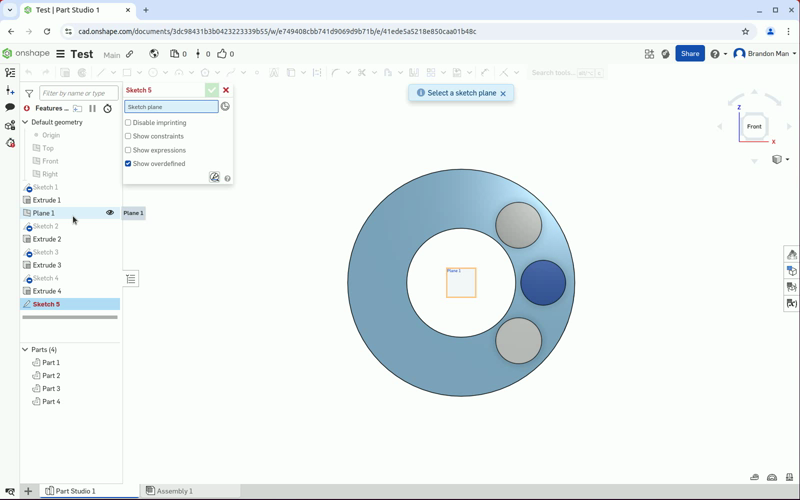
click(73, 215)
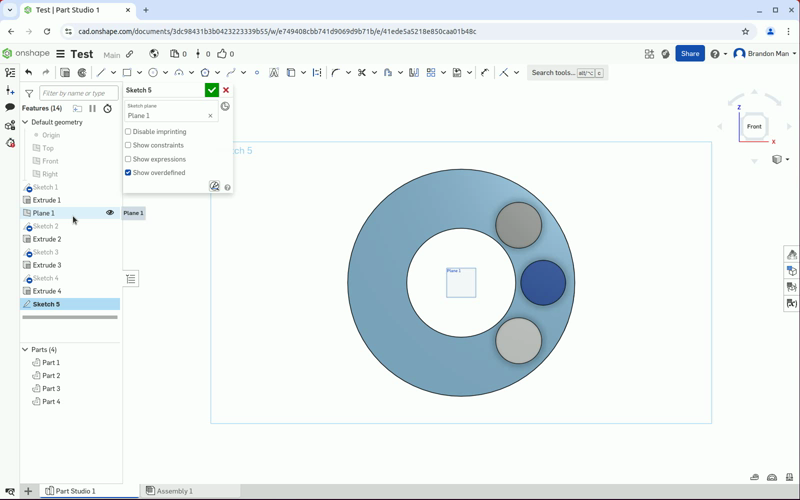
mouse_move(73, 352)
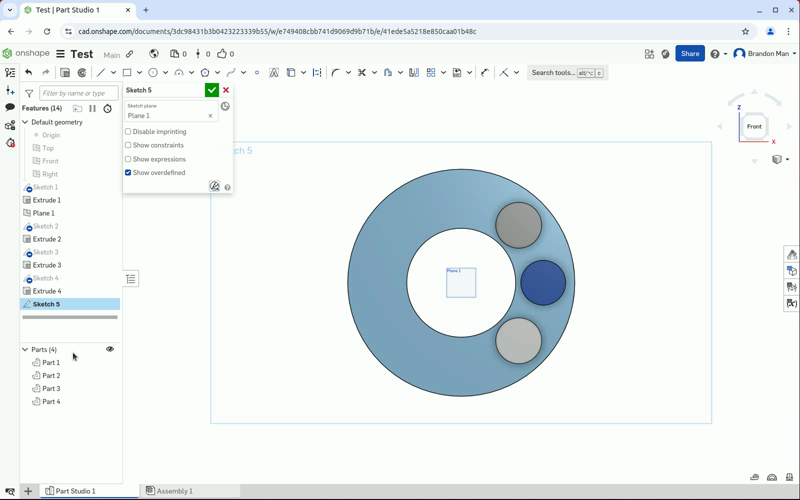
key(y)
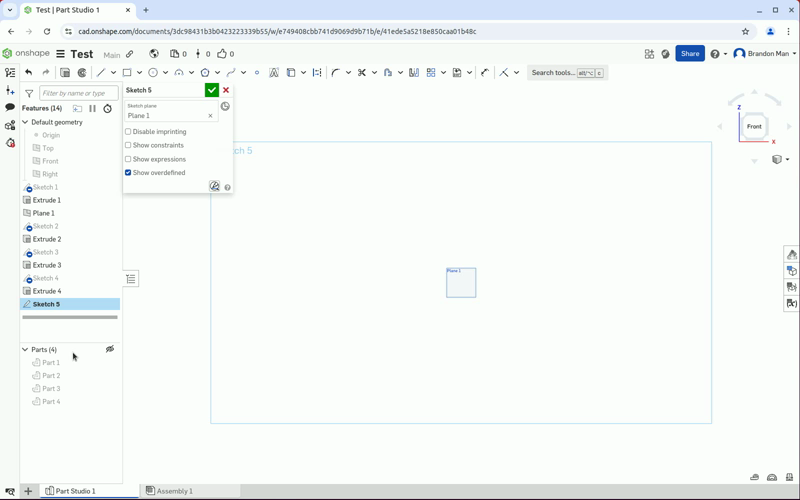
key(c)
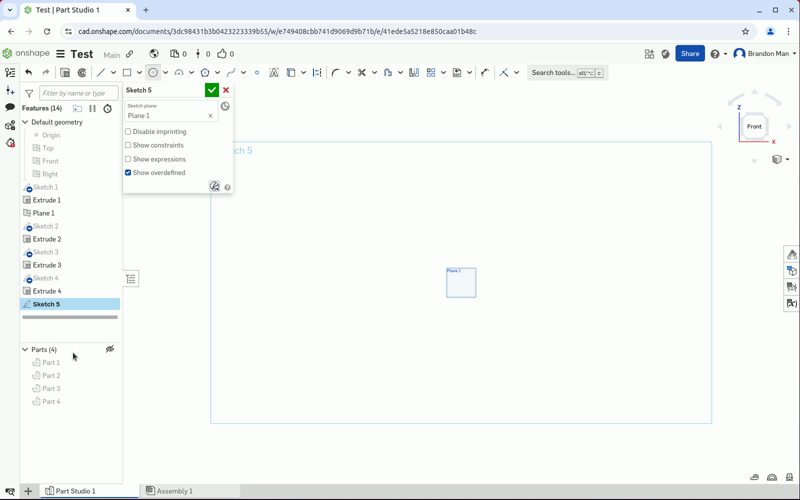
key_down(shift)
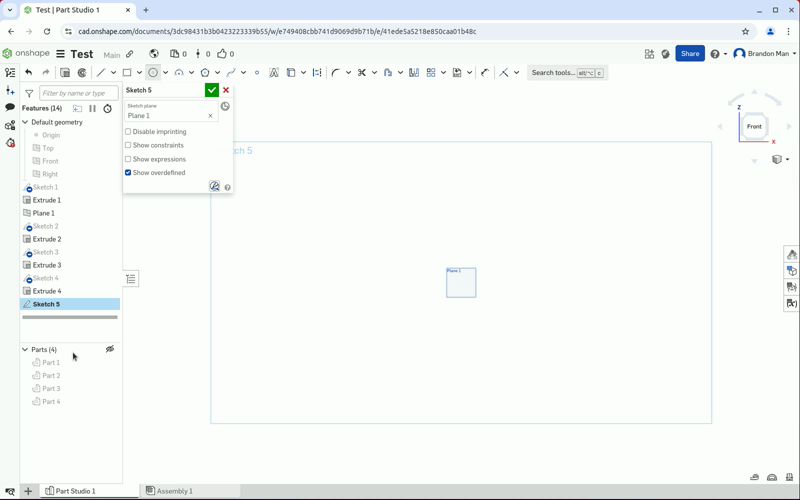
mouse_move(461, 365)
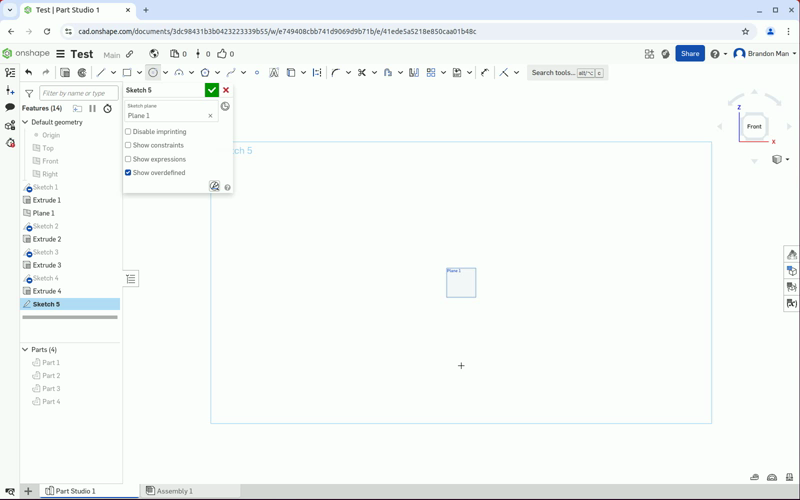
click(461, 365)
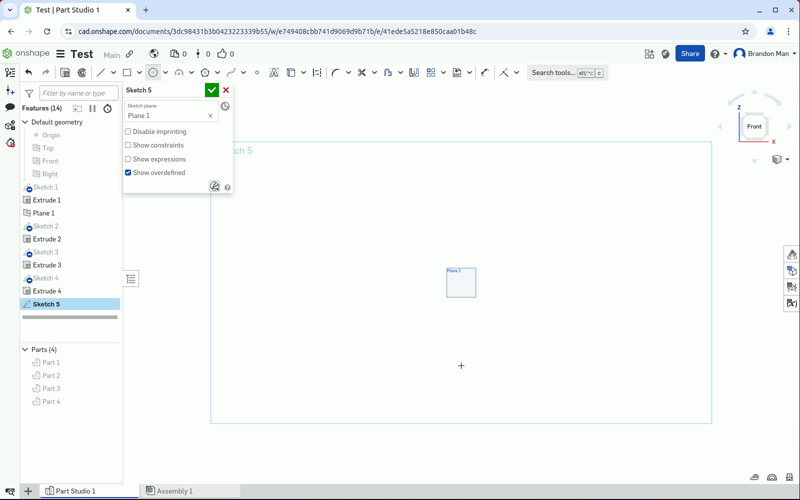
key_up(shift)
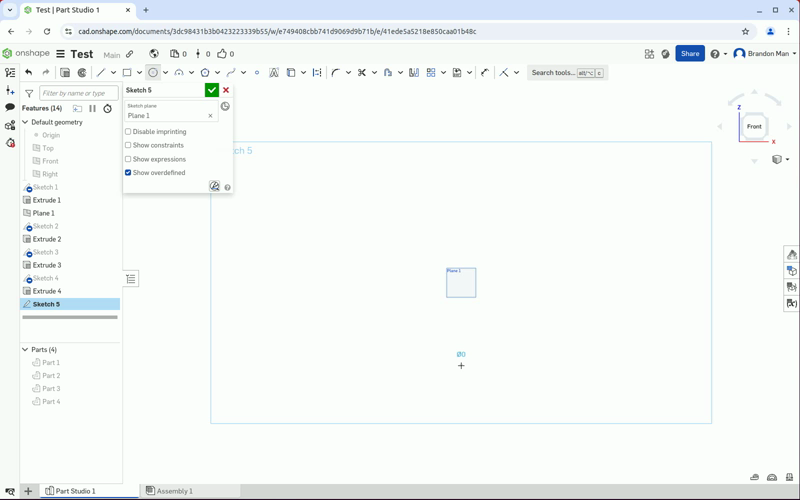
mouse_move(484, 365)
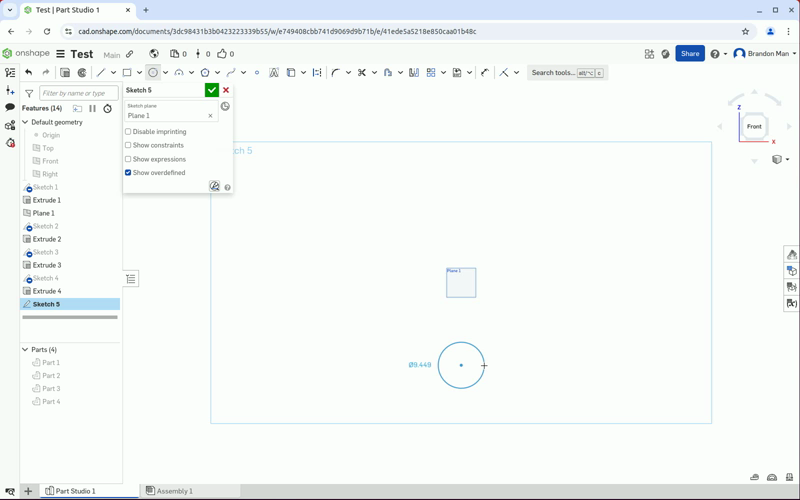
click(484, 365)
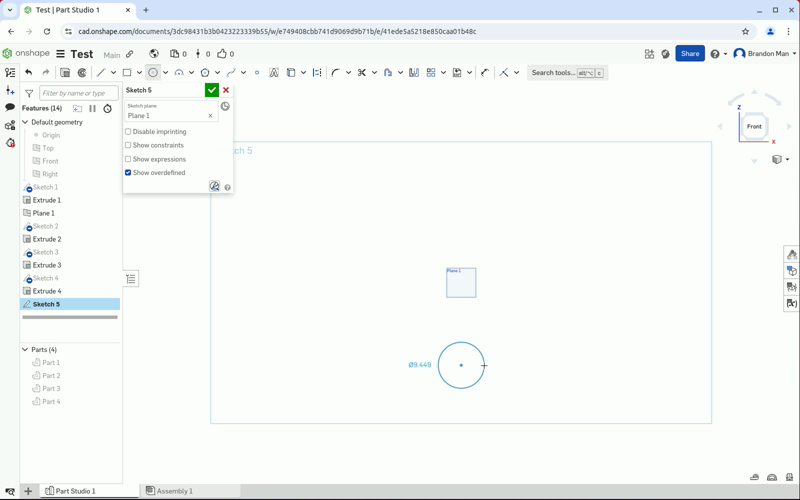
key(esc)
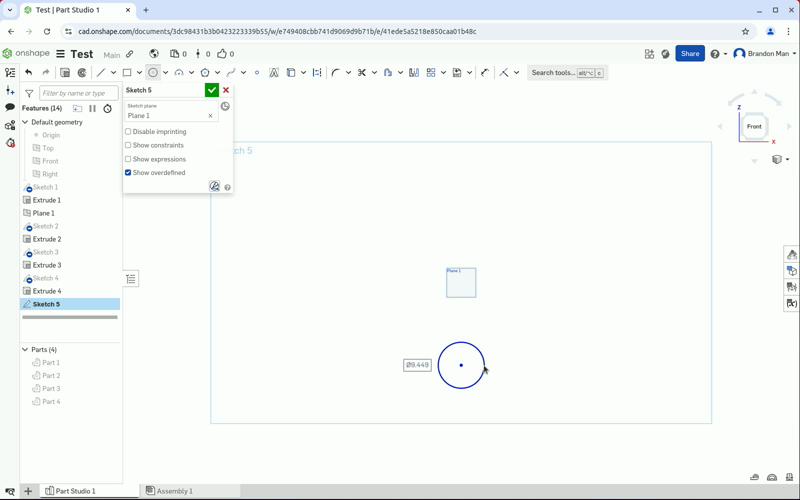
mouse_move(452, 377)
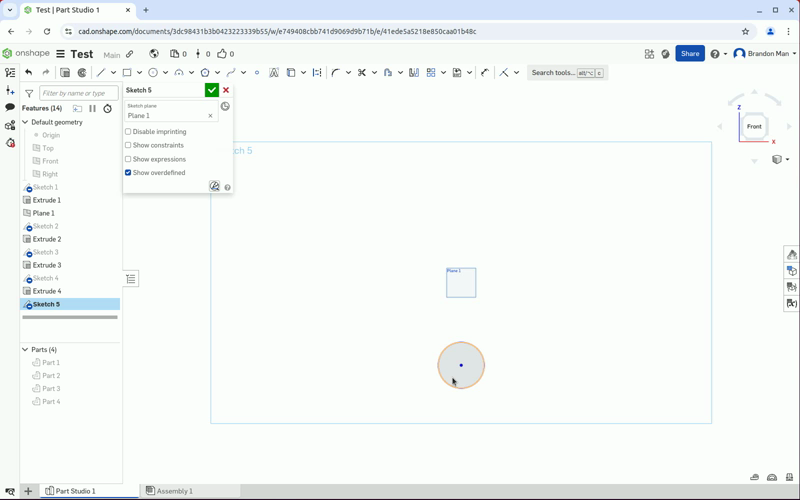
scroll(6)
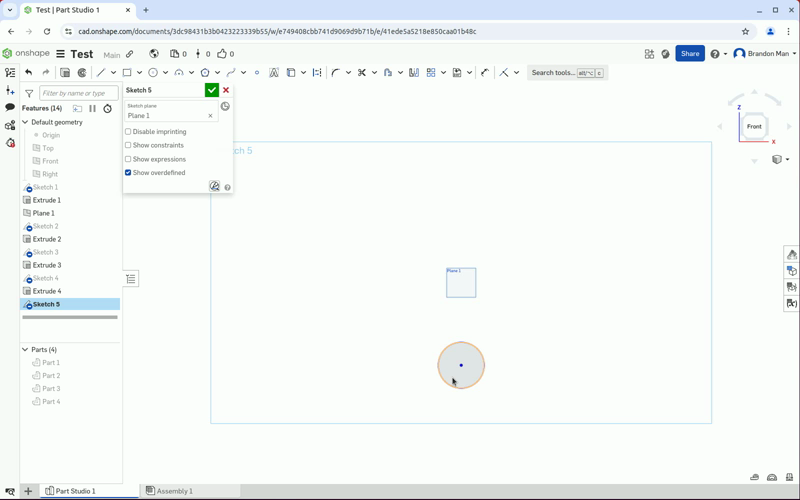
scroll(6)
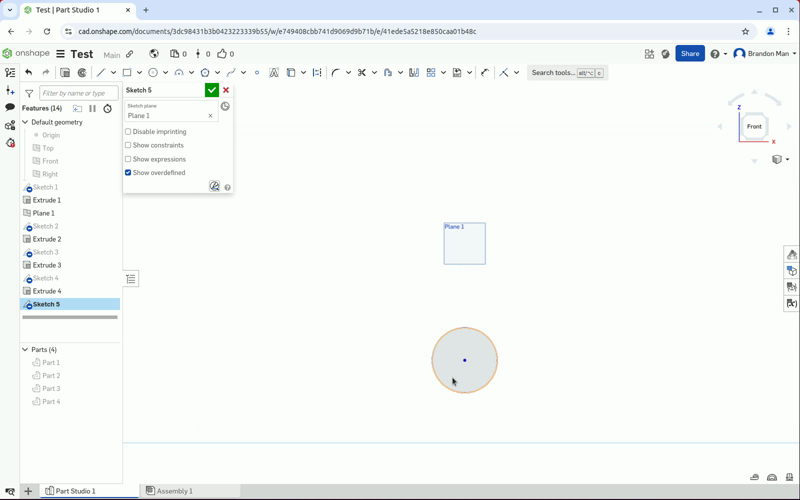
scroll(6)
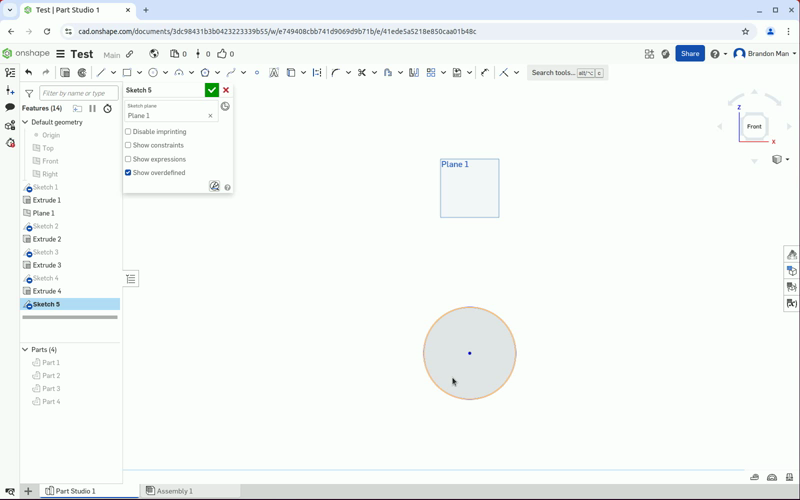
scroll(6)
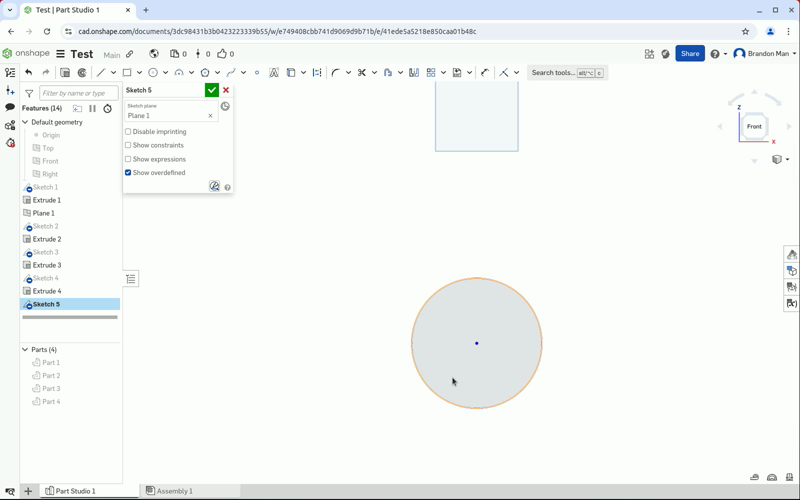
scroll(6)
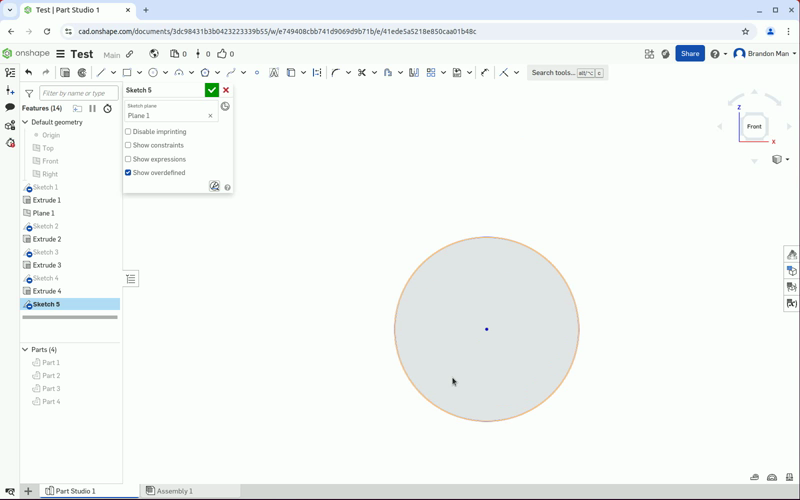
scroll(6)
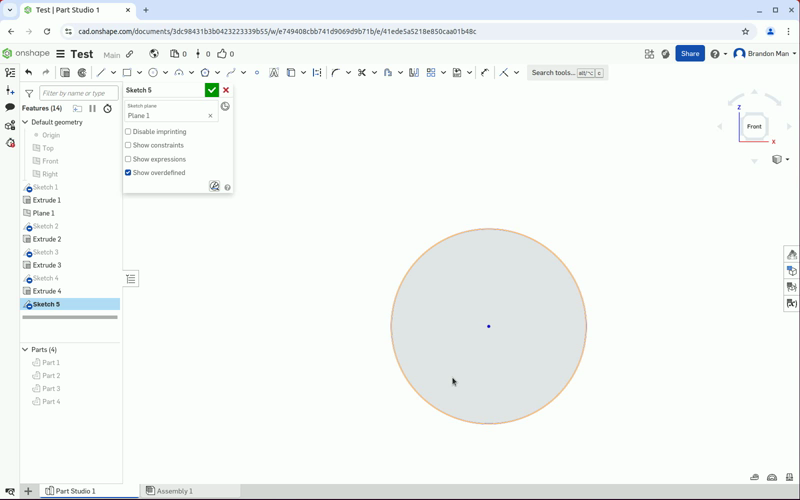
scroll(6)
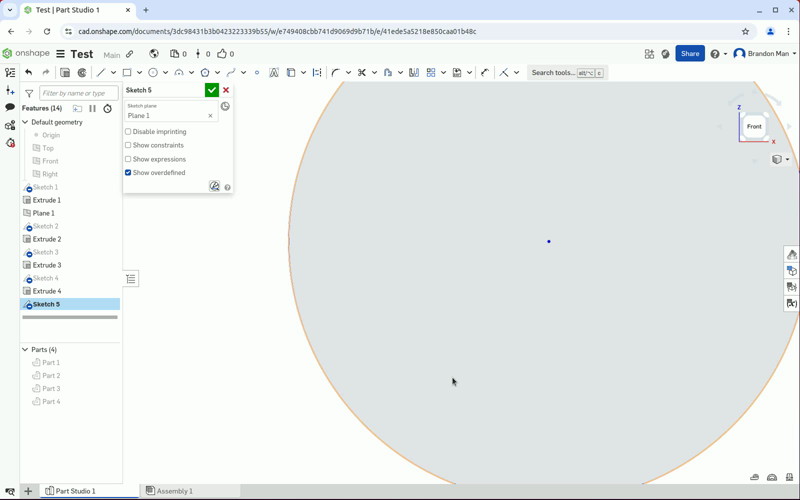
click(452, 377)
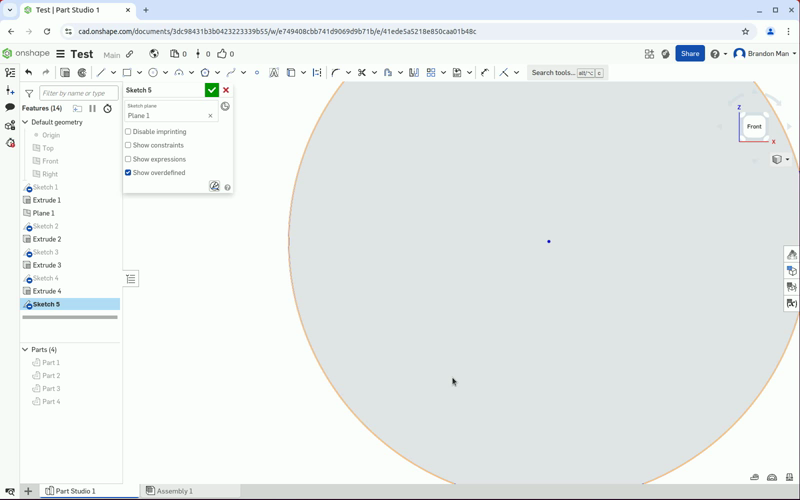
scroll(-6)
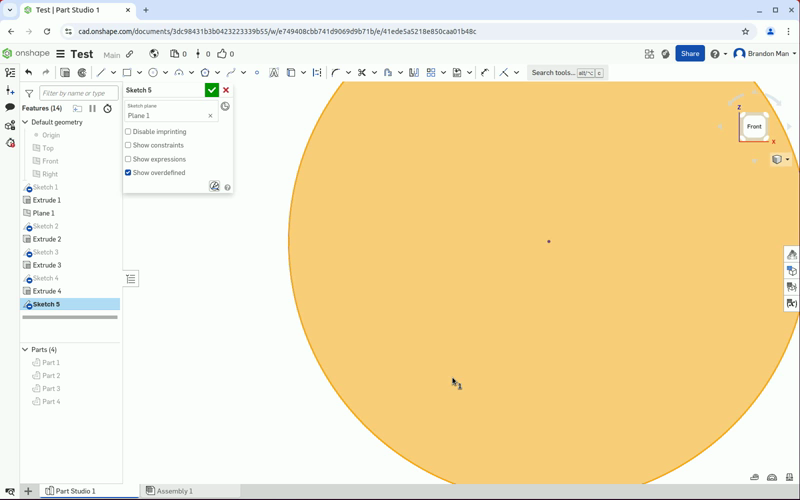
scroll(-6)
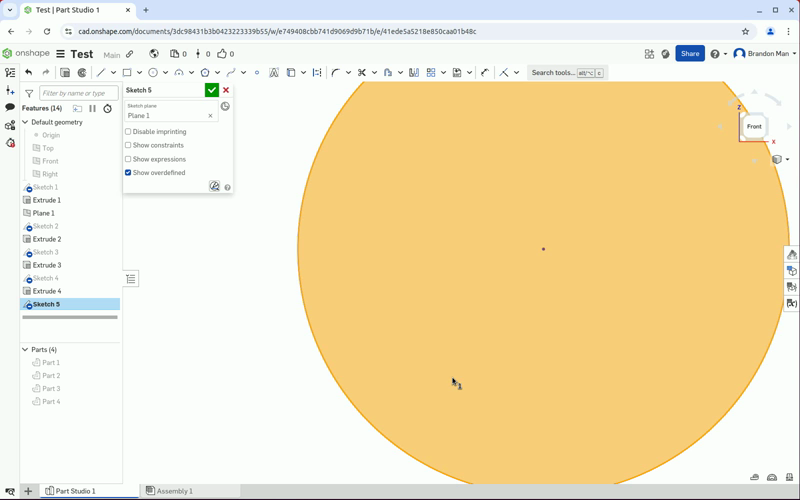
scroll(-6)
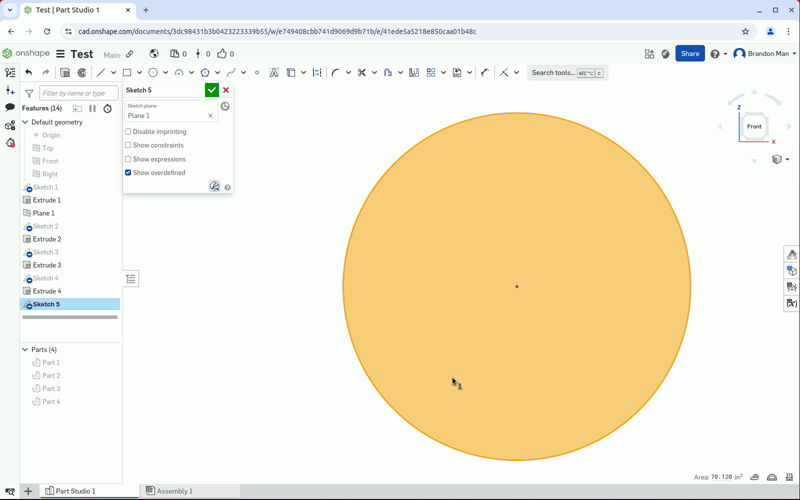
scroll(-6)
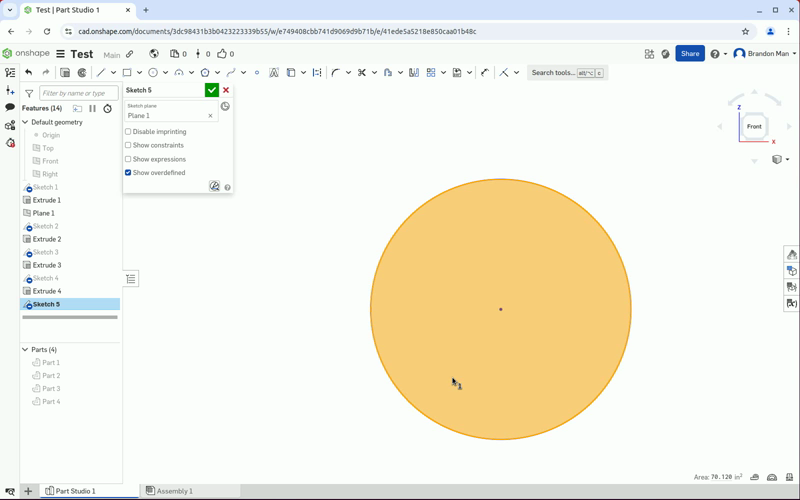
scroll(-6)
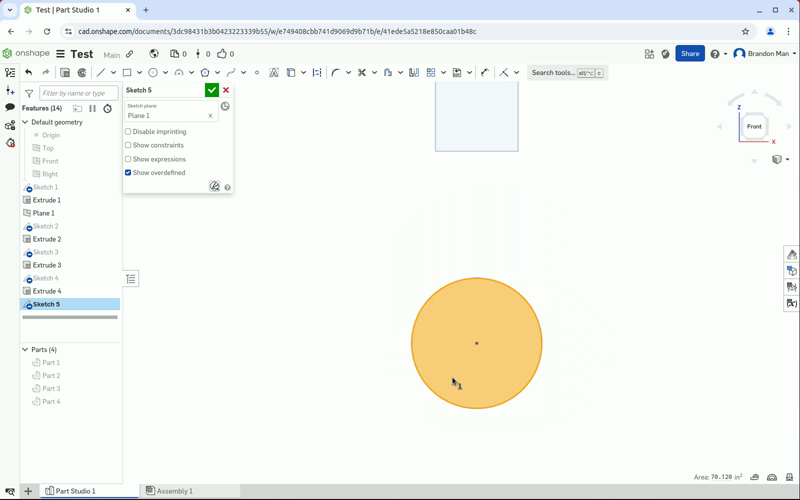
scroll(-6)
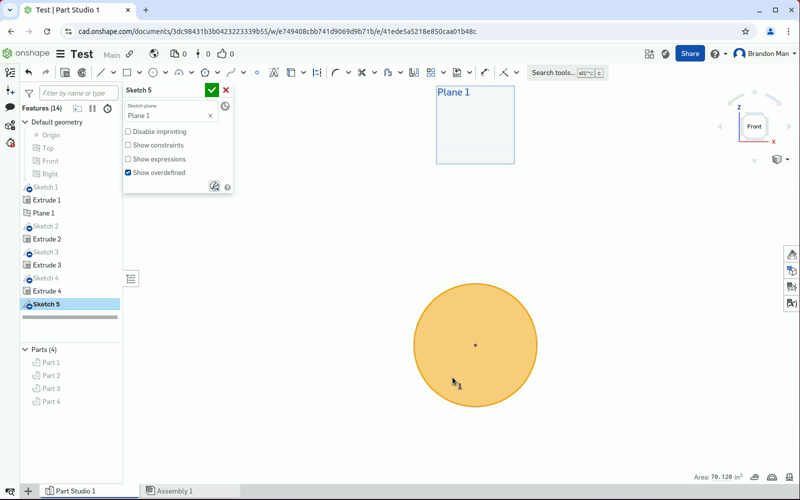
scroll(-6)
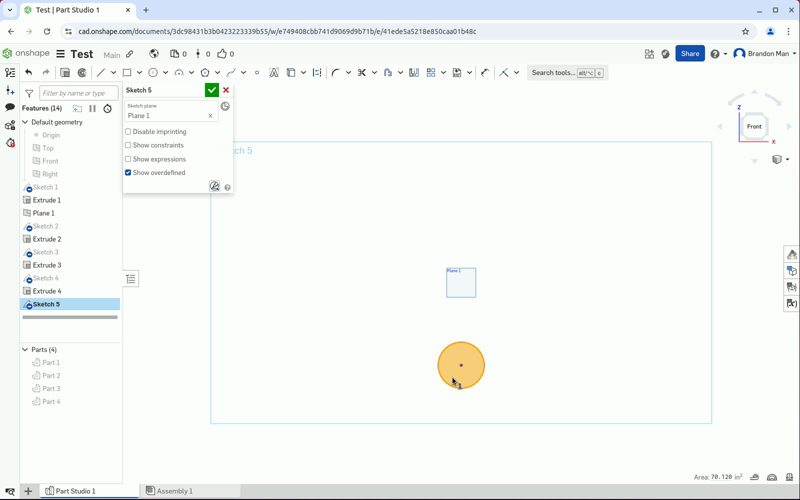
mouse_move(73, 352)
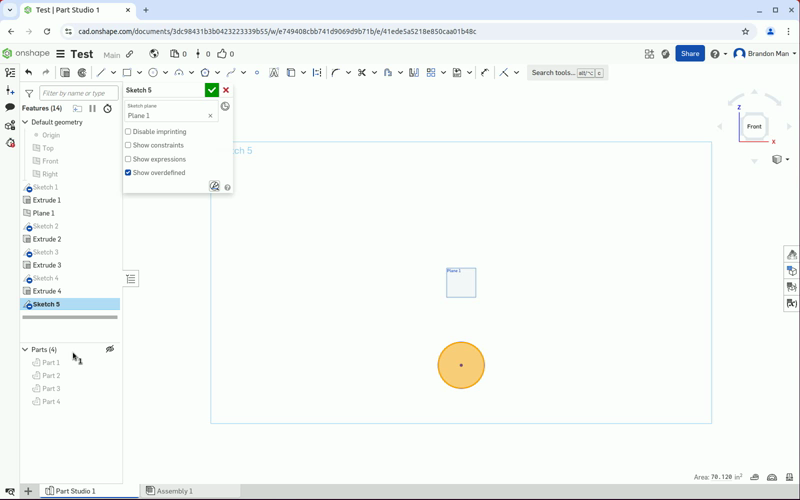
key(shift+y)
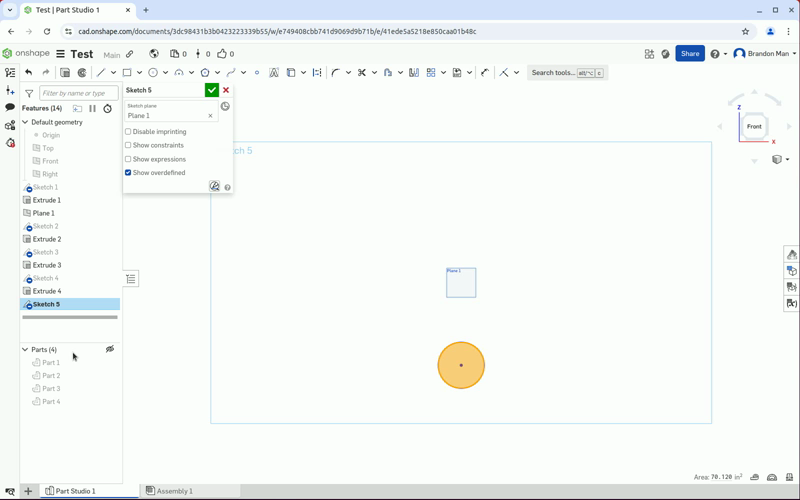
key(shift+e)
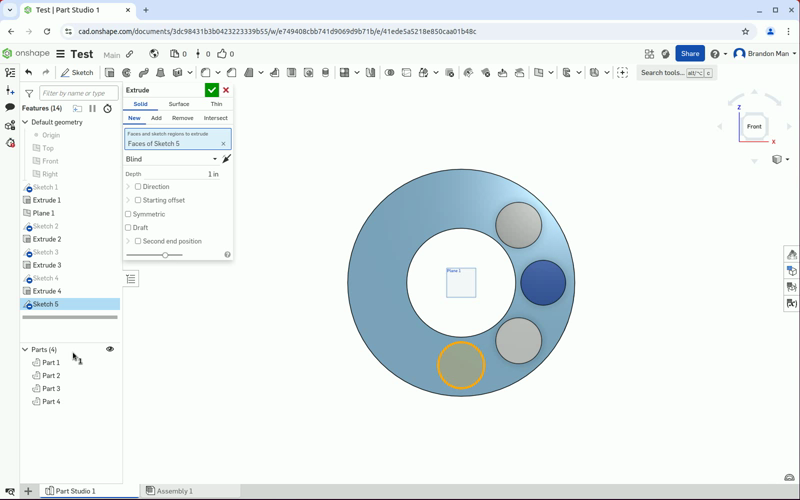
mouse_move(143, 106)
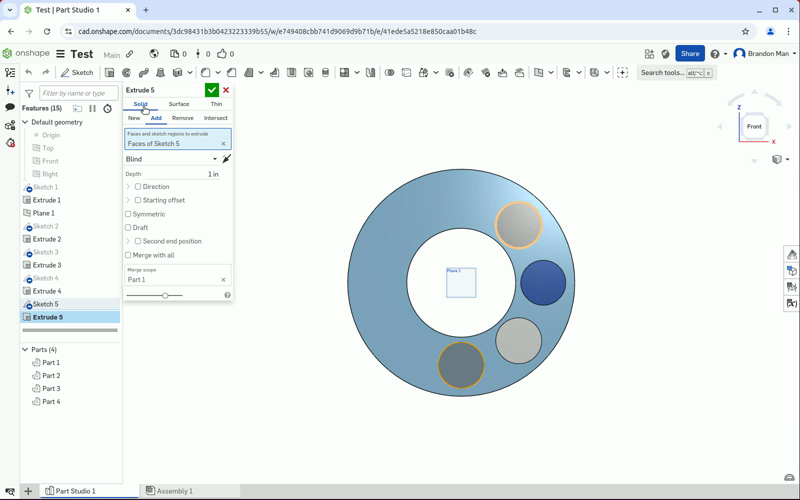
click(143, 106)
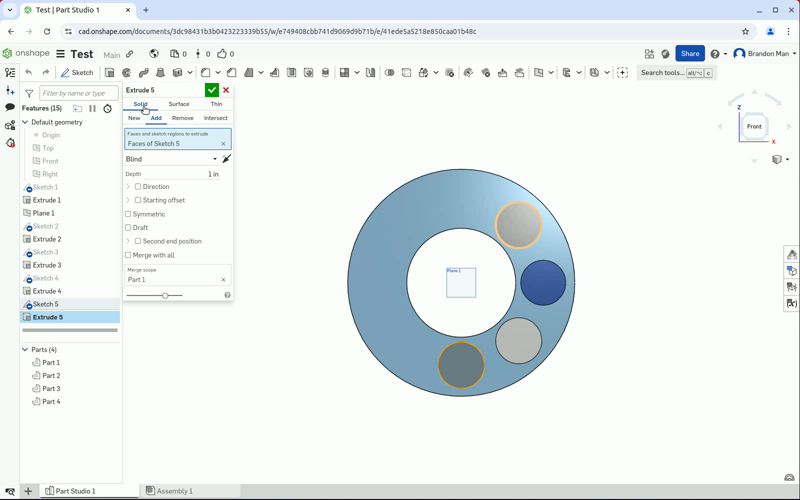
mouse_move(137, 120)
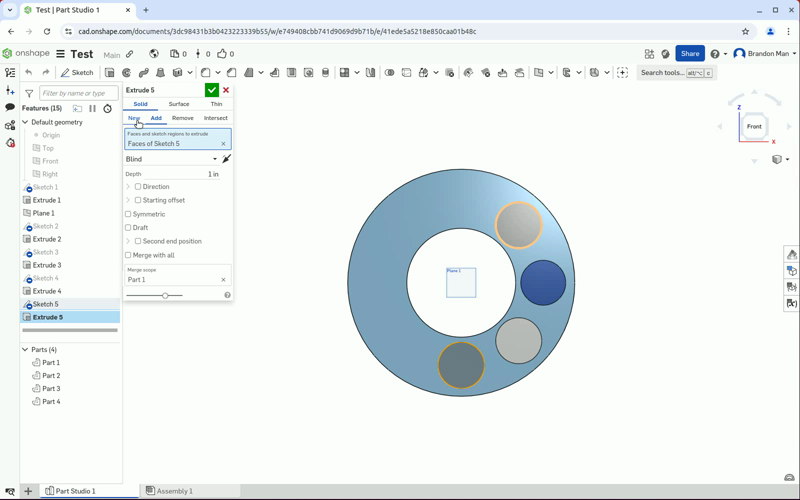
click(137, 120)
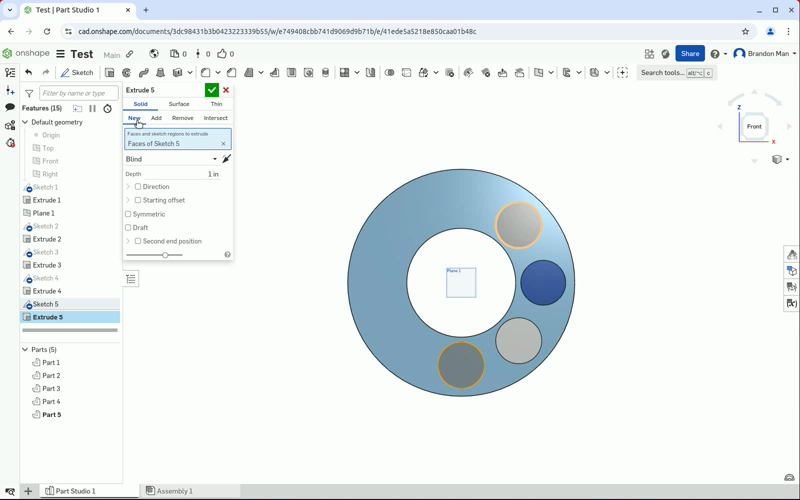
key(tab, 4)
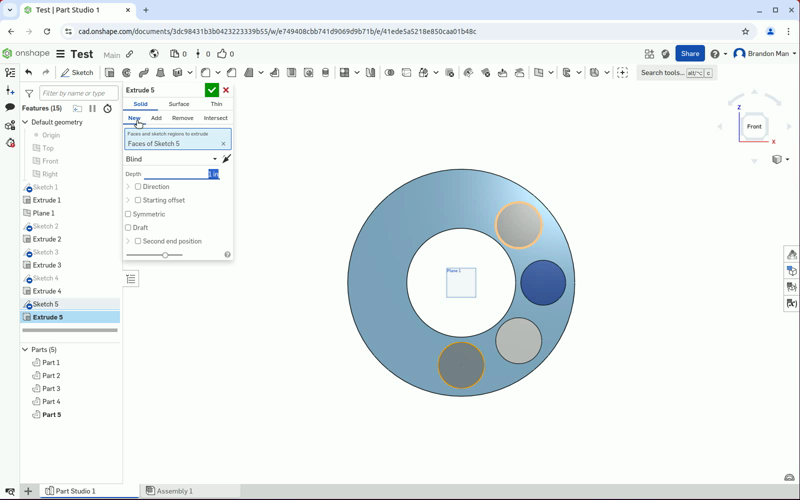
text(2.648)
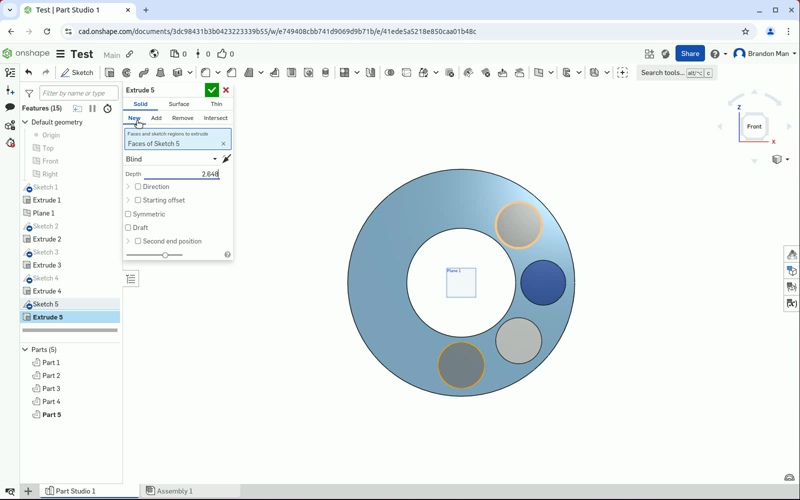
key(enter)
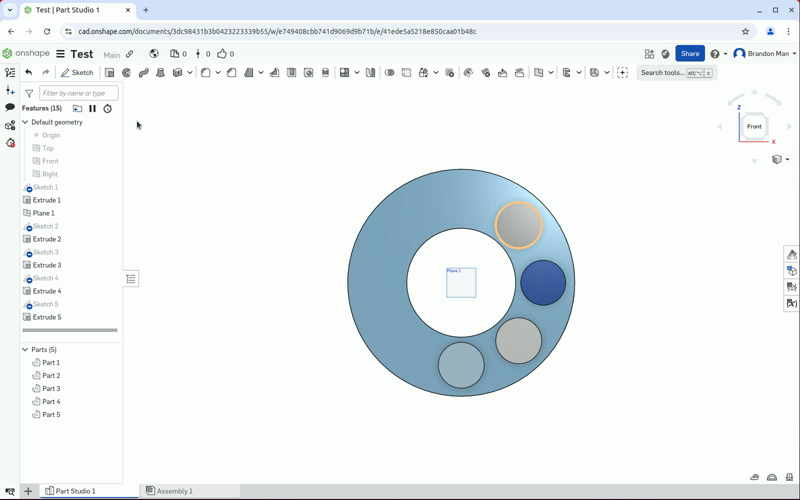
key(shift+h)
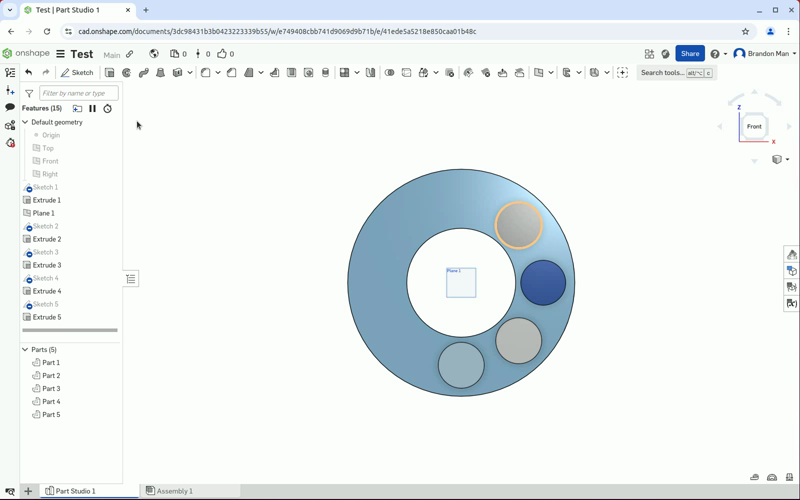
key(shift+h)
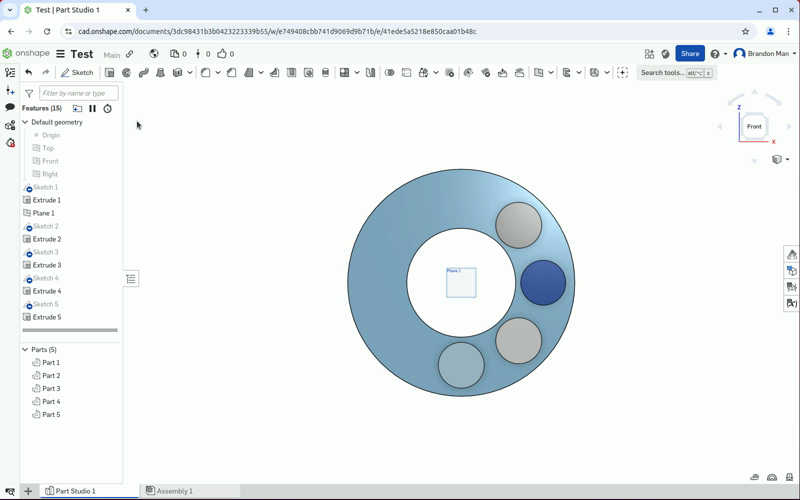
mouse_move(73, 189)
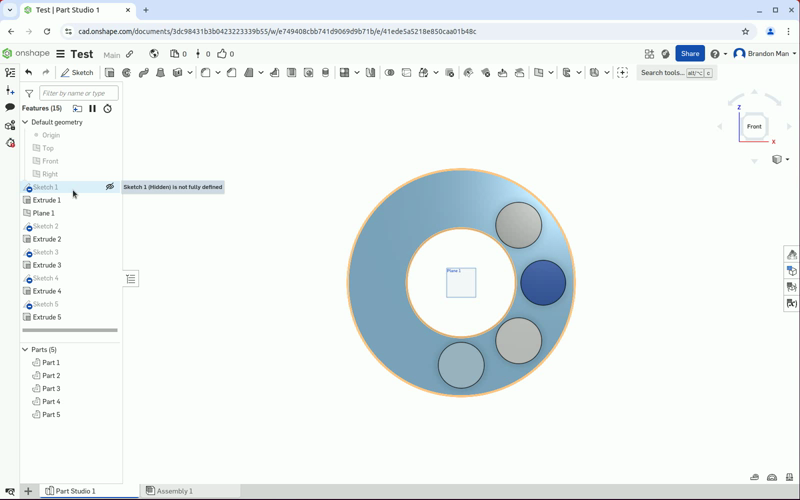
click(73, 189)
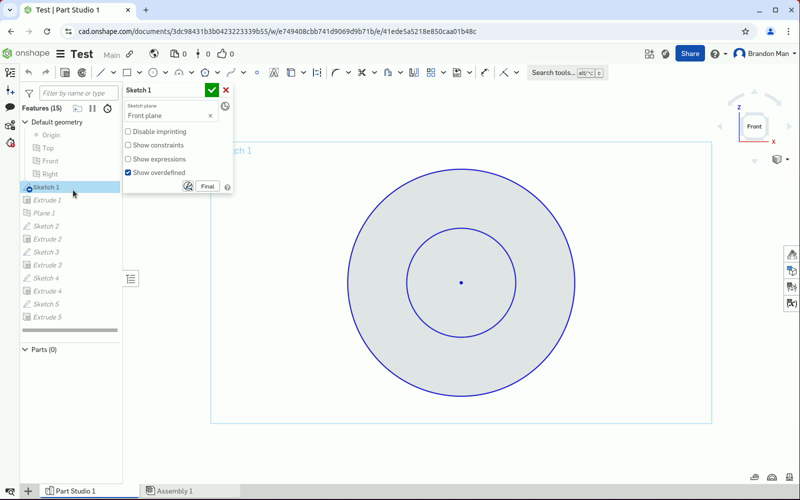
mouse_move(229, 92)
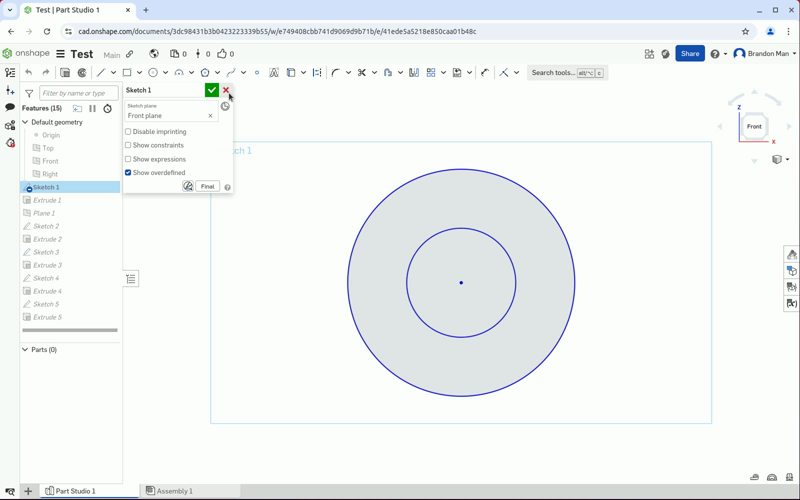
click(229, 92)
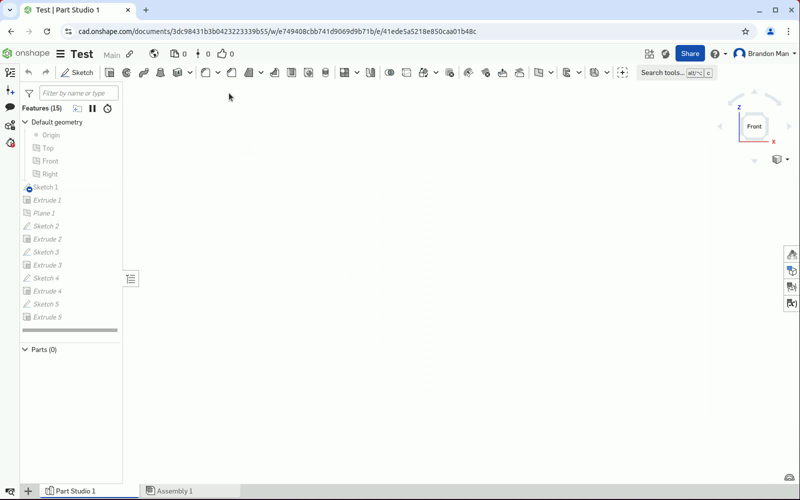
key(shift+s)
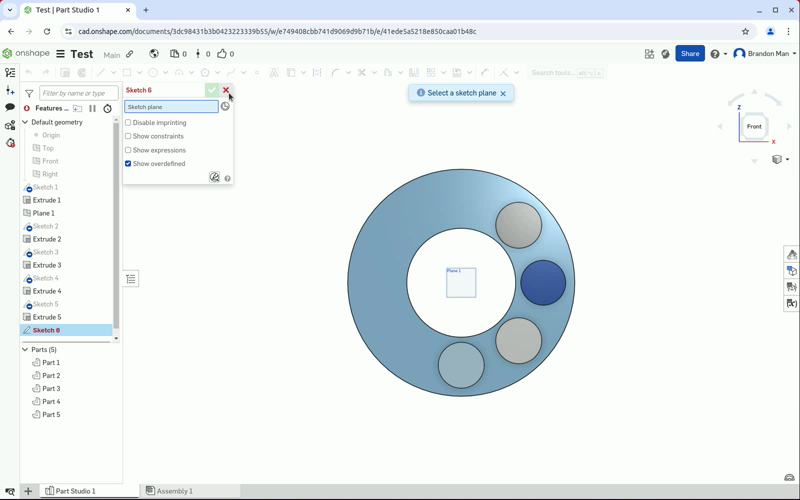
mouse_move(69, 215)
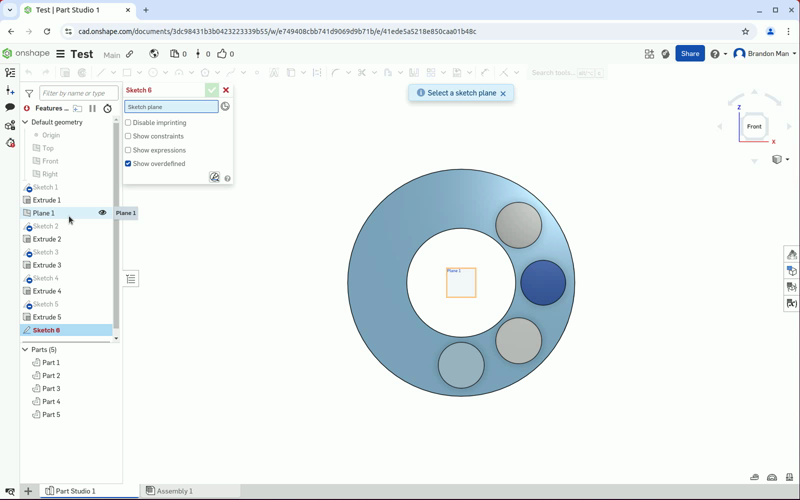
click(69, 215)
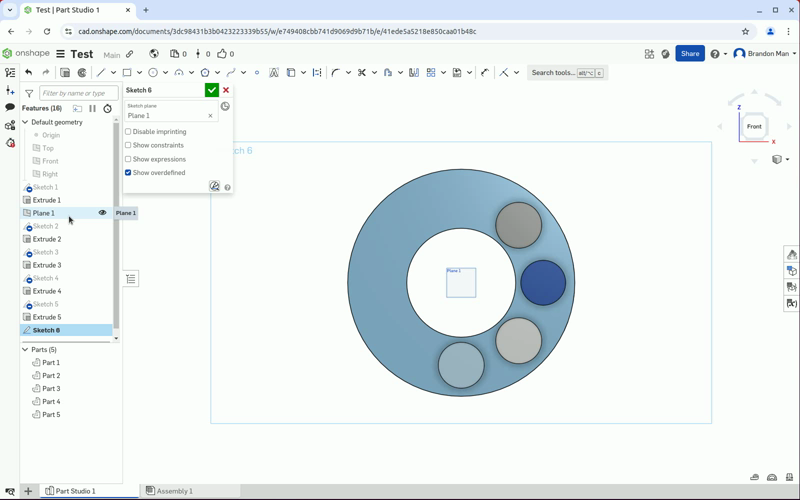
mouse_move(73, 352)
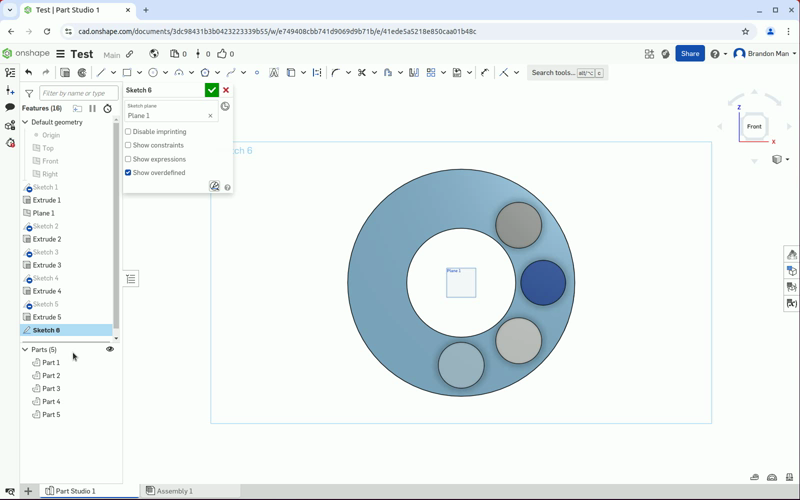
key(y)
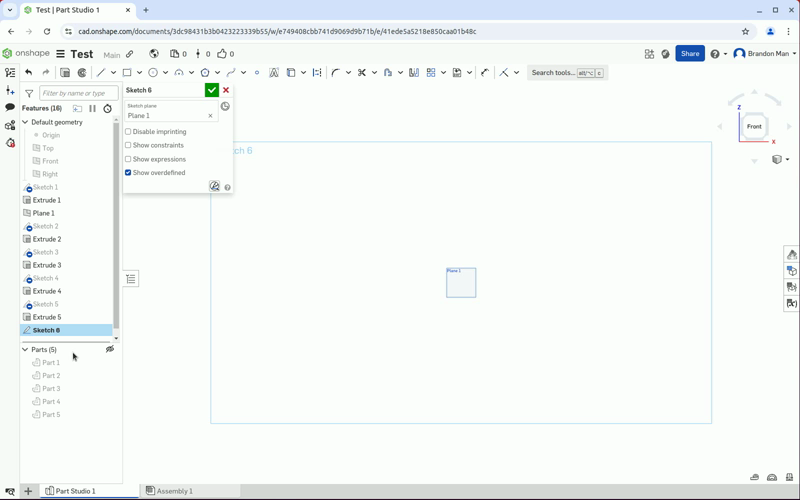
key(c)
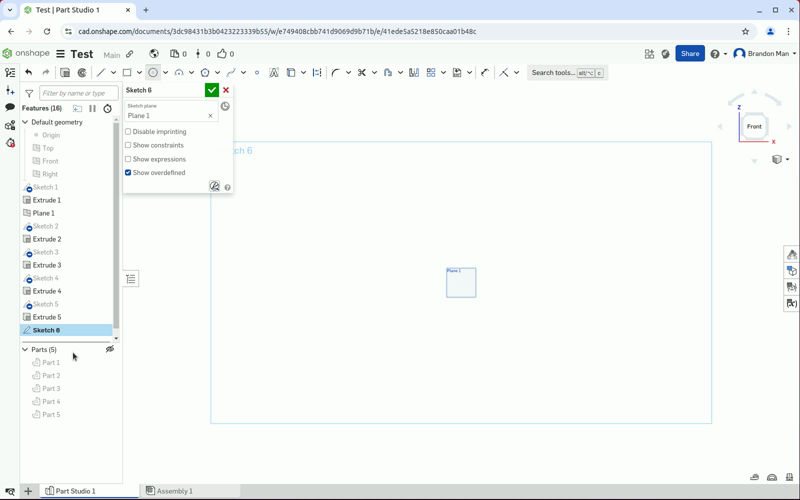
key_down(shift)
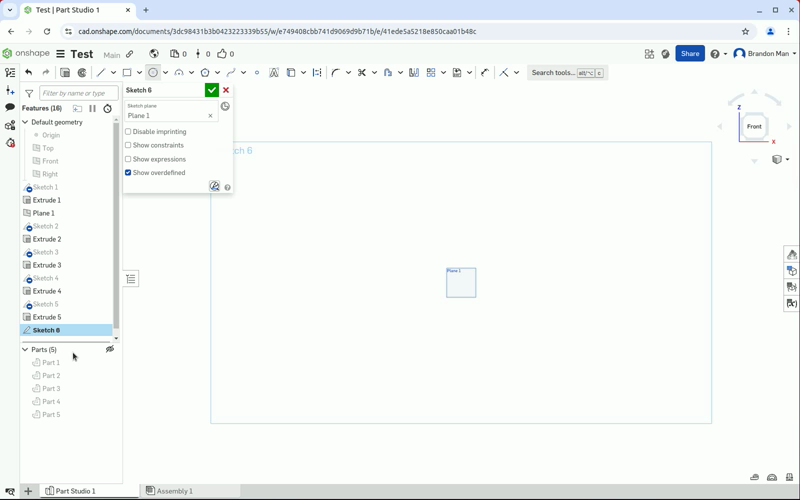
mouse_move(404, 340)
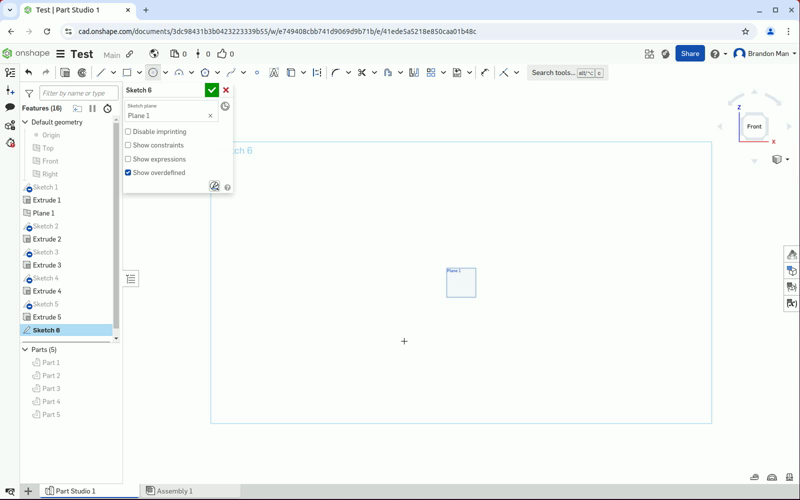
click(404, 340)
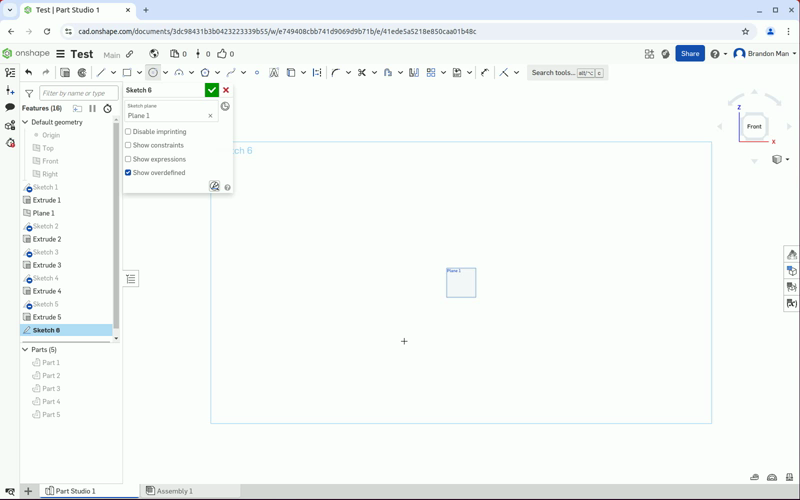
key_up(shift)
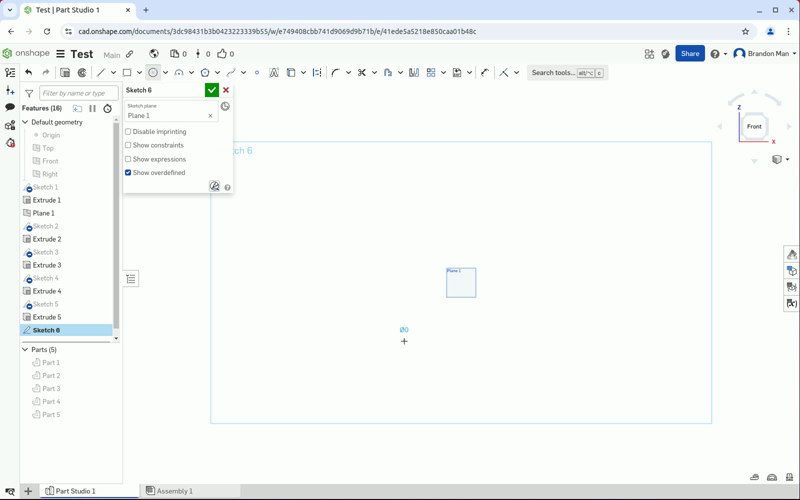
mouse_move(426, 340)
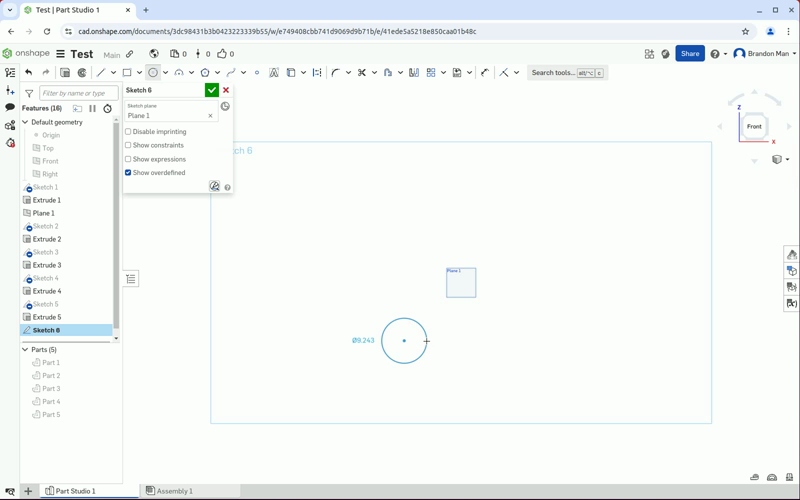
click(426, 340)
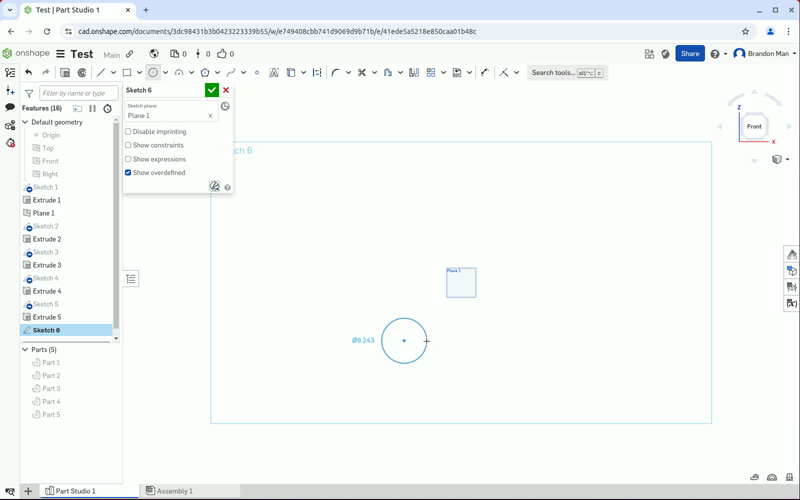
key(esc)
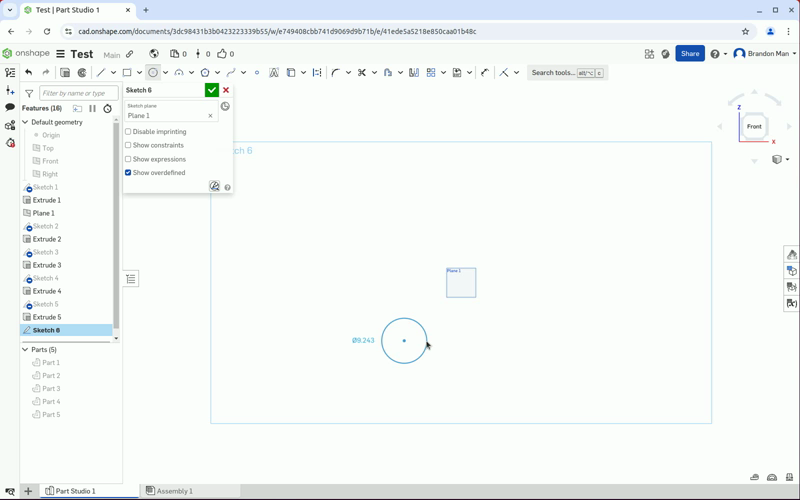
mouse_move(404, 349)
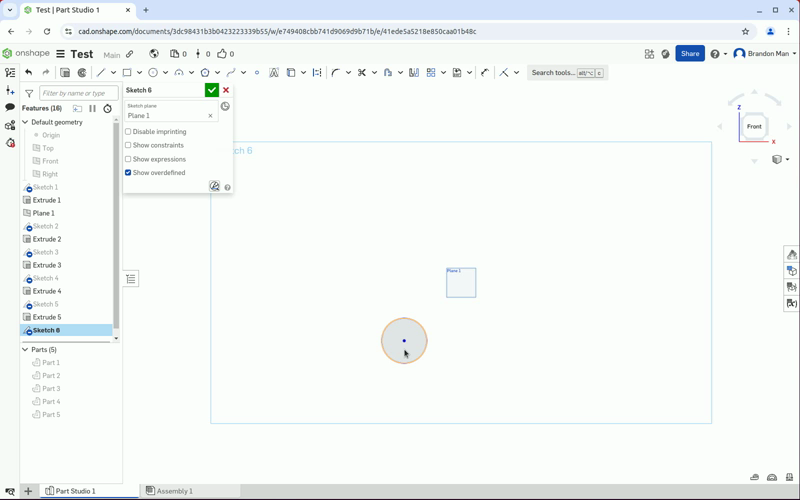
scroll(6)
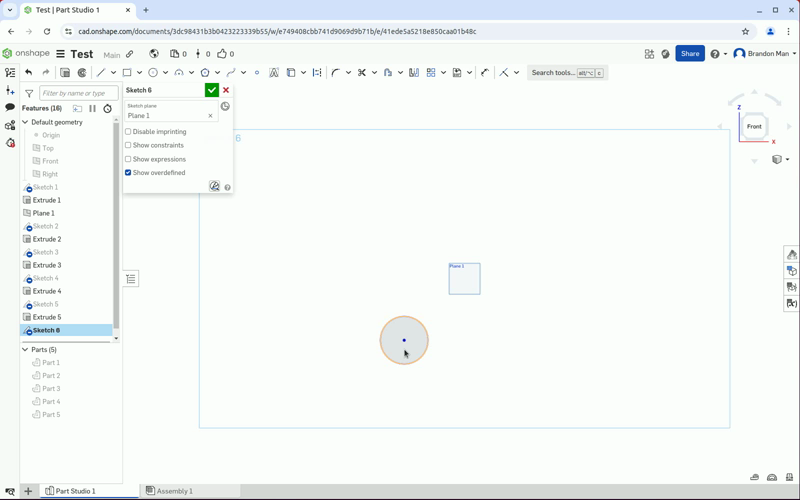
scroll(6)
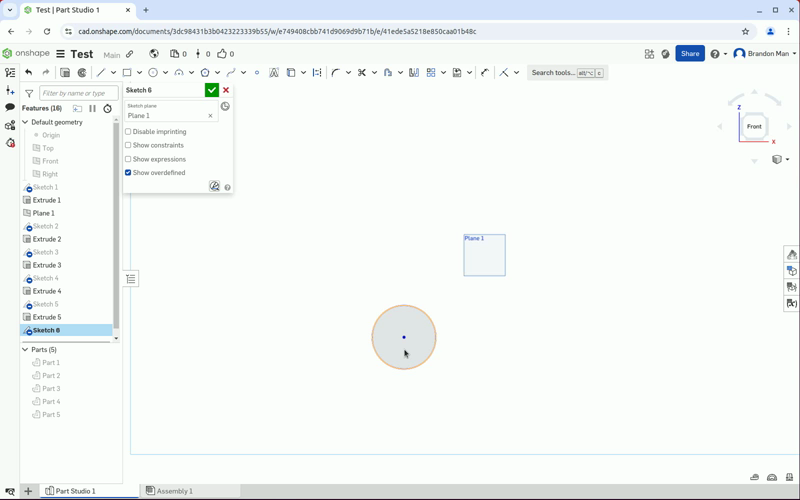
scroll(6)
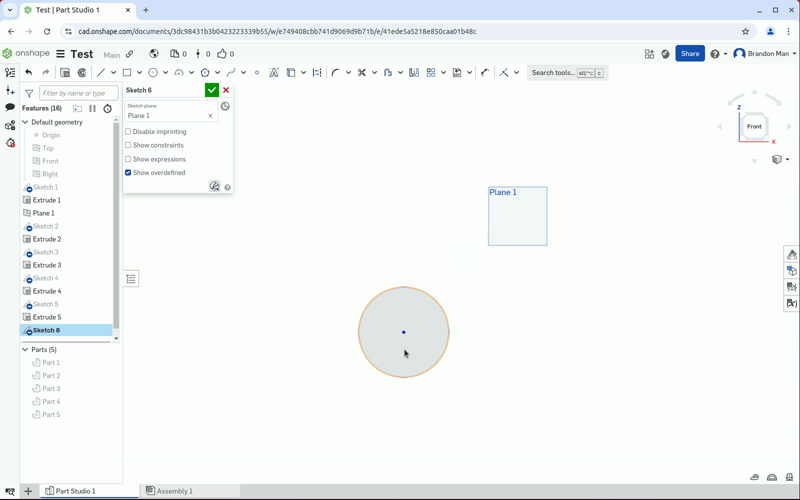
scroll(6)
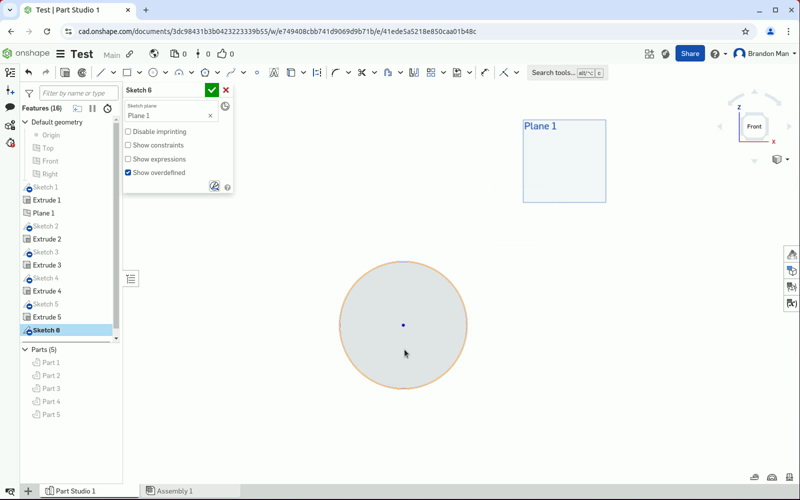
scroll(6)
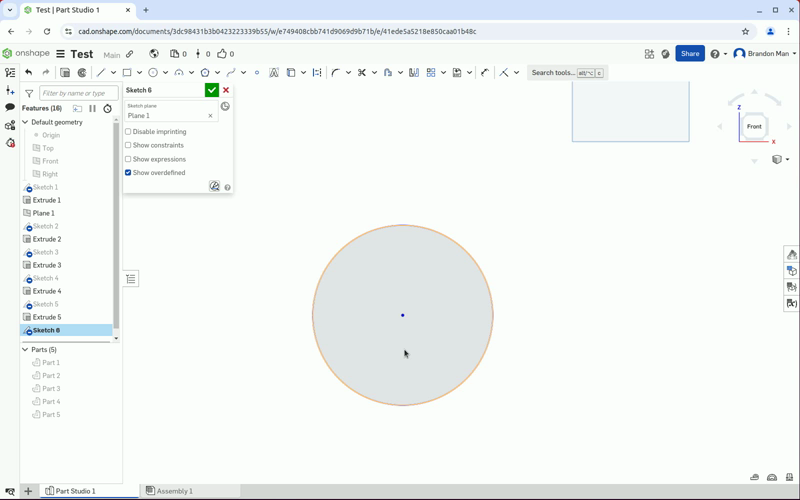
scroll(6)
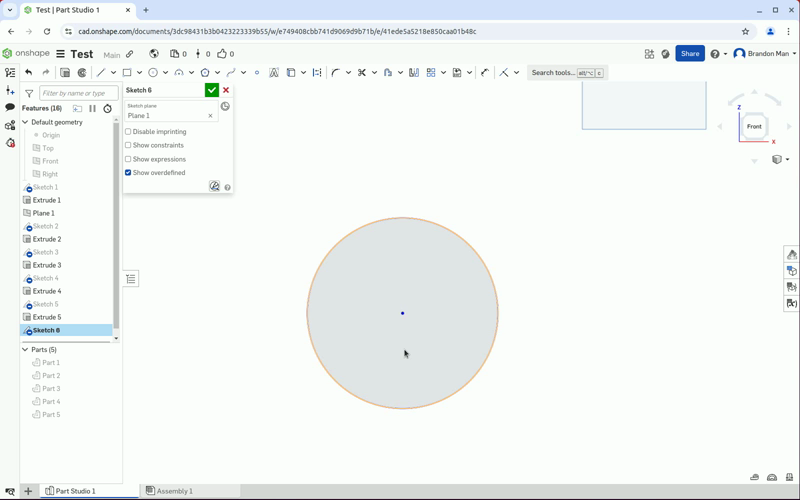
scroll(6)
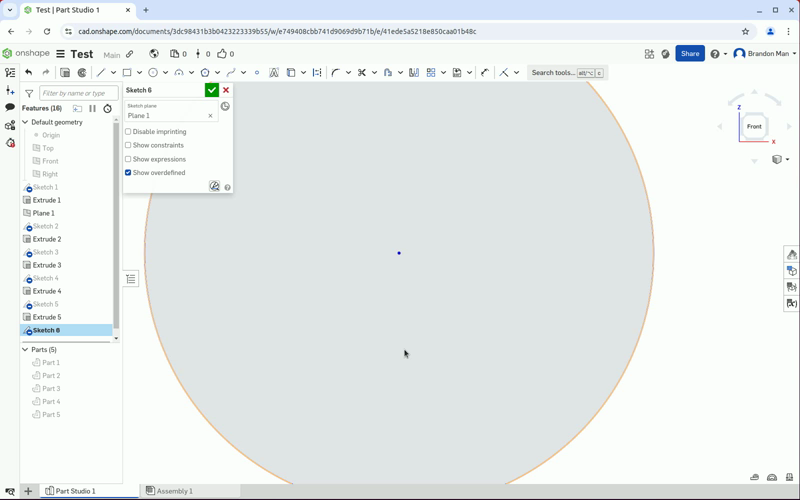
click(404, 349)
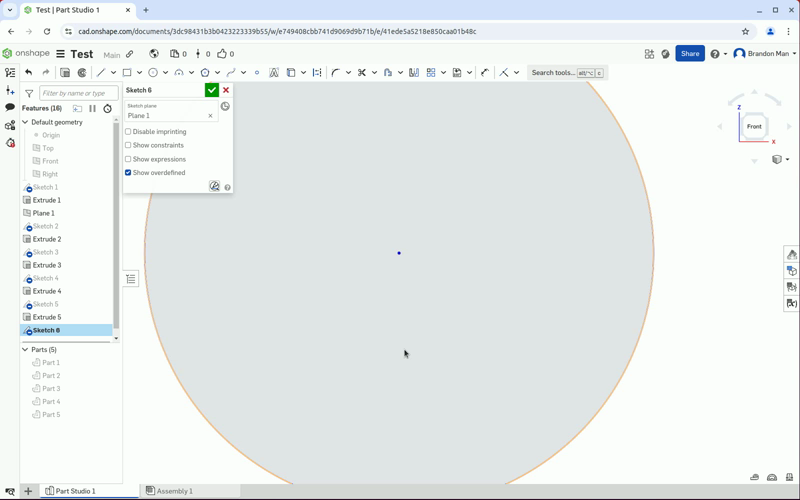
scroll(-6)
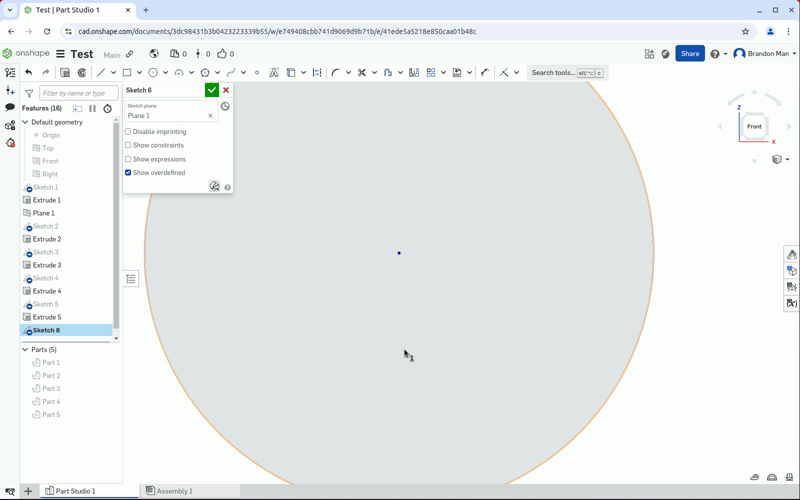
scroll(-6)
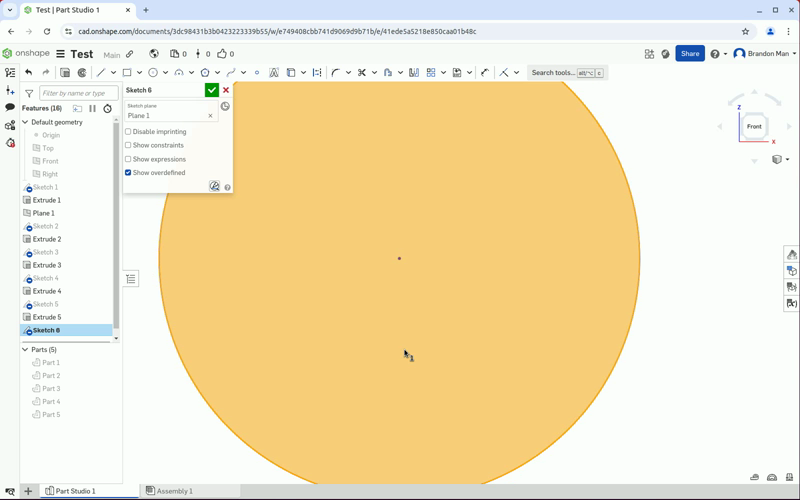
scroll(-6)
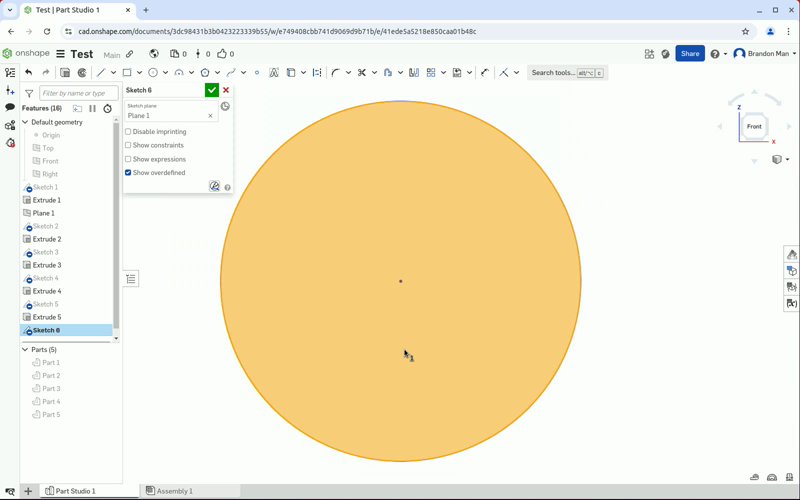
scroll(-6)
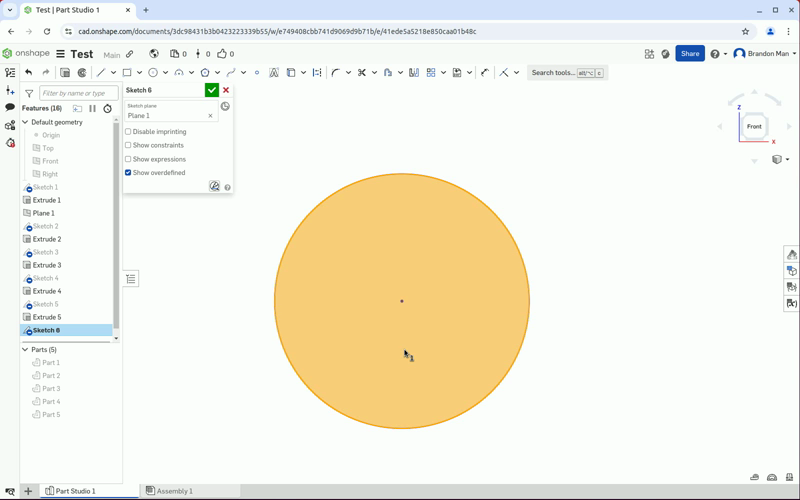
scroll(-6)
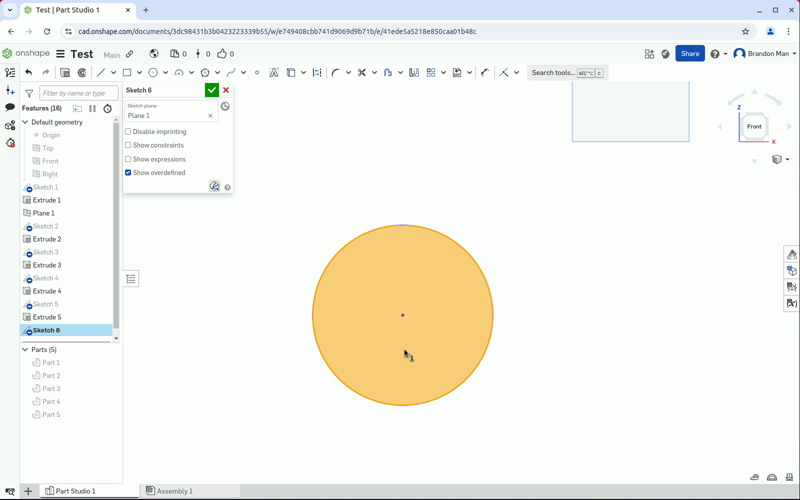
scroll(-6)
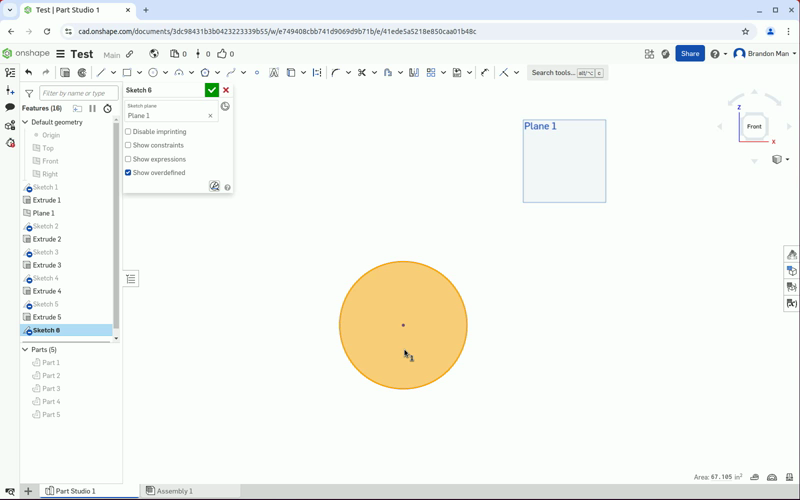
scroll(-6)
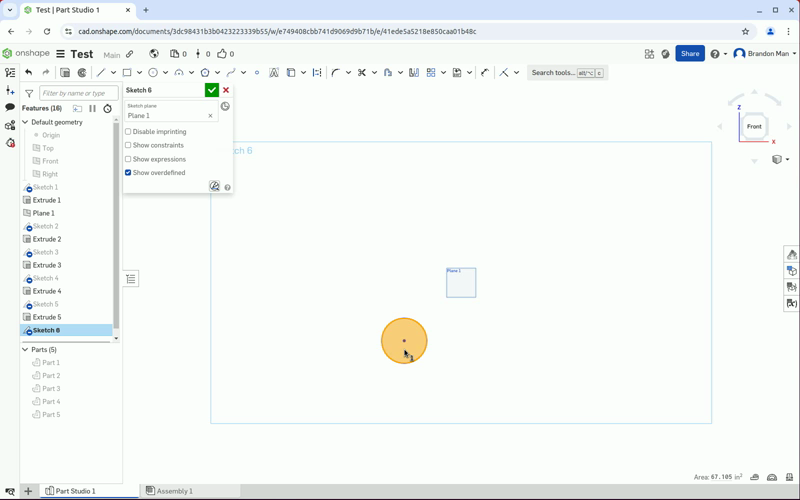
mouse_move(73, 352)
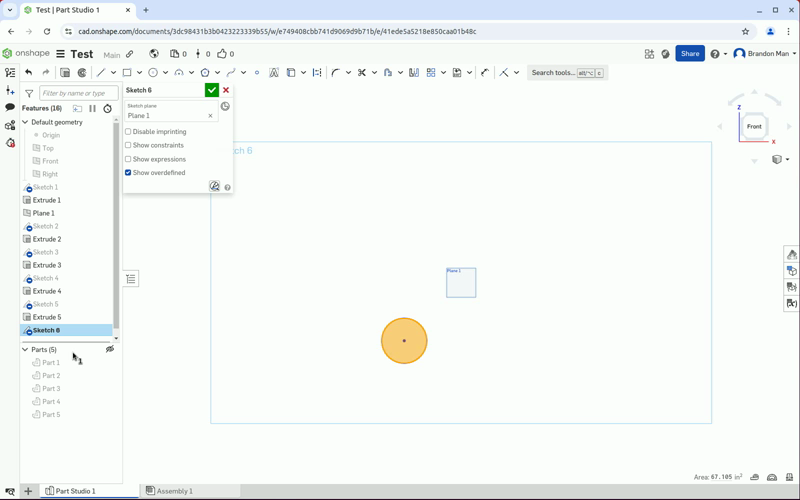
key(shift+y)
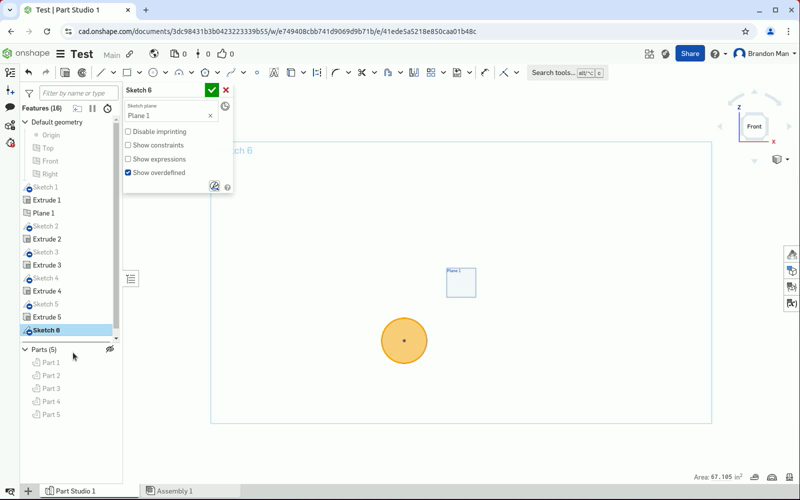
key(shift+e)
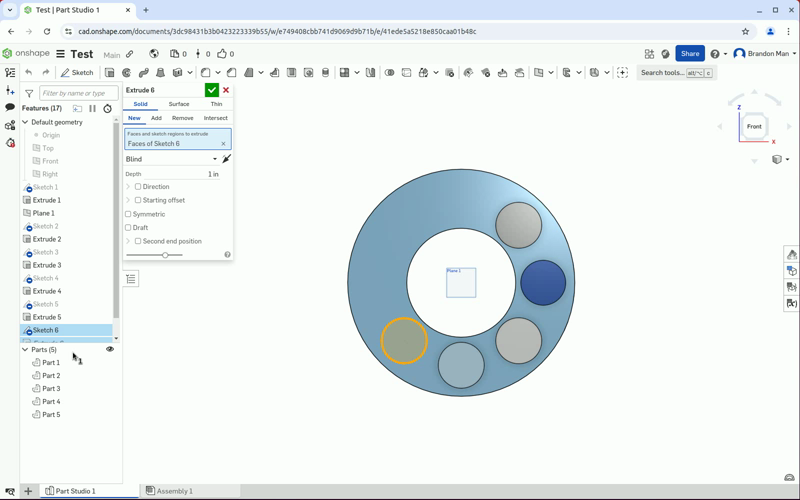
mouse_move(143, 106)
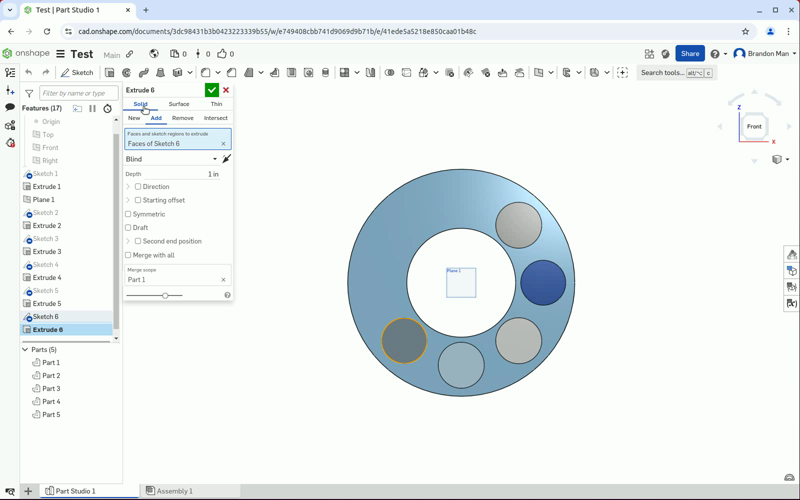
click(143, 106)
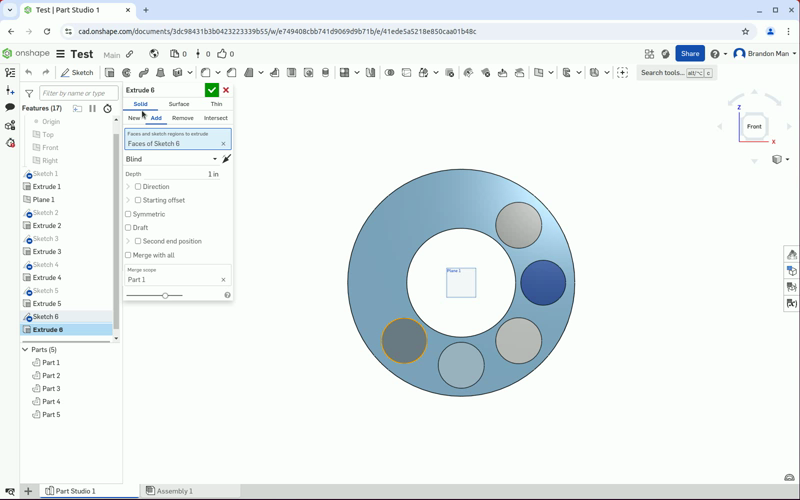
mouse_move(137, 120)
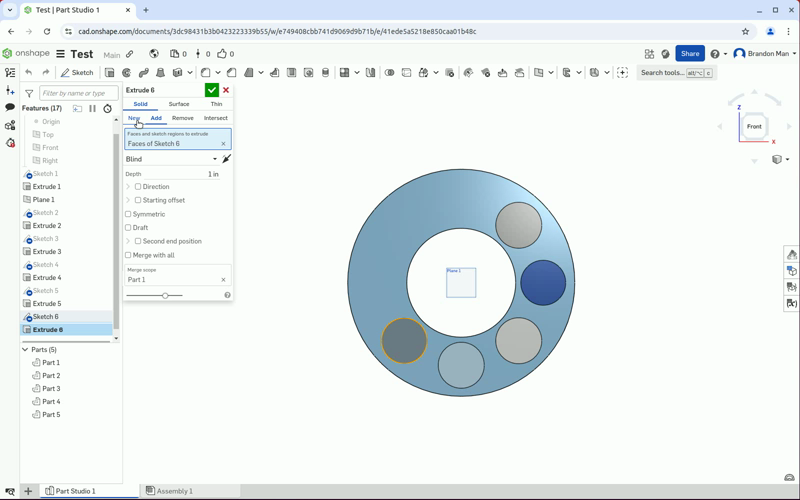
click(137, 120)
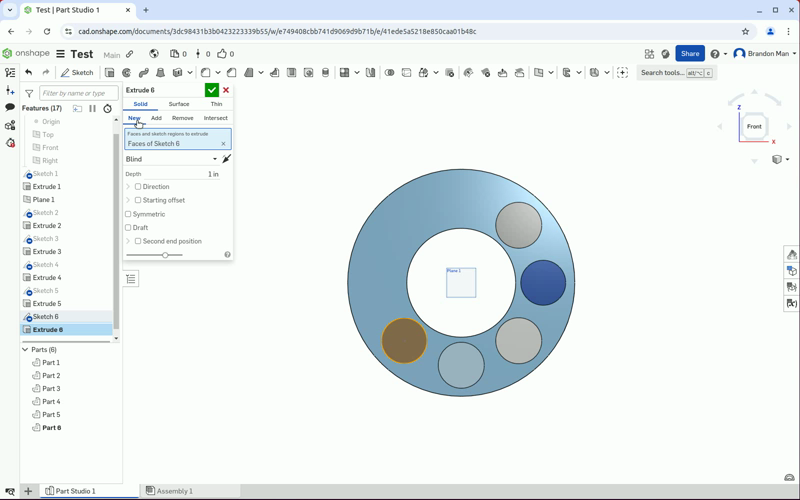
key(tab, 4)
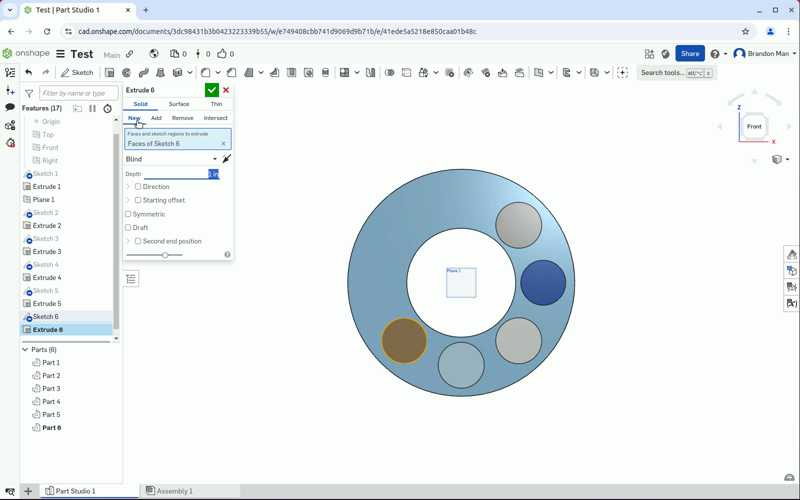
text(2.648)
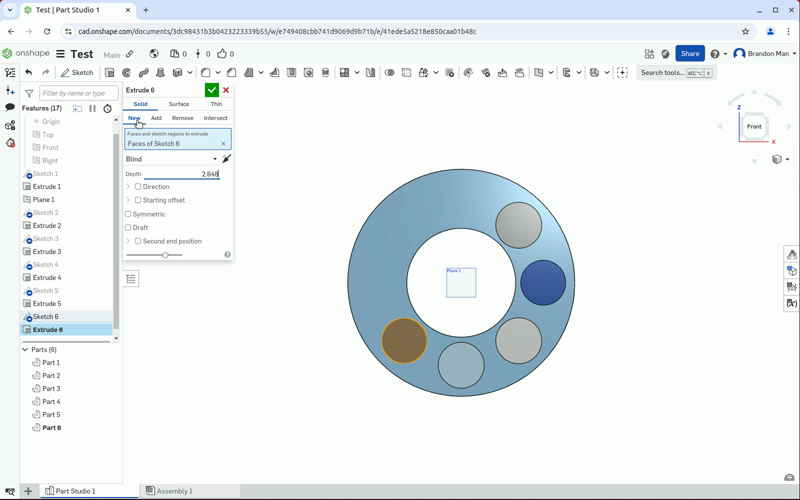
key(enter)
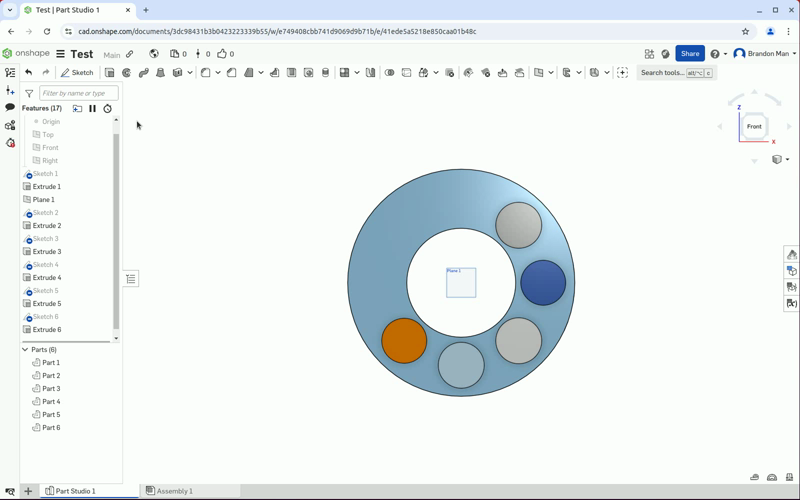
key(shift+h)
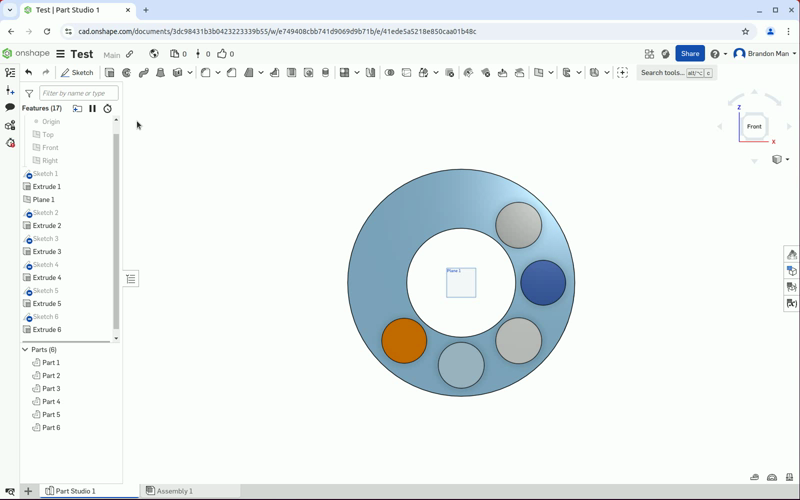
key(shift+h)
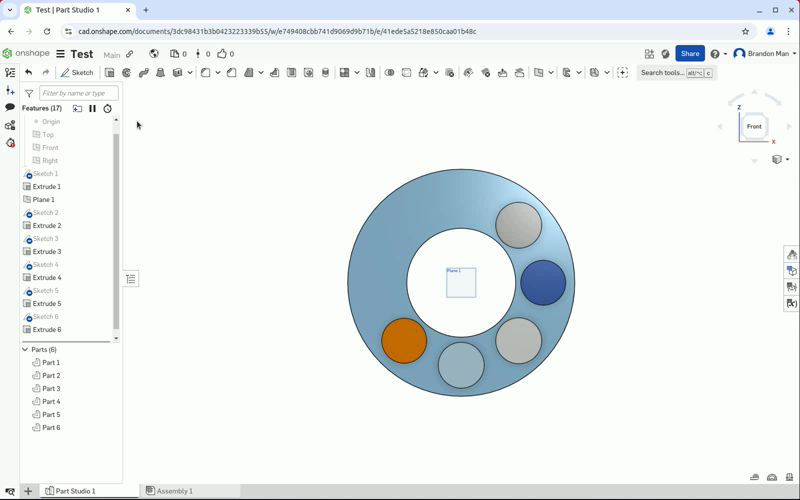
mouse_move(69, 176)
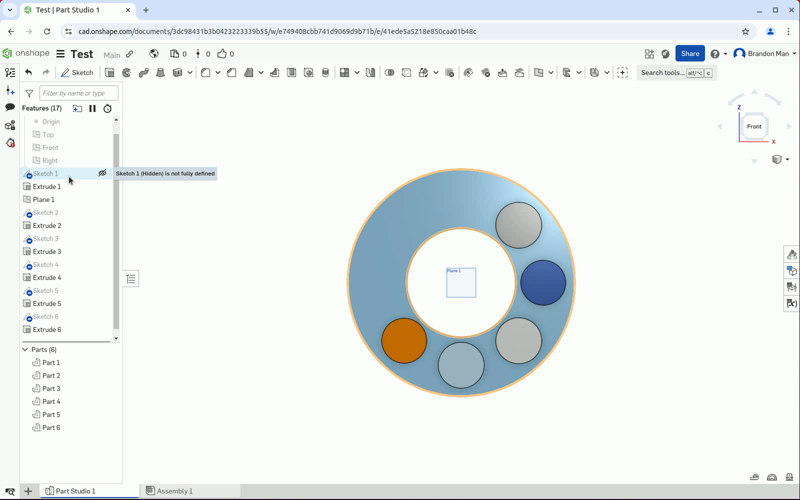
click(69, 176)
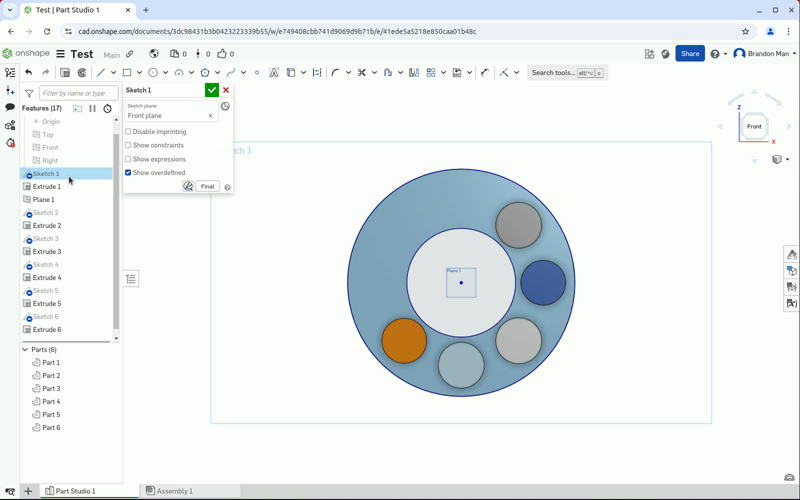
mouse_move(229, 92)
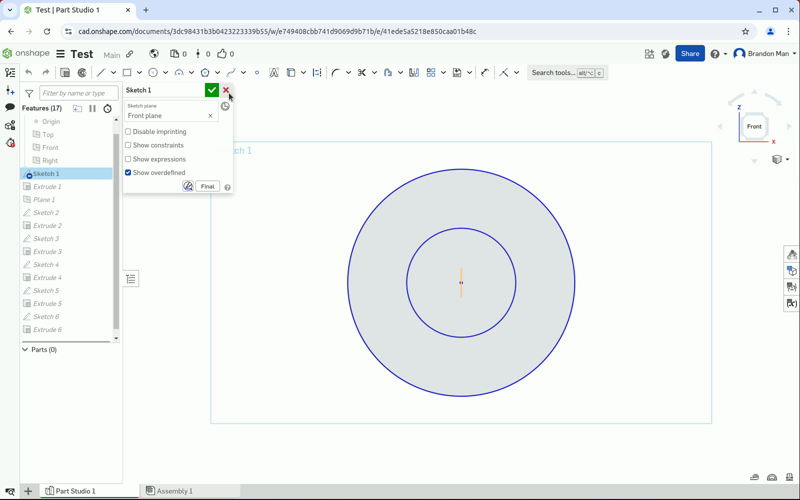
click(229, 92)
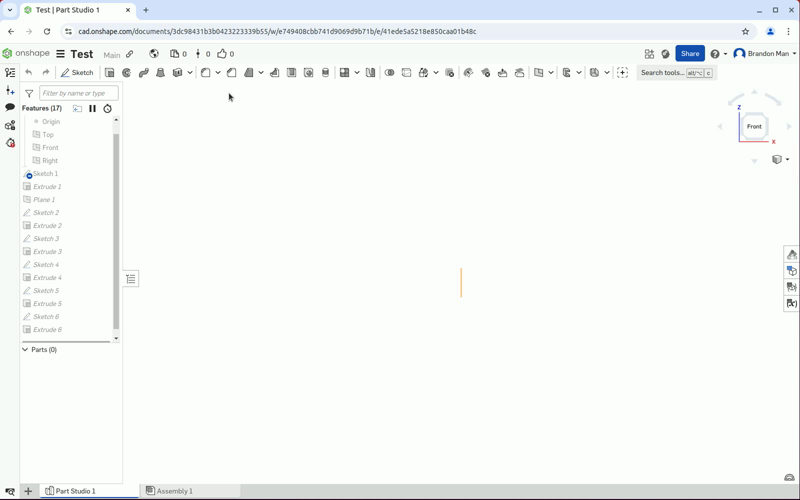
key(shift+s)
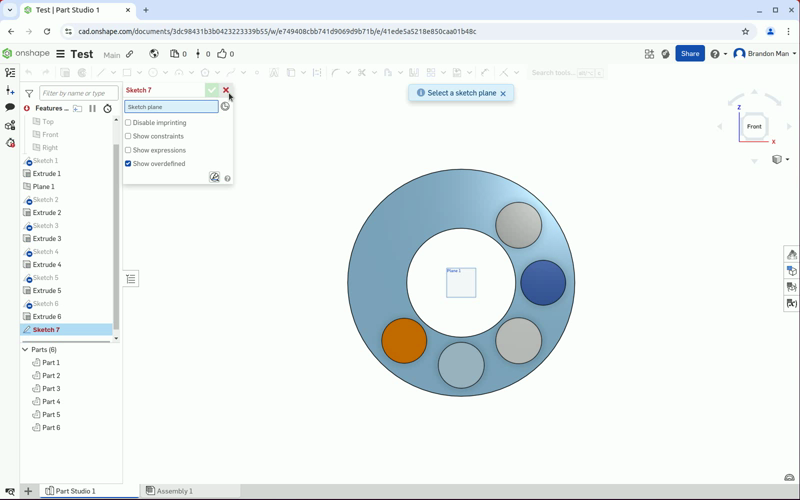
mouse_move(69, 189)
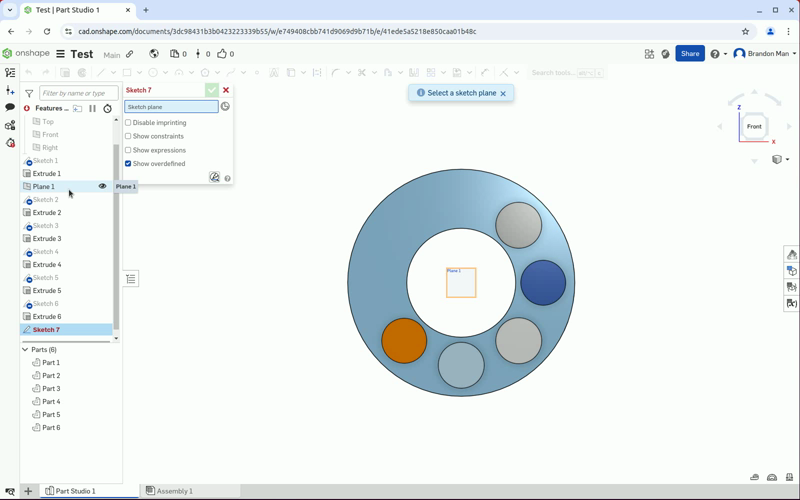
click(69, 189)
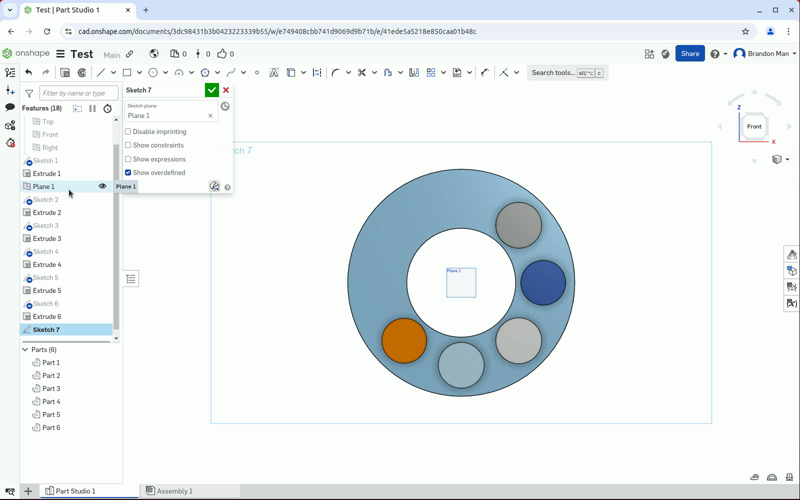
mouse_move(73, 352)
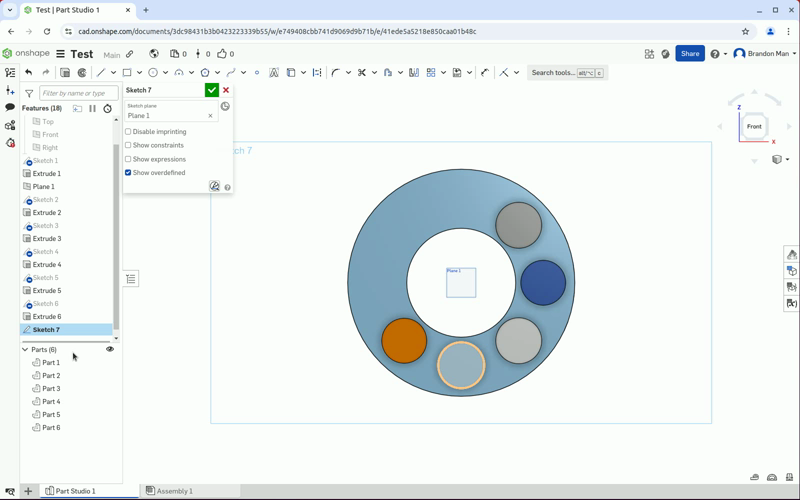
key(y)
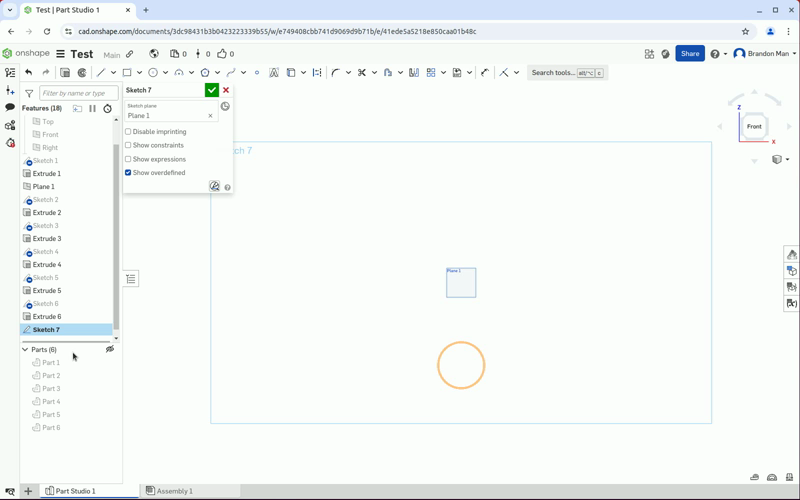
key(c)
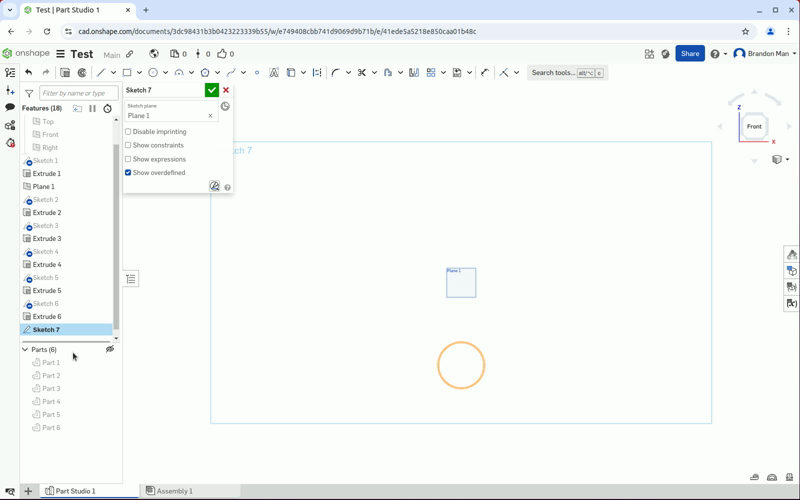
key_down(shift)
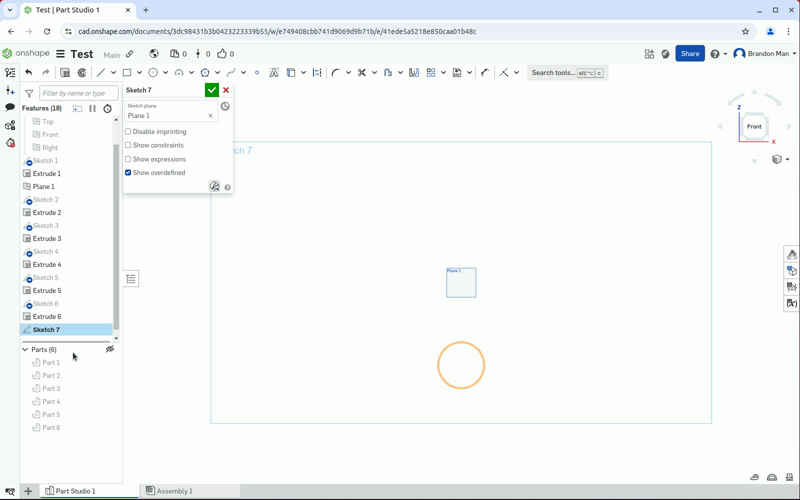
mouse_move(379, 282)
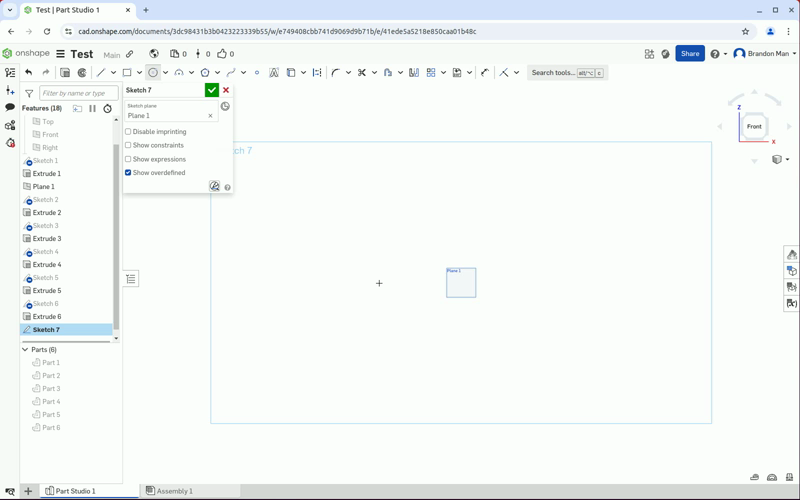
click(379, 282)
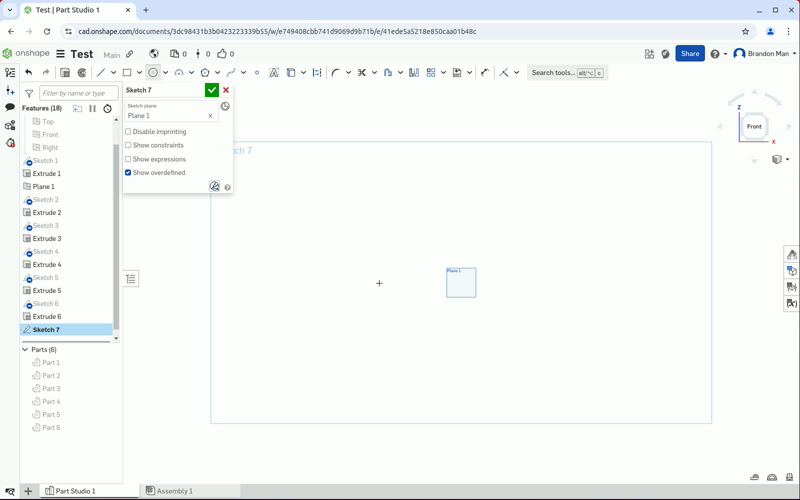
key_up(shift)
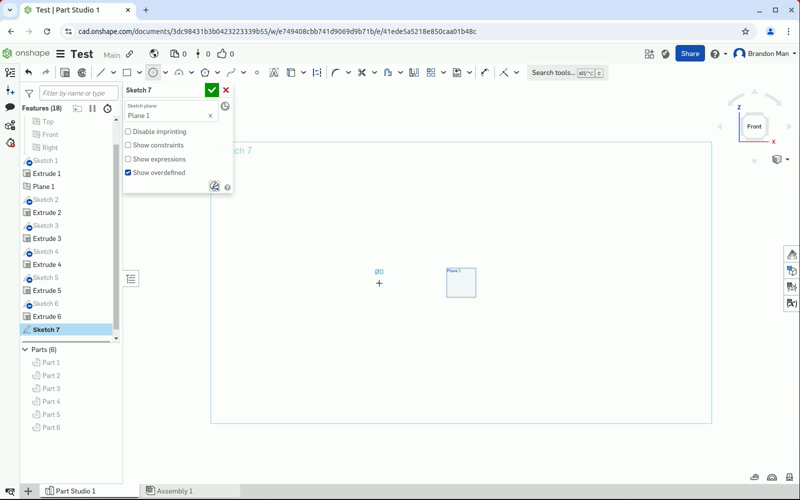
mouse_move(401, 282)
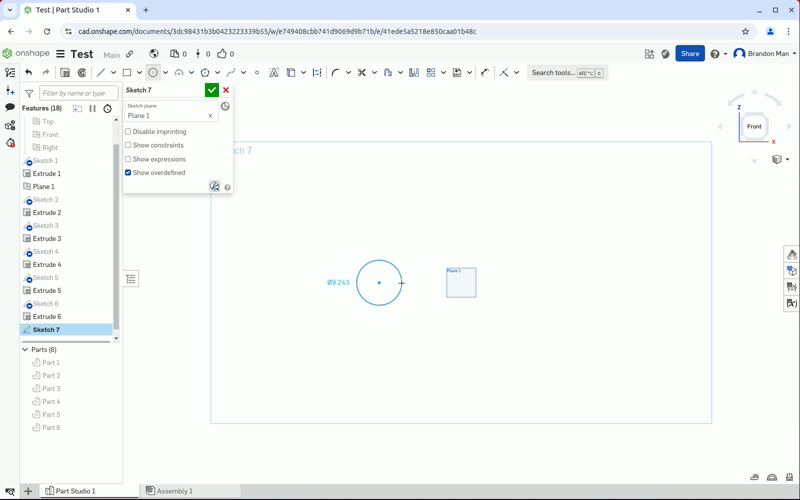
click(401, 282)
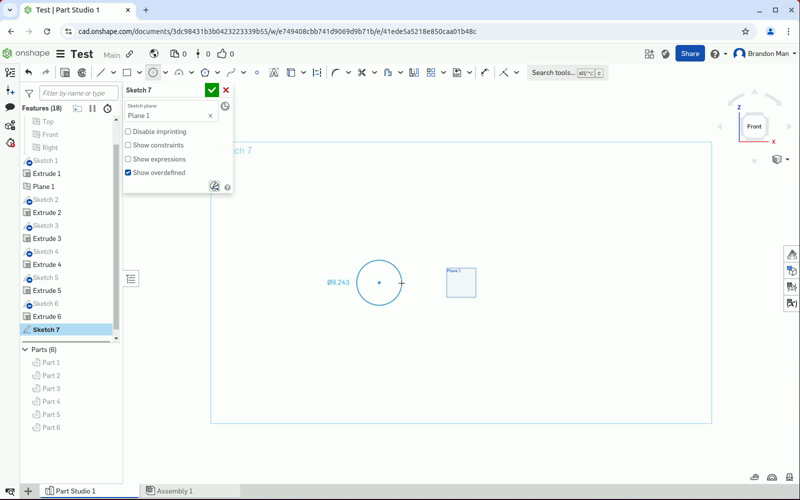
key(esc)
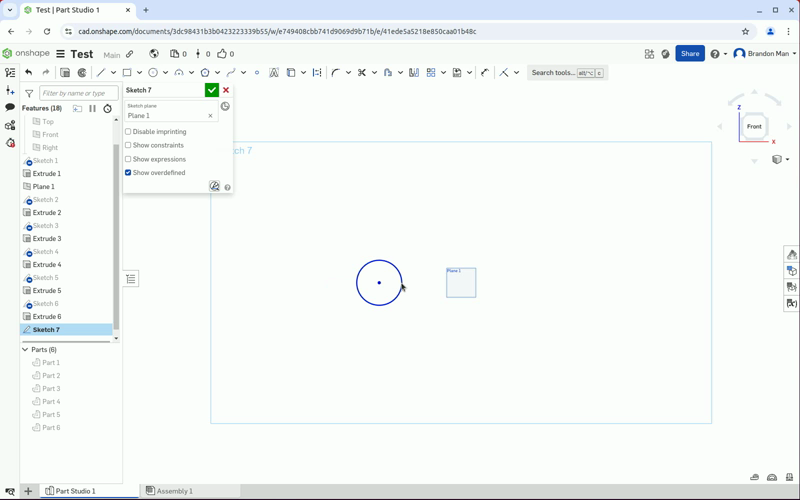
mouse_move(375, 262)
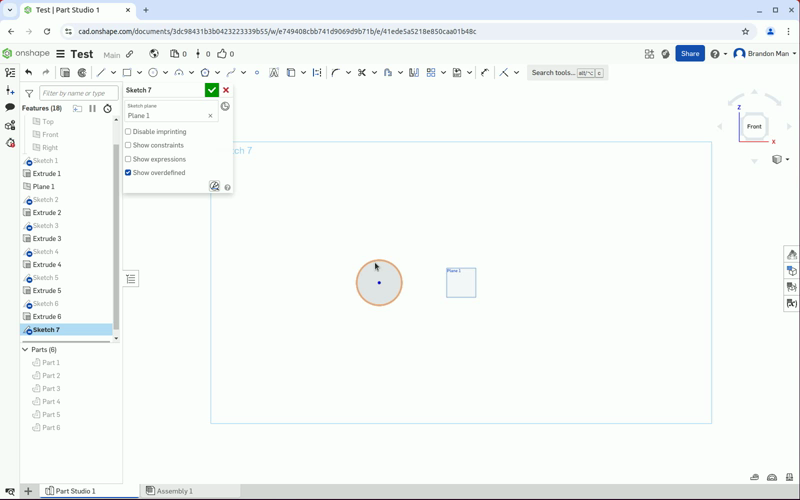
scroll(6)
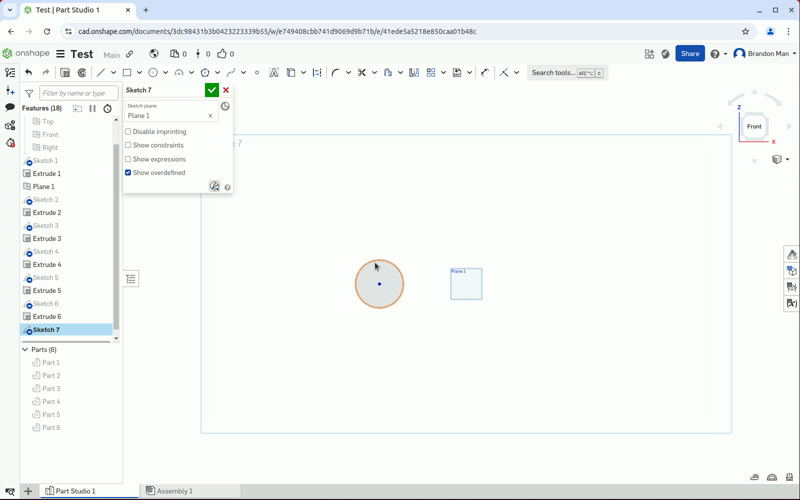
scroll(6)
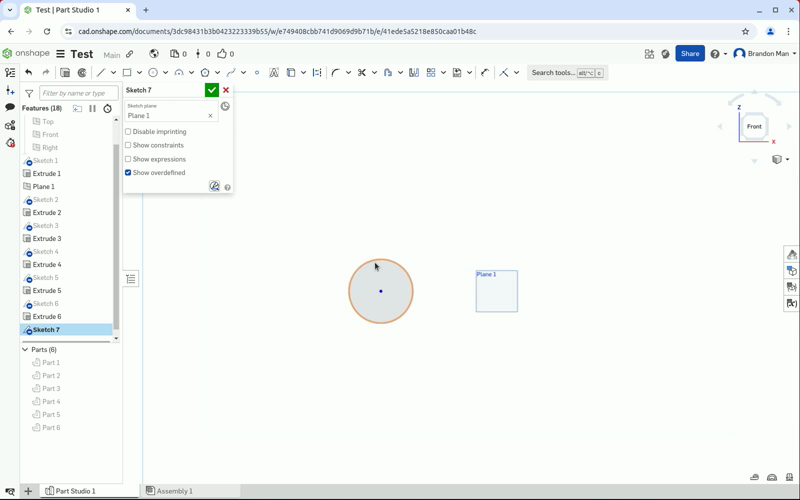
scroll(6)
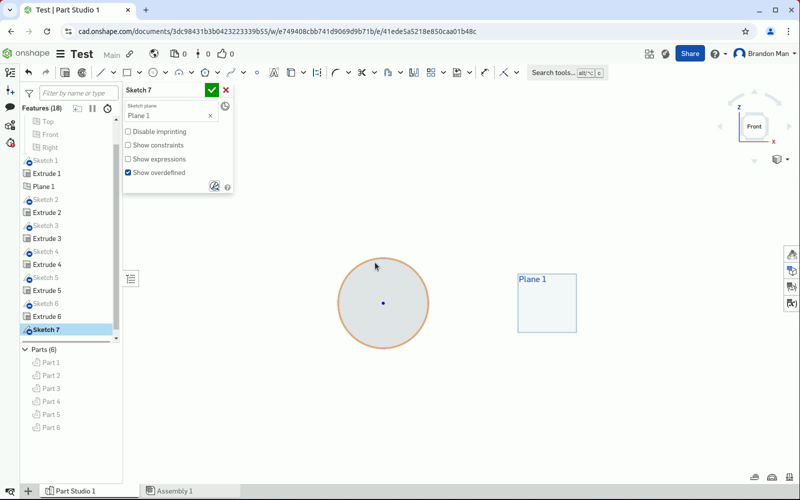
scroll(6)
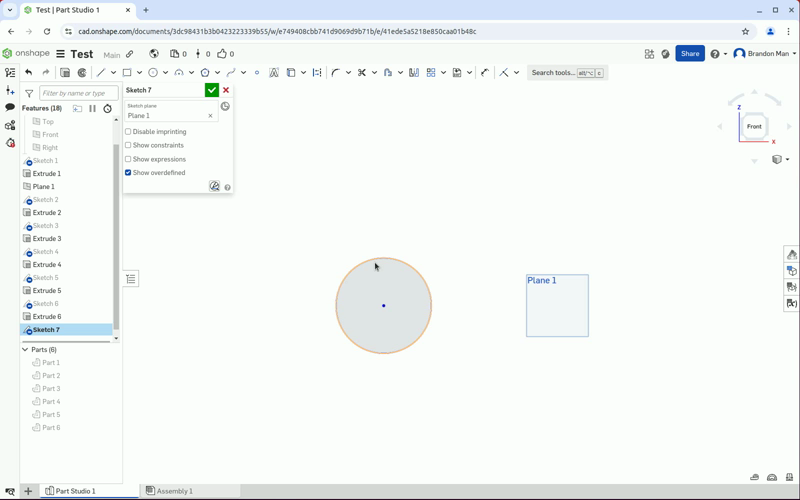
scroll(6)
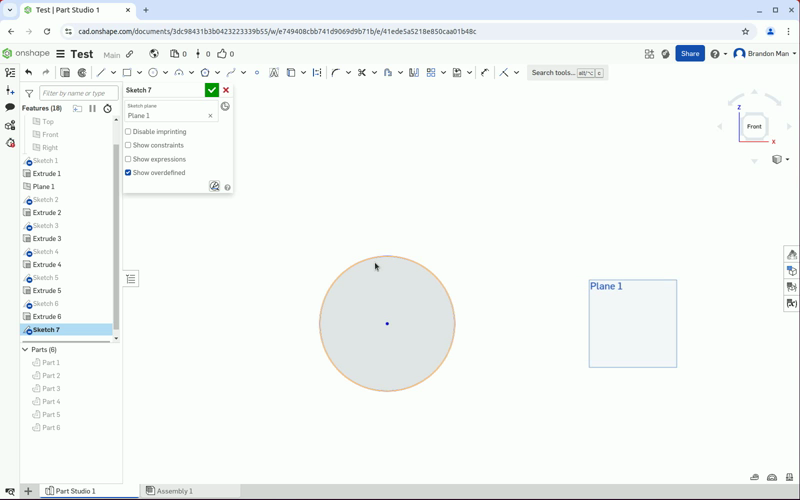
scroll(6)
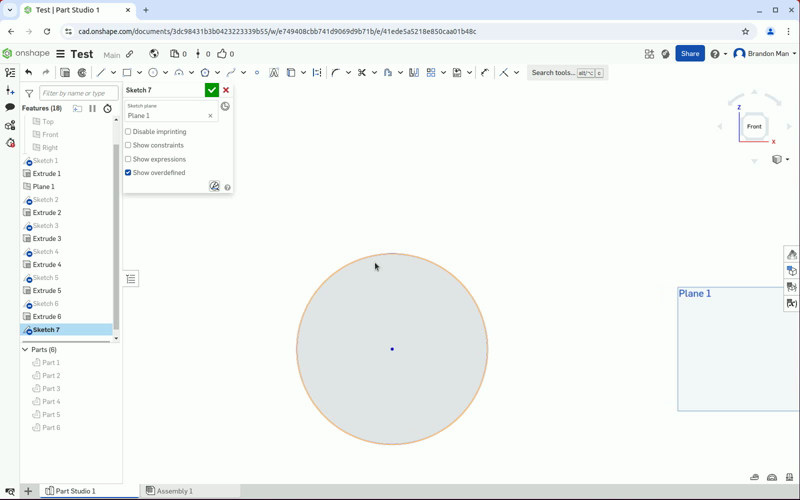
scroll(6)
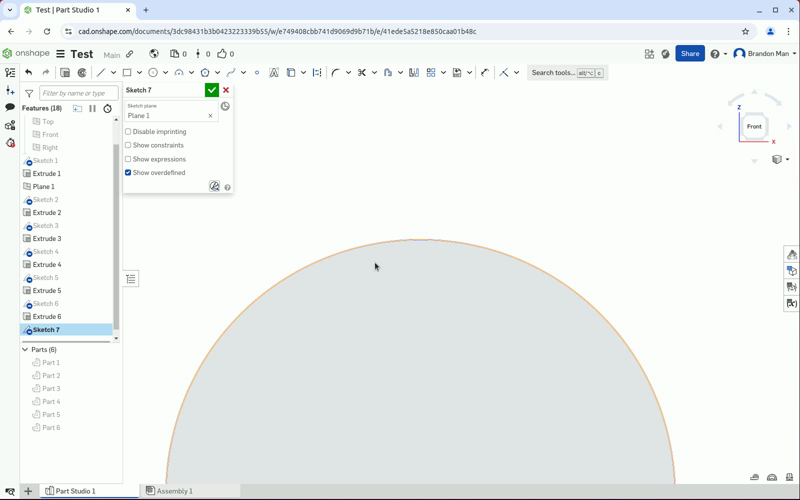
click(375, 262)
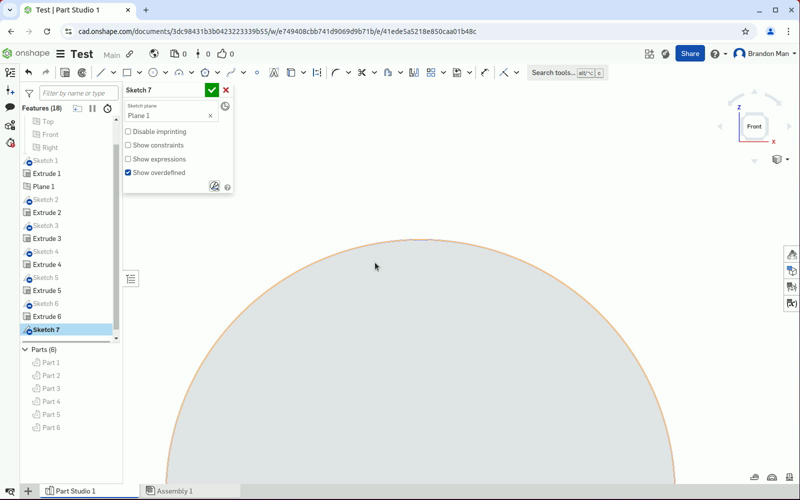
scroll(-6)
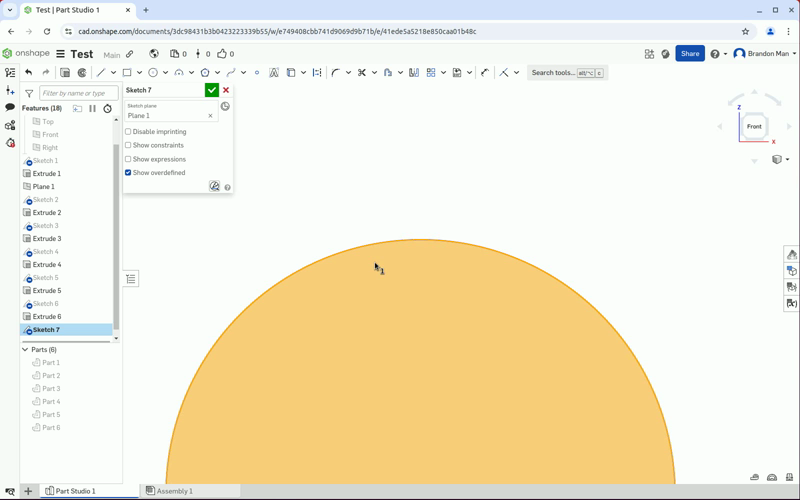
scroll(-6)
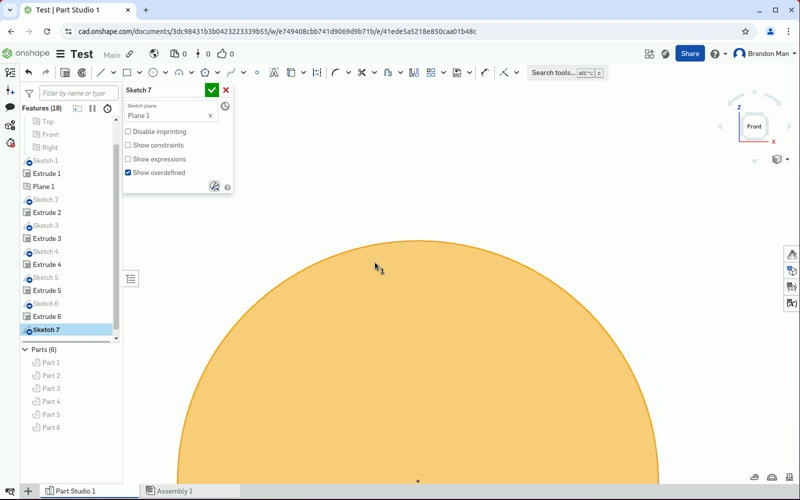
scroll(-6)
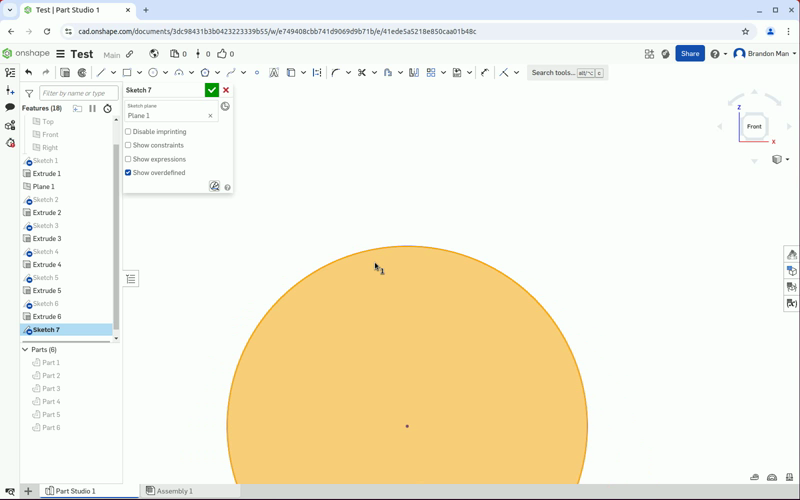
scroll(-6)
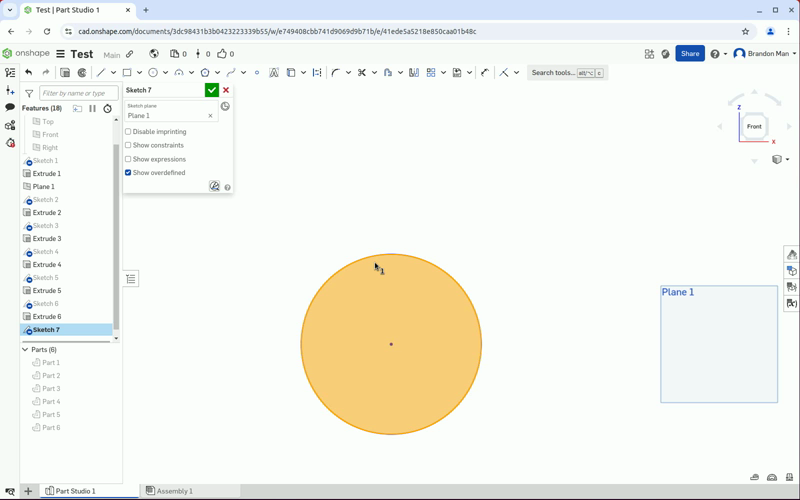
scroll(-6)
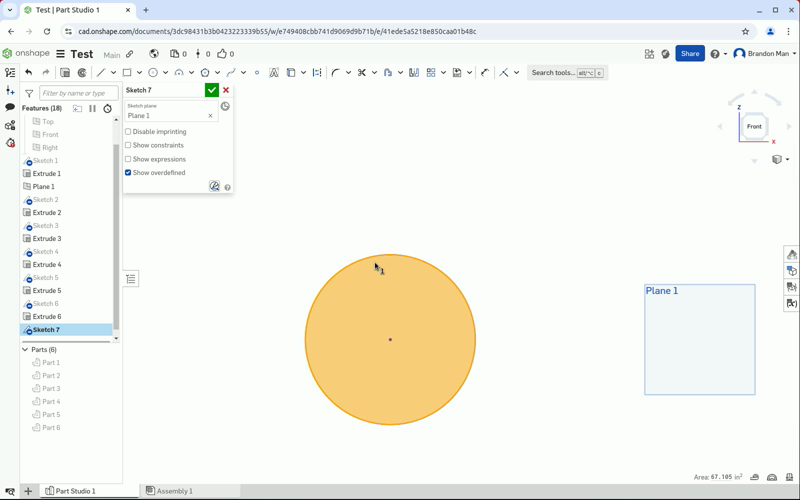
scroll(-6)
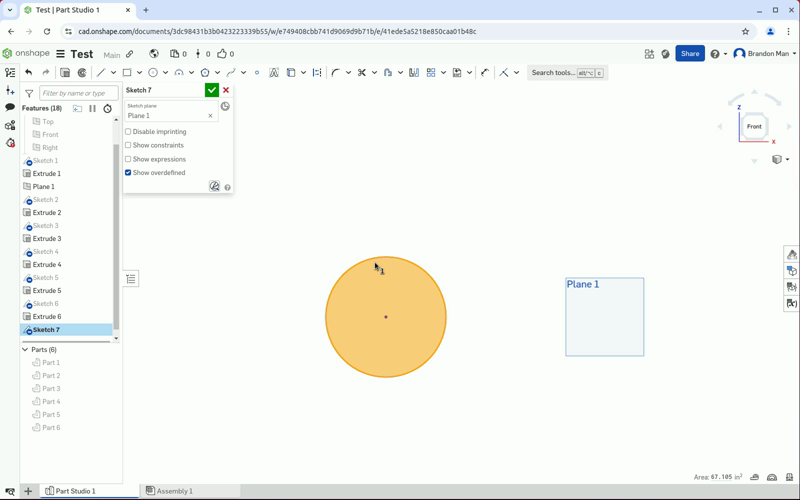
scroll(-6)
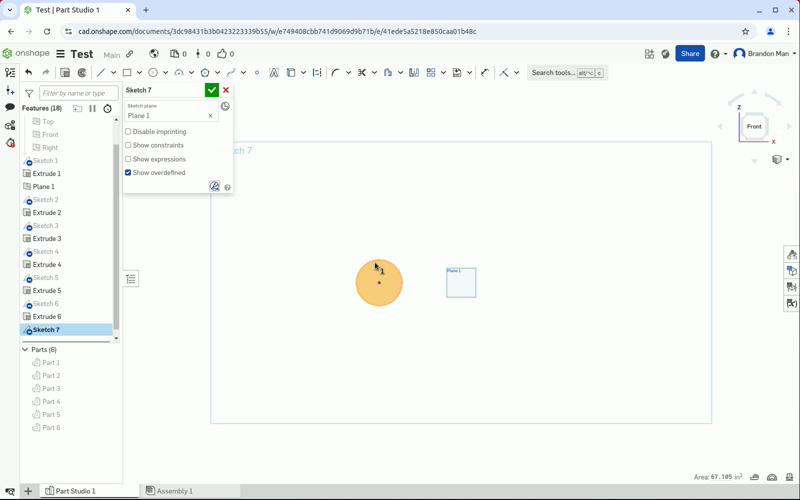
mouse_move(73, 352)
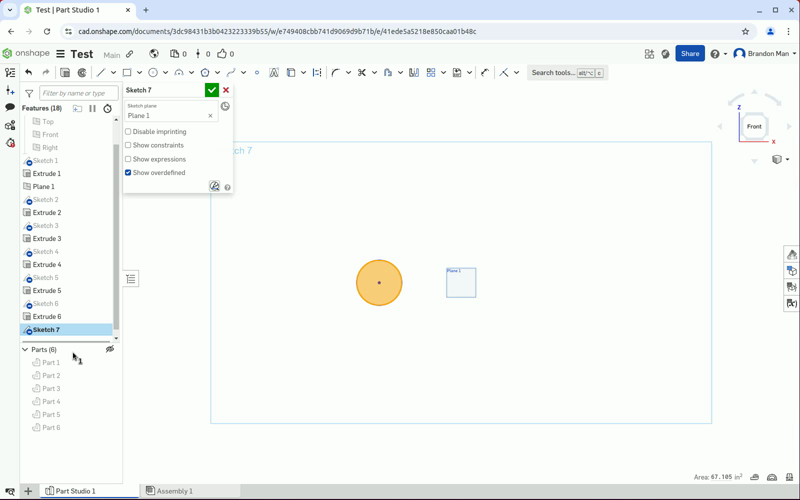
key(shift+y)
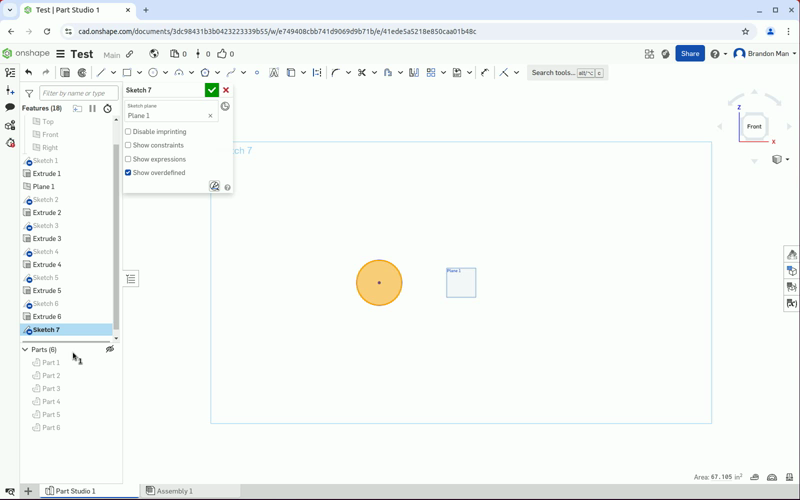
key(shift+e)
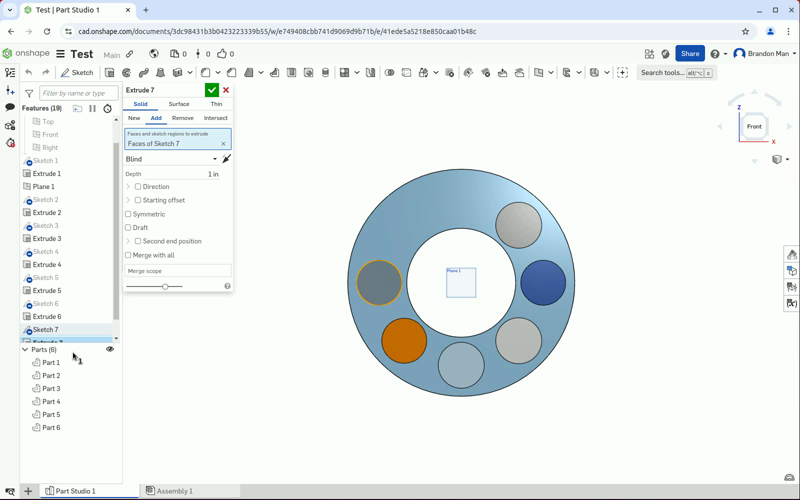
mouse_move(143, 106)
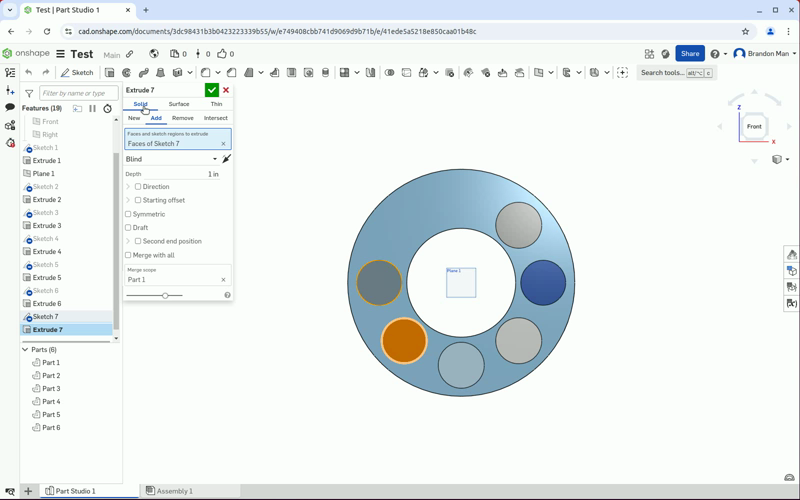
click(143, 106)
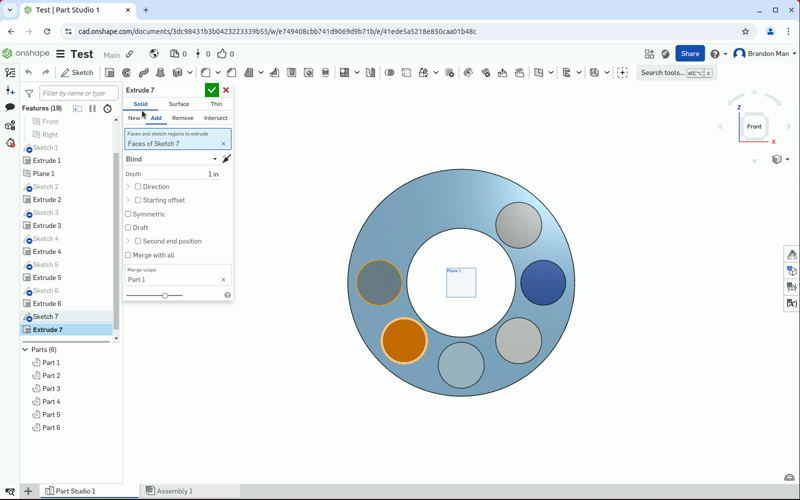
mouse_move(137, 120)
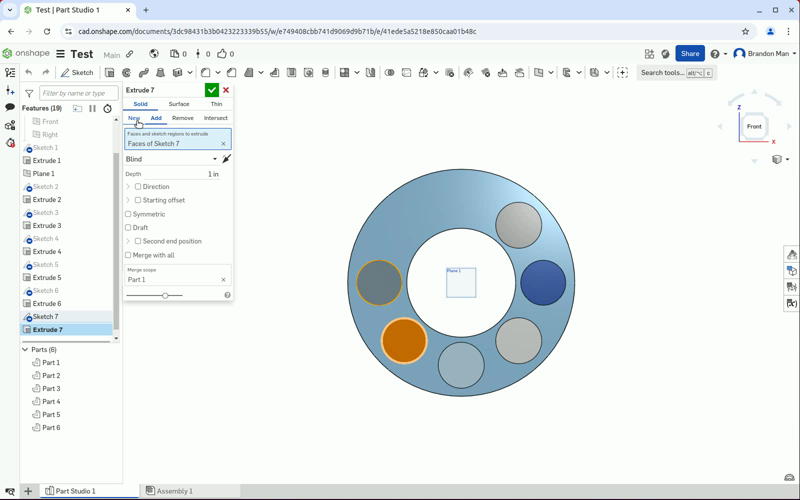
click(137, 120)
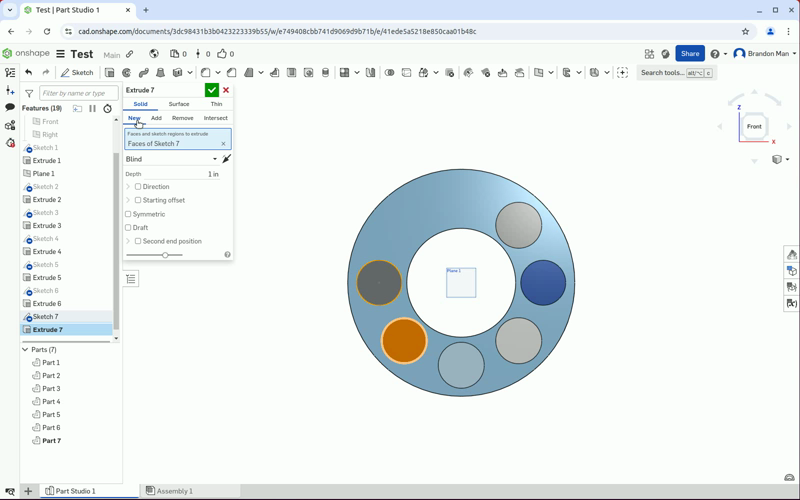
key(tab, 4)
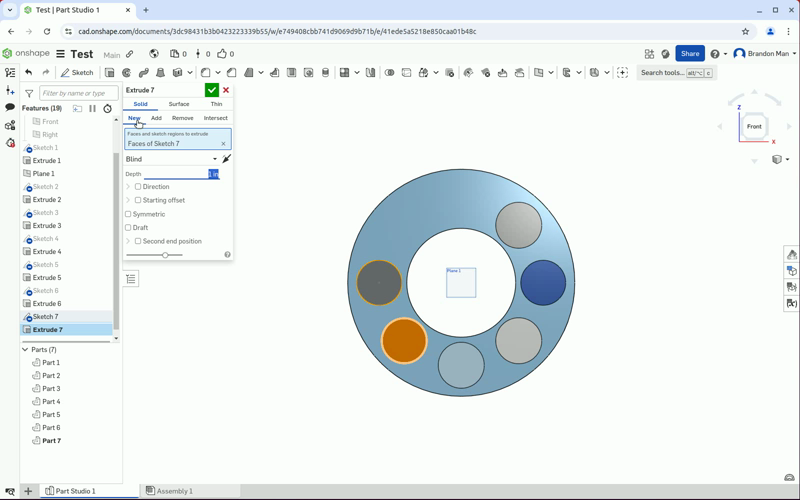
text(2.648)
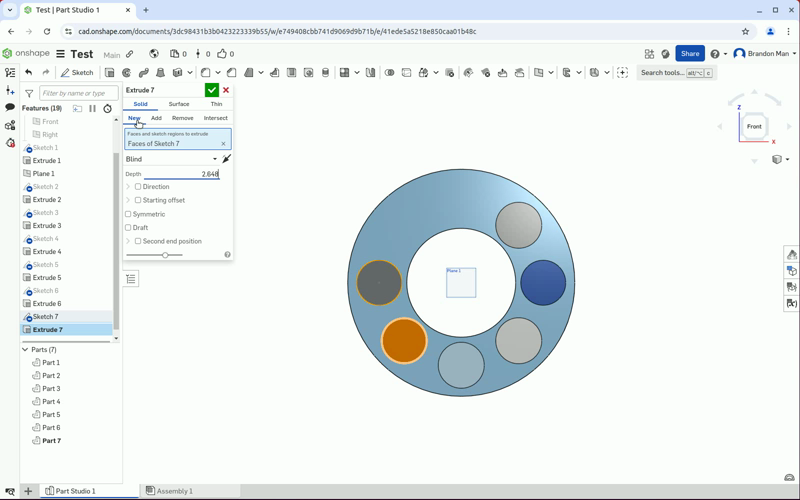
key(enter)
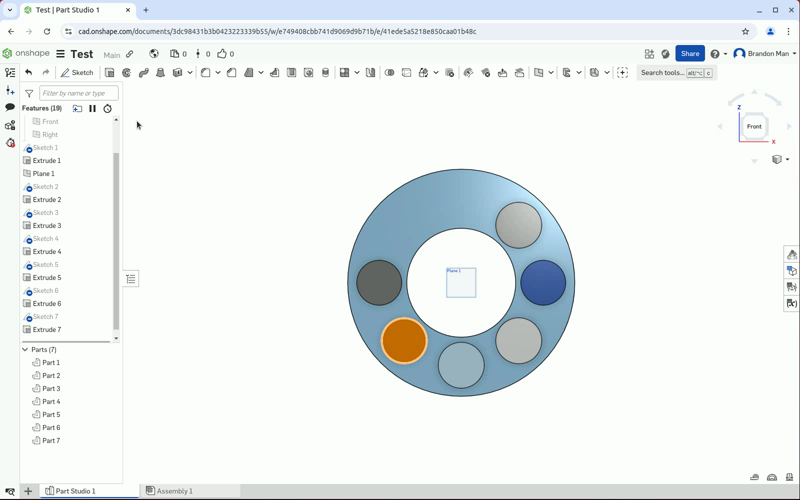
key(shift+h)
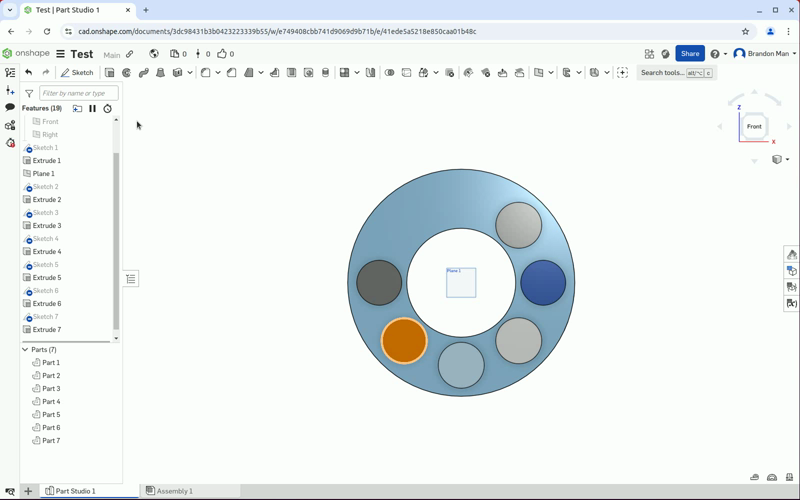
key(shift+h)
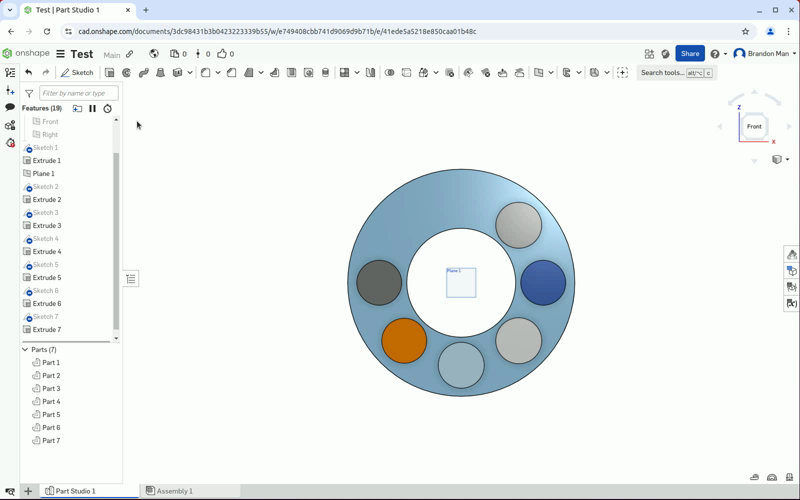
mouse_move(69, 150)
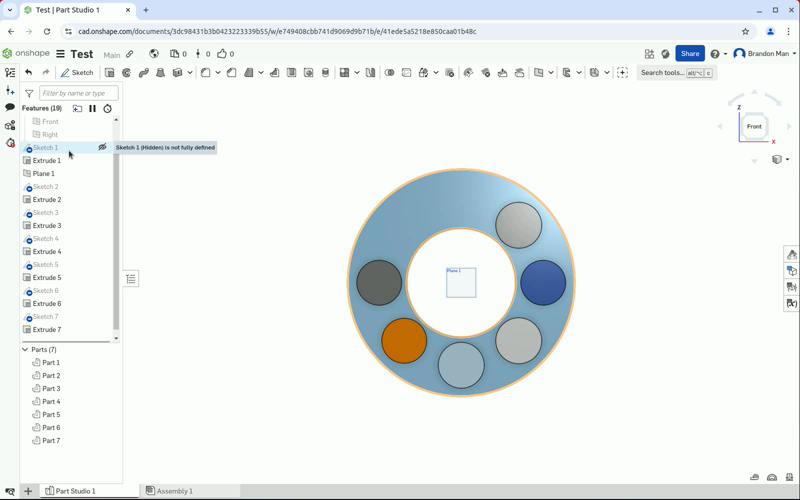
click(69, 150)
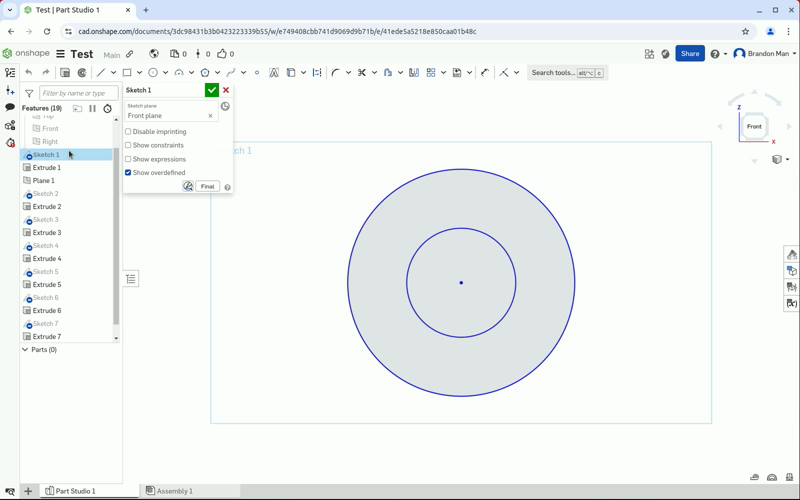
mouse_move(229, 92)
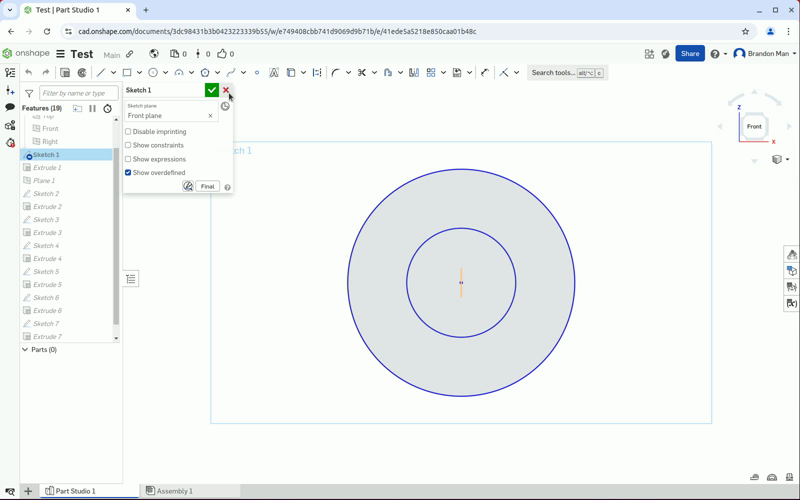
click(229, 92)
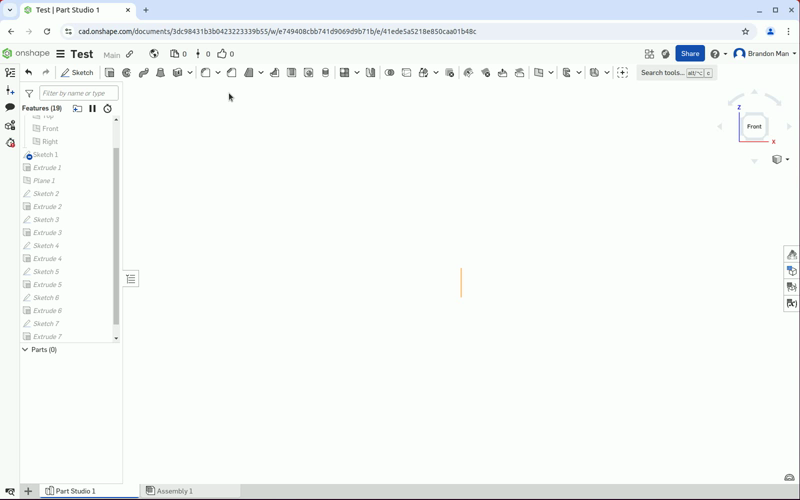
key(shift+s)
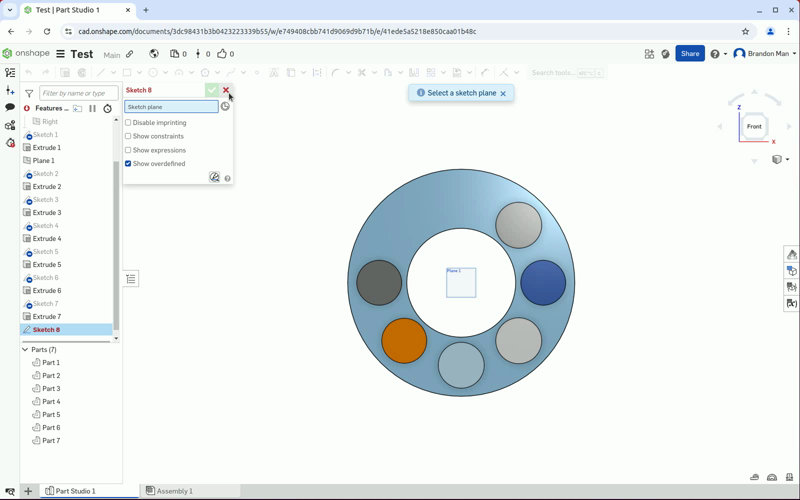
mouse_move(69, 163)
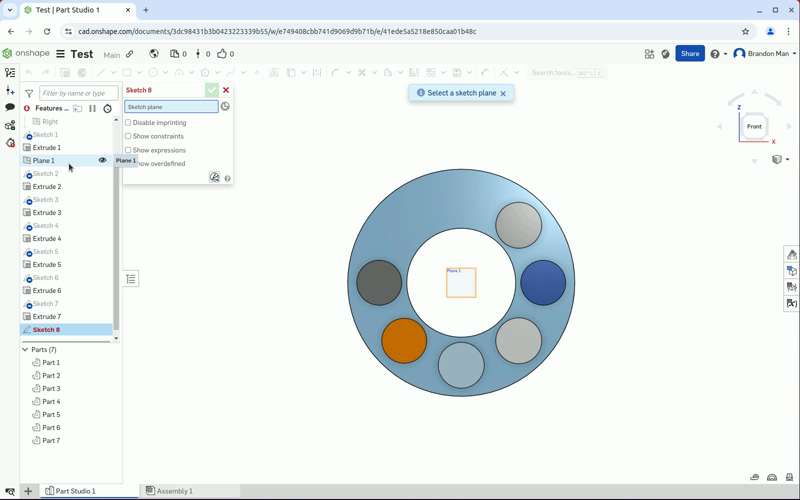
click(69, 163)
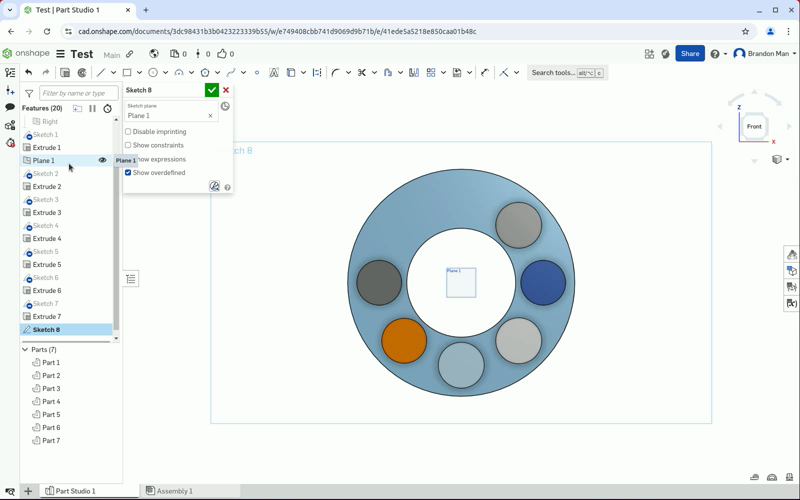
mouse_move(73, 352)
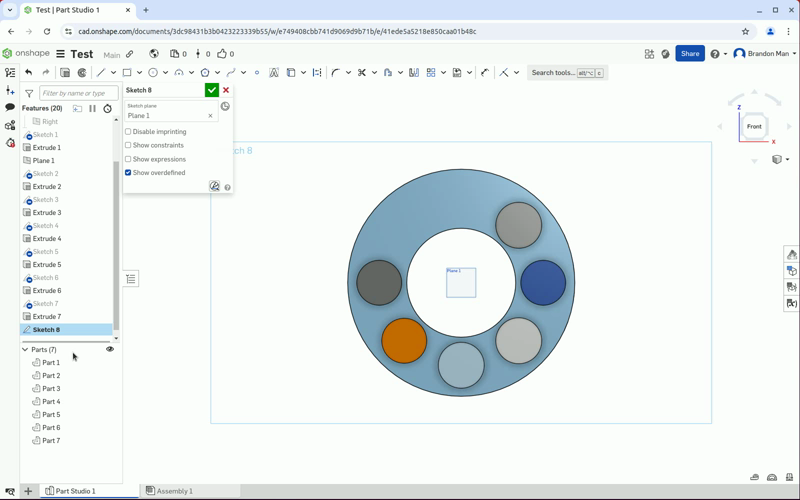
key(y)
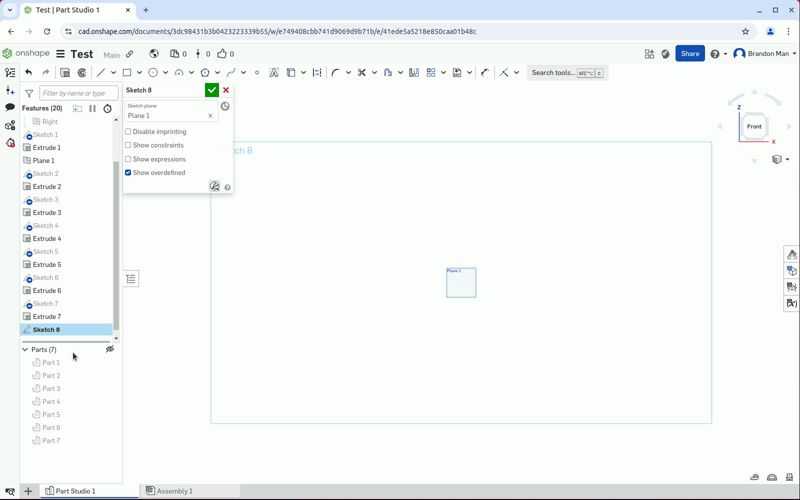
key(c)
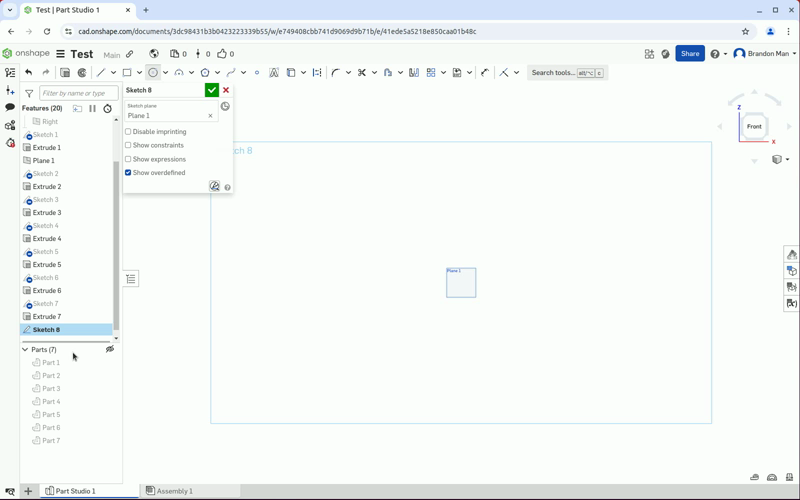
key_down(shift)
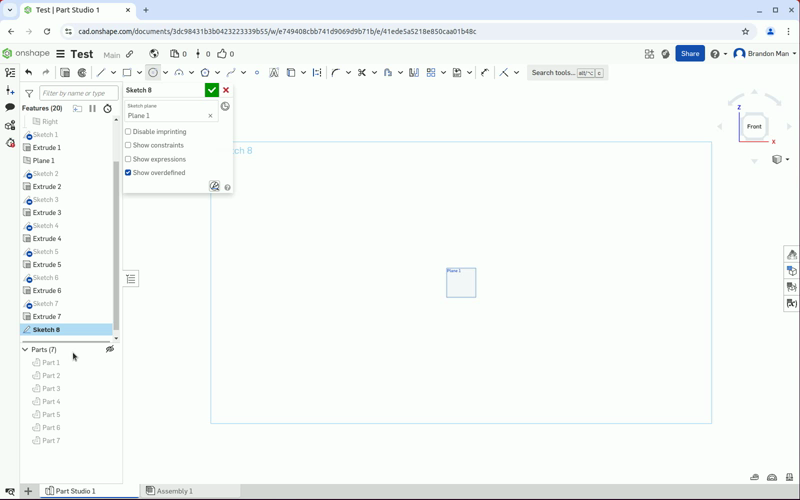
mouse_move(404, 225)
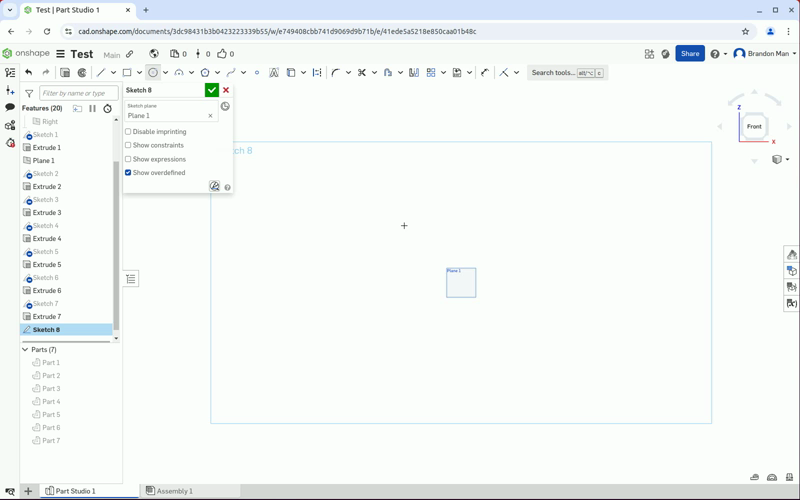
click(404, 225)
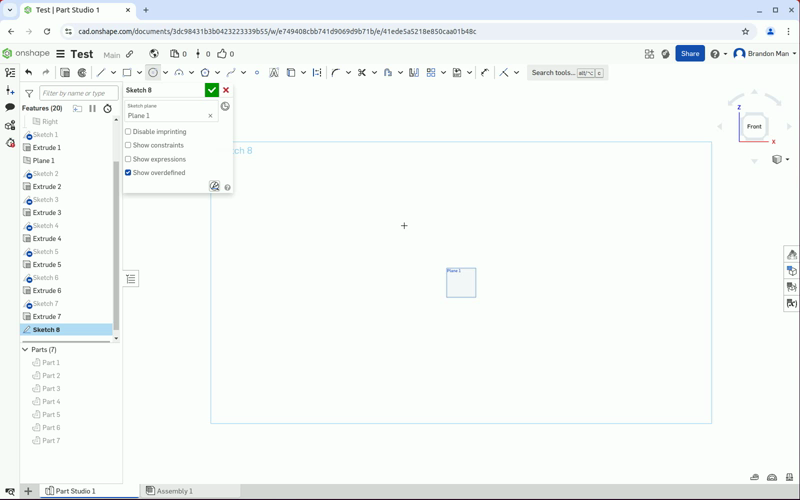
key_up(shift)
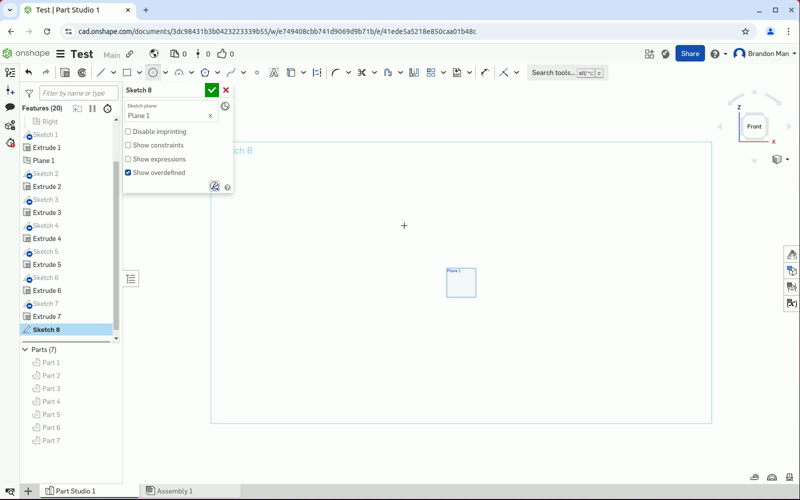
mouse_move(426, 225)
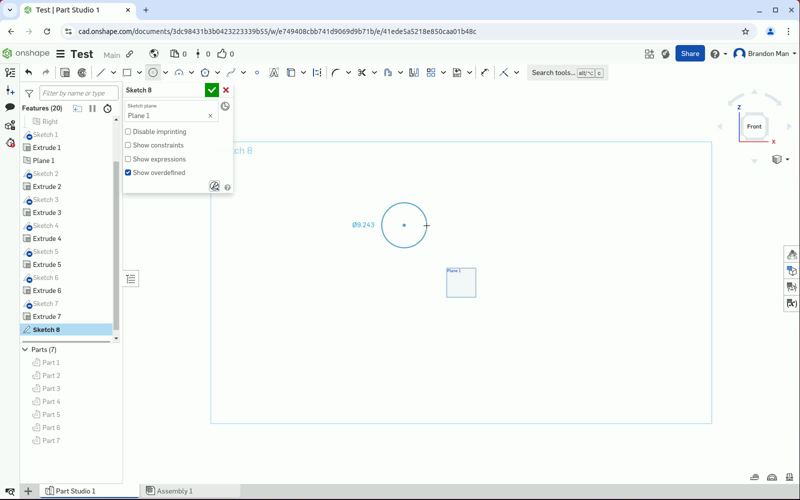
click(426, 225)
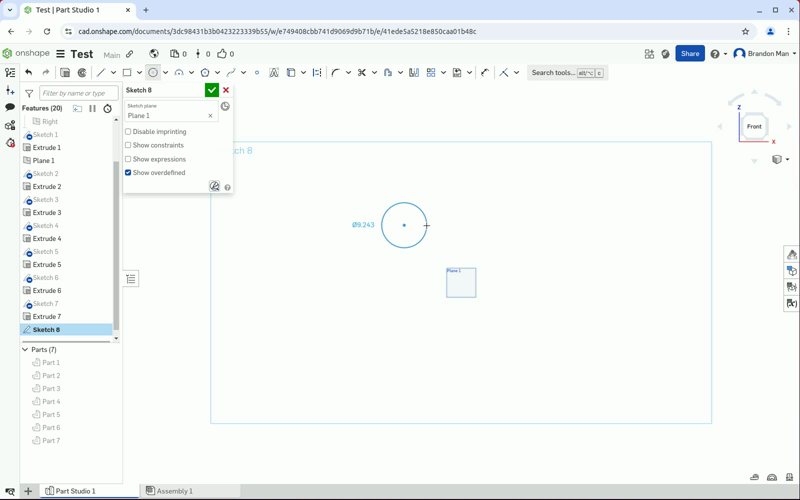
key(esc)
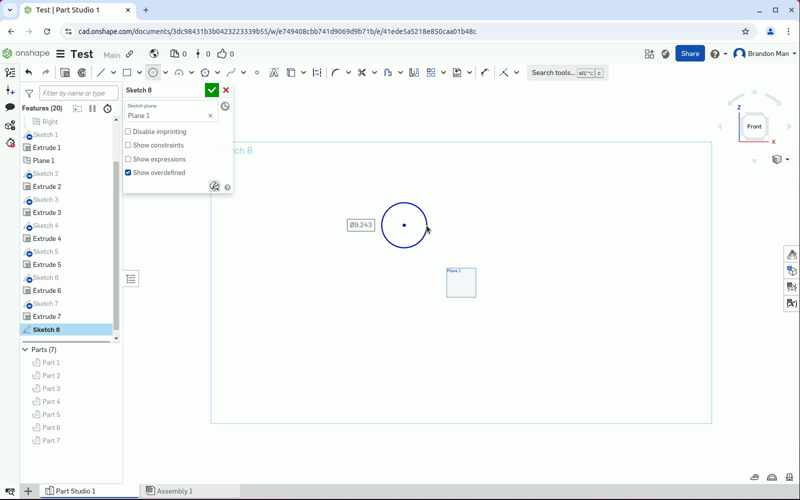
mouse_move(385, 231)
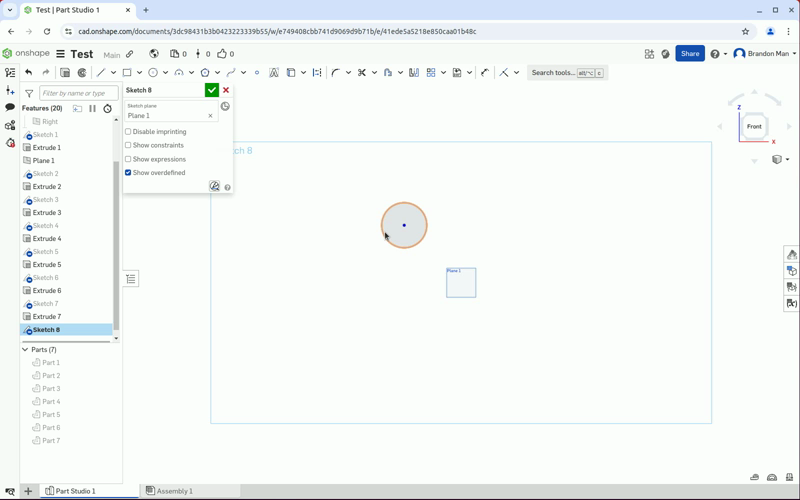
scroll(6)
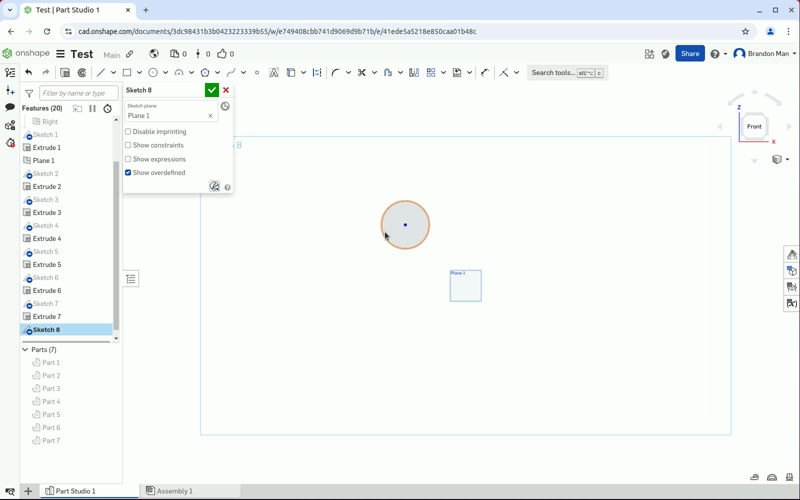
scroll(6)
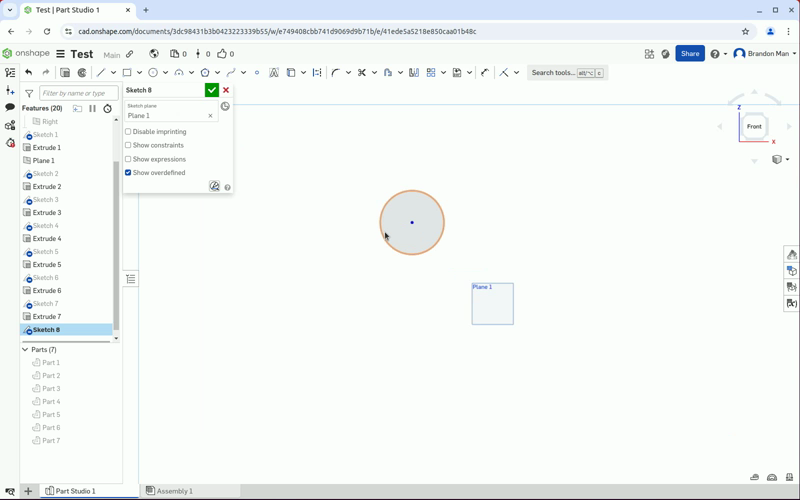
scroll(6)
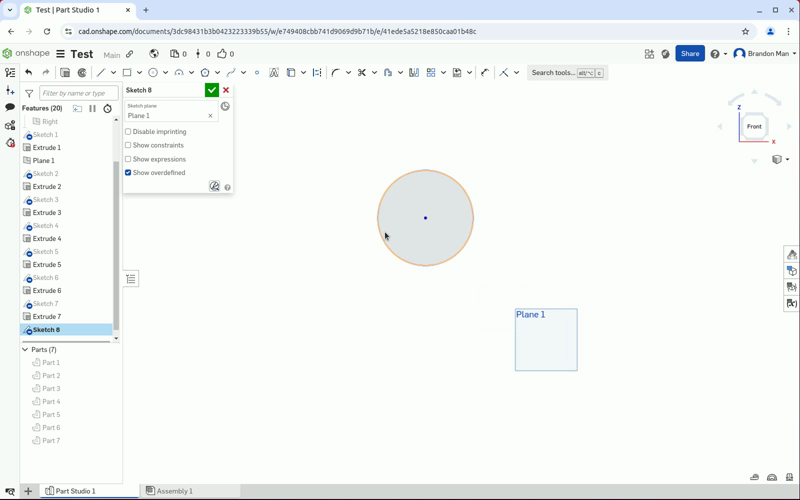
scroll(6)
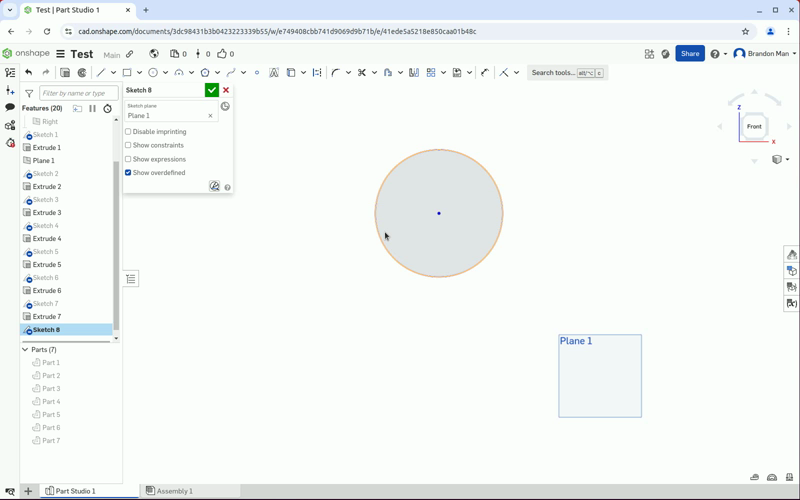
scroll(6)
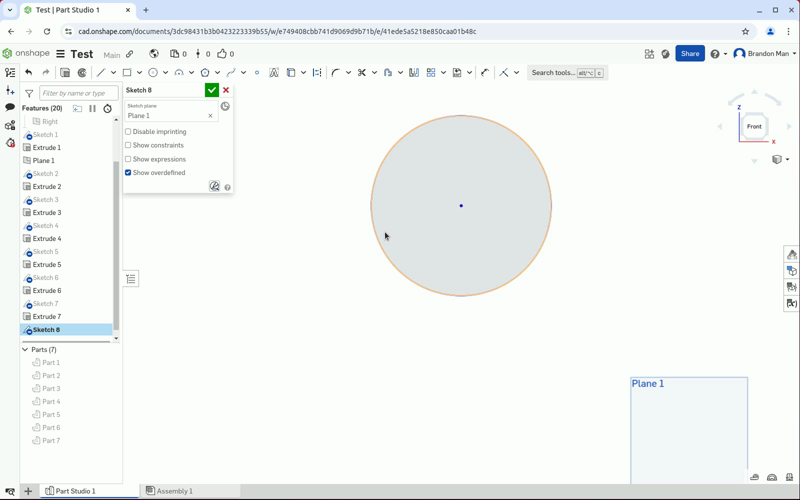
scroll(6)
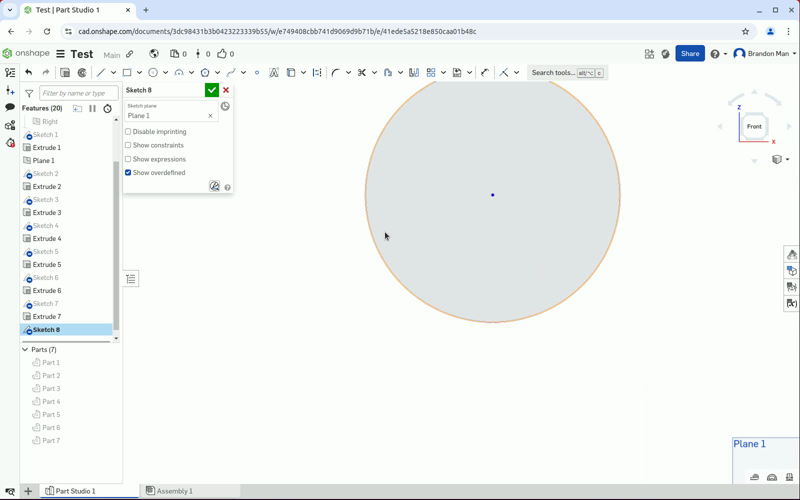
scroll(6)
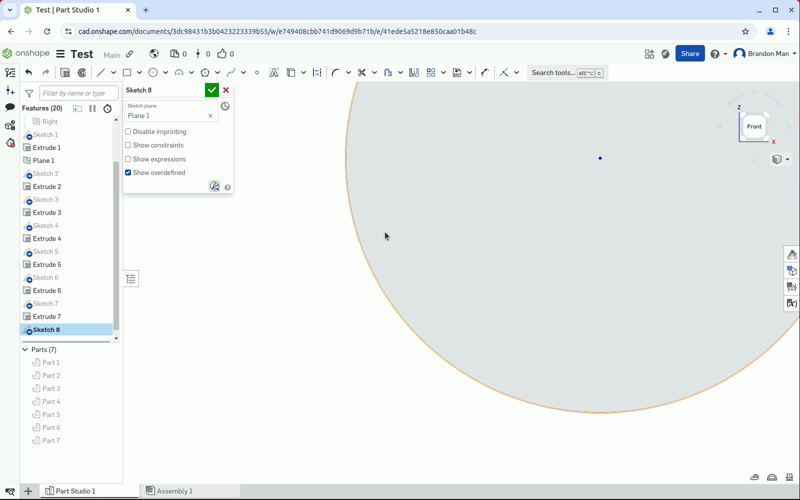
click(385, 231)
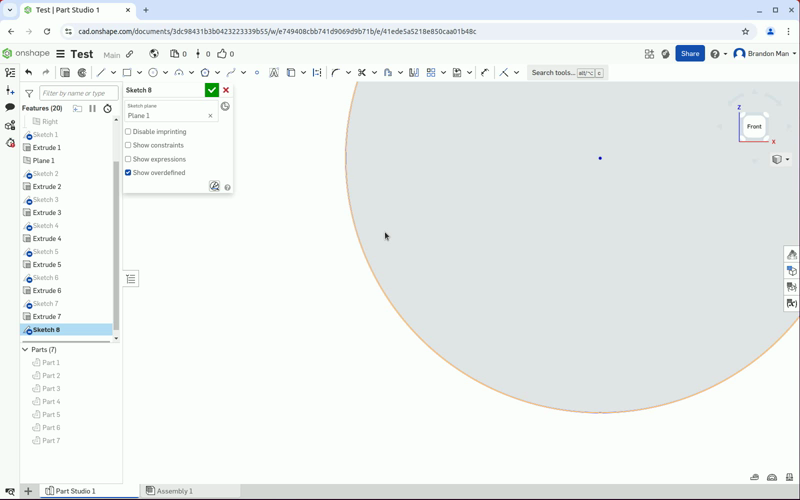
scroll(-6)
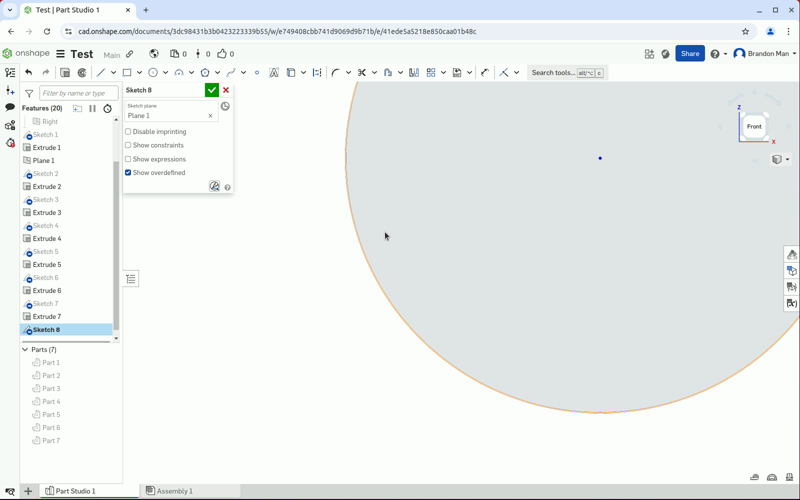
scroll(-6)
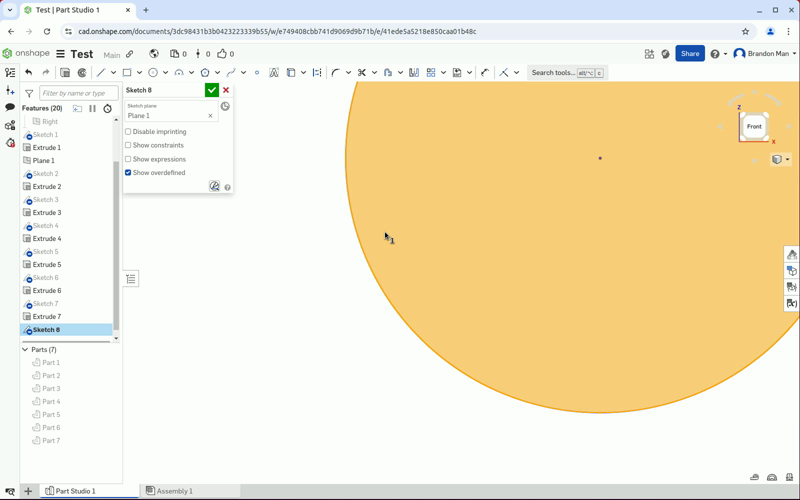
scroll(-6)
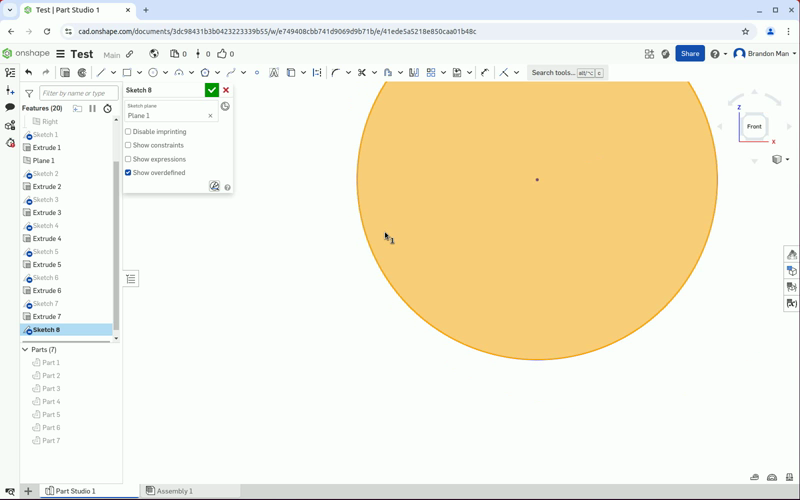
scroll(-6)
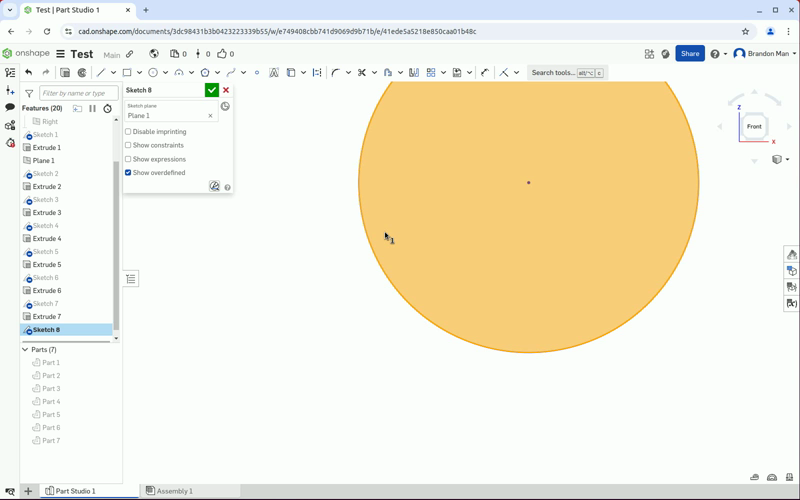
scroll(-6)
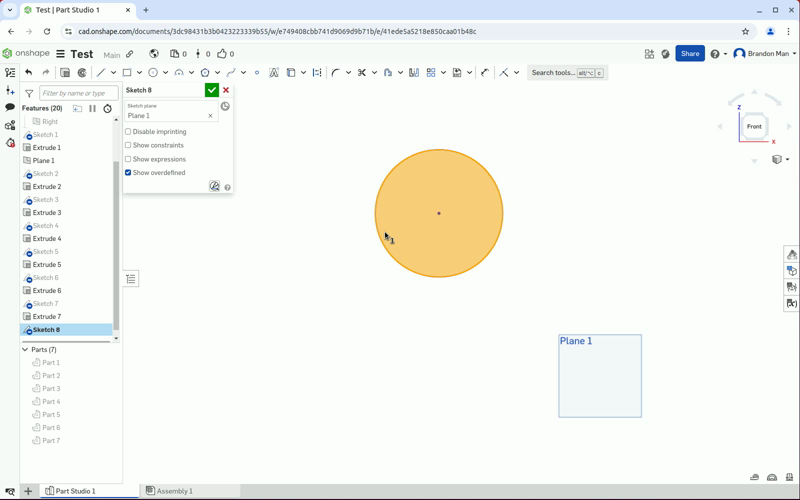
scroll(-6)
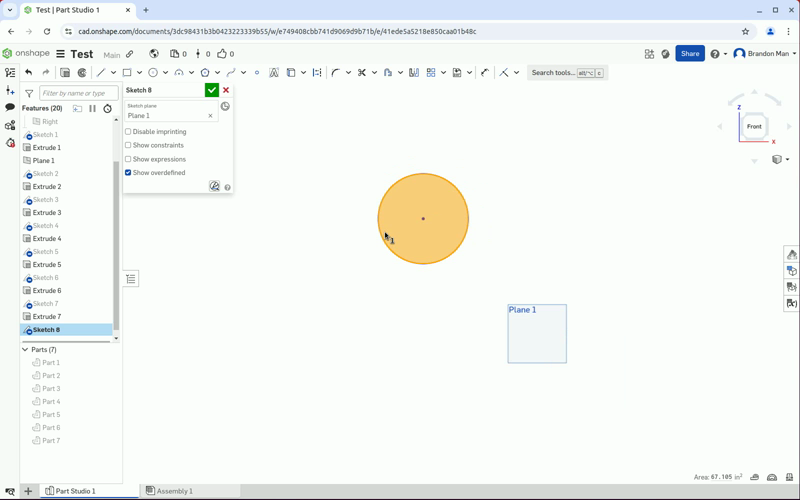
scroll(-6)
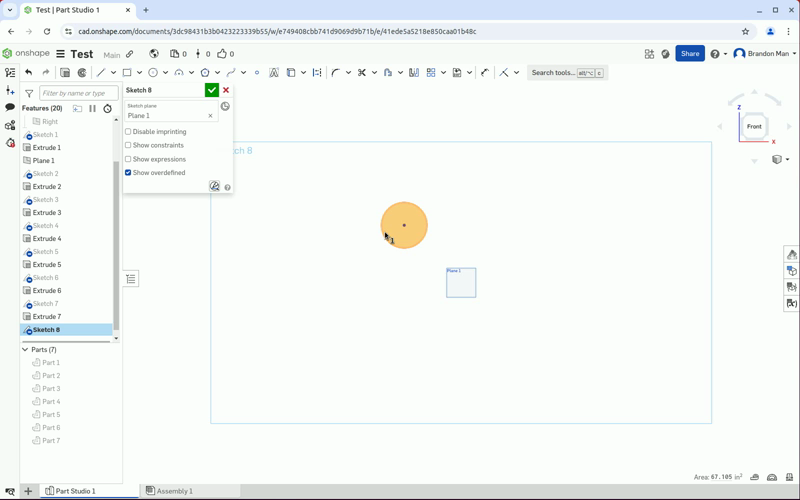
mouse_move(73, 352)
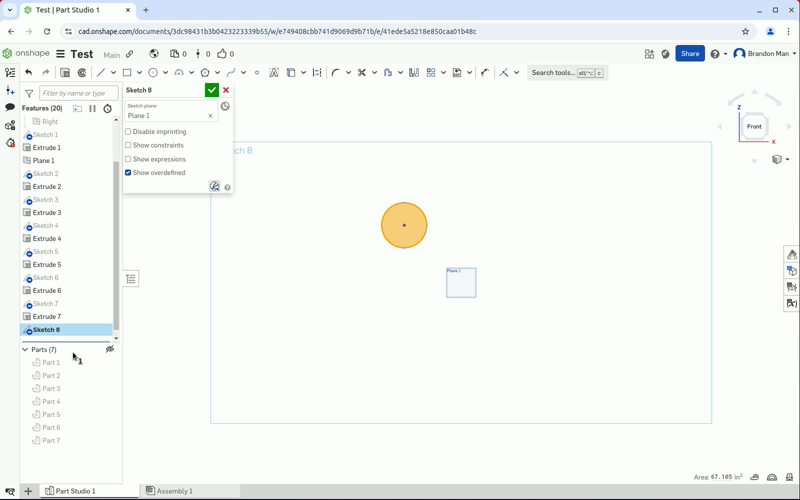
key(shift+y)
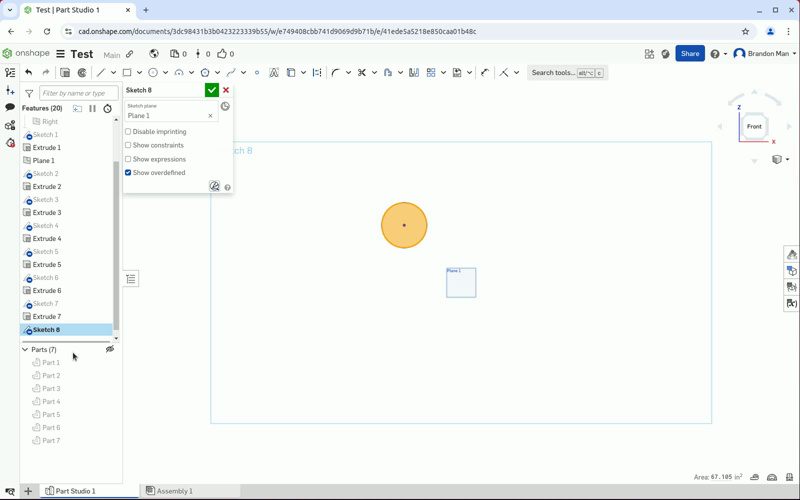
key(shift+e)
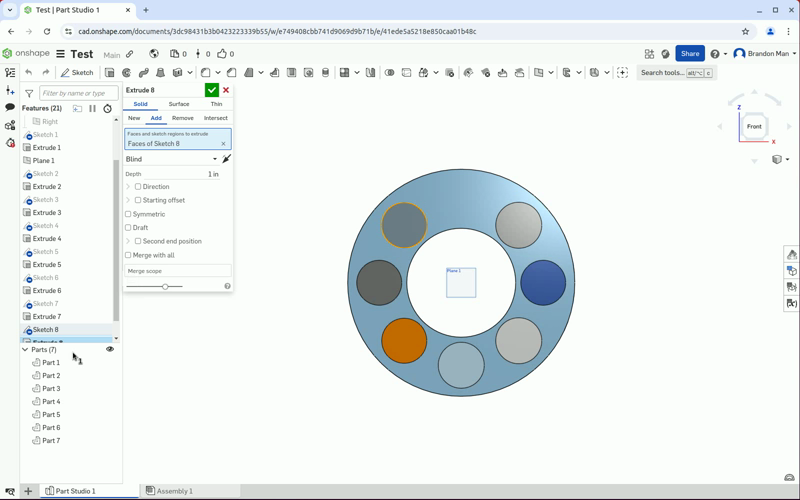
mouse_move(143, 106)
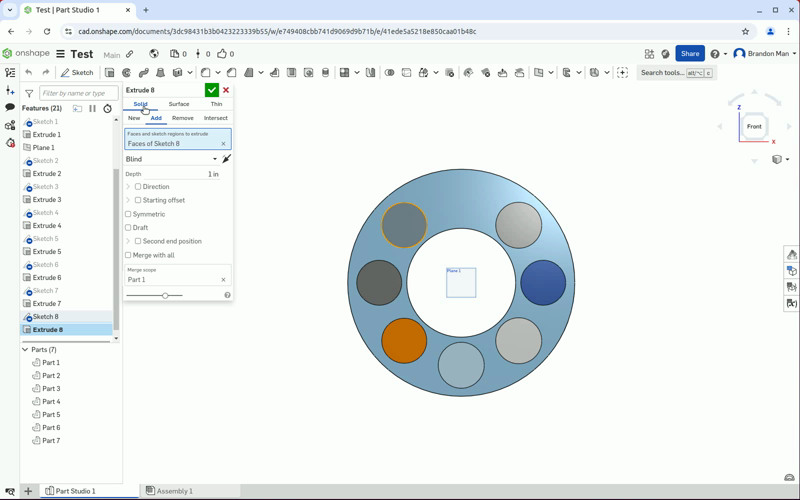
click(143, 106)
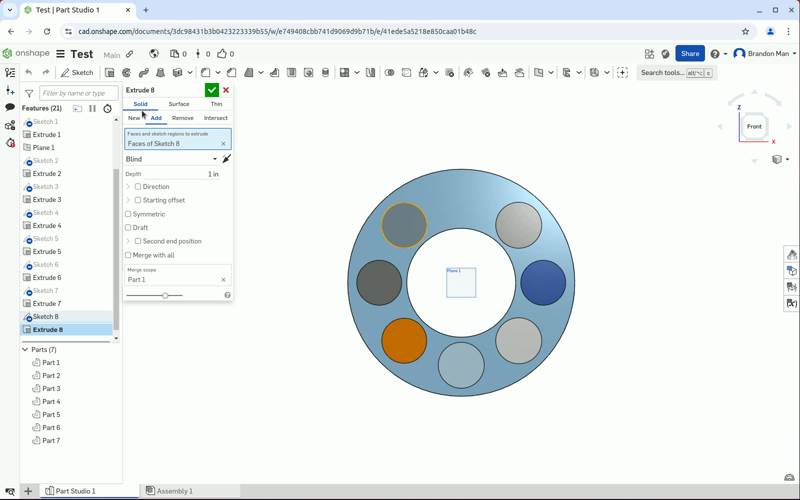
mouse_move(137, 120)
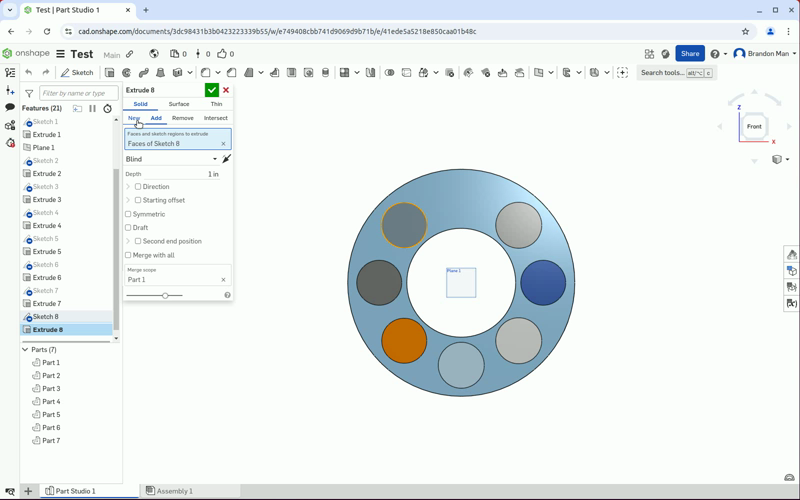
click(137, 120)
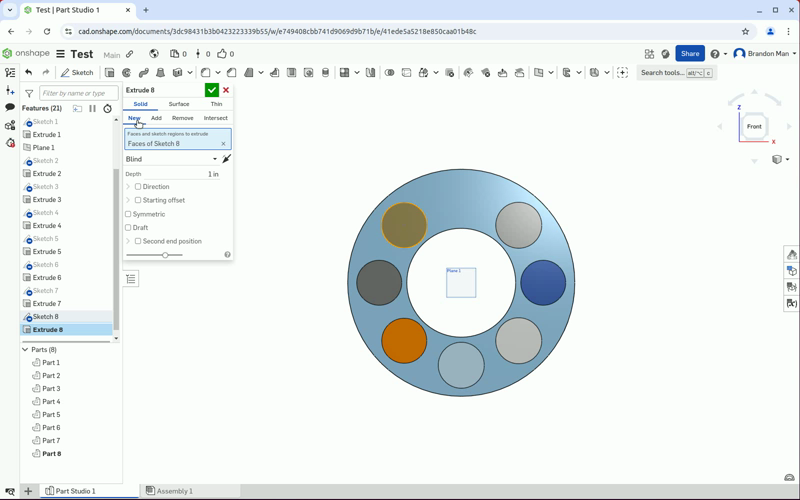
key(tab, 4)
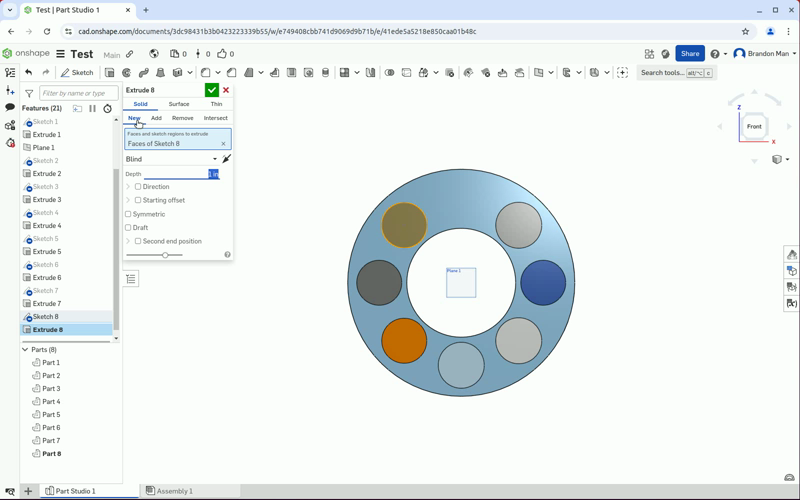
text(2.648)
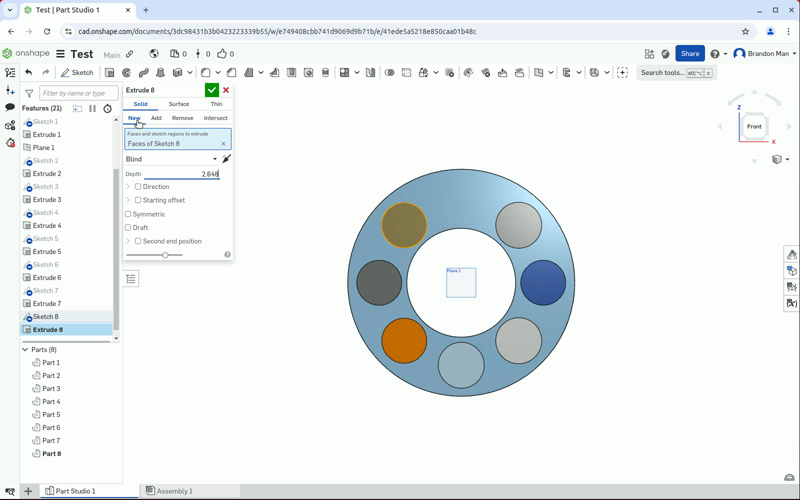
key(enter)
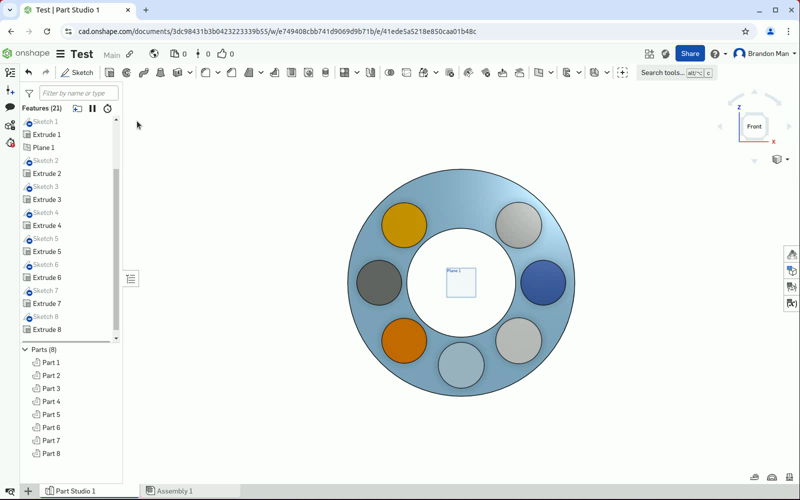
key(shift+h)
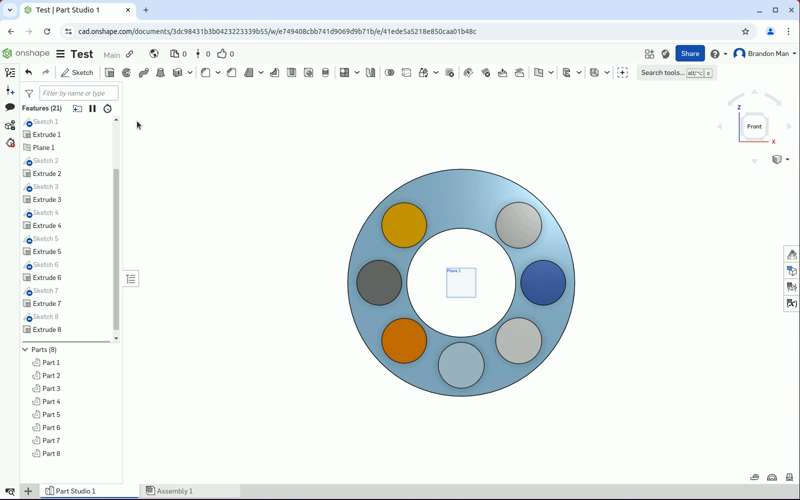
key(shift+h)
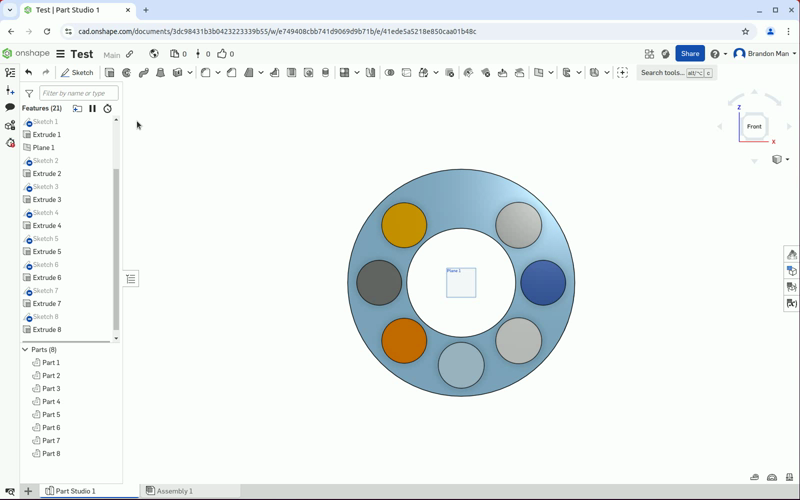
mouse_move(69, 124)
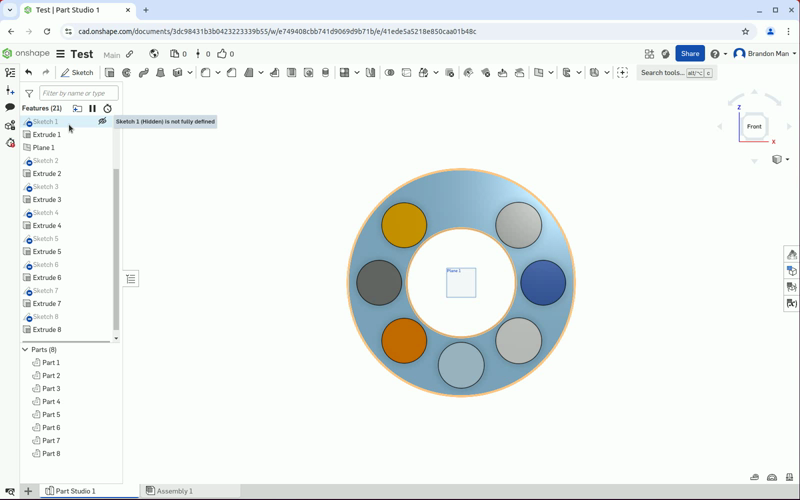
click(69, 124)
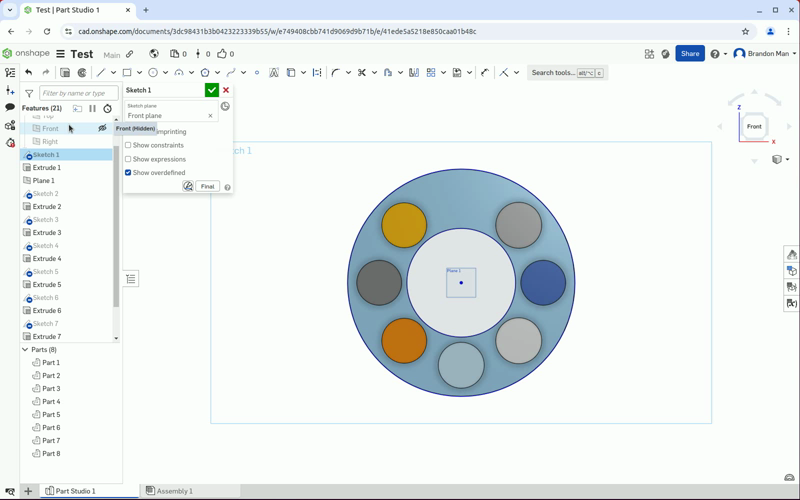
mouse_move(229, 92)
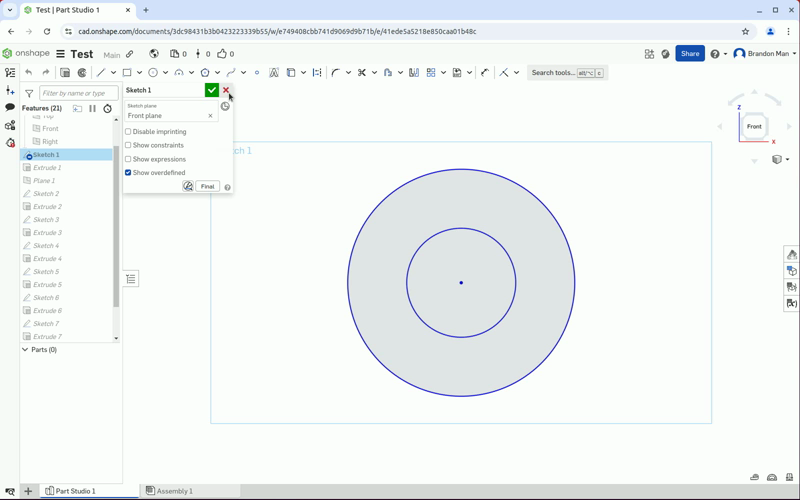
click(229, 92)
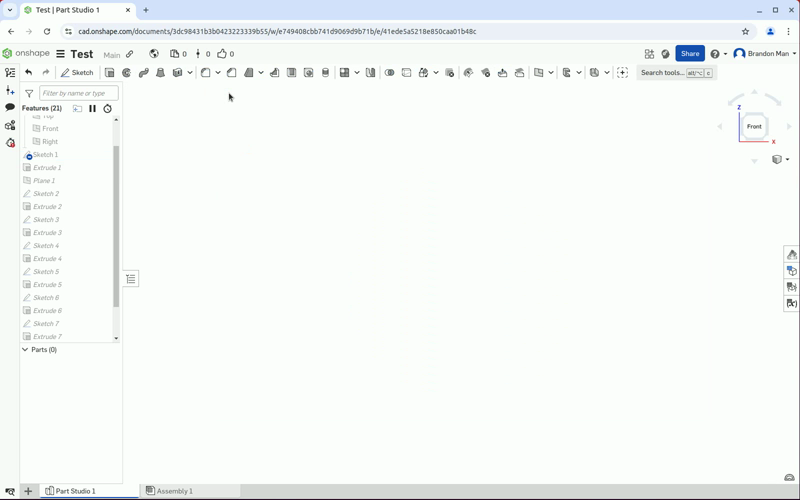
key(shift+s)
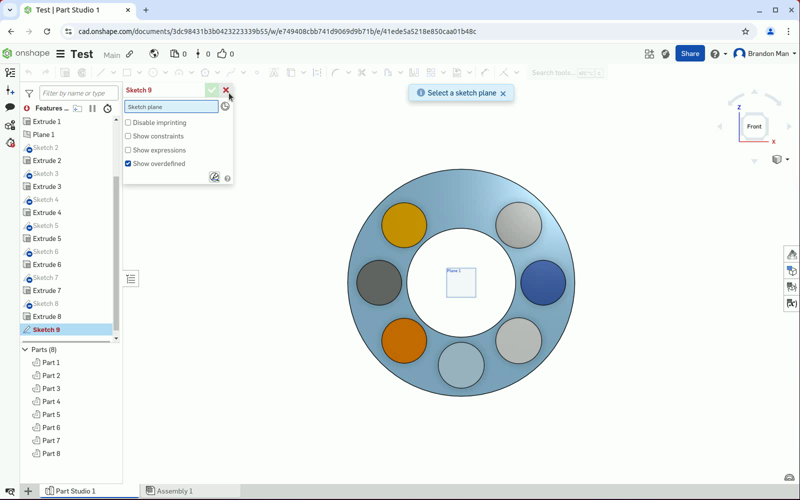
mouse_move(69, 137)
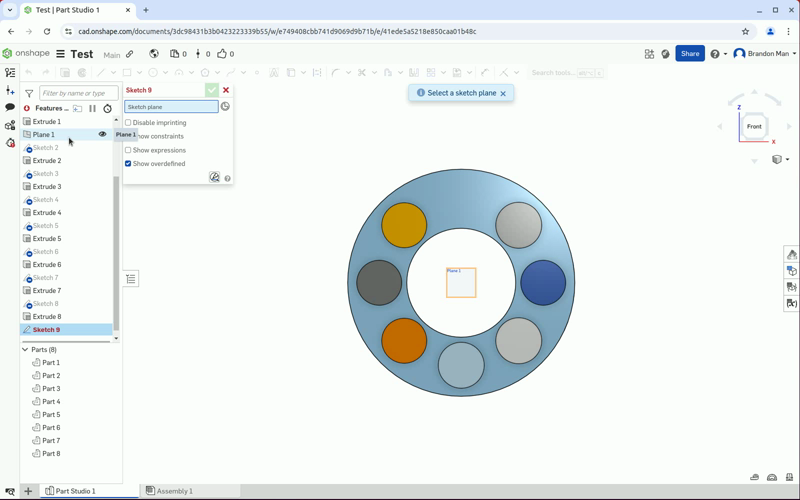
click(69, 137)
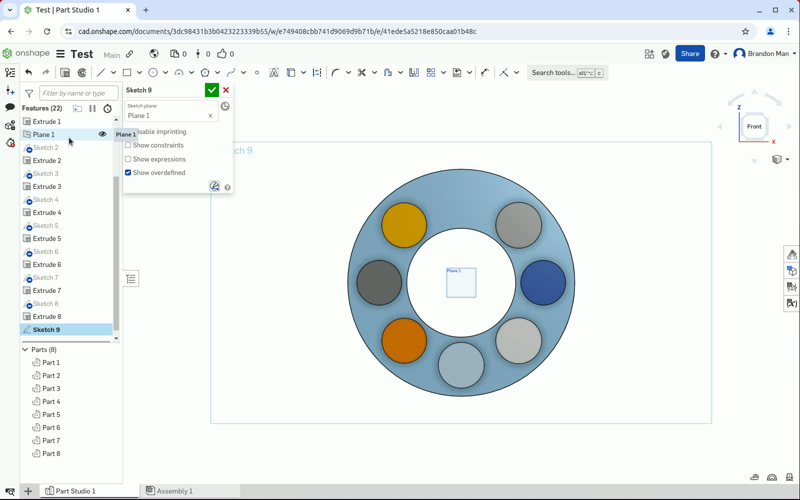
mouse_move(73, 352)
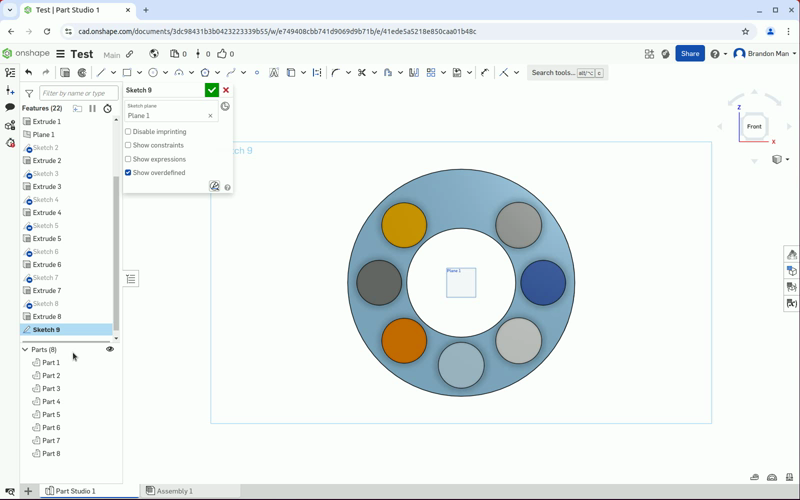
key(y)
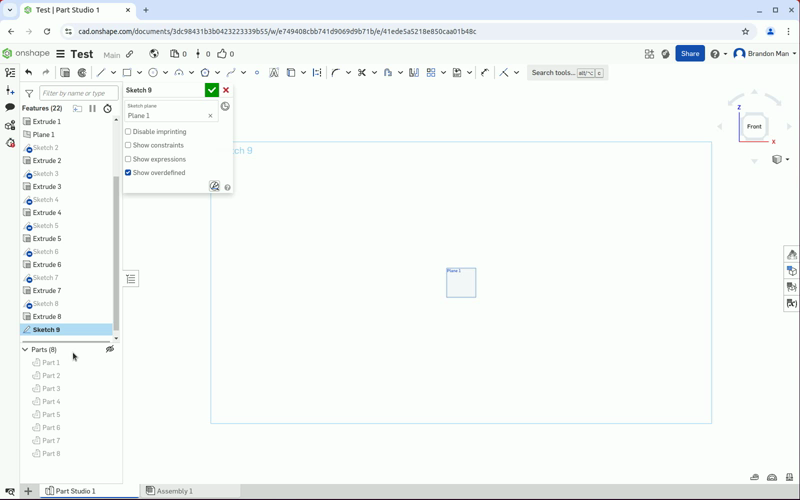
key(c)
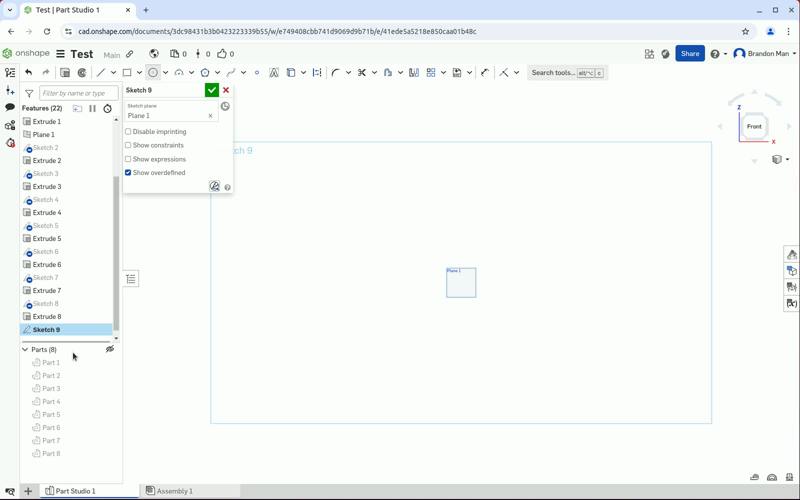
key_down(shift)
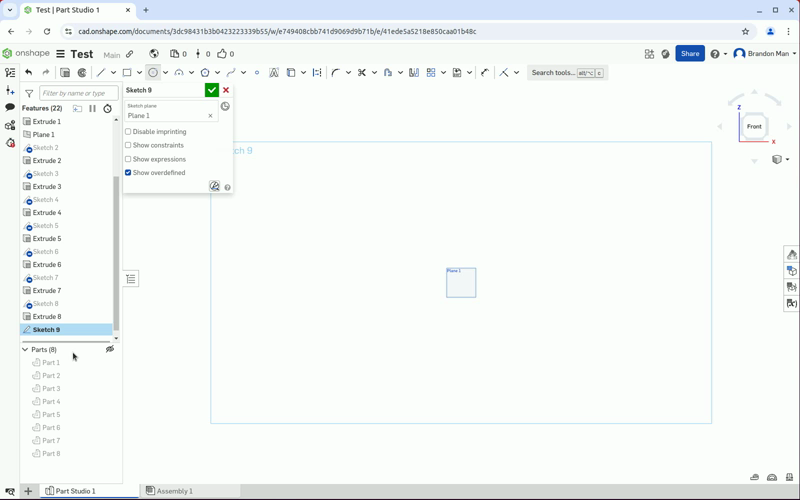
mouse_move(461, 200)
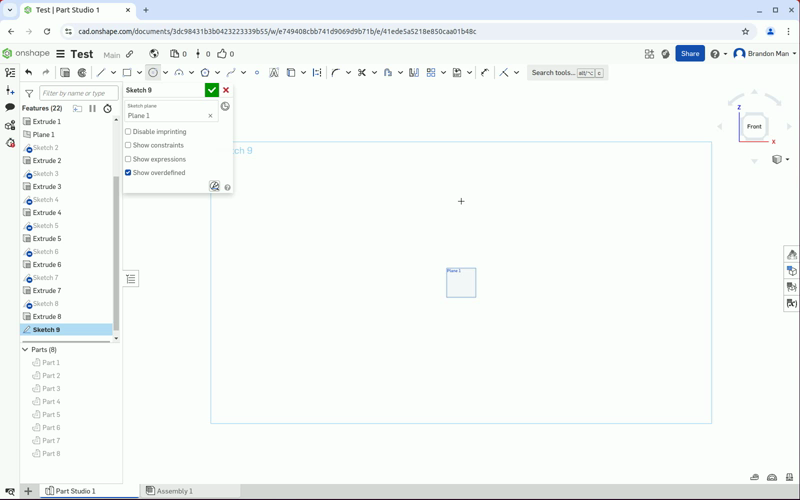
click(461, 200)
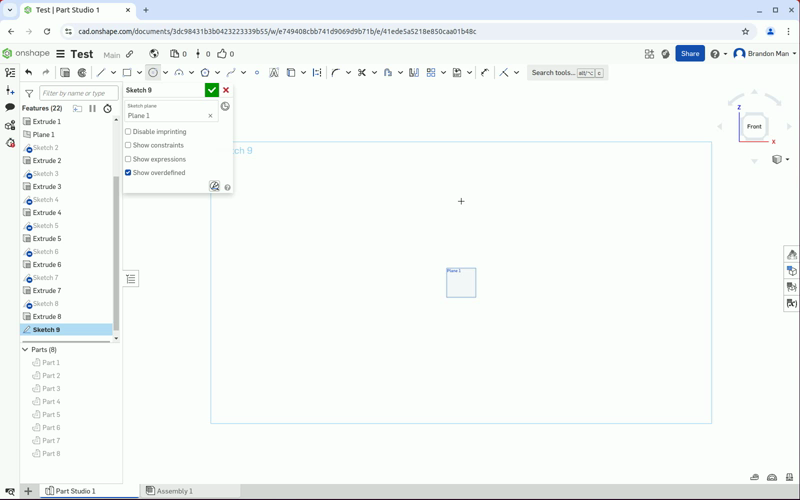
key_up(shift)
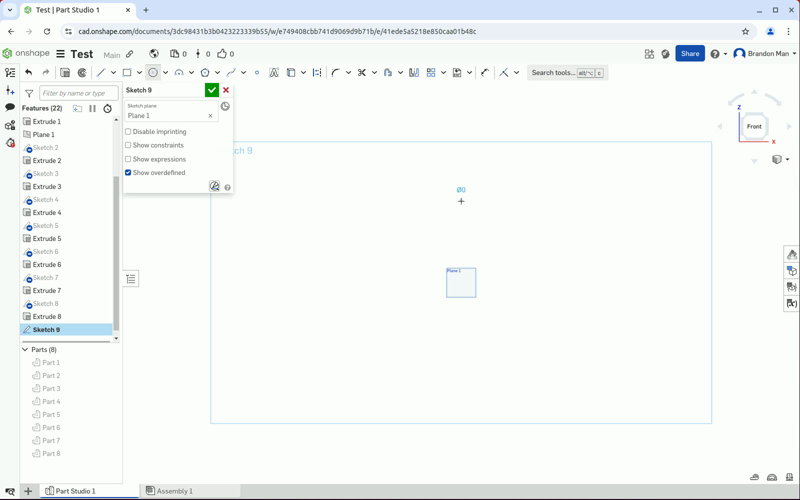
mouse_move(484, 200)
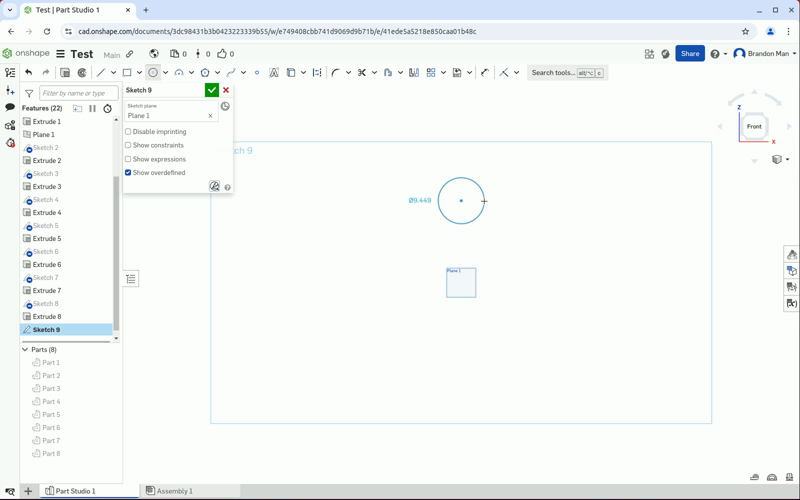
click(484, 200)
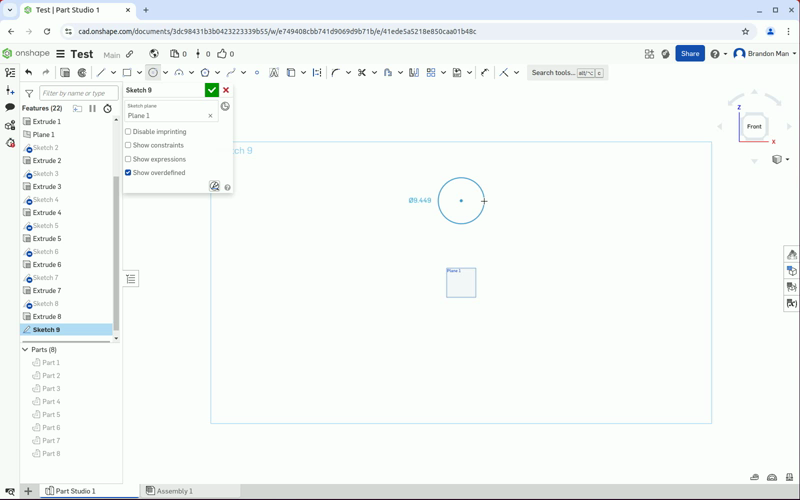
key(esc)
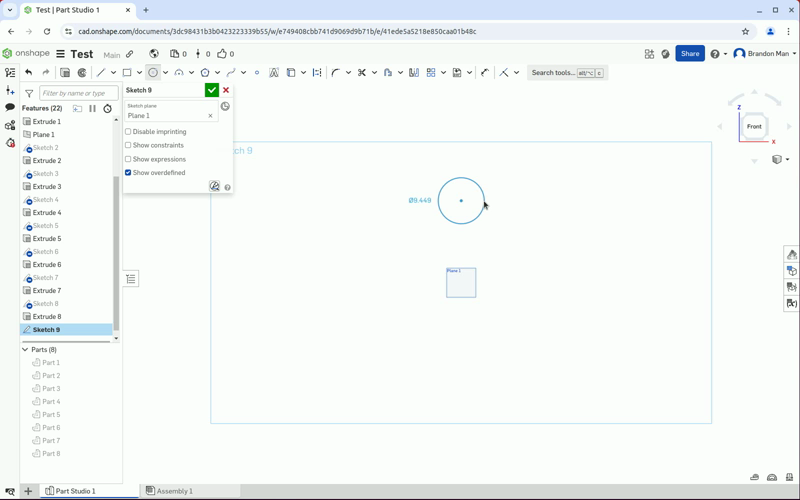
mouse_move(460, 180)
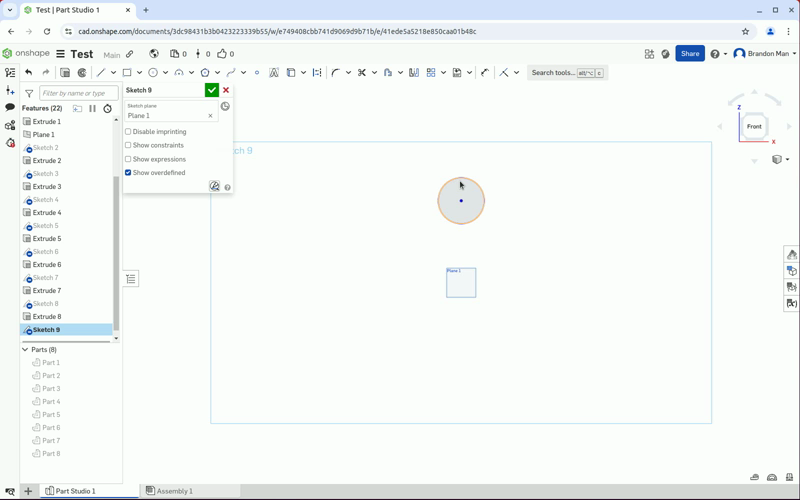
scroll(6)
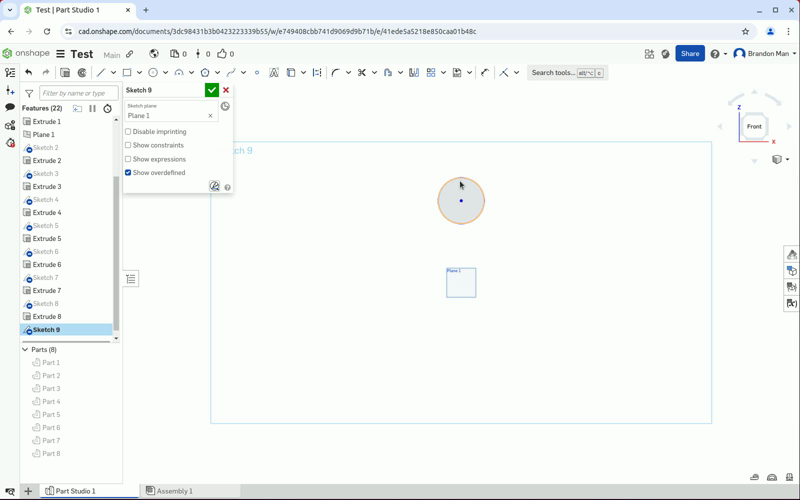
scroll(6)
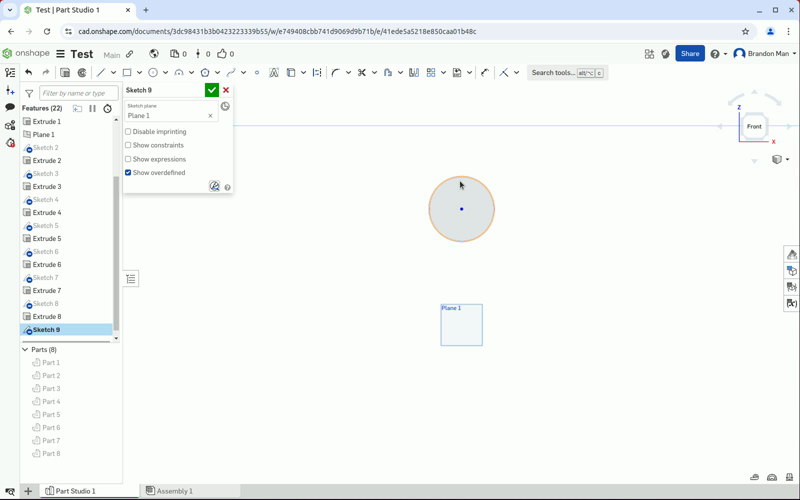
scroll(6)
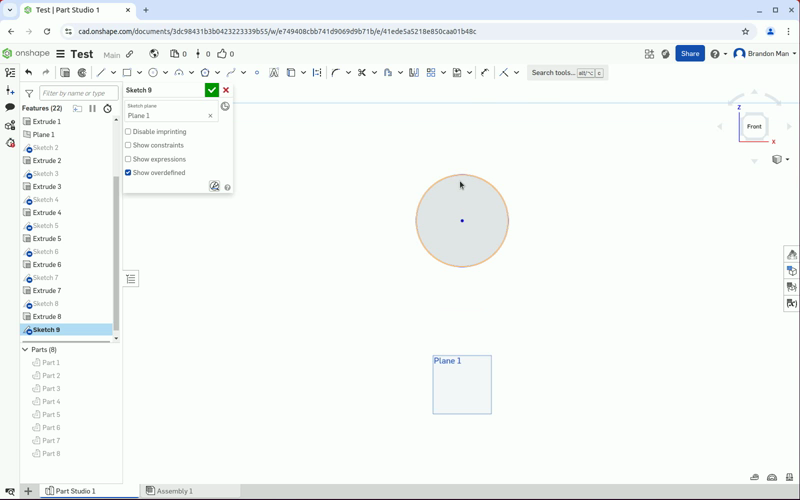
scroll(6)
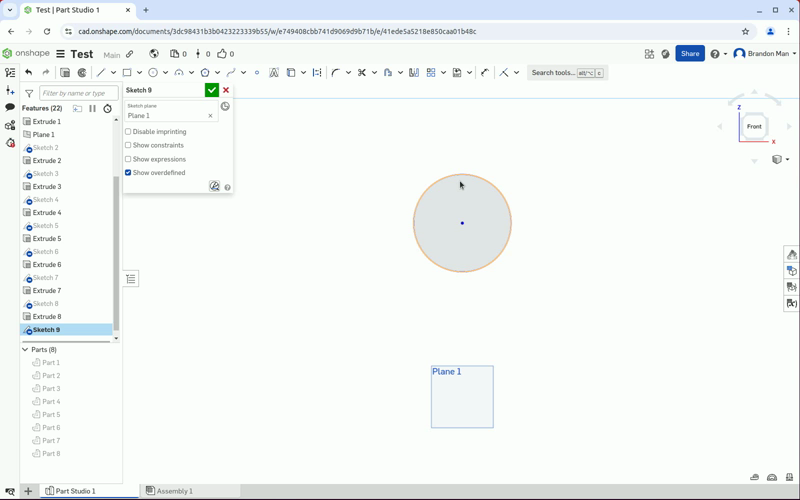
scroll(6)
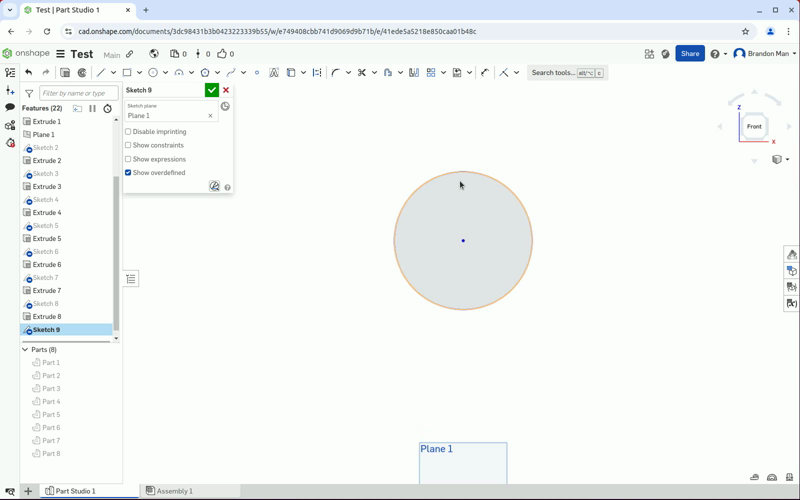
scroll(6)
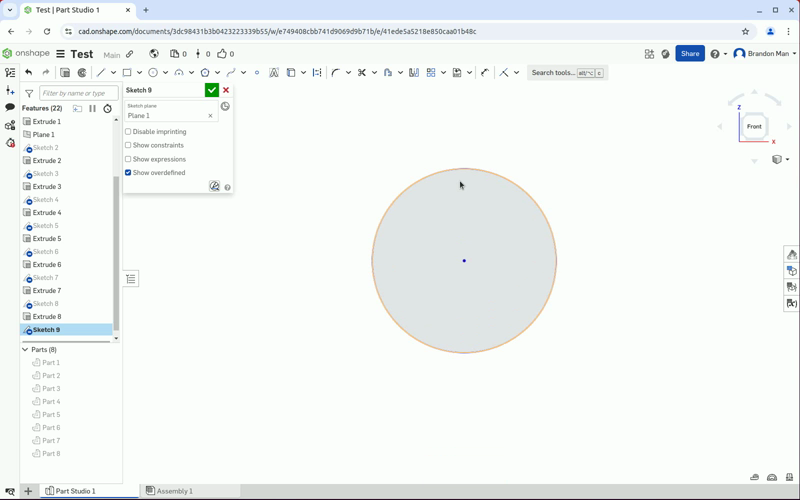
scroll(6)
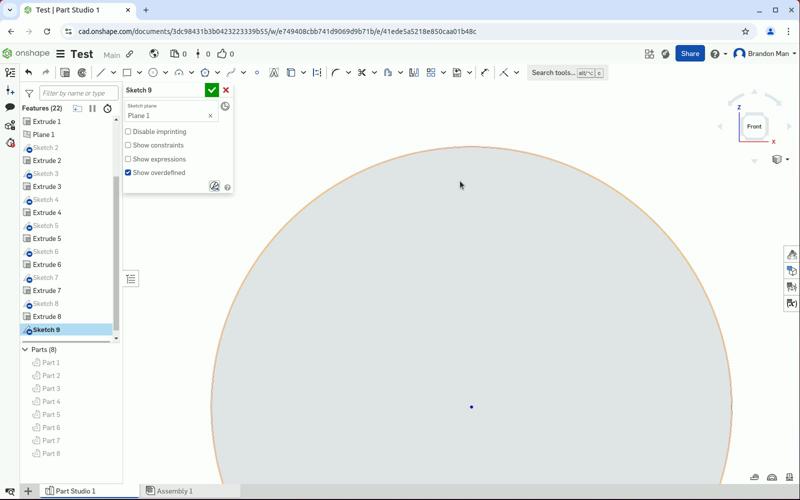
click(460, 180)
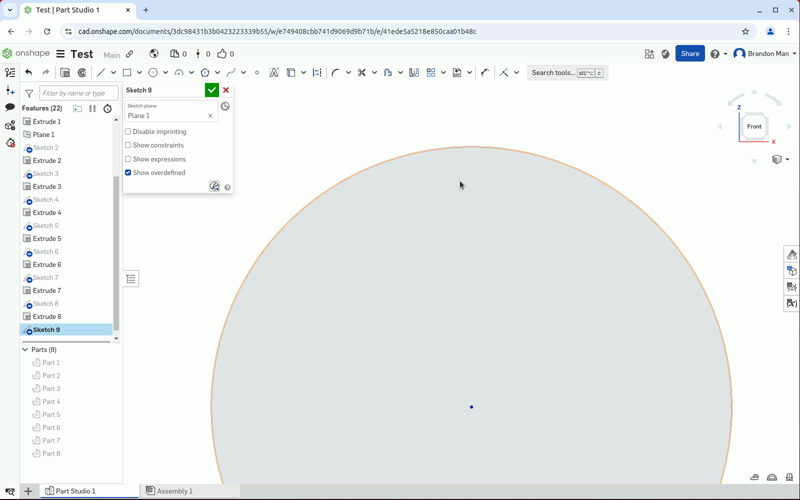
scroll(-6)
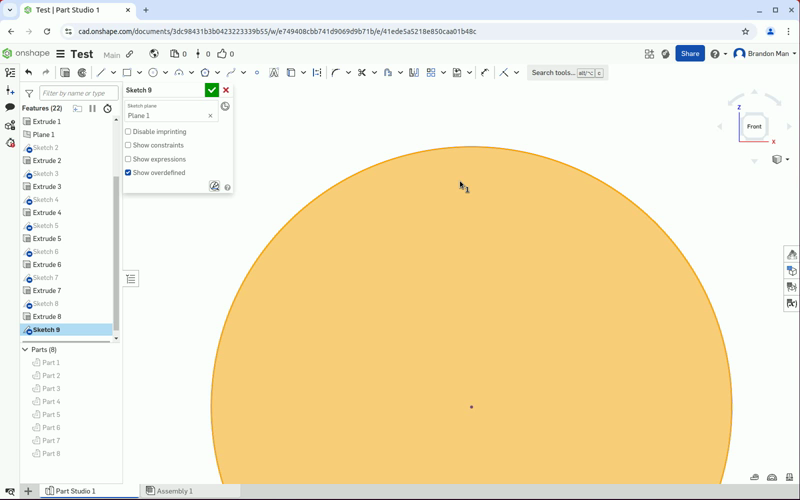
scroll(-6)
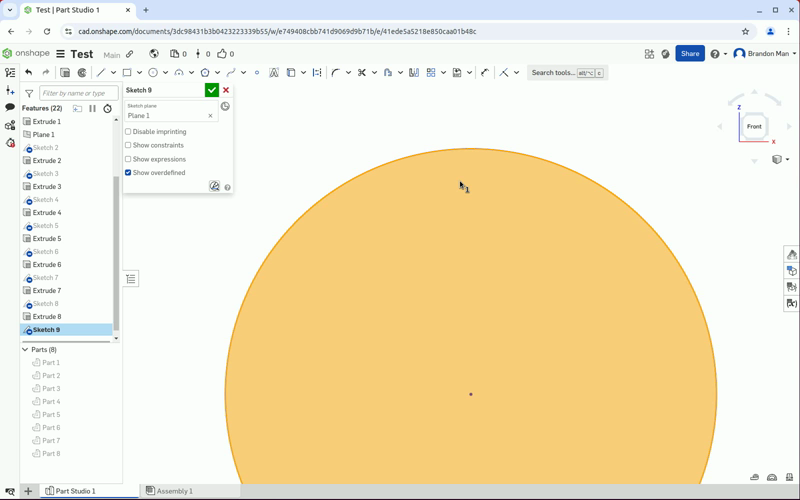
scroll(-6)
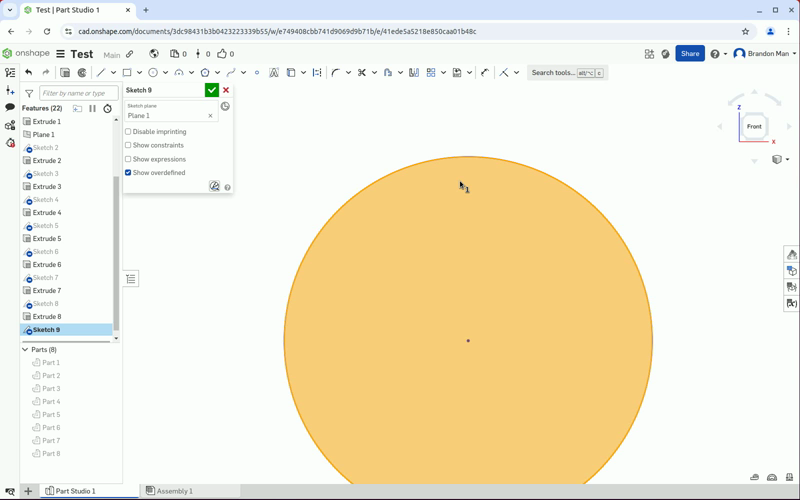
scroll(-6)
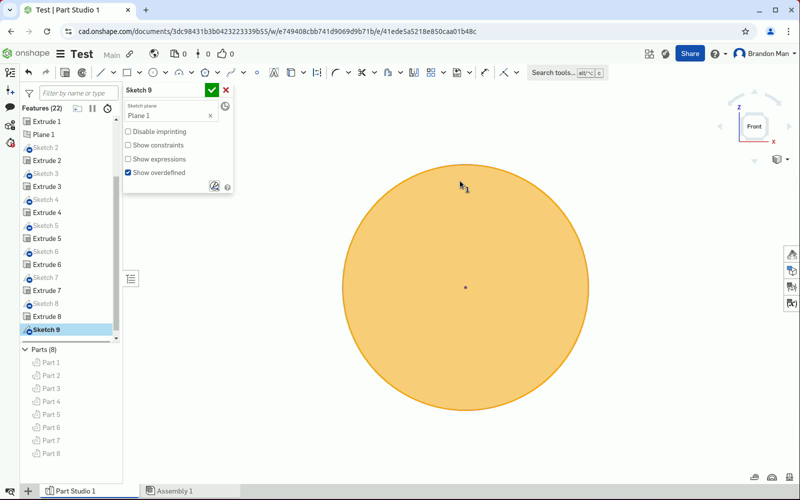
scroll(-6)
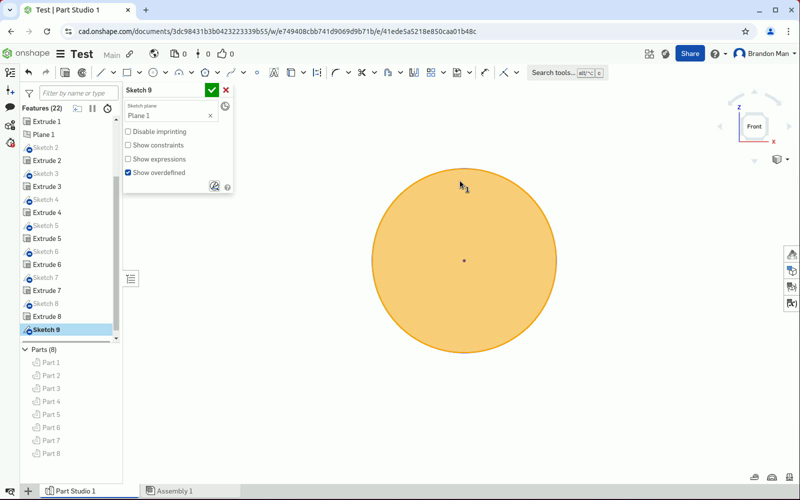
scroll(-6)
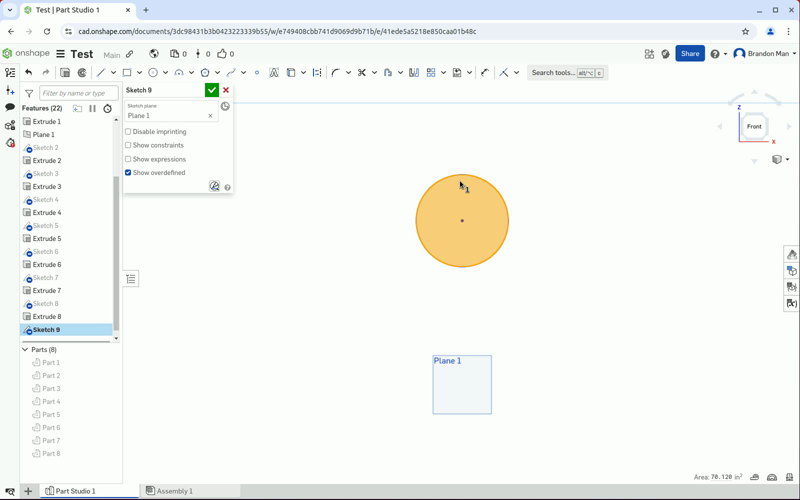
scroll(-6)
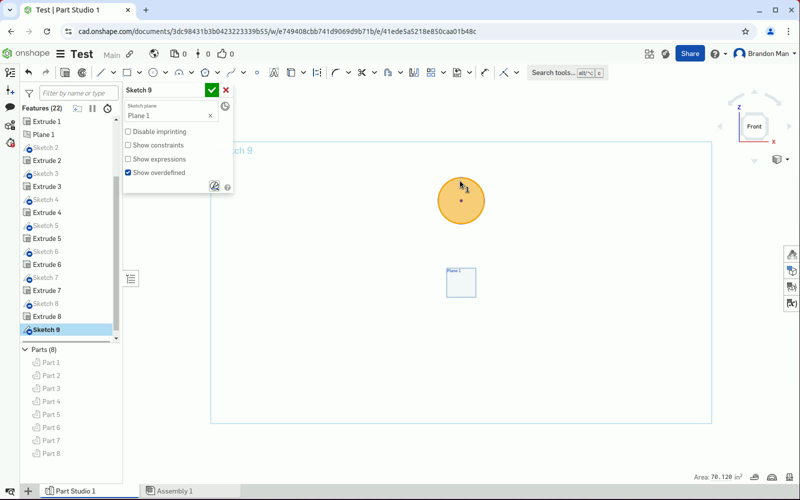
mouse_move(73, 352)
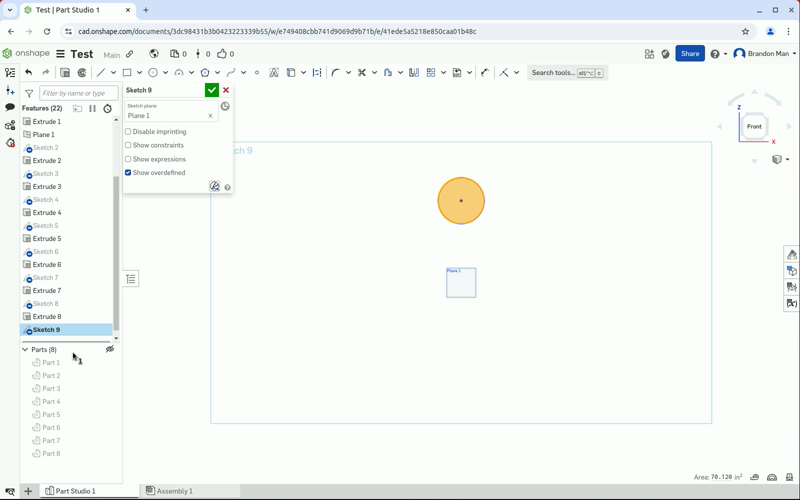
key(shift+y)
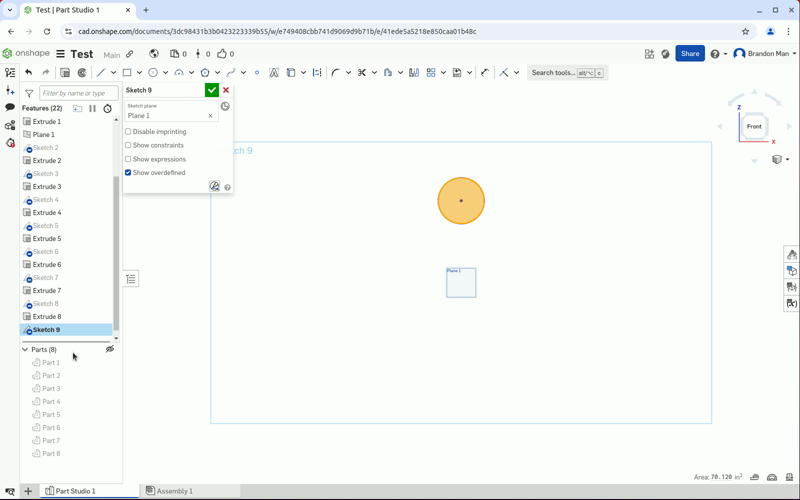
key(shift+e)
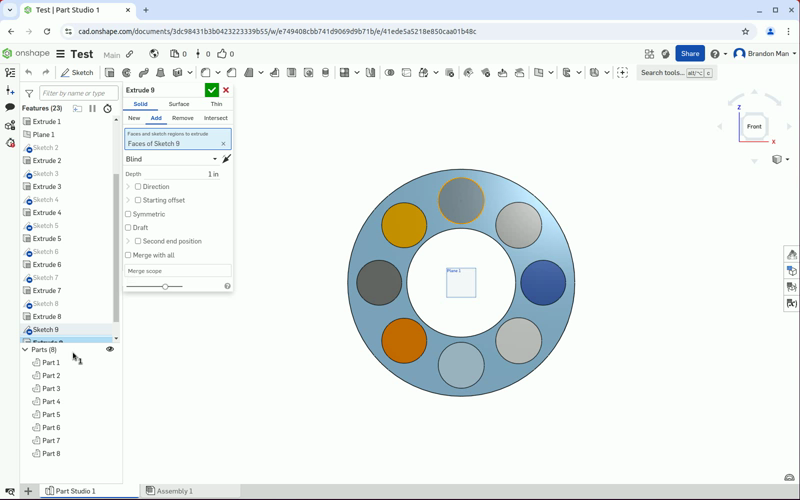
mouse_move(143, 106)
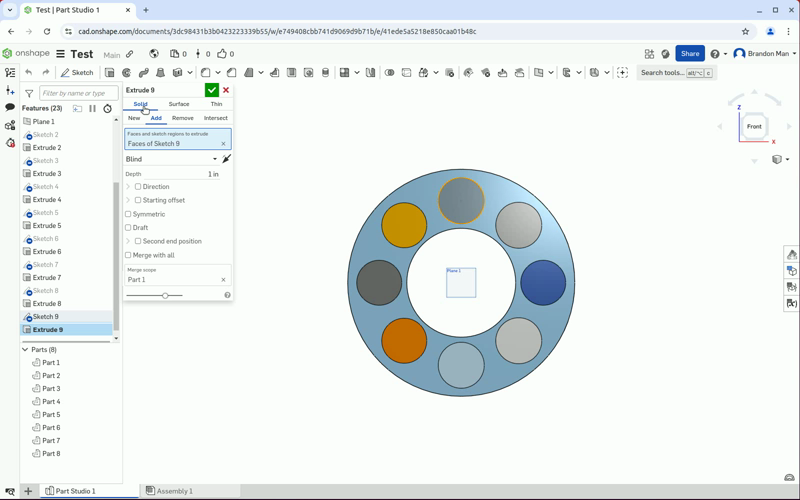
click(143, 106)
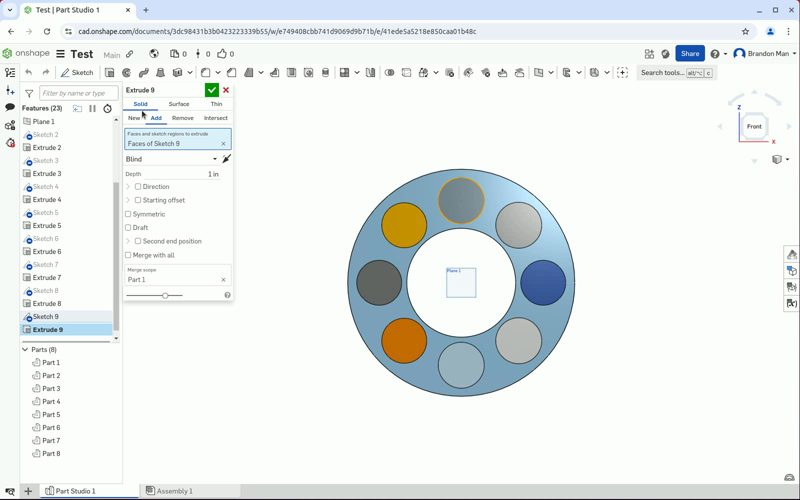
mouse_move(137, 120)
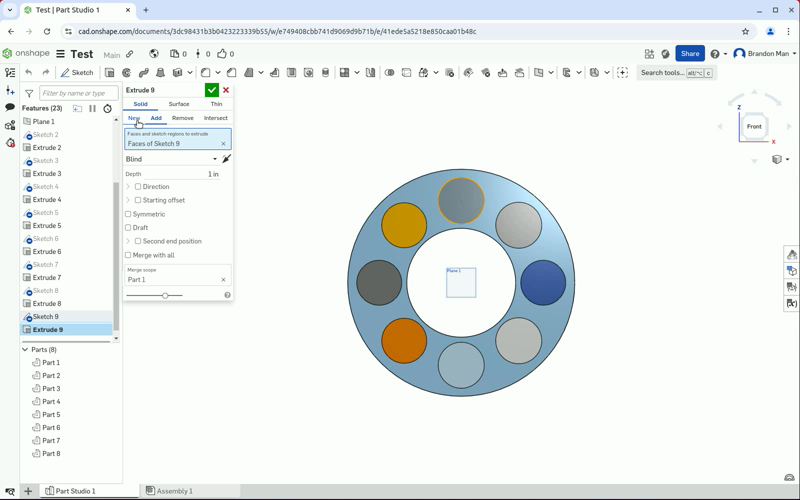
click(137, 120)
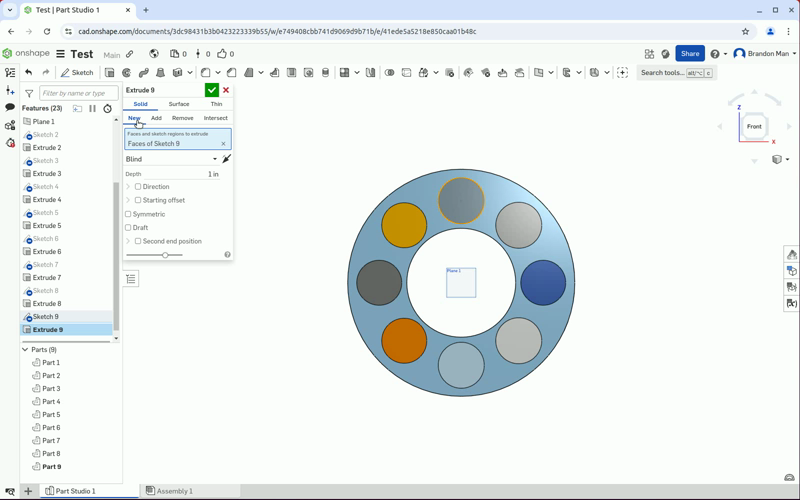
key(tab, 4)
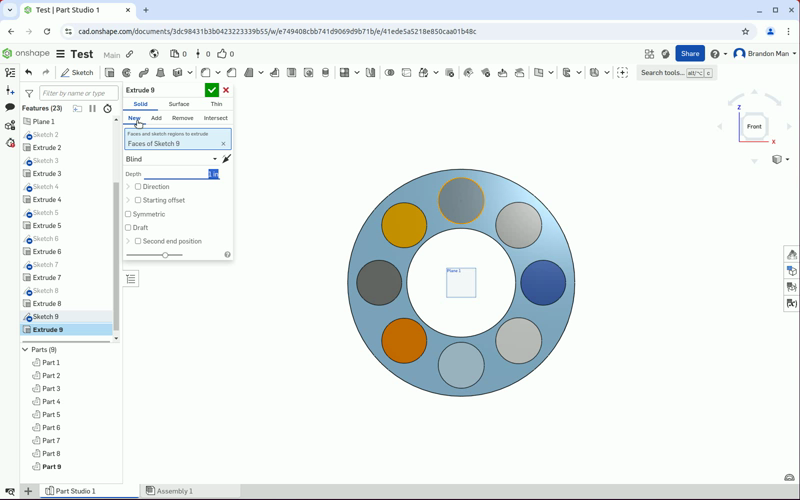
text(2.648)
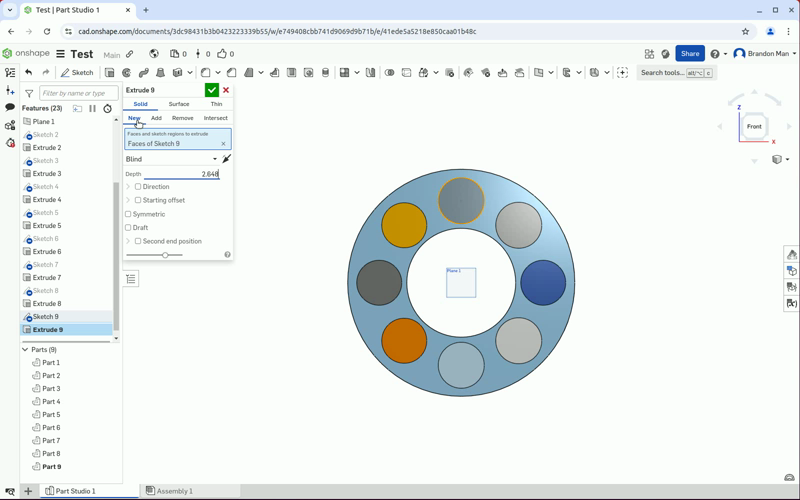
key(enter)
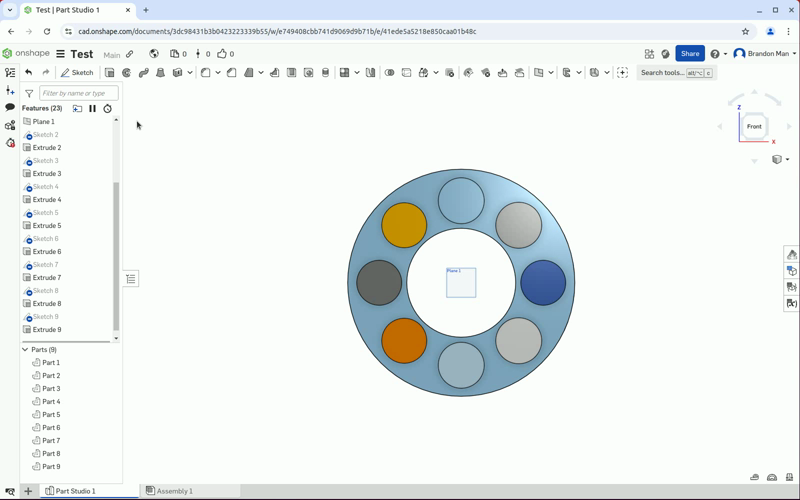
key(shift+h)
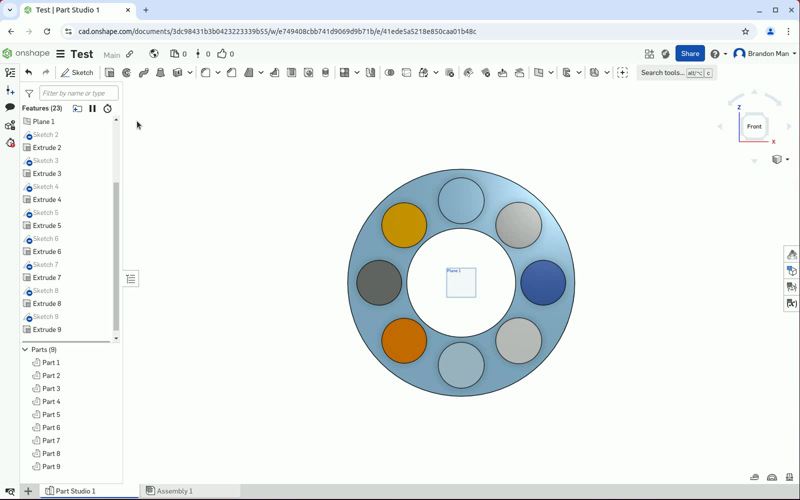
key(shift+h)
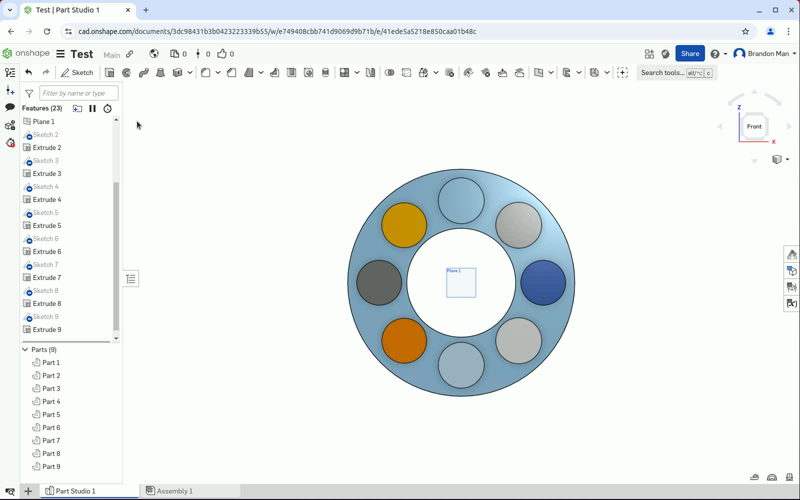
key(shift+7)
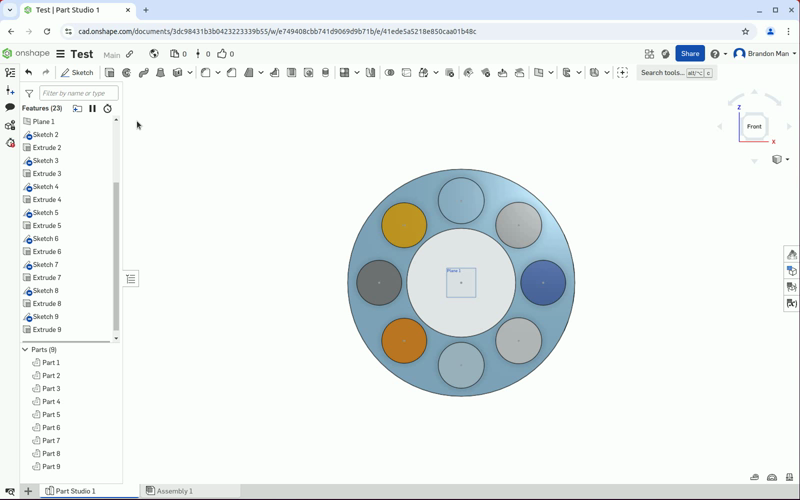
key(left, 2)
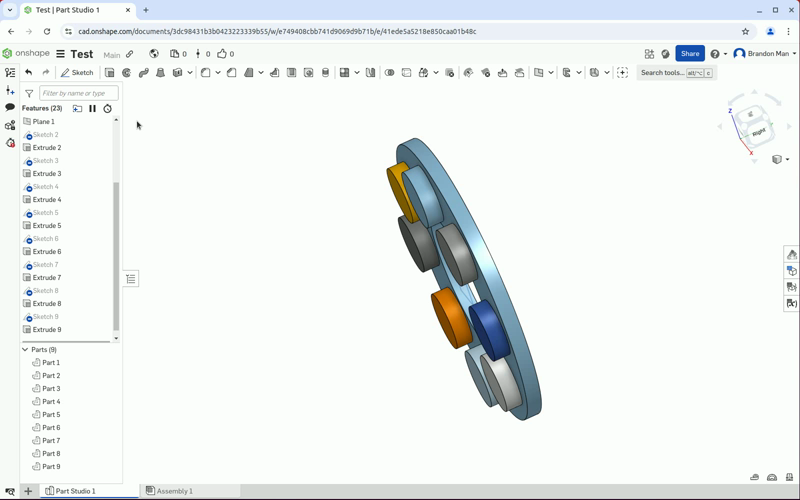
key(down, 2)
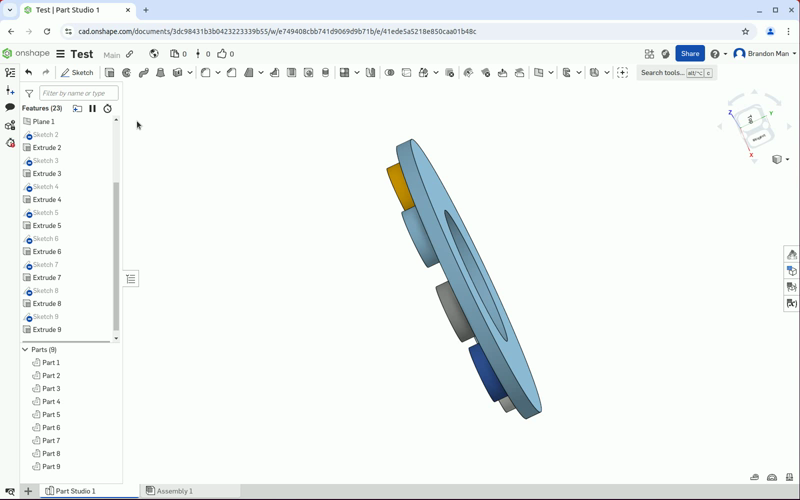
key(up, 2)
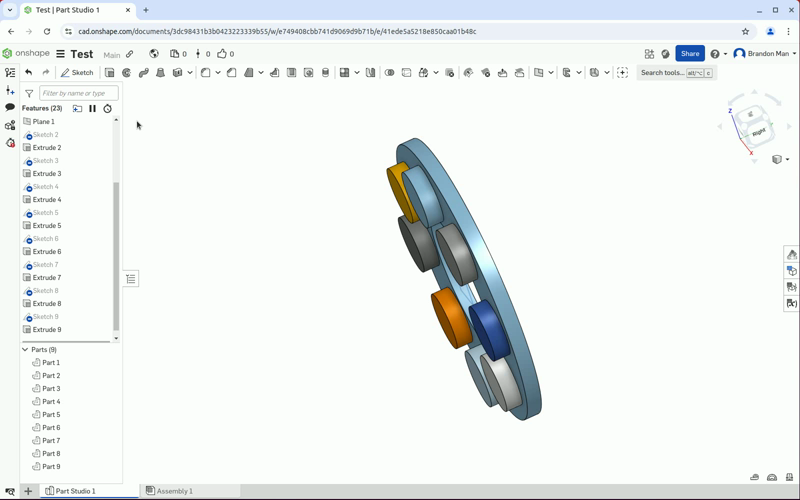
key(right, 2)
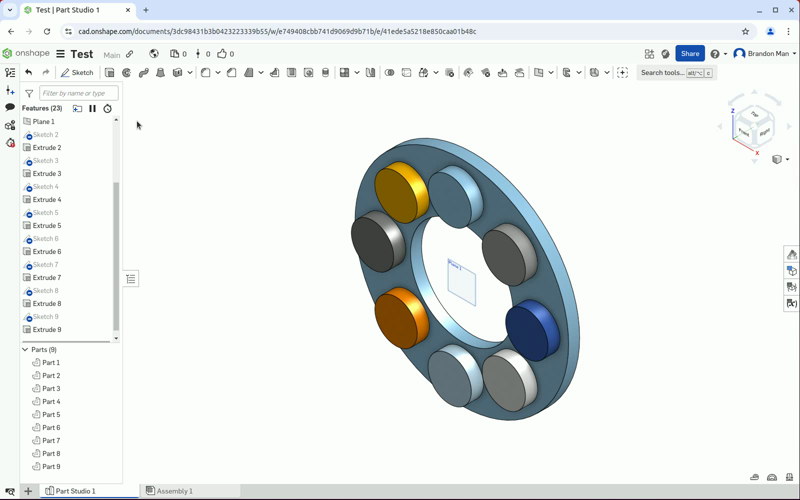
mouse_move(69, 98)
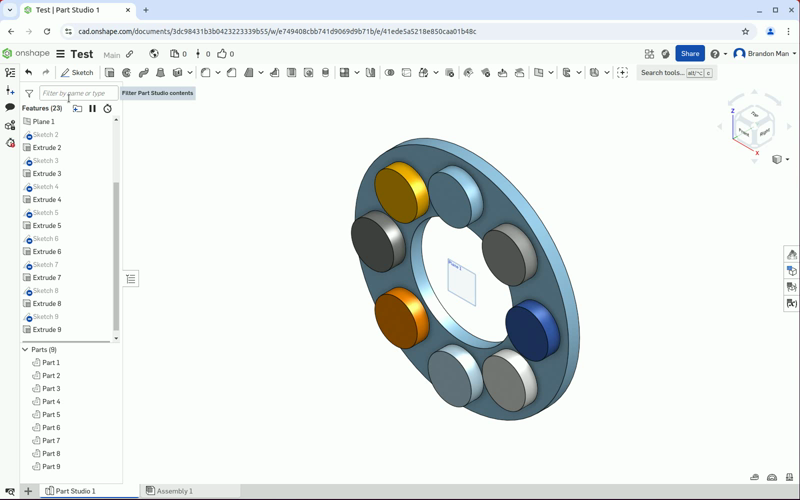
click(69, 98)